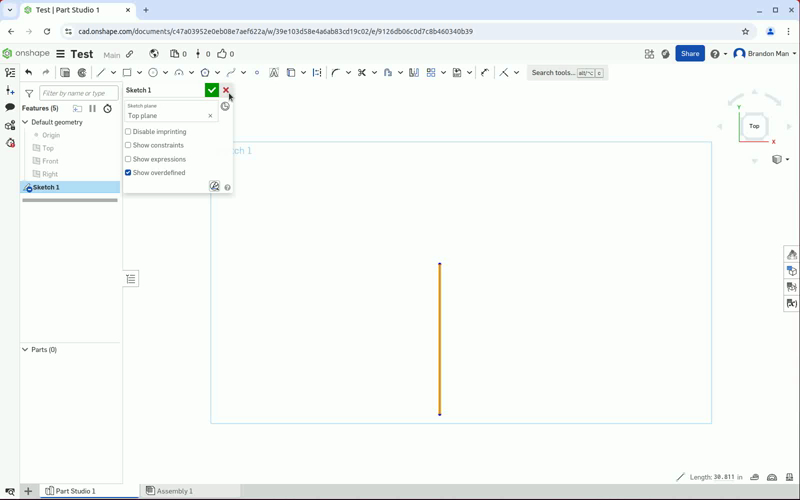
key(shift+h)
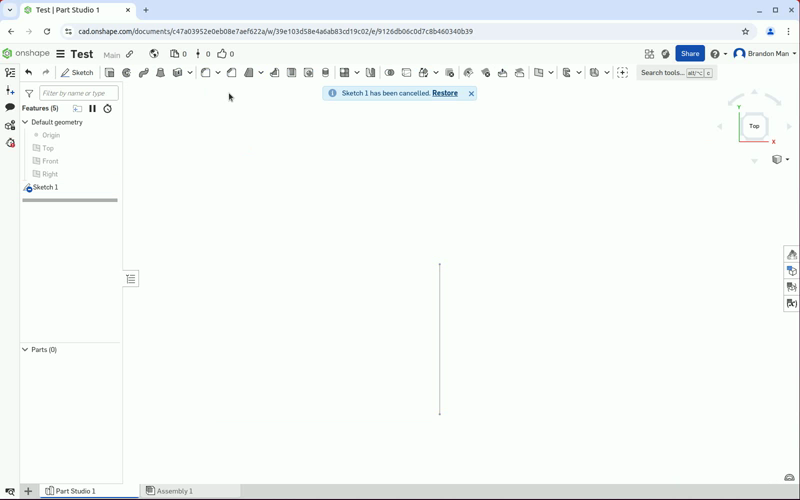
key(shift+s)
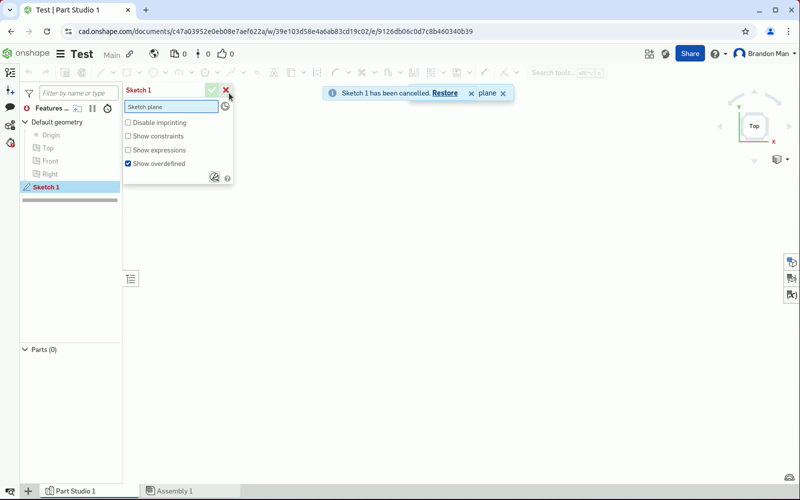
mouse_move(73, 150)
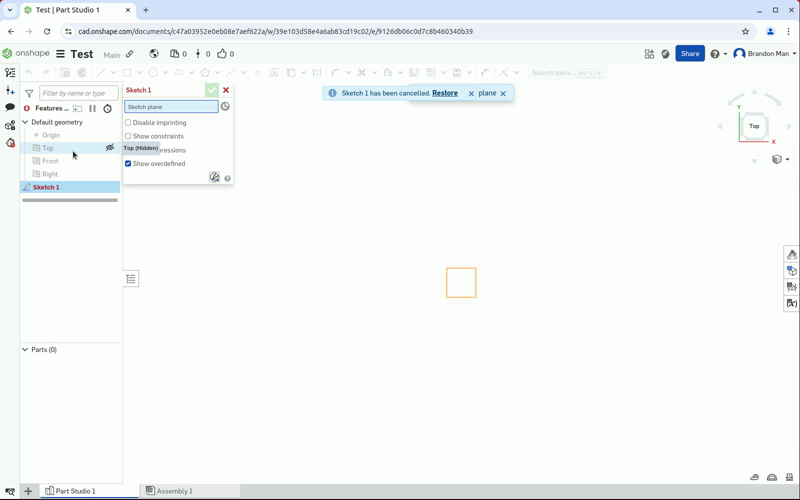
click(73, 150)
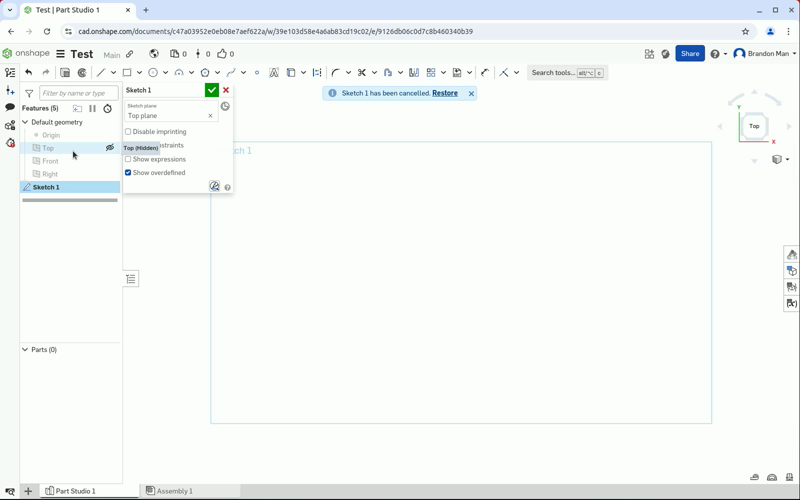
mouse_move(73, 352)
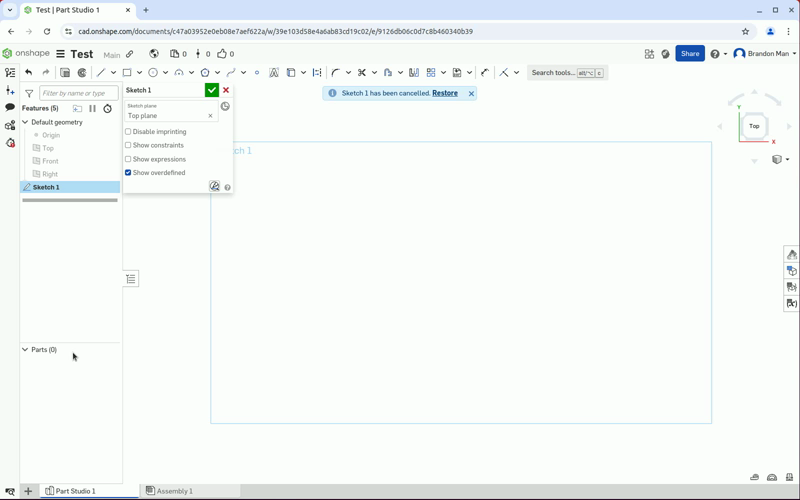
key(y)
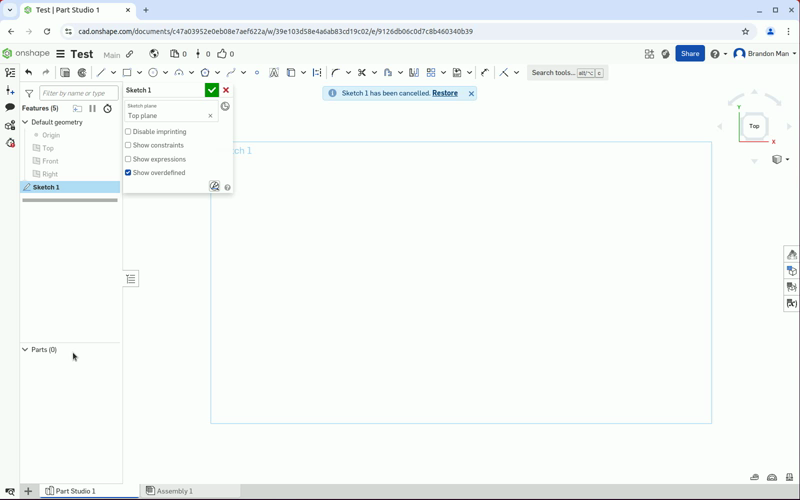
key(l)
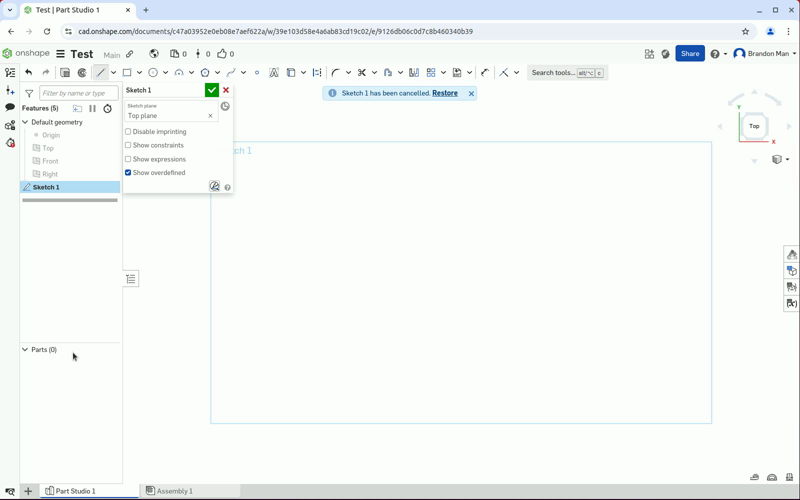
key_down(shift)
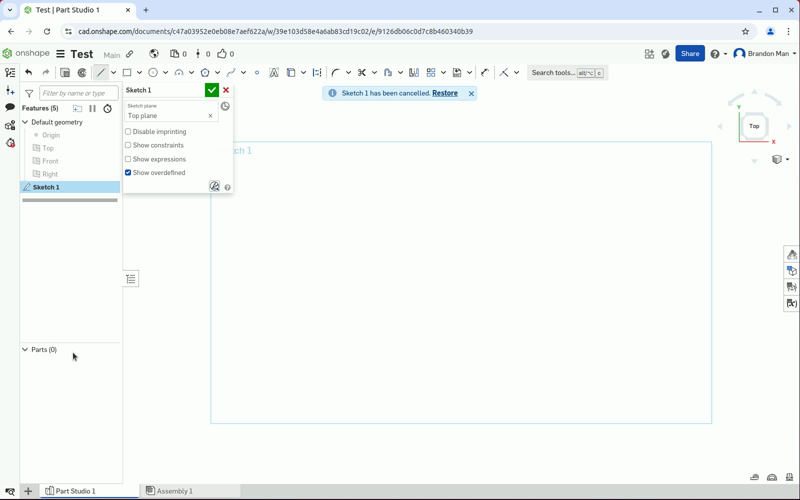
mouse_move(426, 206)
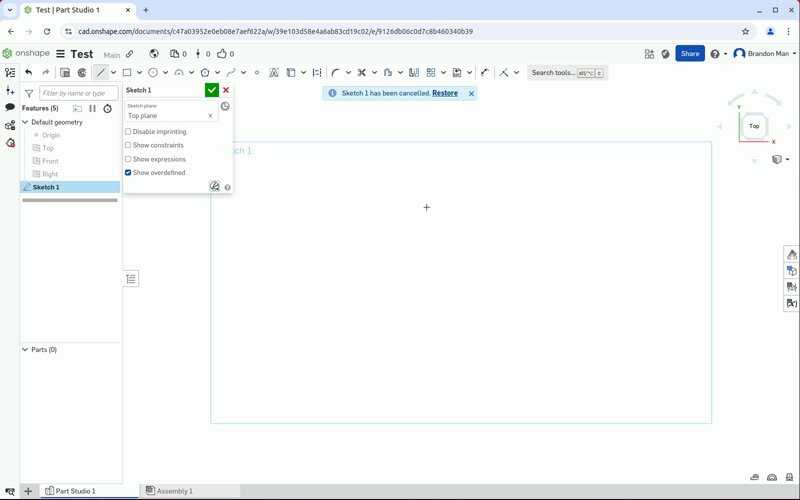
click(426, 206)
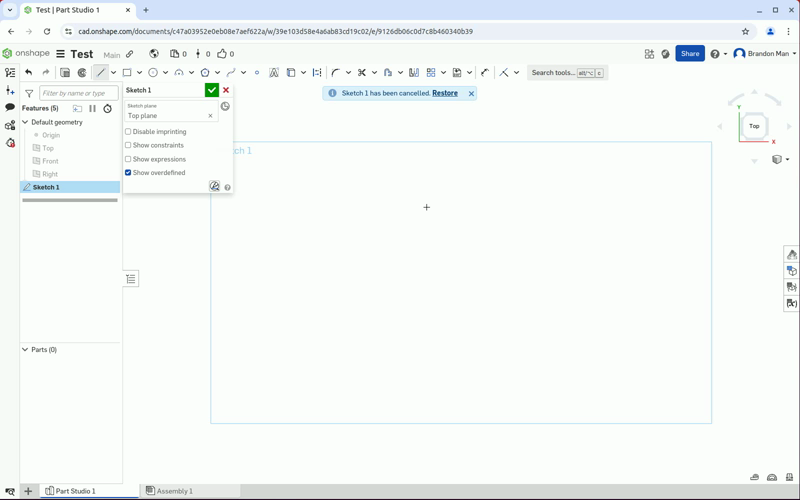
key_up(shift)
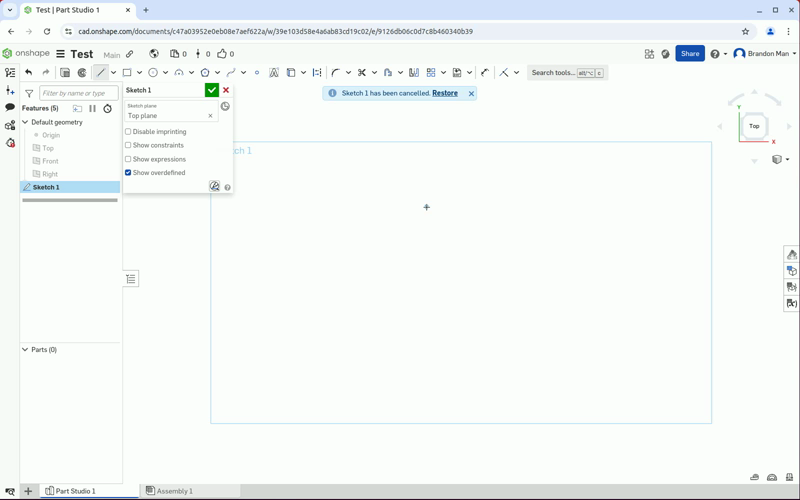
key_down(shift)
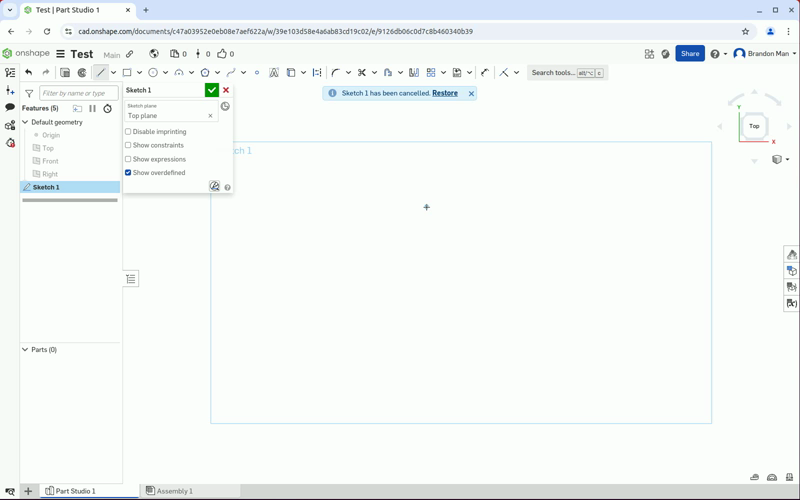
mouse_move(494, 206)
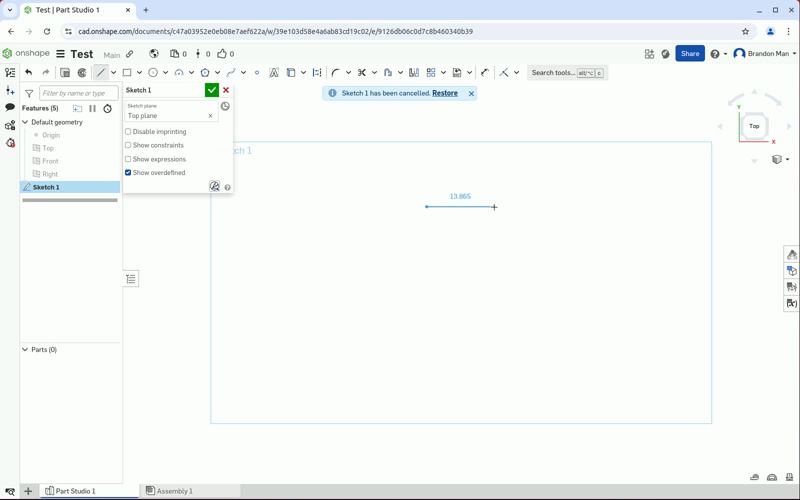
click(494, 206)
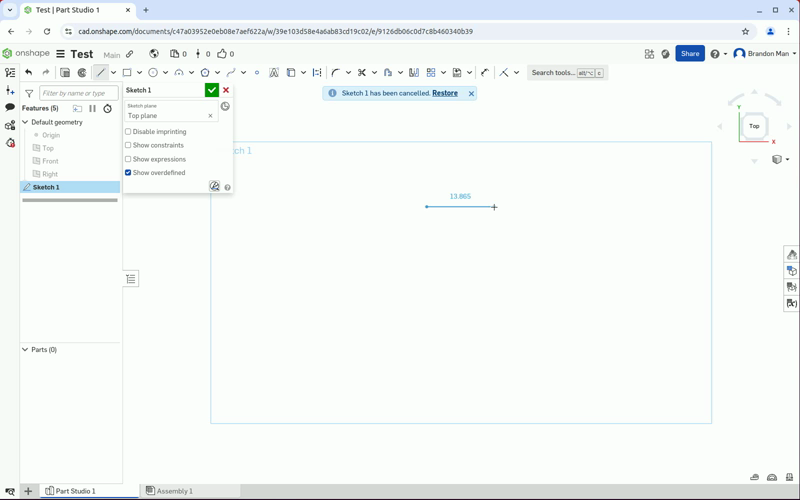
key_up(shift)
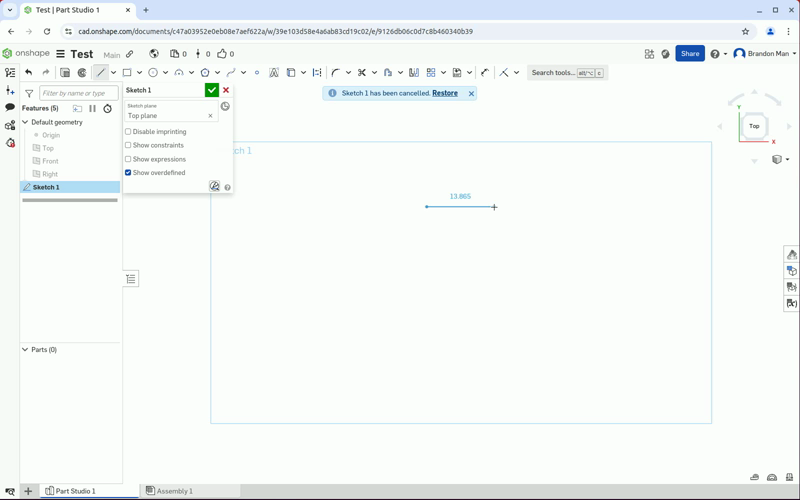
key_down(shift)
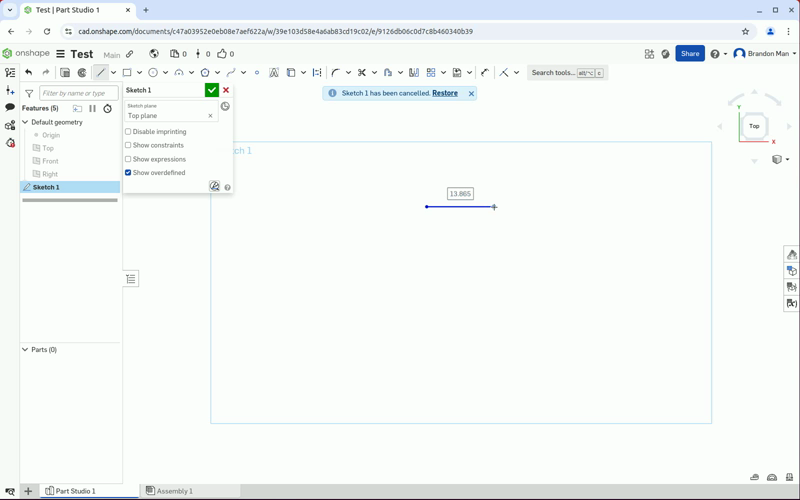
mouse_move(524, 206)
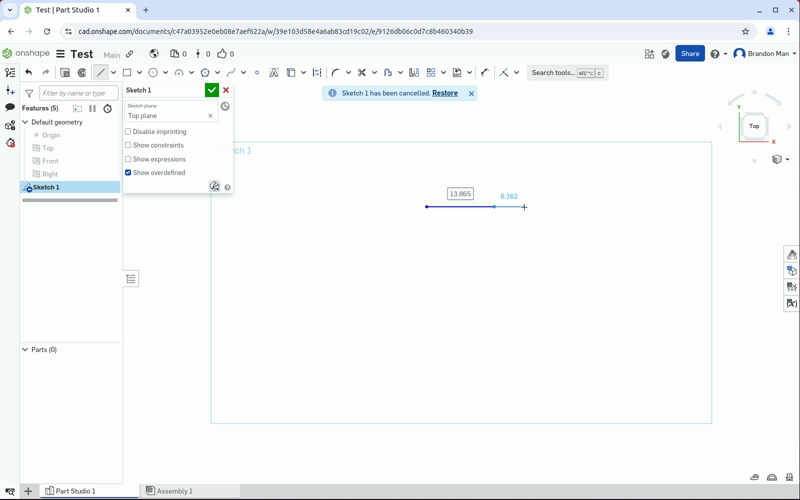
mouse_move(494, 169)
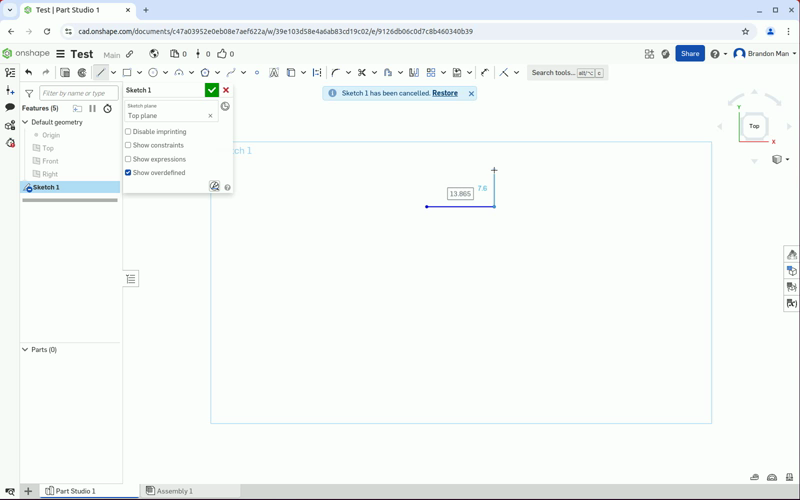
click(494, 169)
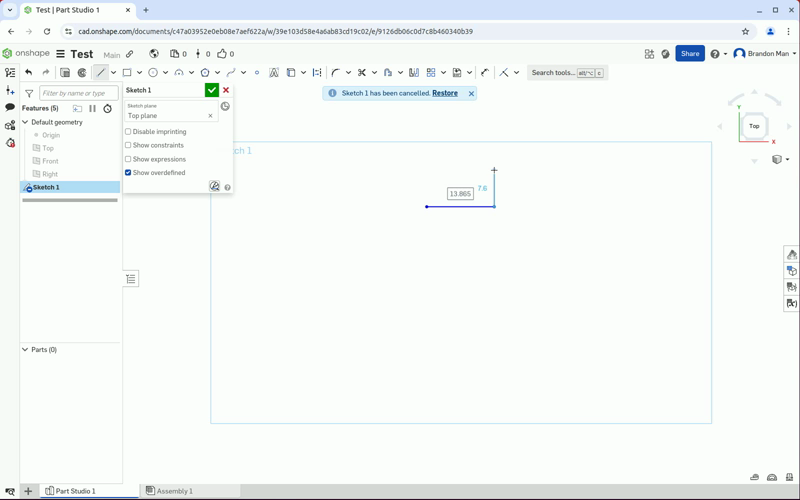
key_up(shift)
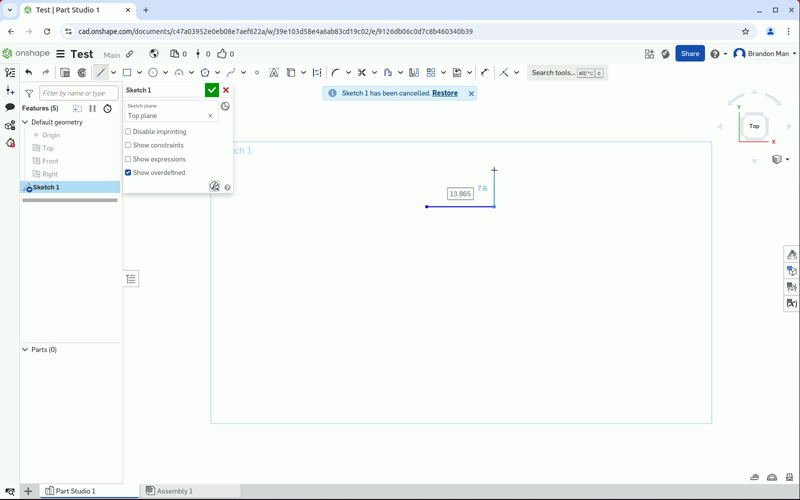
key_down(shift)
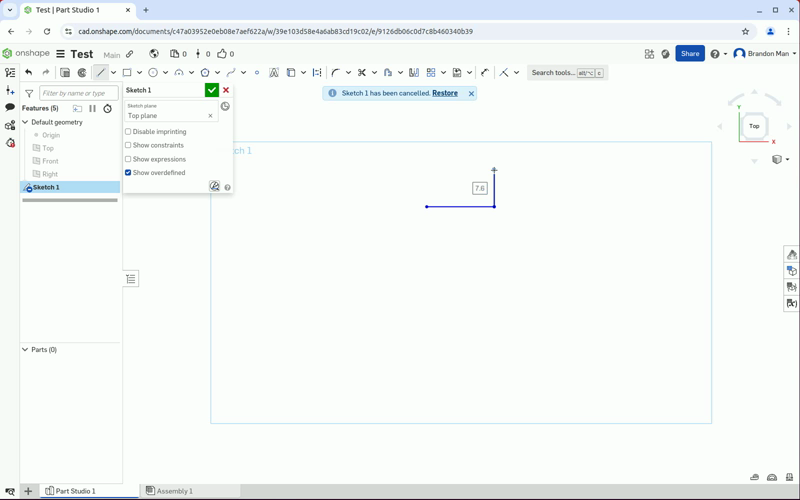
mouse_move(426, 169)
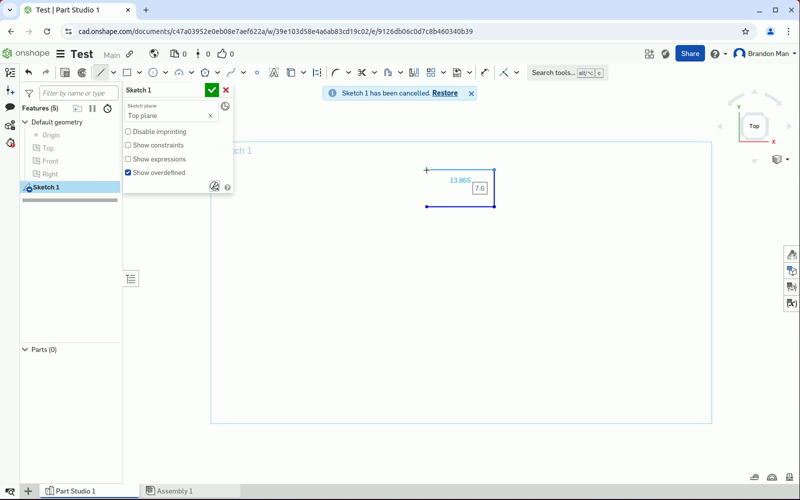
click(426, 169)
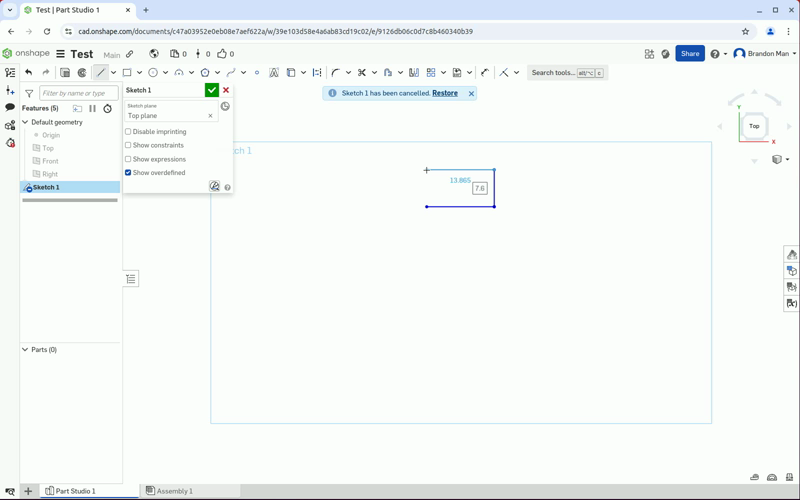
key_up(shift)
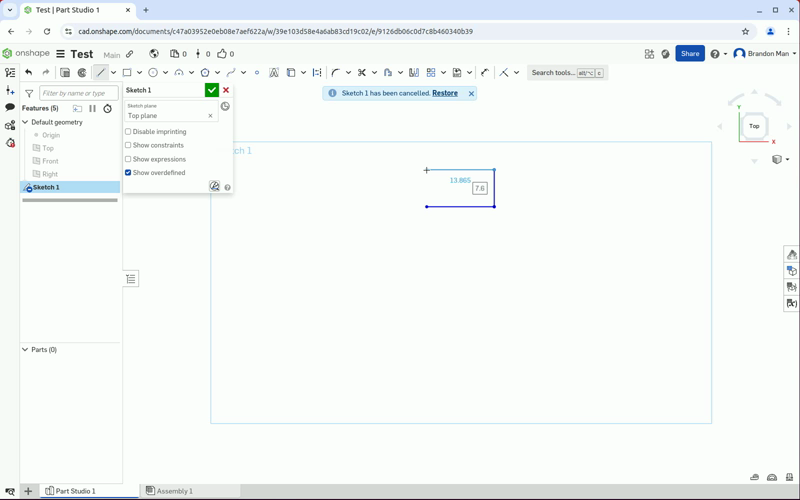
mouse_move(456, 169)
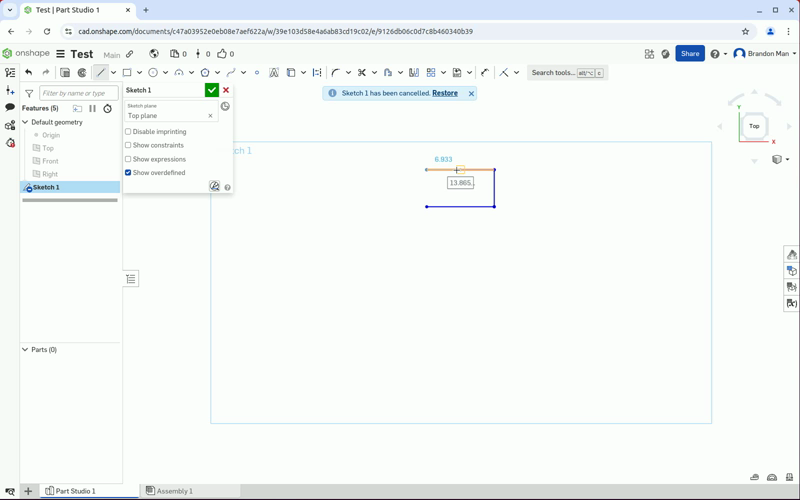
key_down(shift)
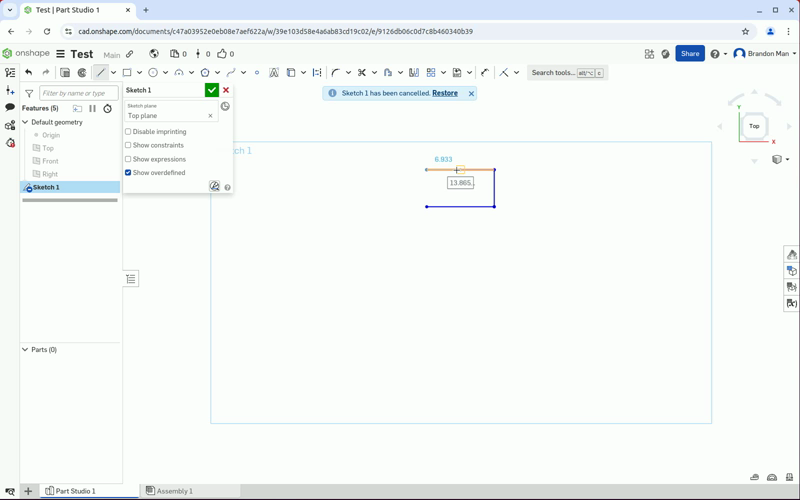
mouse_move(426, 206)
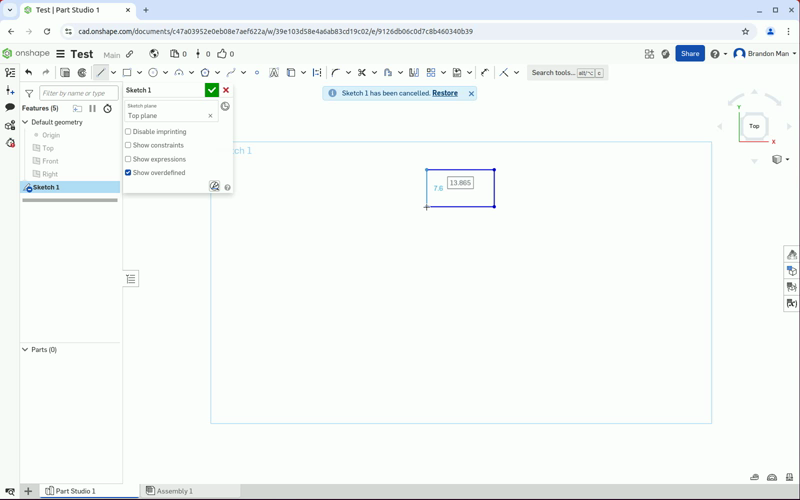
key_up(shift)
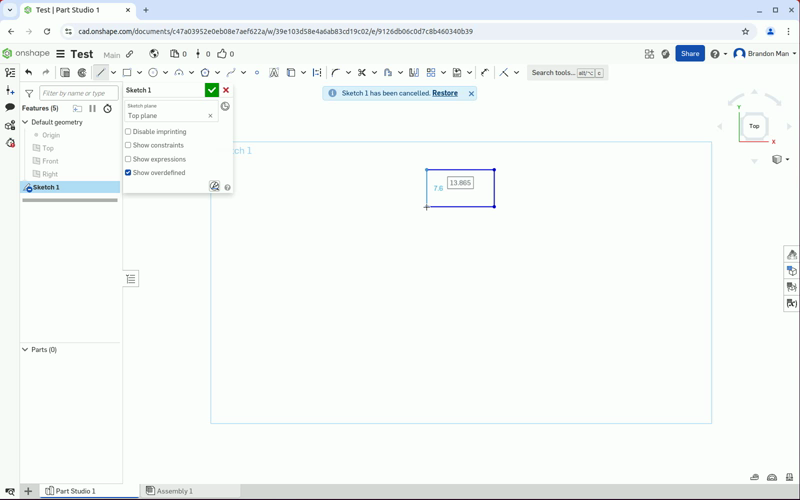
click(426, 206)
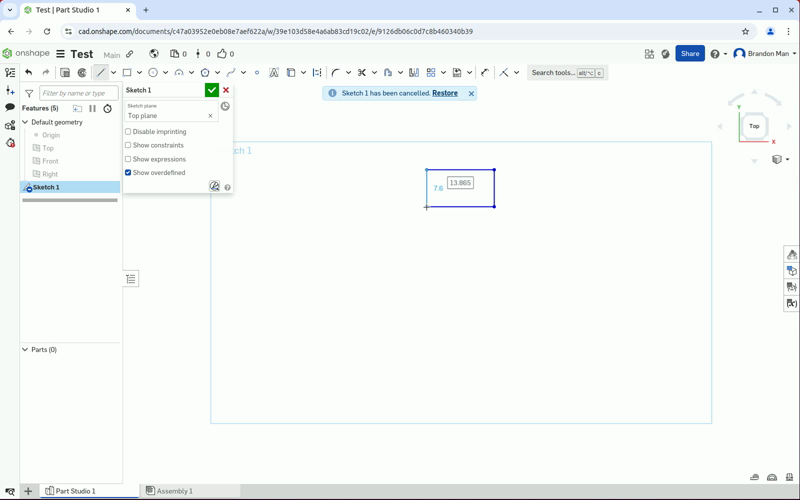
key(esc)
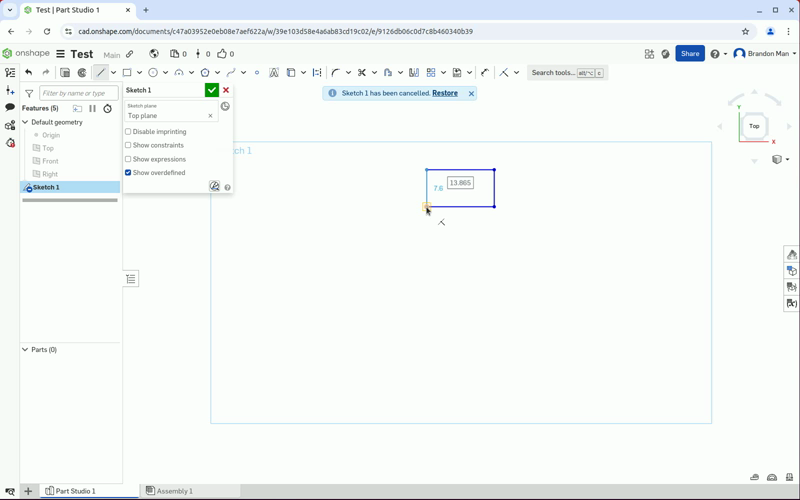
mouse_move(428, 174)
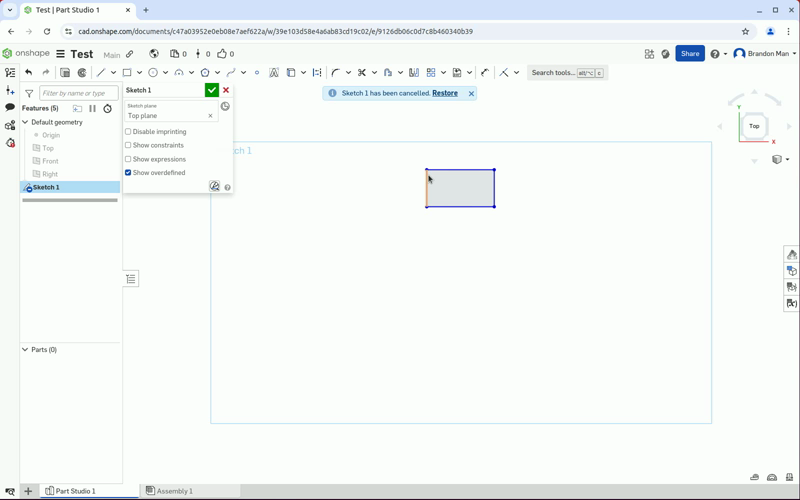
click(428, 174)
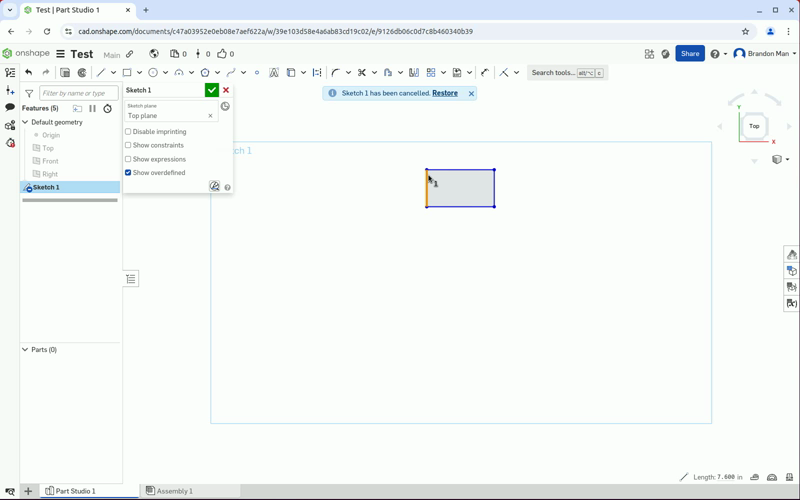
mouse_move(73, 352)
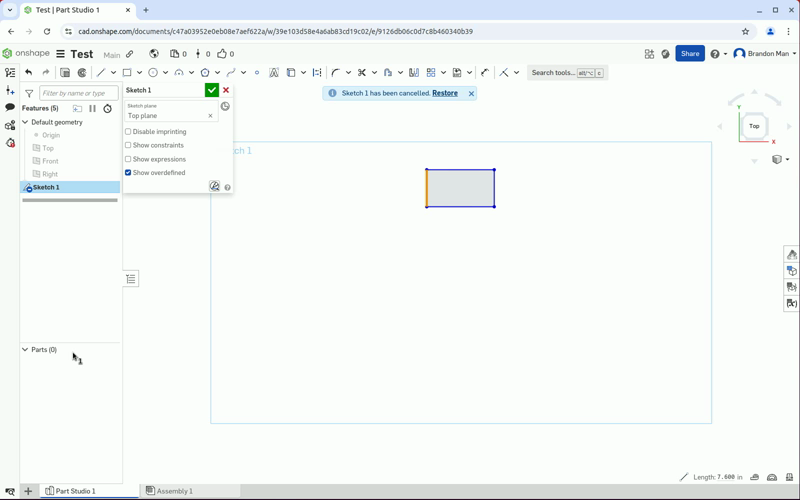
key(shift+y)
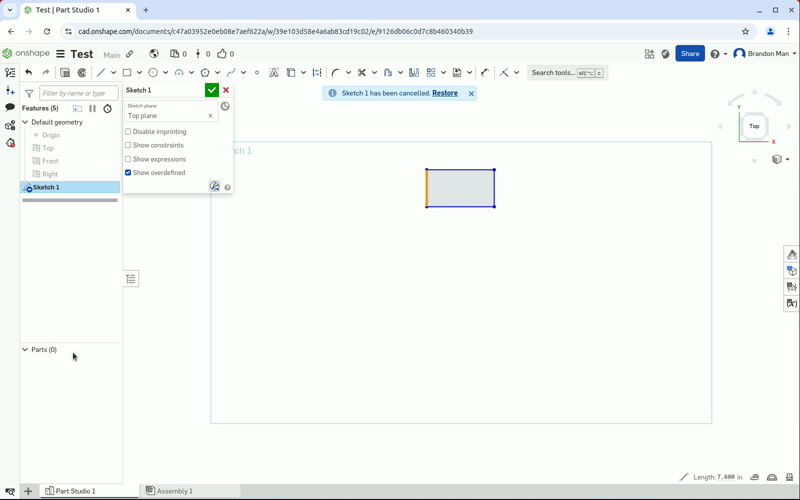
key(shift+e)
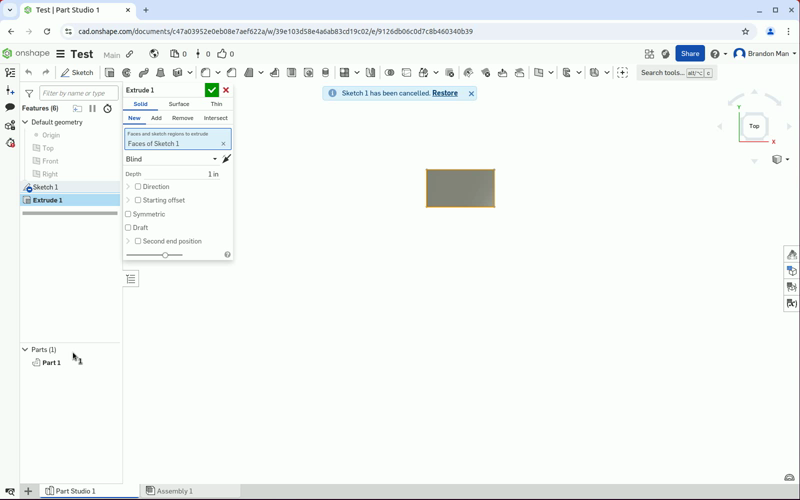
mouse_move(143, 106)
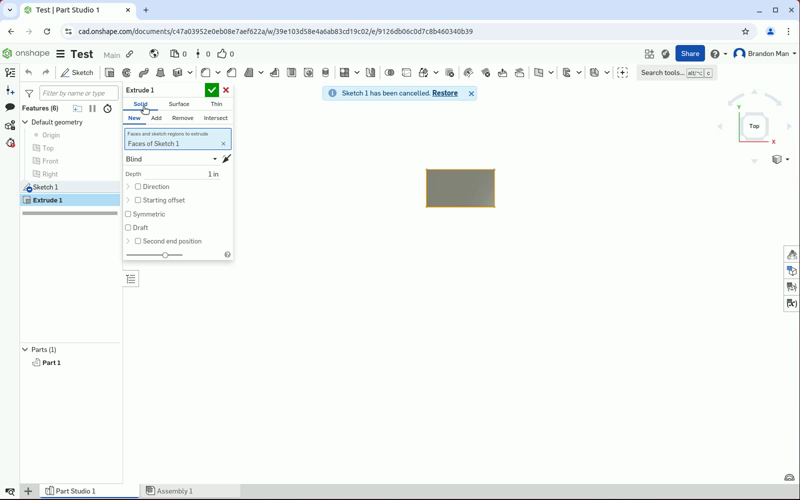
click(143, 106)
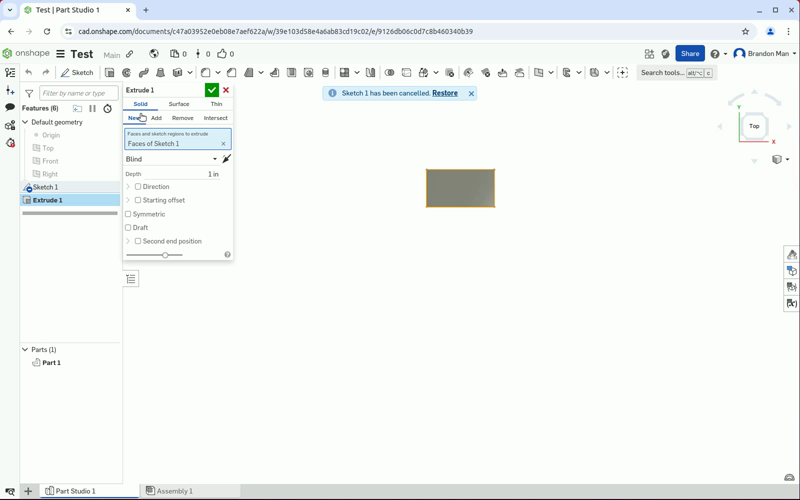
mouse_move(137, 120)
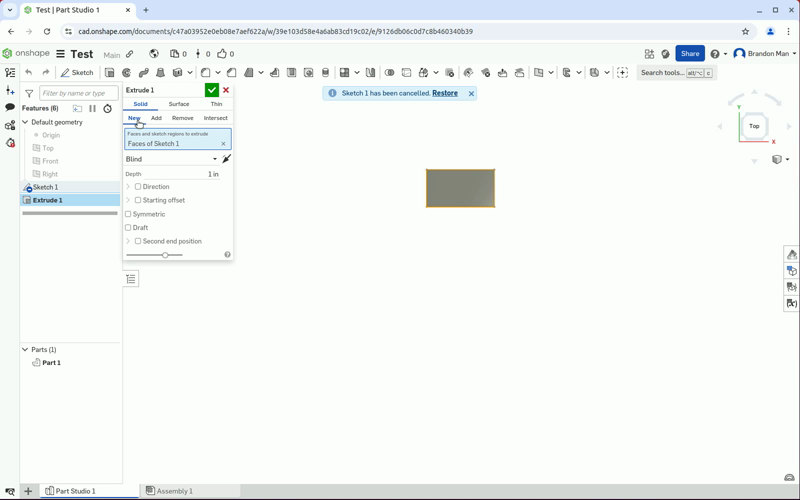
click(137, 120)
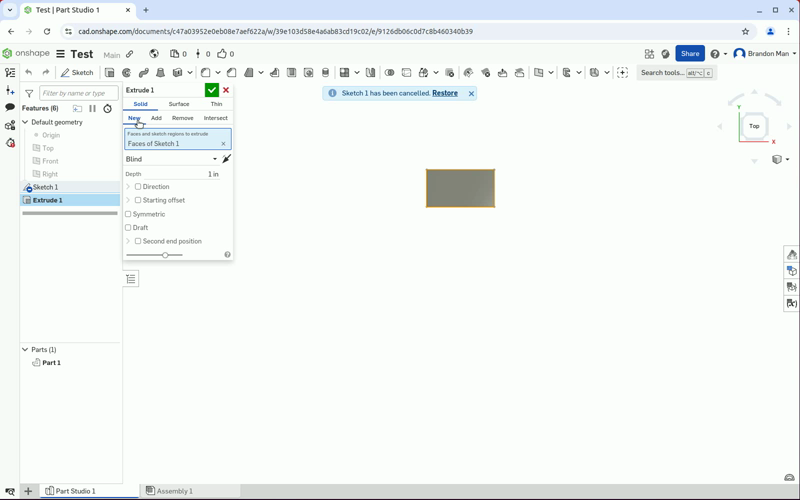
key(tab, 4)
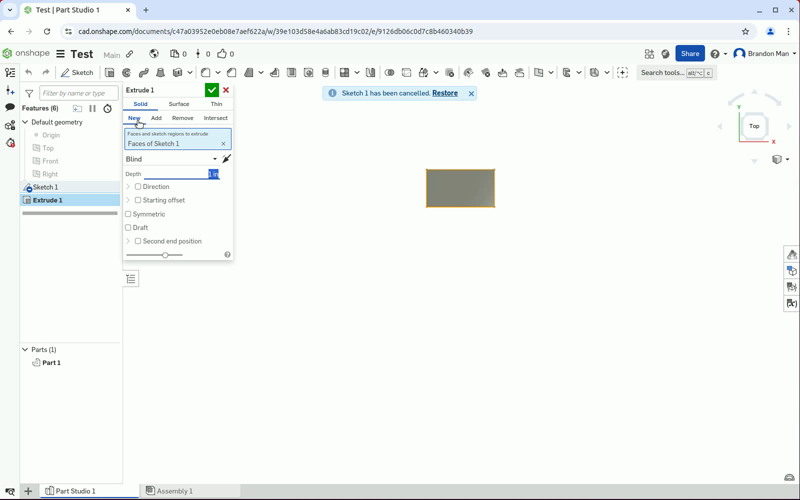
text(4.332)
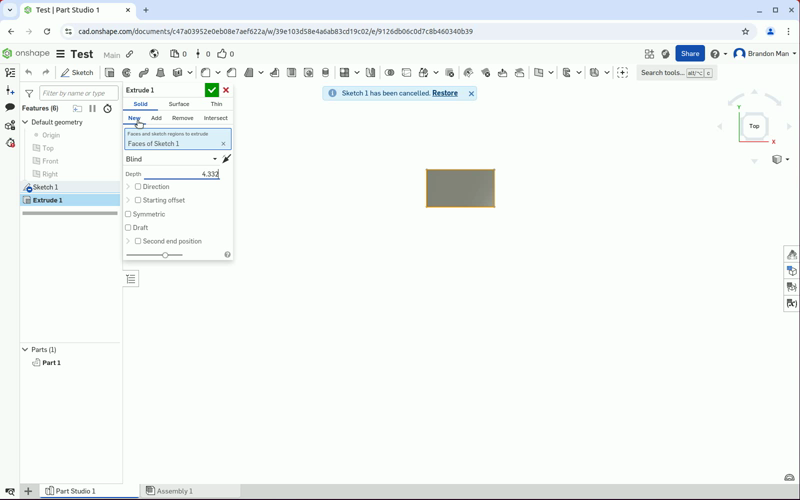
key(tab, 3)
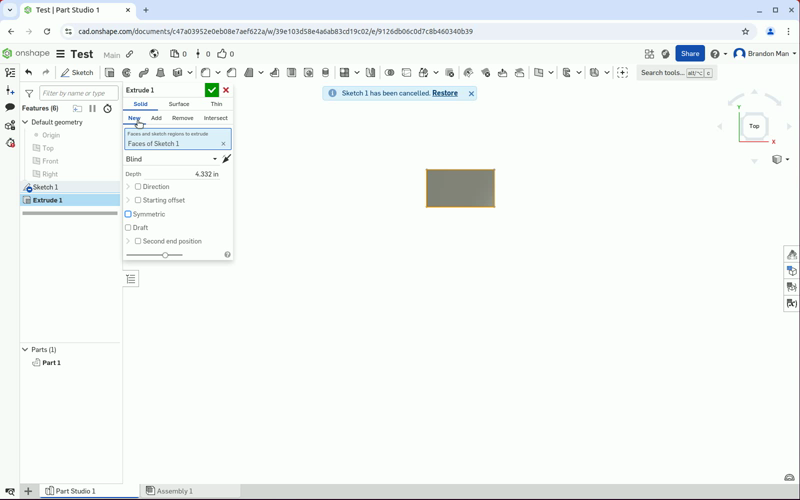
key(space)
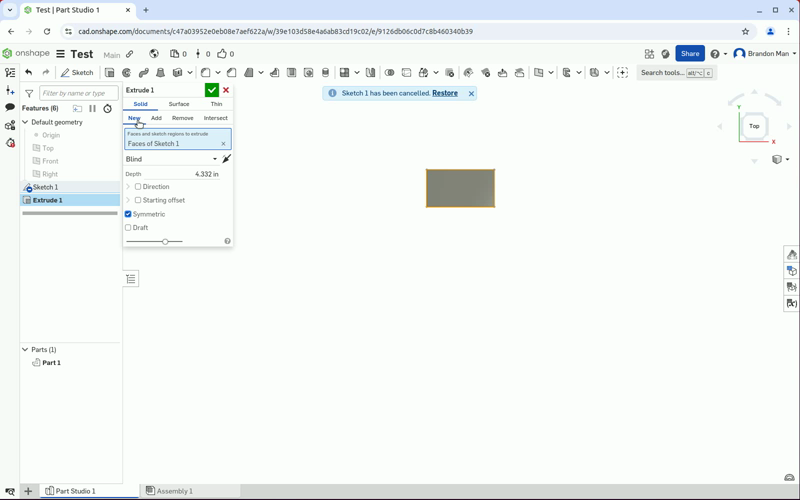
key(enter)
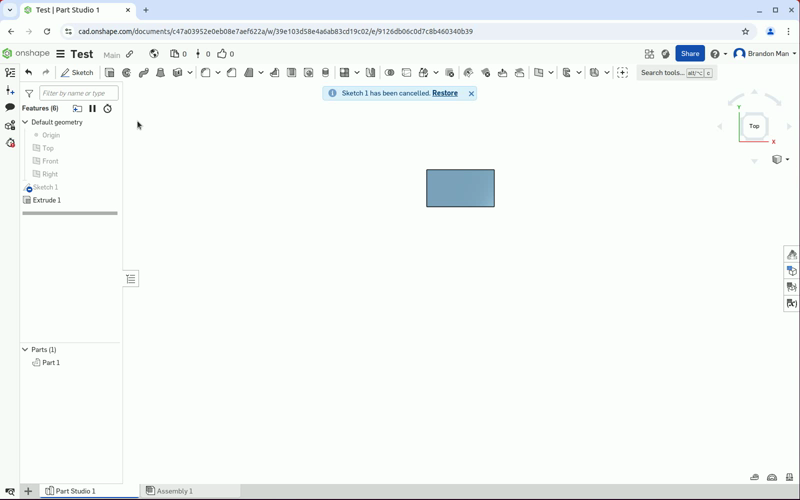
key(shift+h)
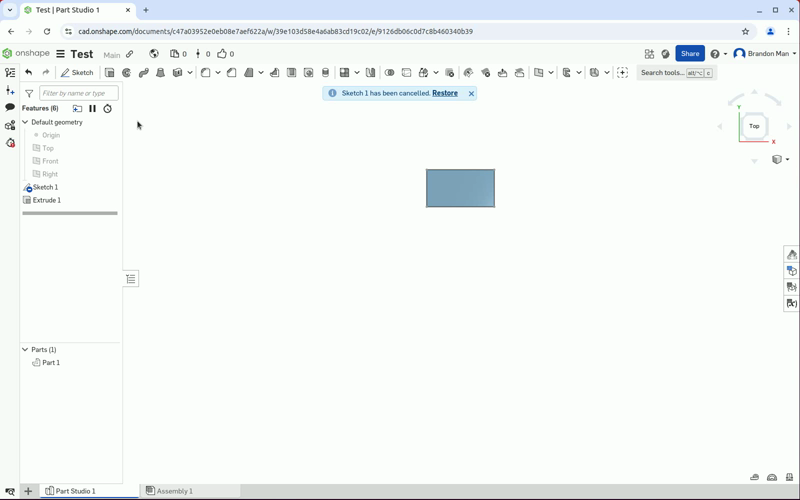
key(shift+h)
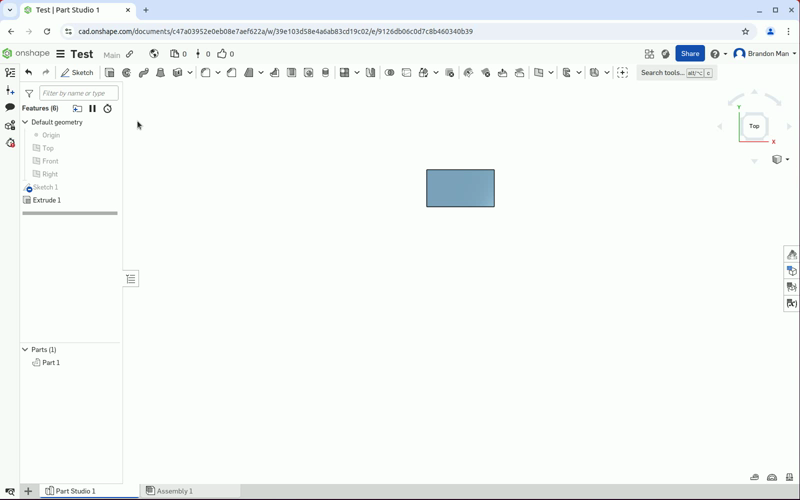
mouse_move(73, 189)
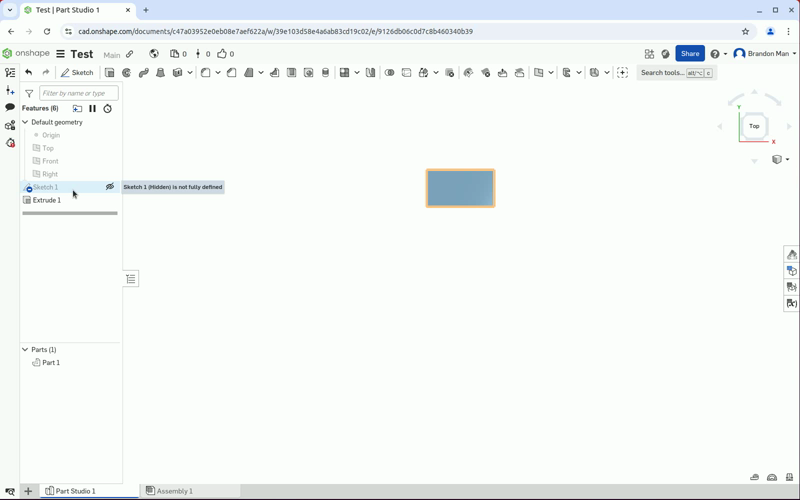
click(73, 189)
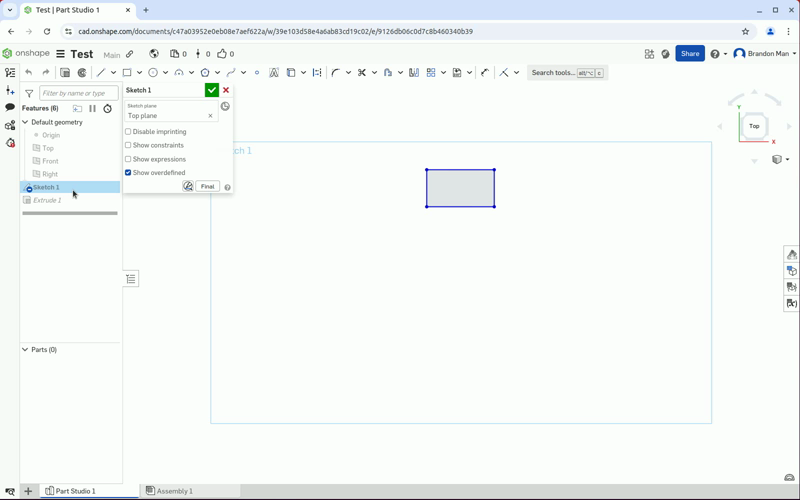
mouse_move(229, 92)
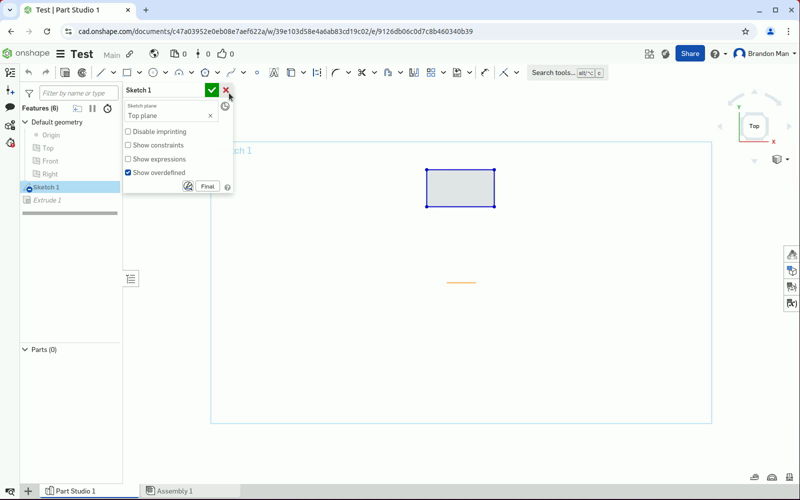
click(229, 92)
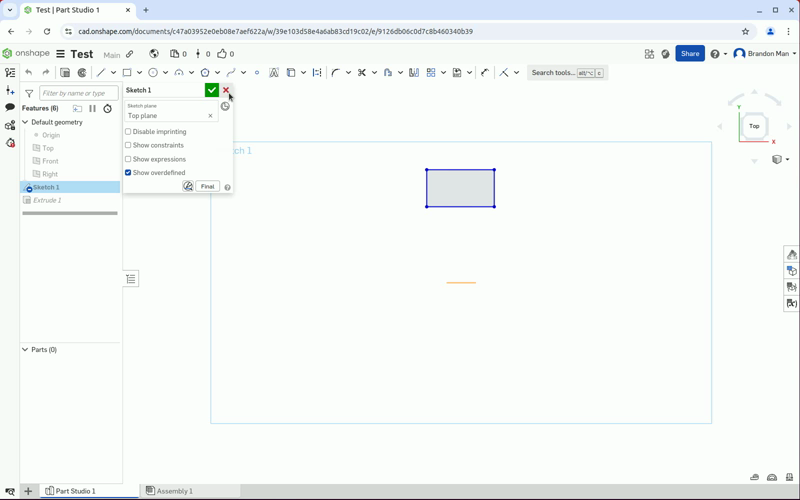
key(shift+s)
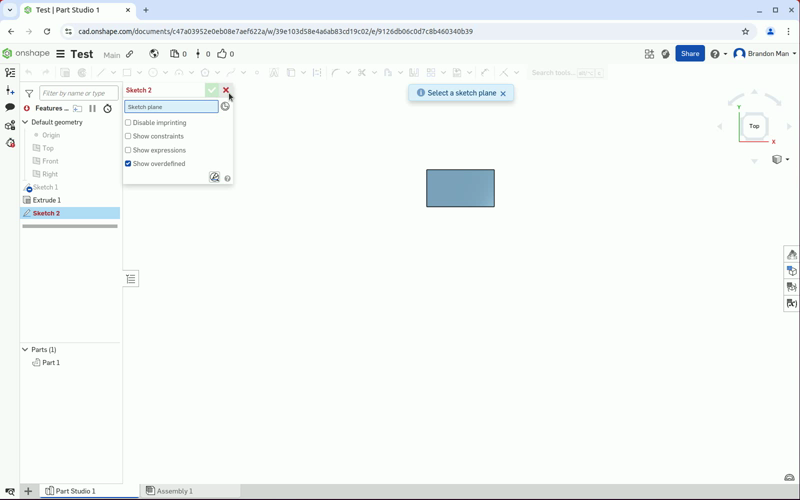
mouse_move(73, 150)
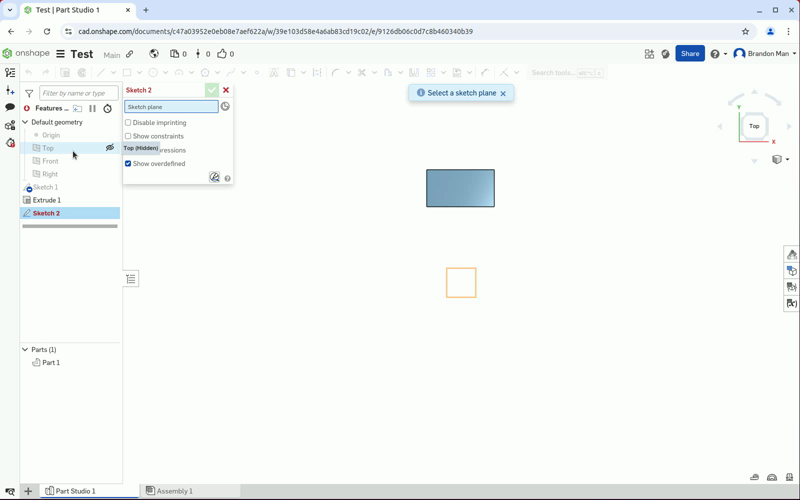
click(73, 150)
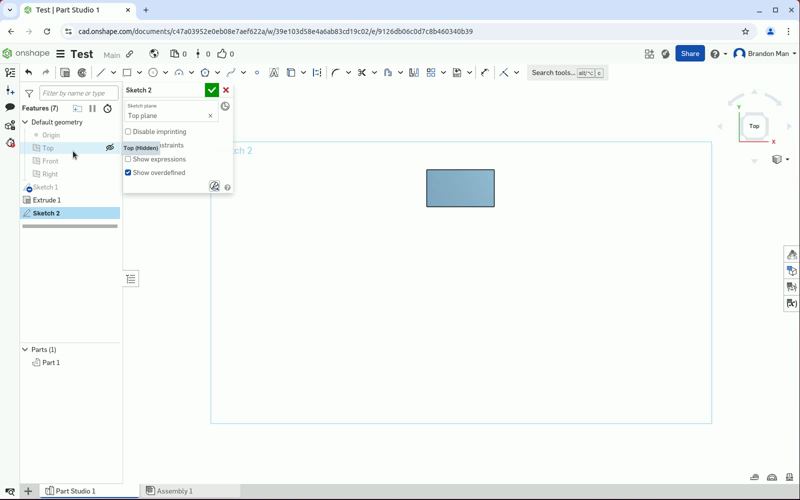
mouse_move(73, 352)
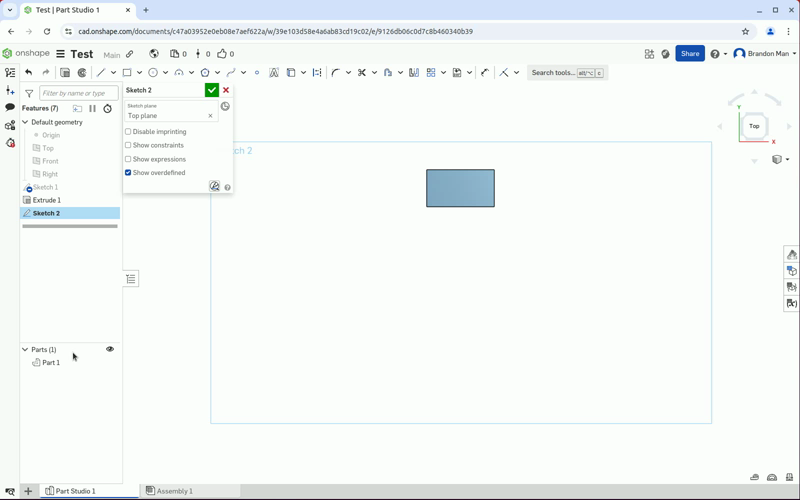
key(y)
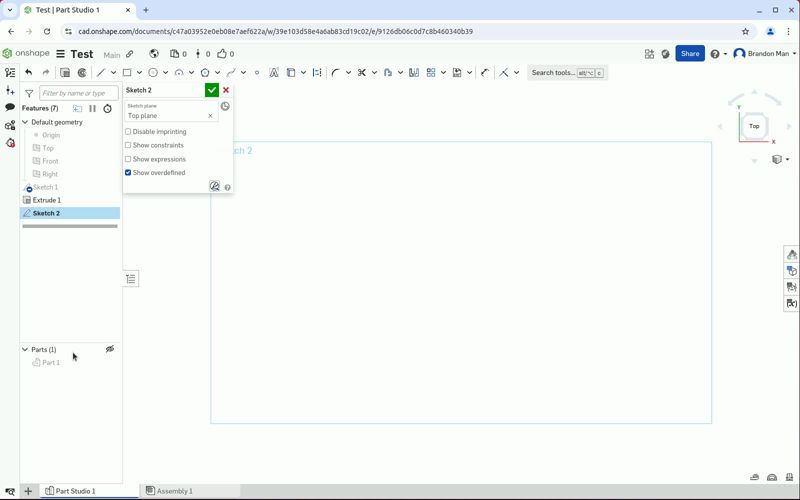
key(l)
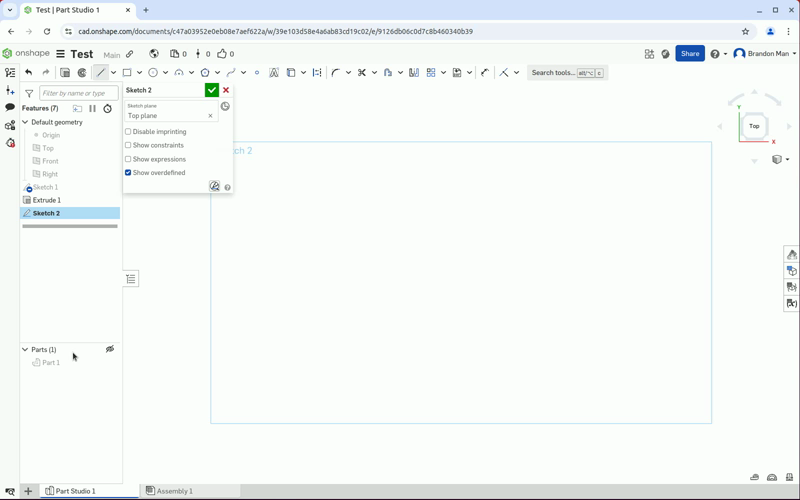
key_down(shift)
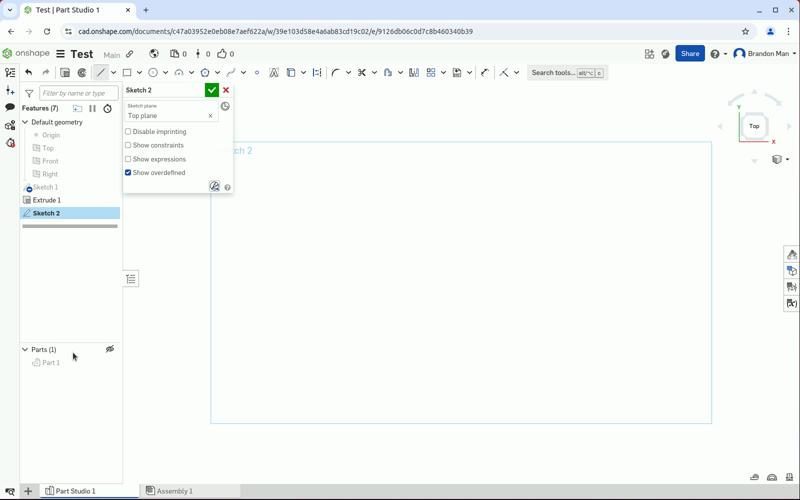
mouse_move(385, 359)
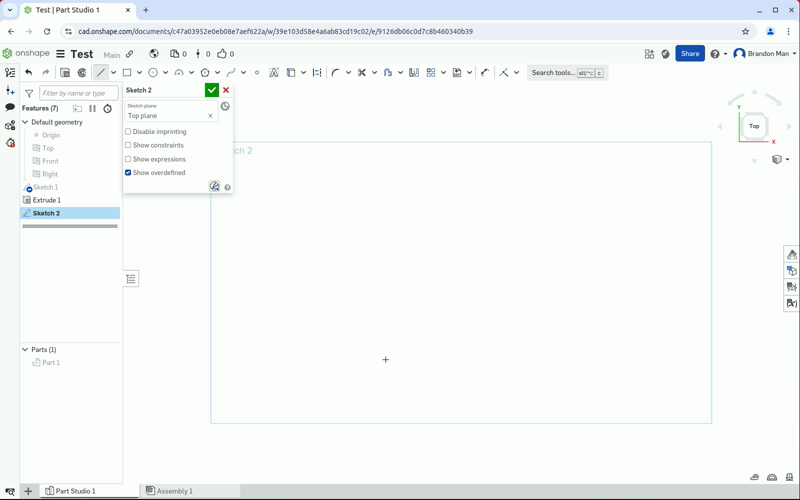
click(385, 359)
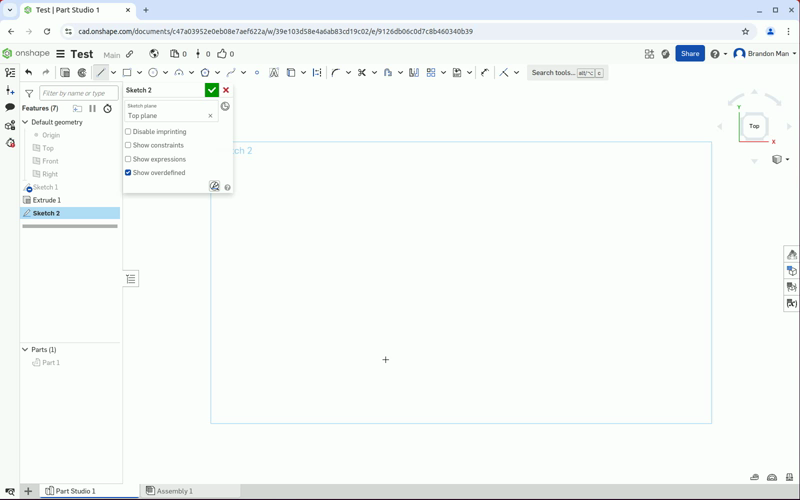
key_up(shift)
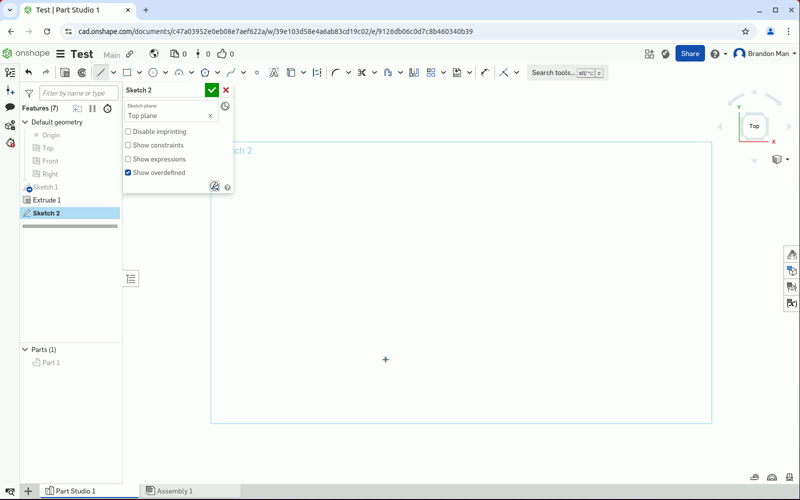
key_down(shift)
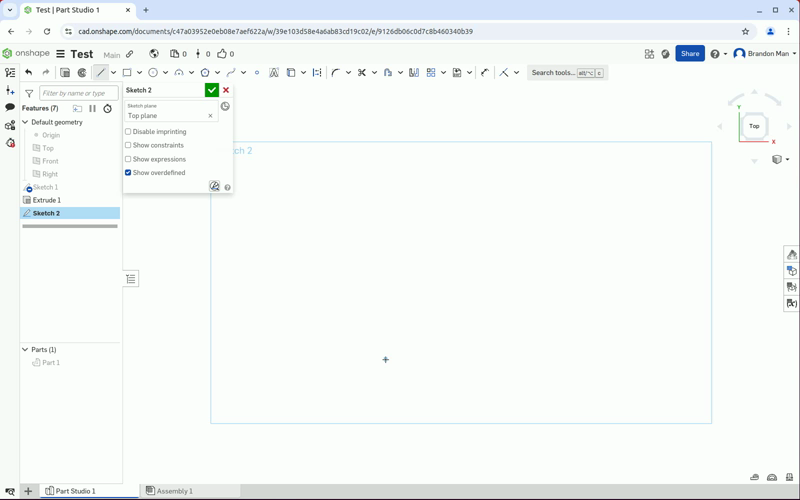
mouse_move(415, 359)
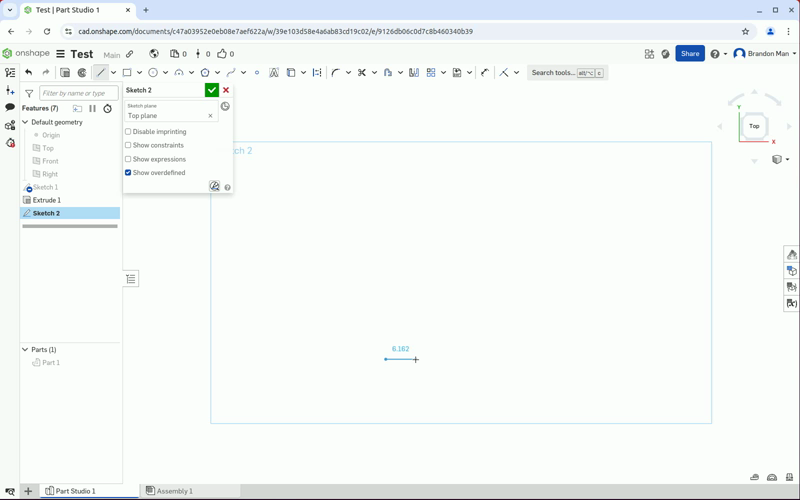
mouse_move(427, 359)
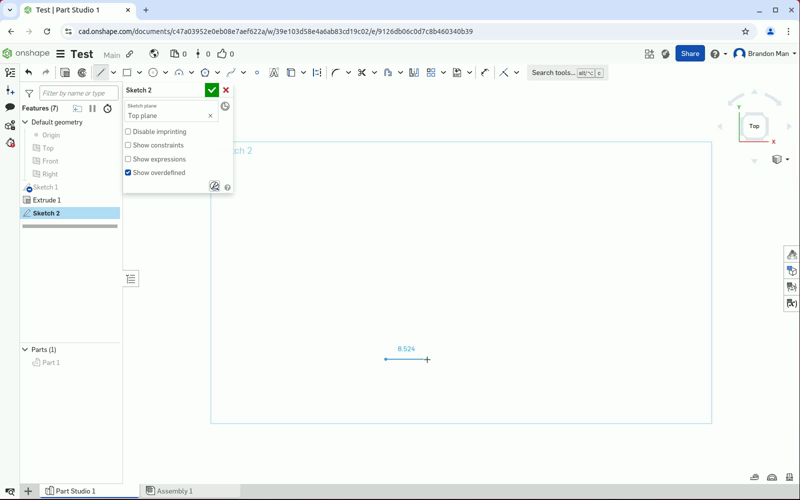
click(427, 359)
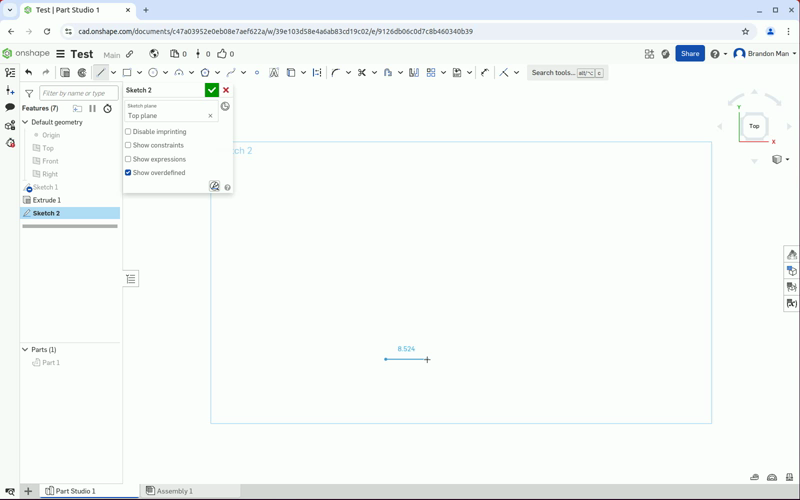
key_up(shift)
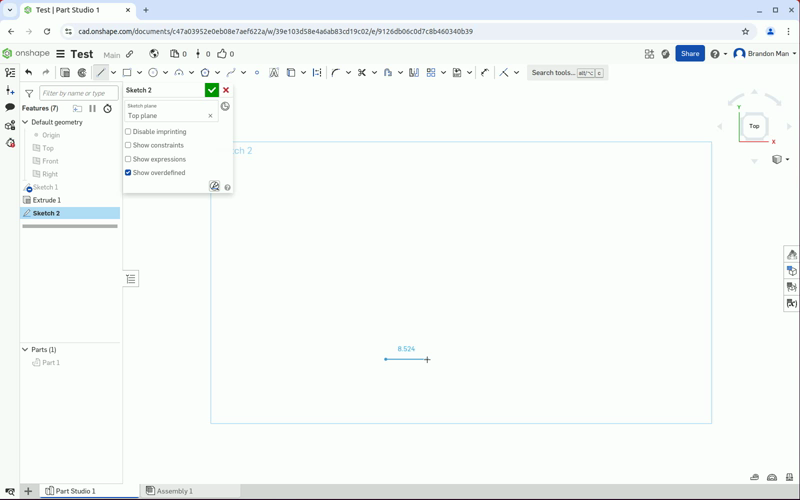
key_down(shift)
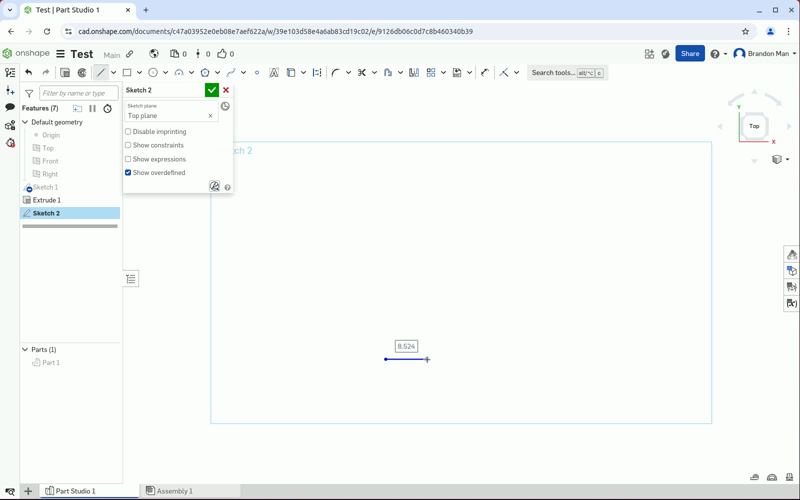
mouse_move(427, 208)
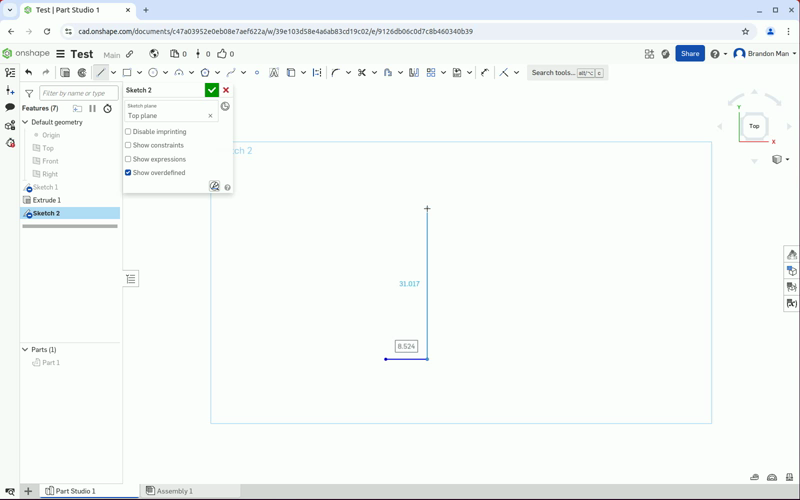
click(427, 208)
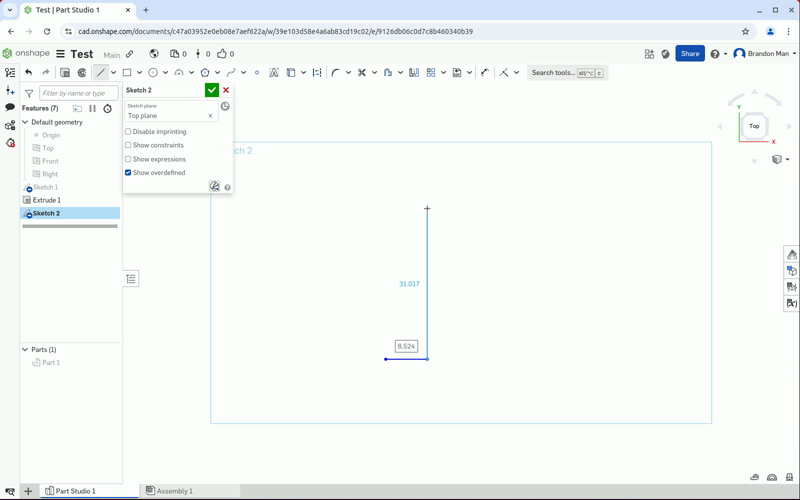
key_up(shift)
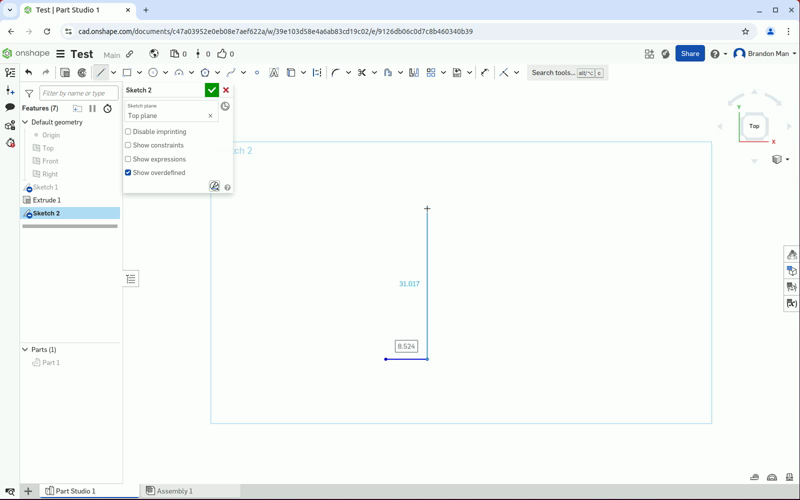
key_down(shift)
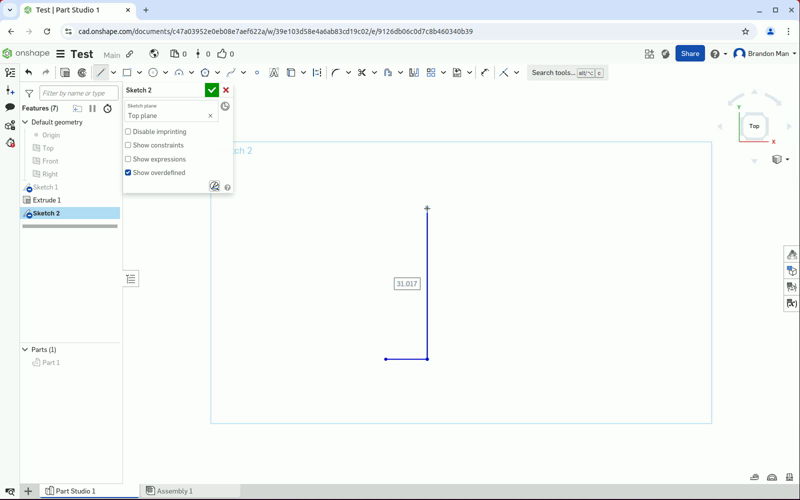
mouse_move(457, 208)
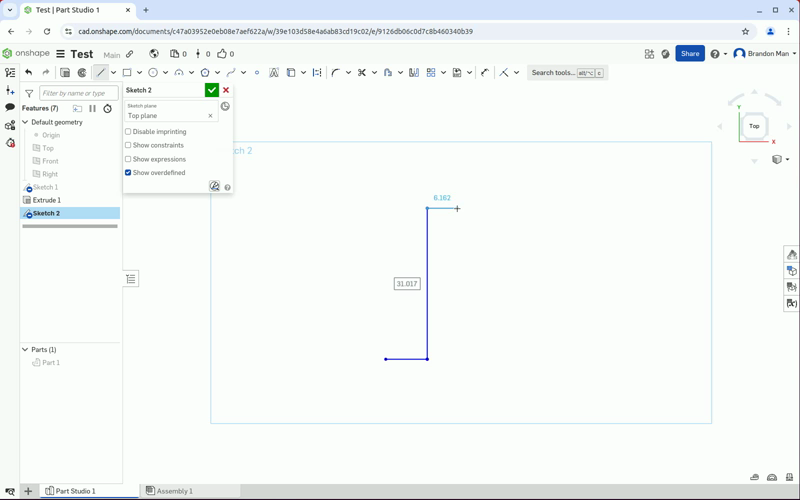
mouse_move(385, 208)
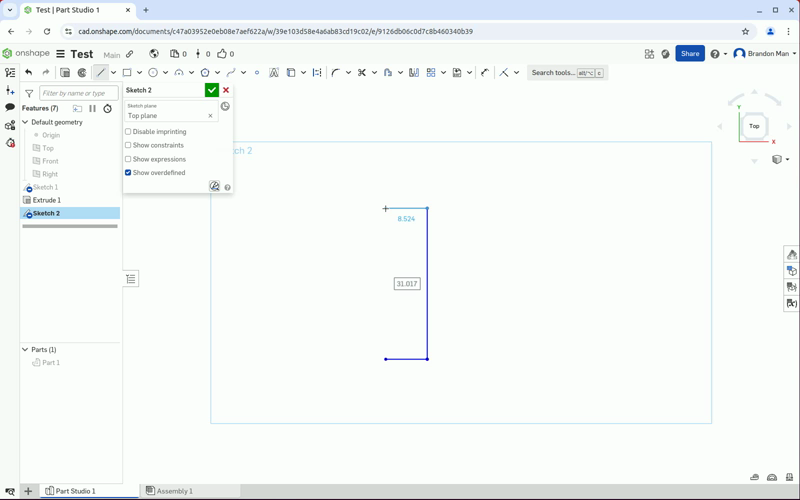
click(385, 208)
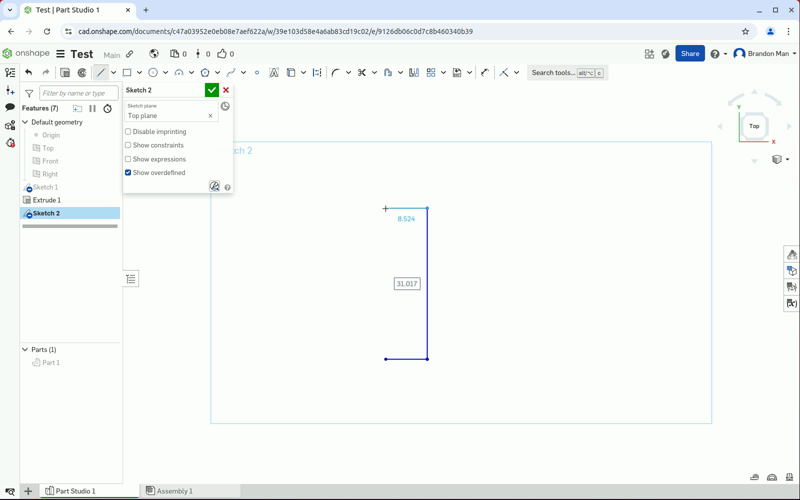
key_up(shift)
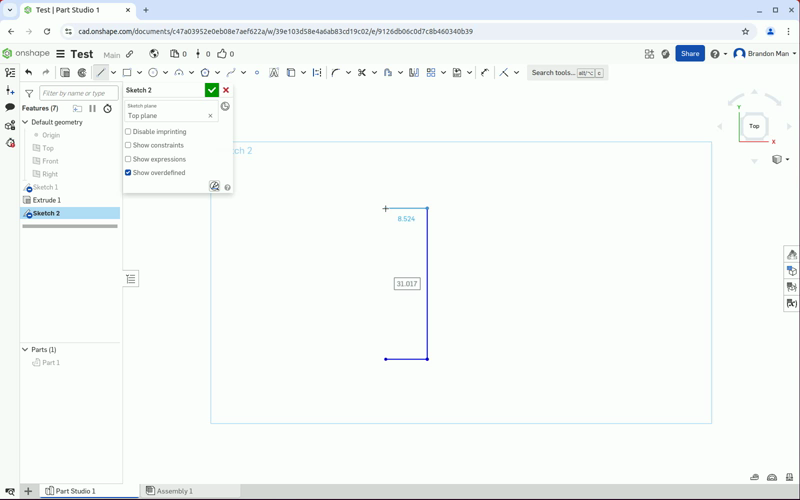
key_down(shift)
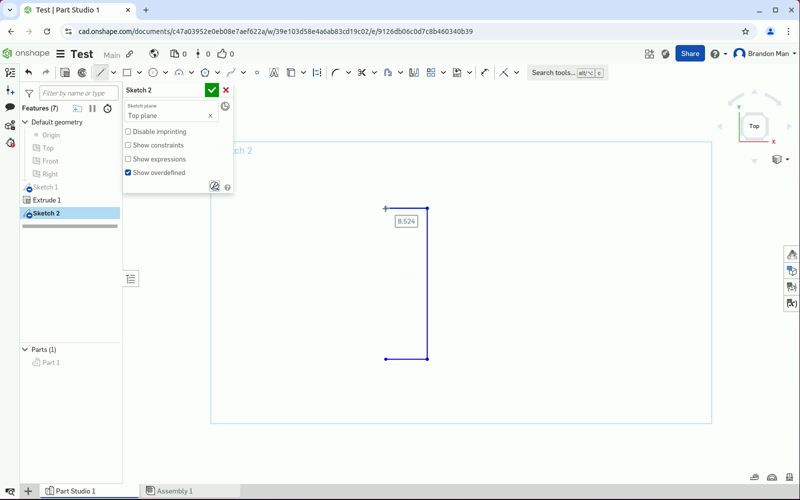
mouse_move(385, 359)
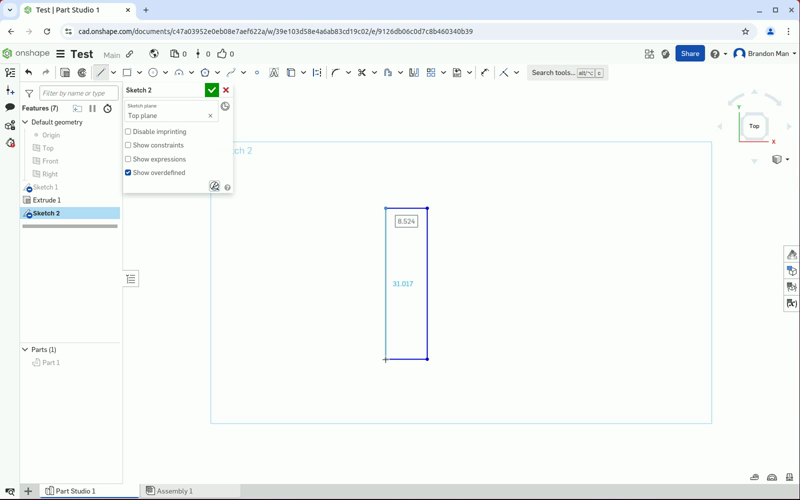
key_up(shift)
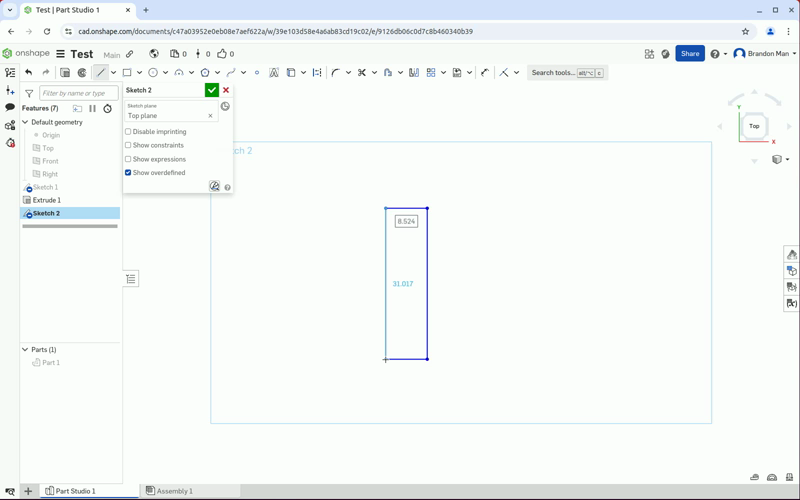
click(385, 359)
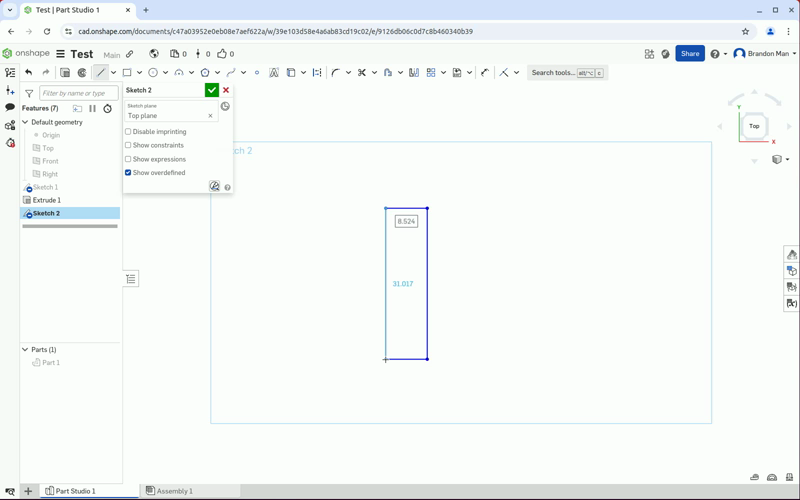
key(esc)
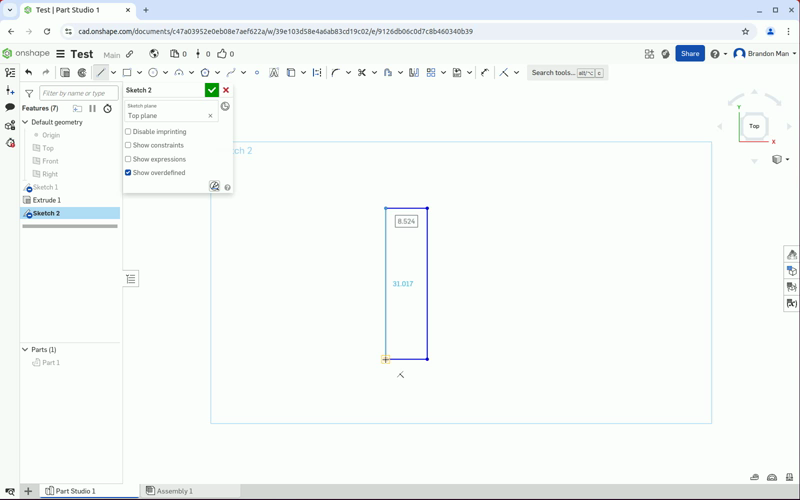
mouse_move(390, 320)
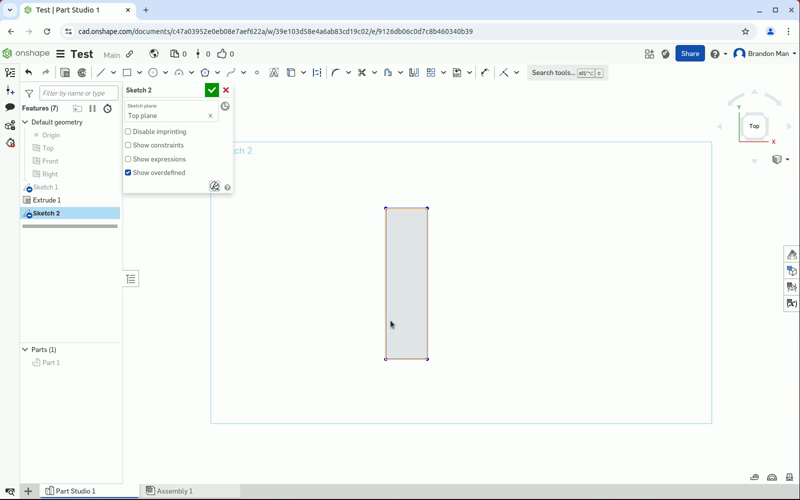
click(390, 320)
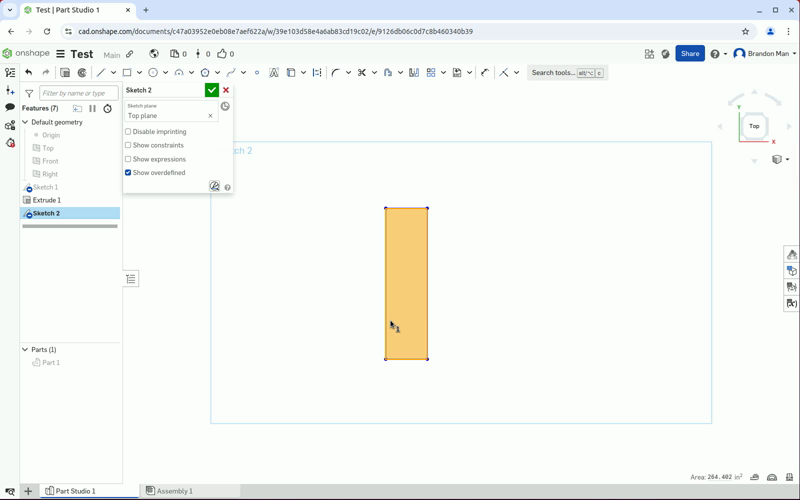
mouse_move(73, 352)
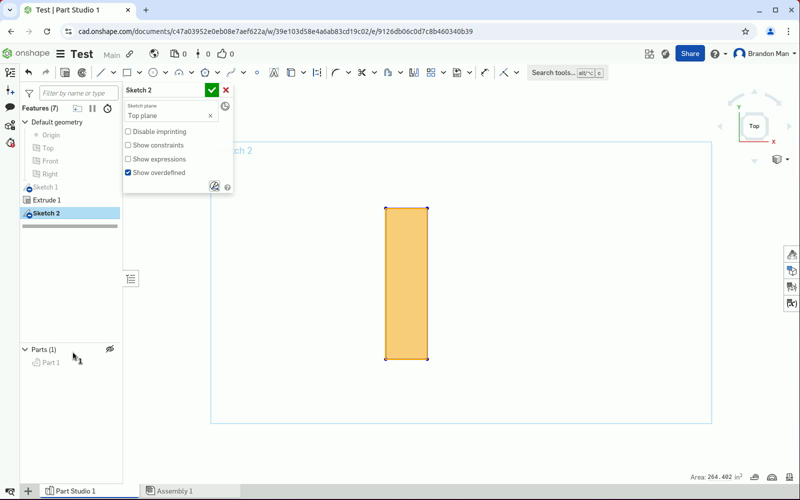
key(shift+y)
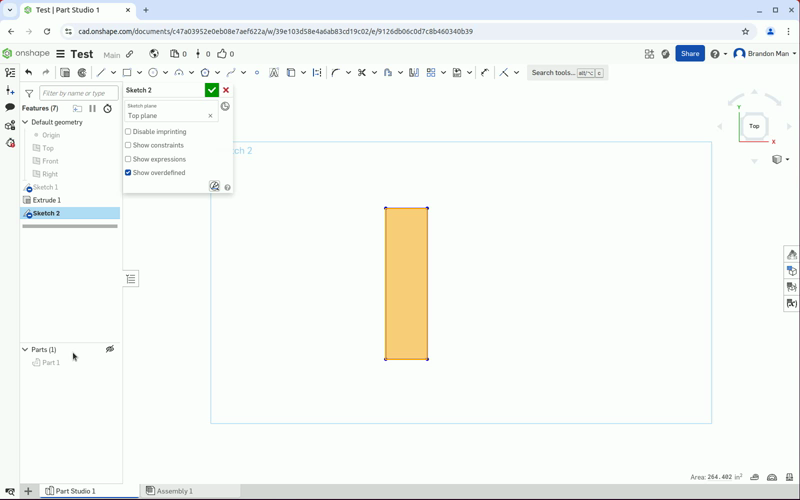
key(shift+e)
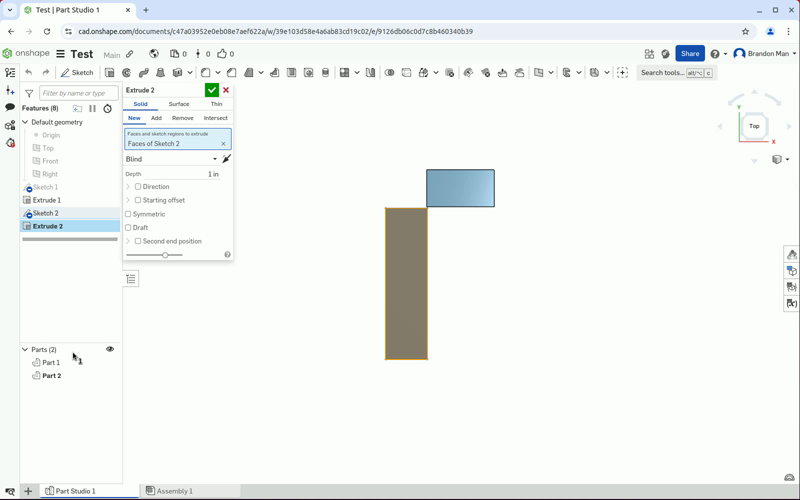
mouse_move(143, 106)
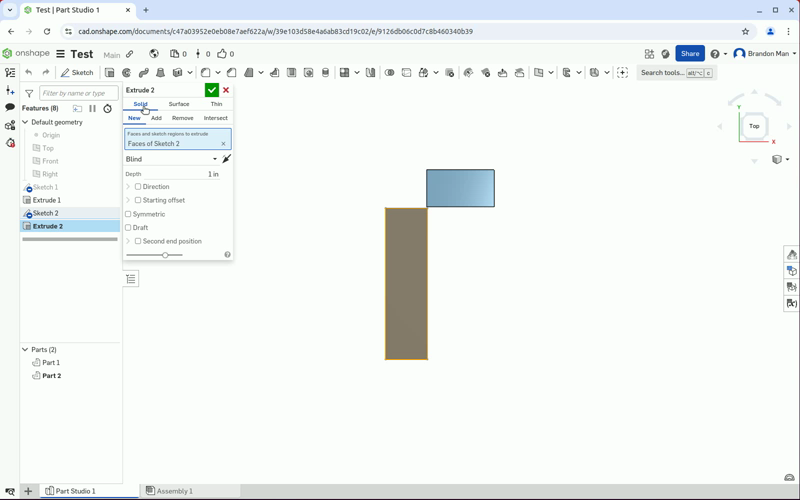
click(143, 106)
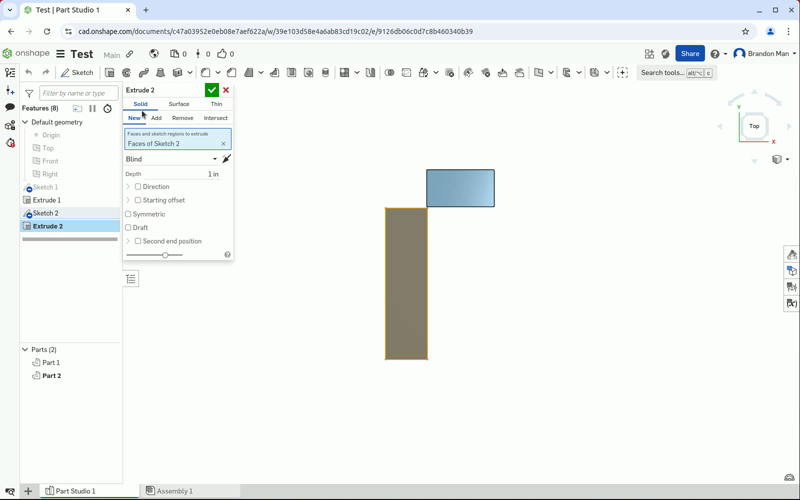
mouse_move(137, 120)
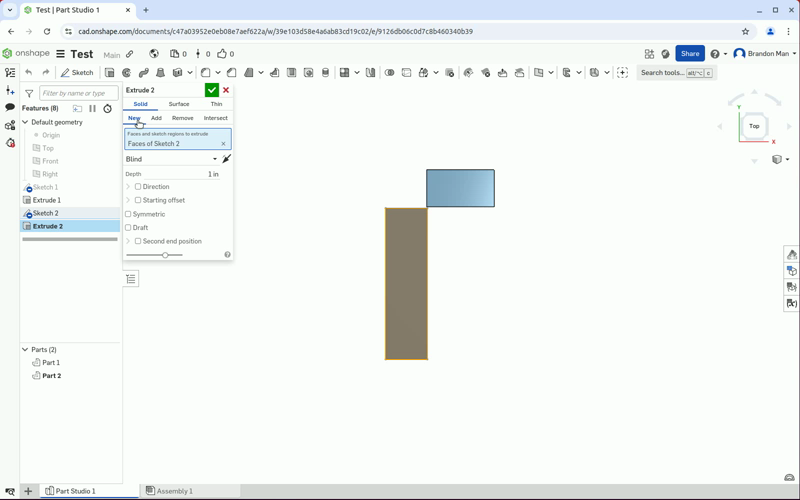
click(137, 120)
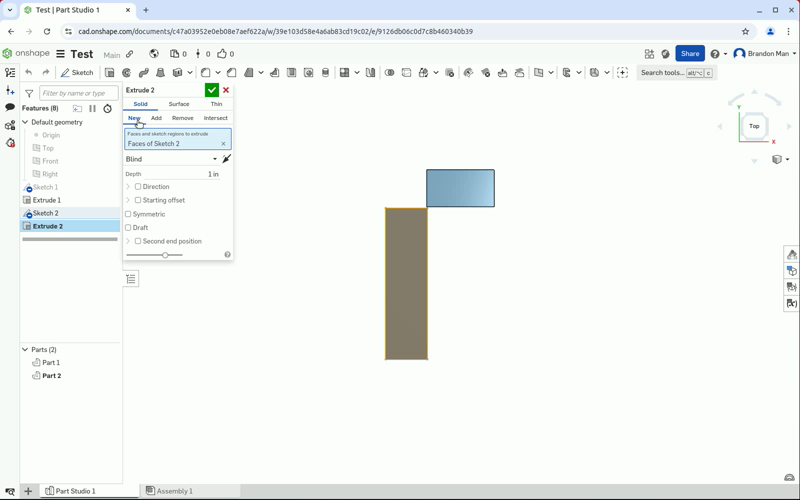
key(tab, 4)
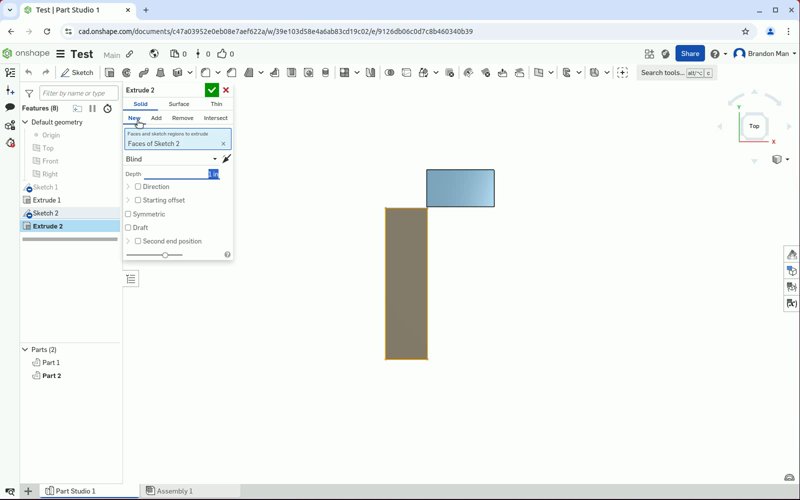
text(4.332)
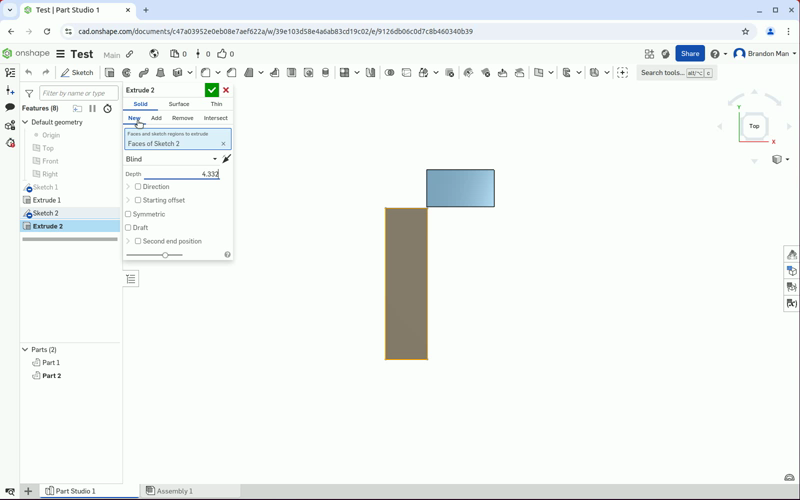
key(tab, 3)
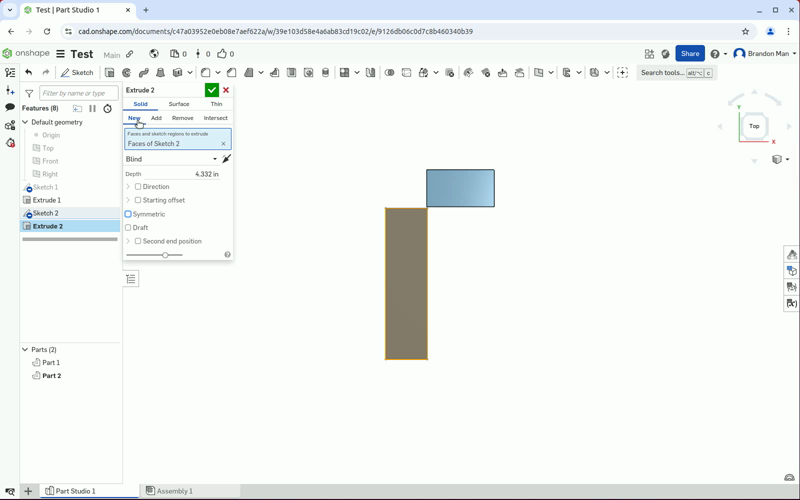
key(space)
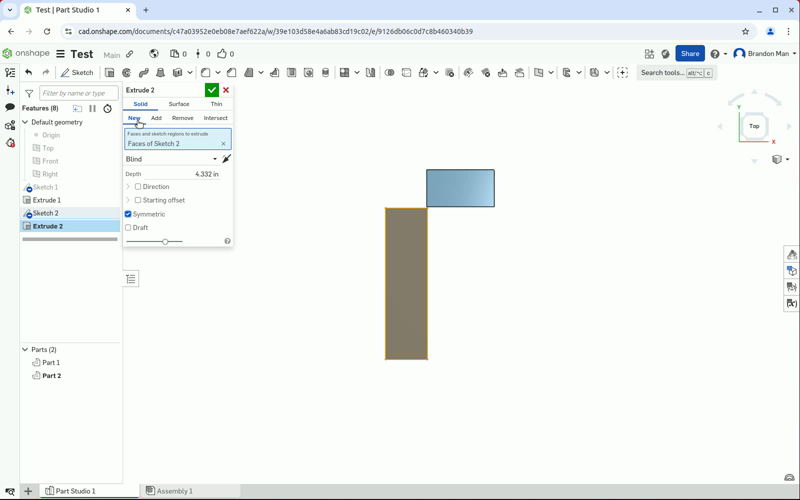
key(enter)
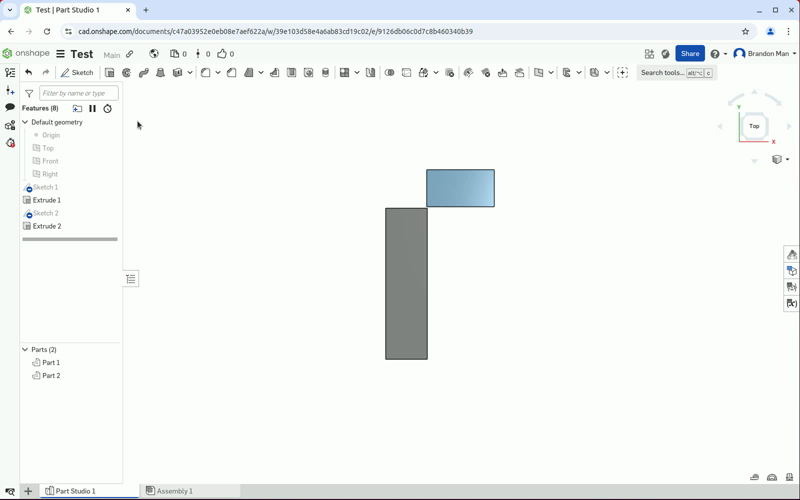
key(shift+h)
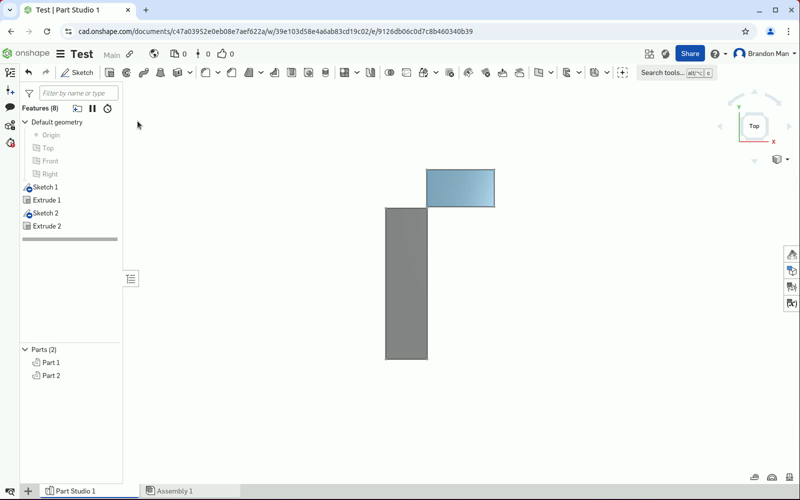
key(shift+h)
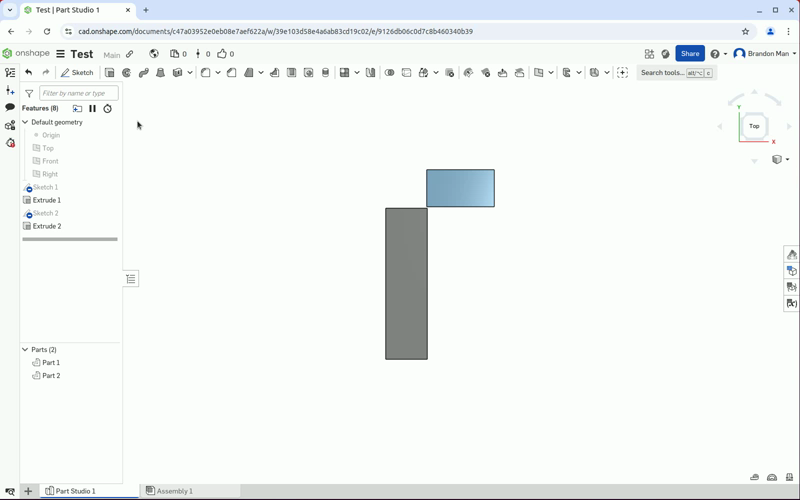
mouse_move(73, 189)
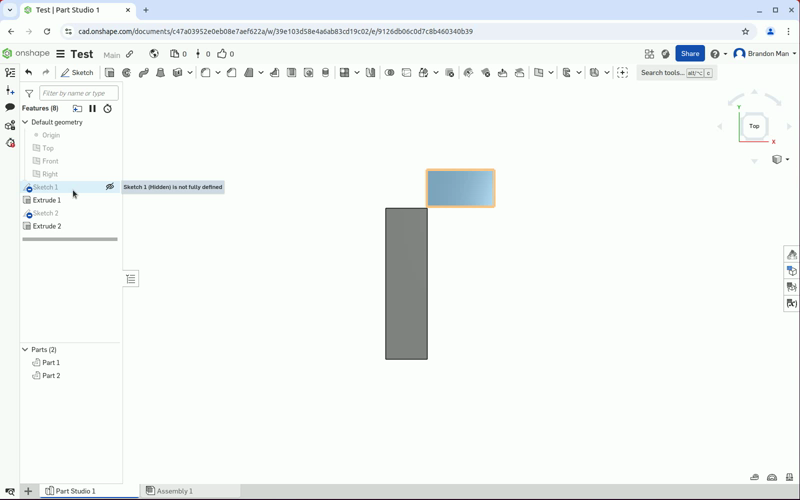
click(73, 189)
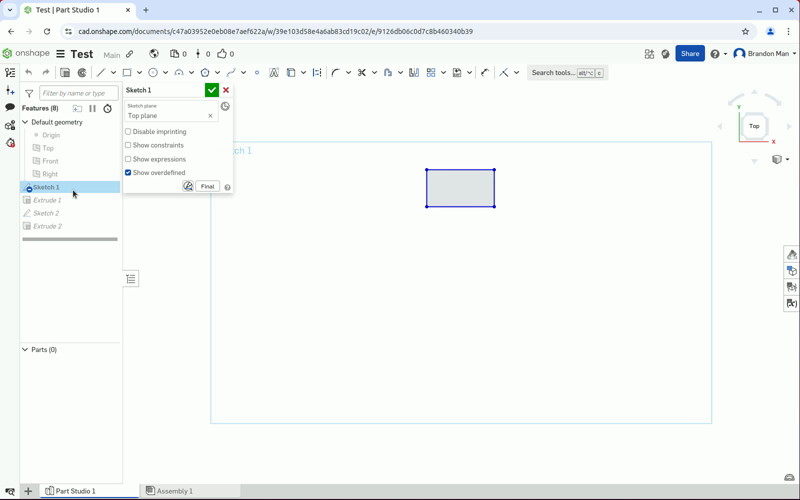
mouse_move(229, 92)
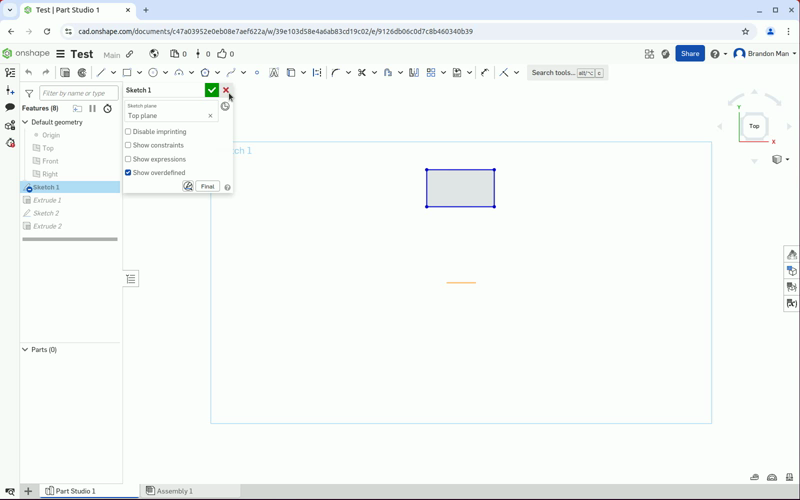
click(229, 92)
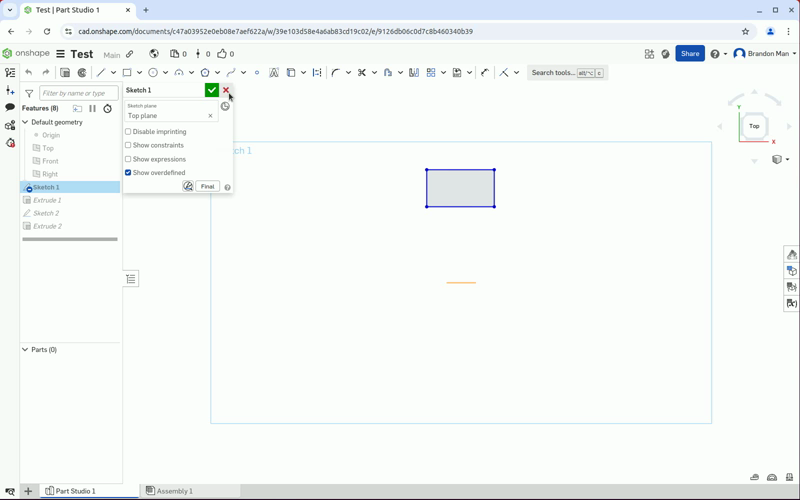
key(shift+s)
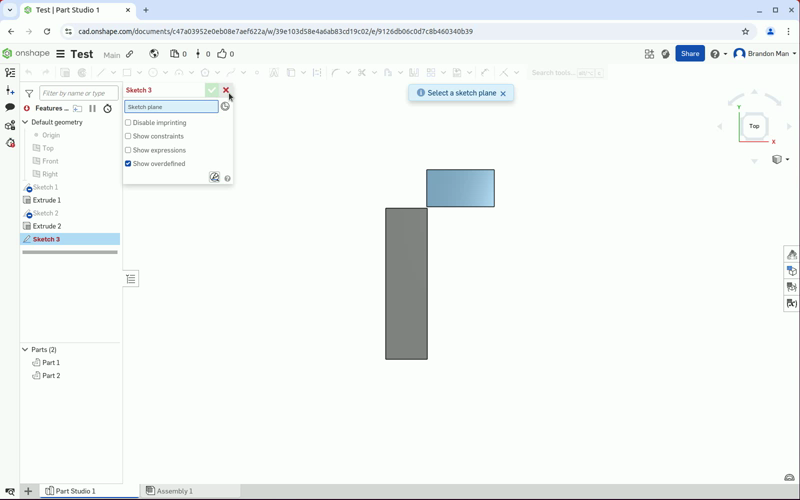
mouse_move(73, 150)
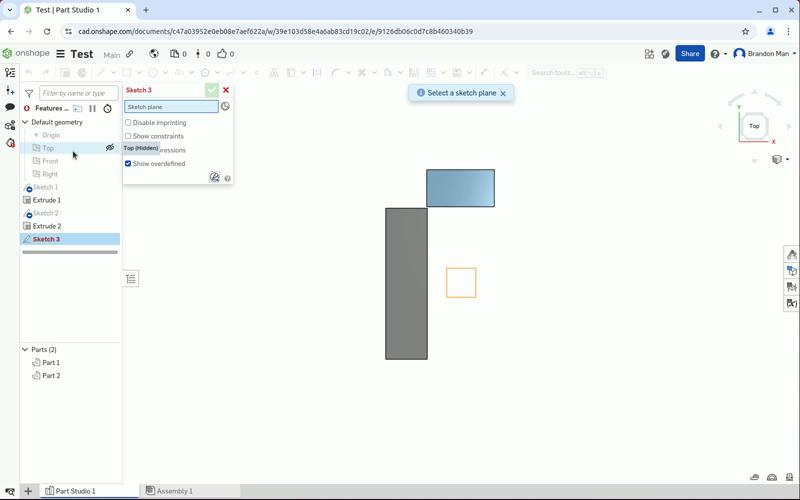
click(73, 150)
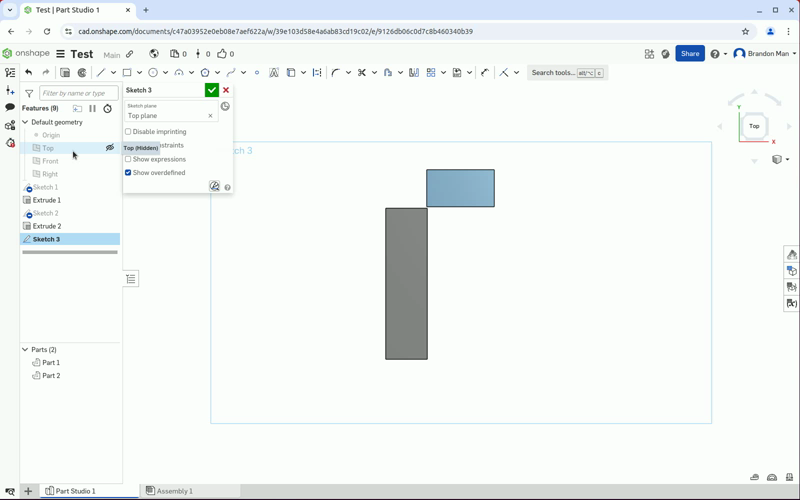
mouse_move(73, 352)
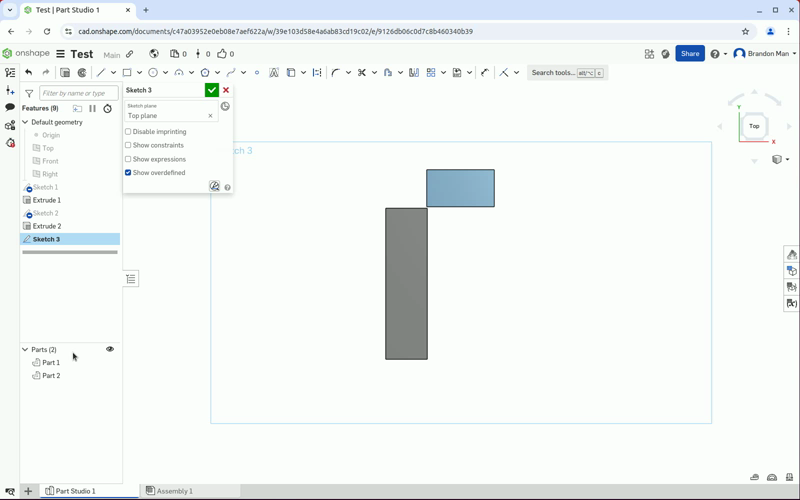
key(y)
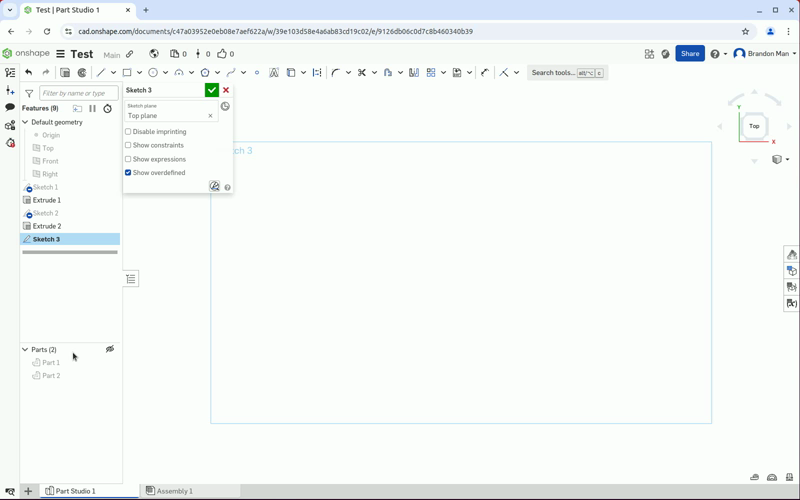
key(l)
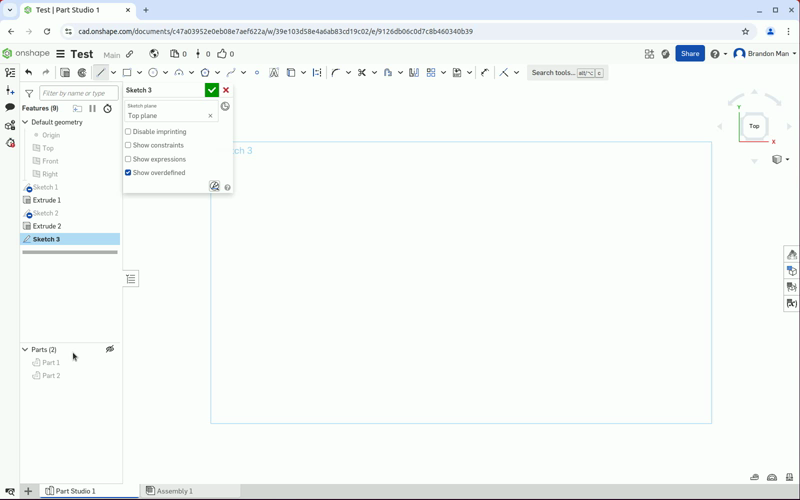
key_down(shift)
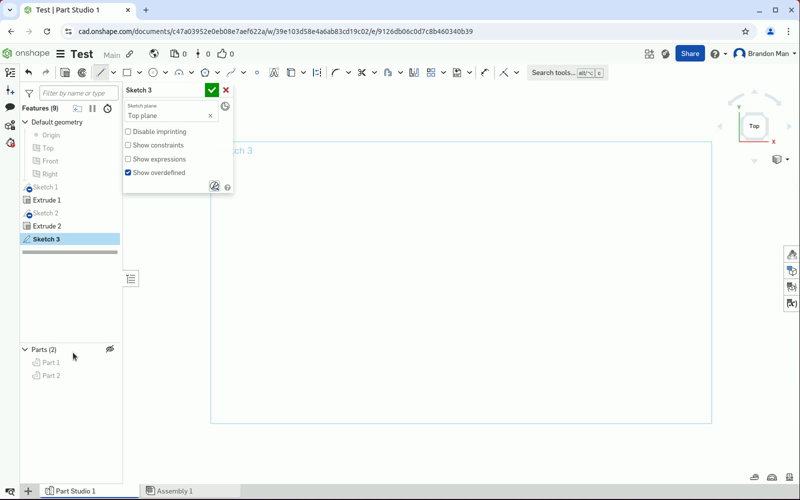
mouse_move(385, 206)
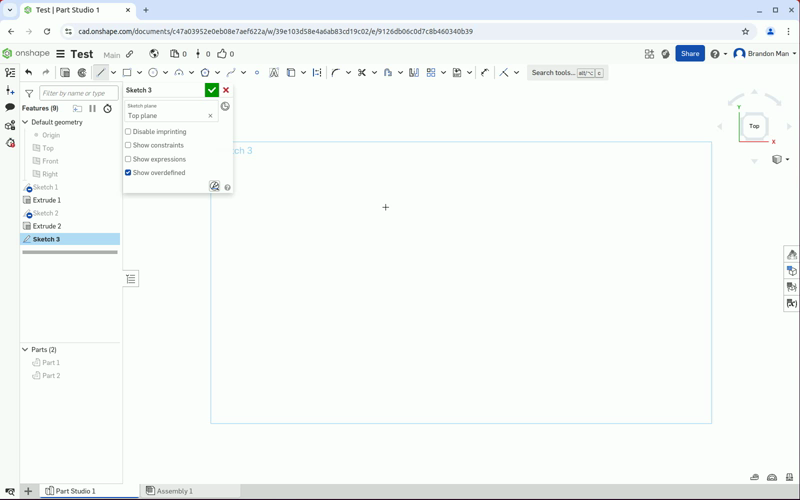
click(385, 206)
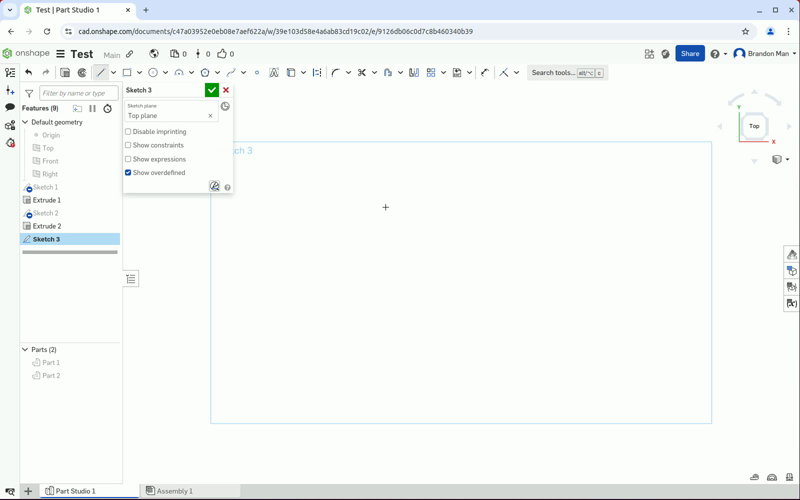
key_up(shift)
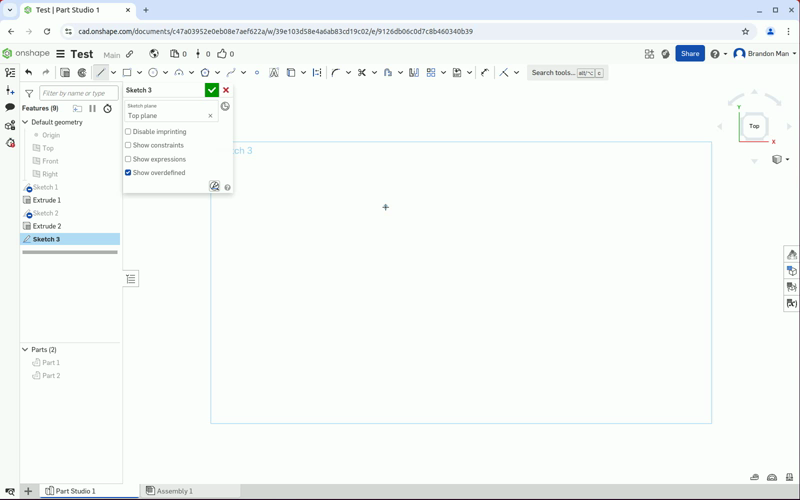
key_down(shift)
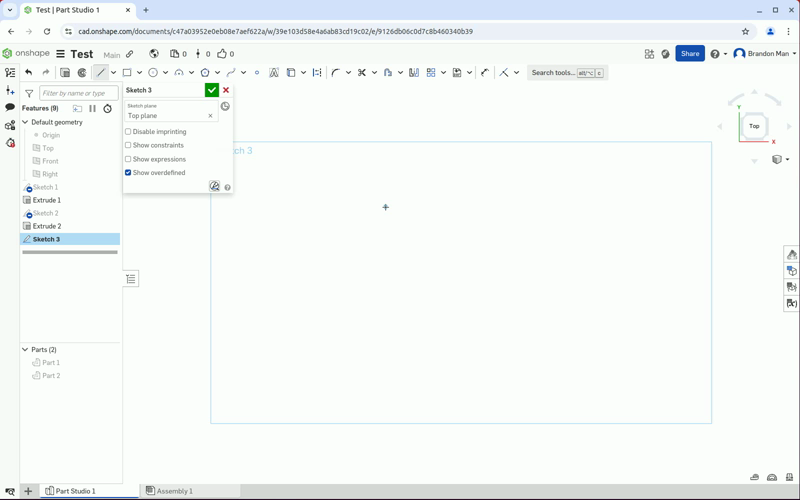
mouse_move(415, 206)
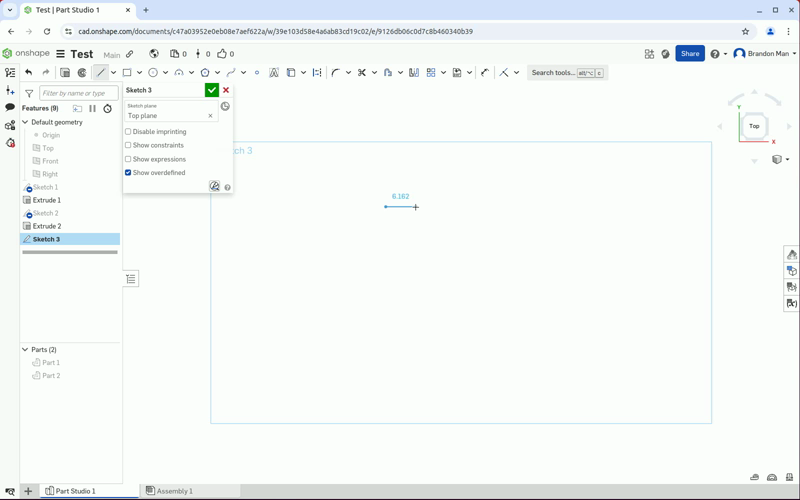
mouse_move(427, 206)
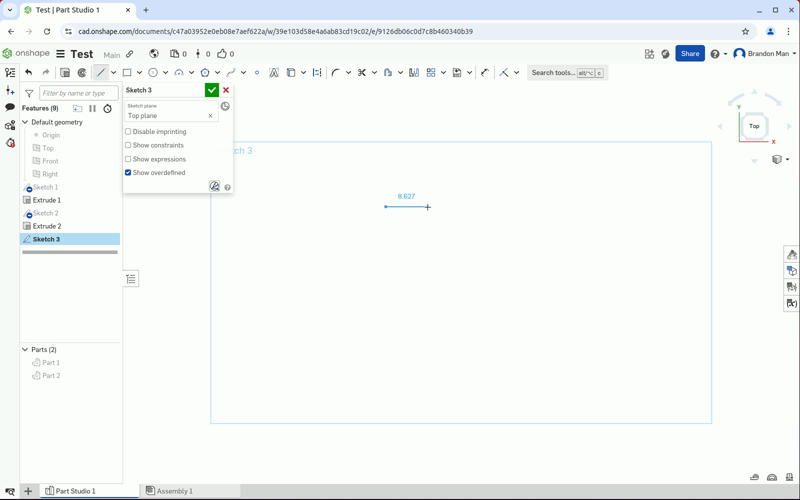
click(427, 206)
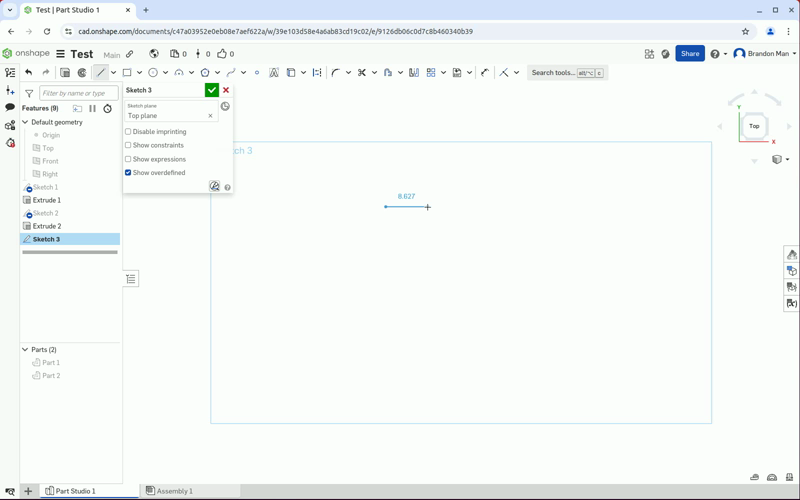
key_up(shift)
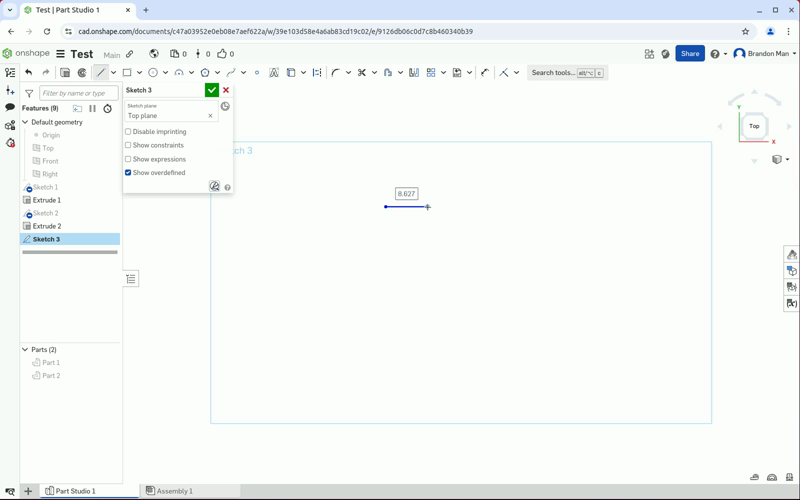
key_down(shift)
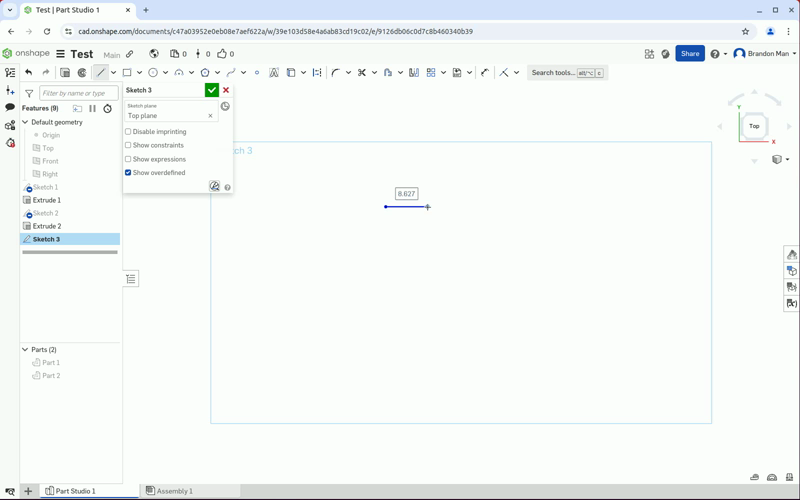
mouse_move(457, 206)
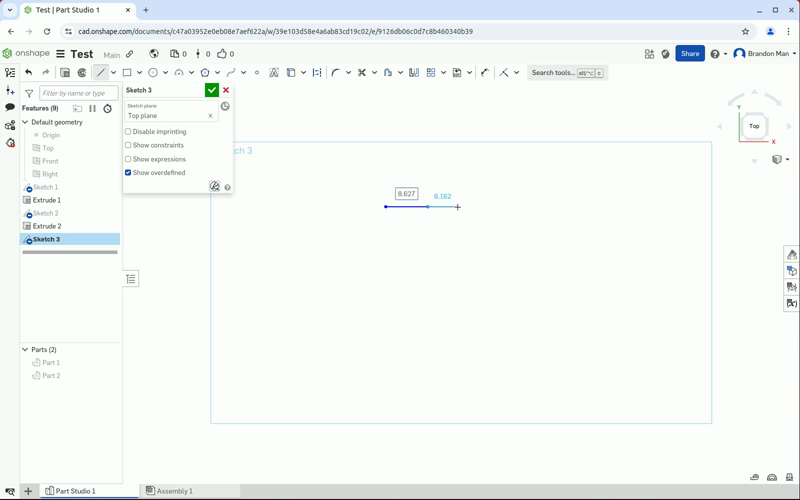
mouse_move(427, 169)
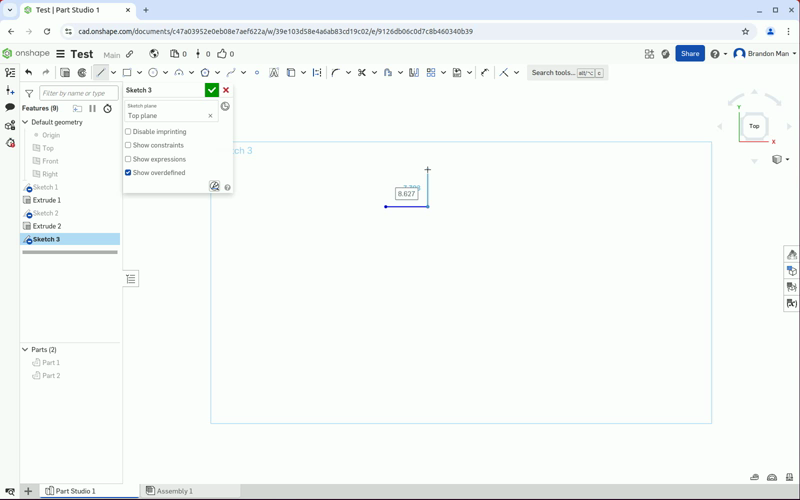
click(427, 169)
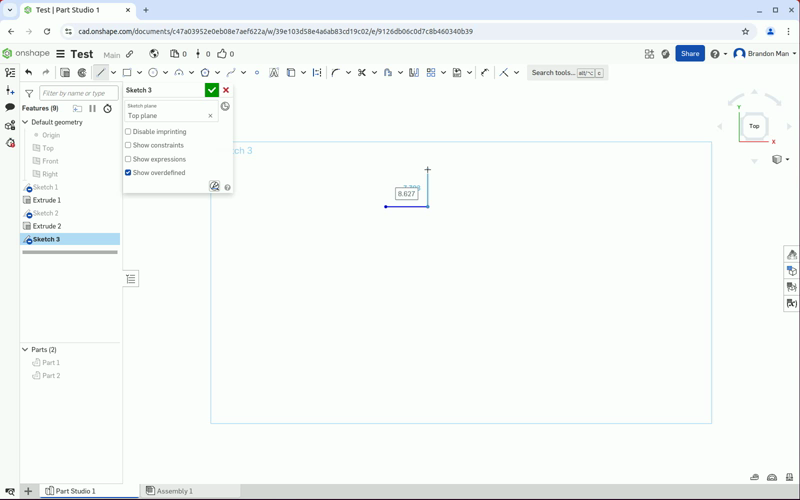
key_up(shift)
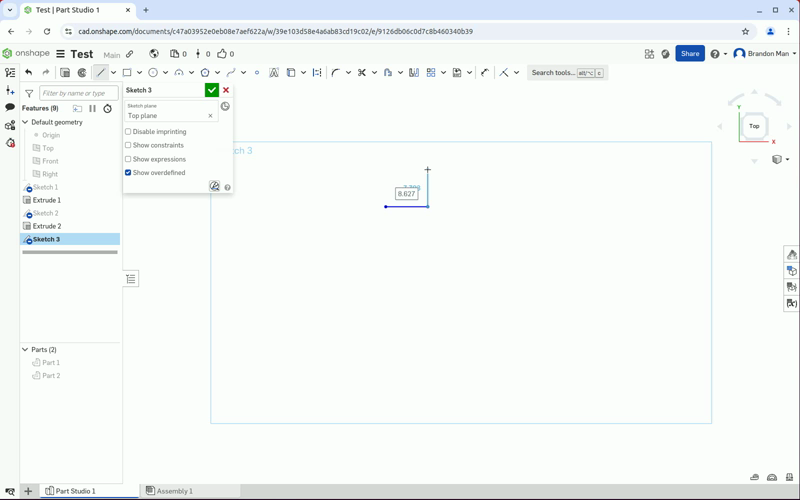
mouse_move(457, 169)
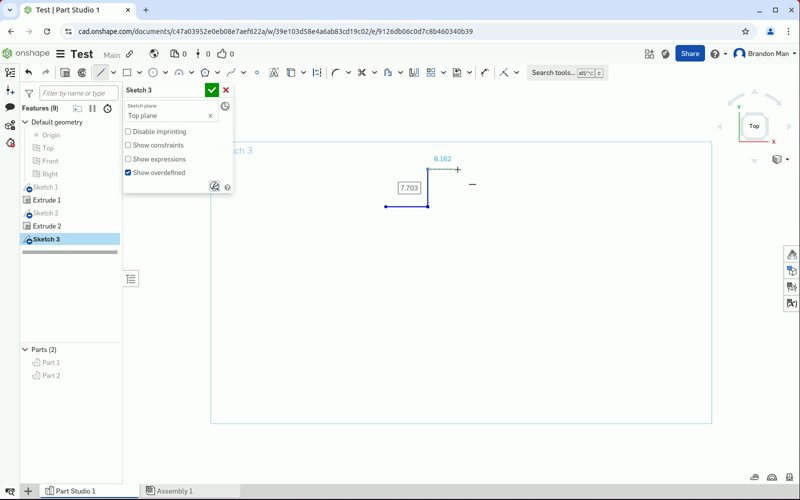
key_down(shift)
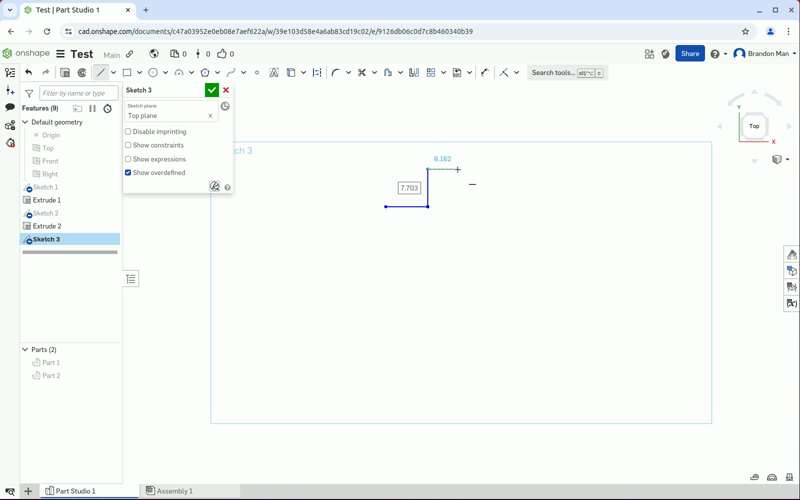
mouse_move(385, 206)
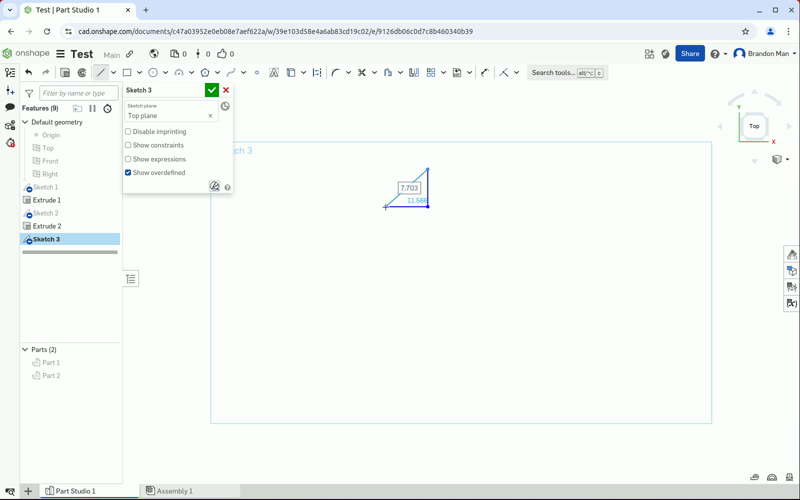
key_up(shift)
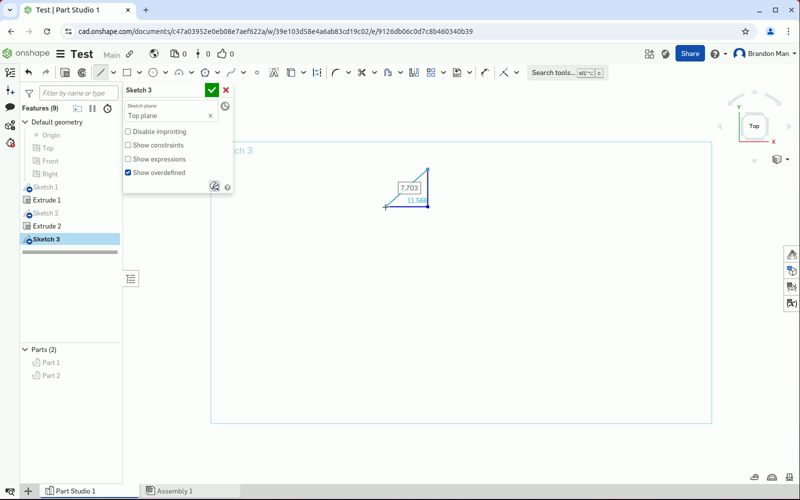
click(385, 206)
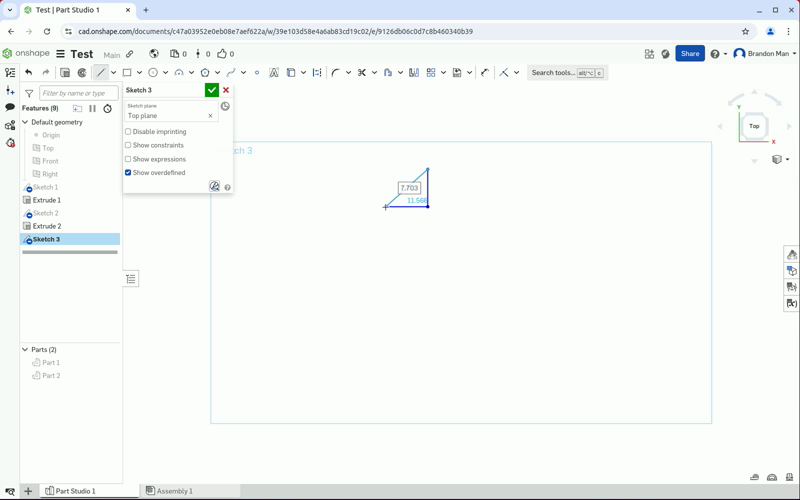
key(esc)
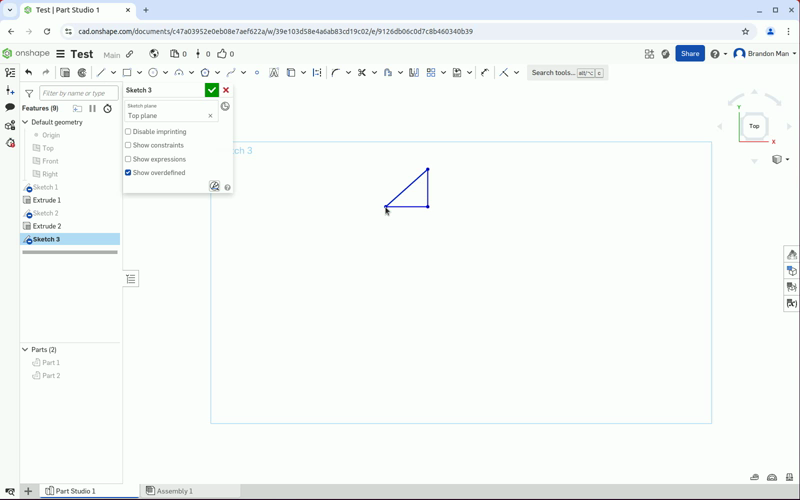
mouse_move(419, 179)
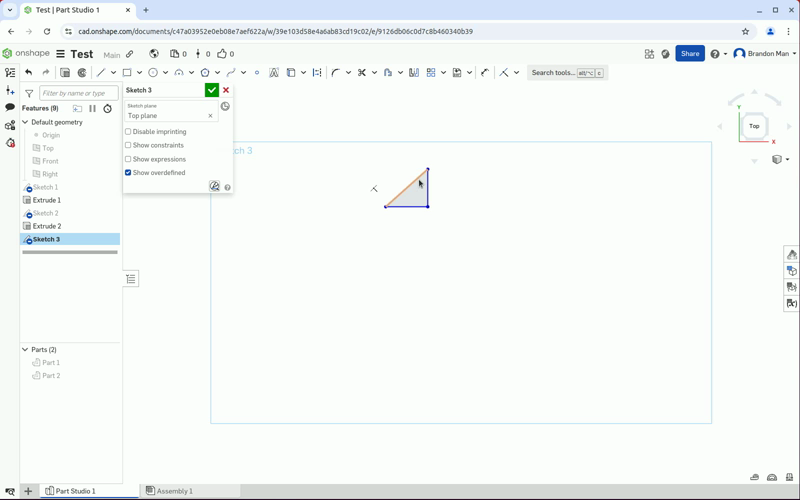
scroll(6)
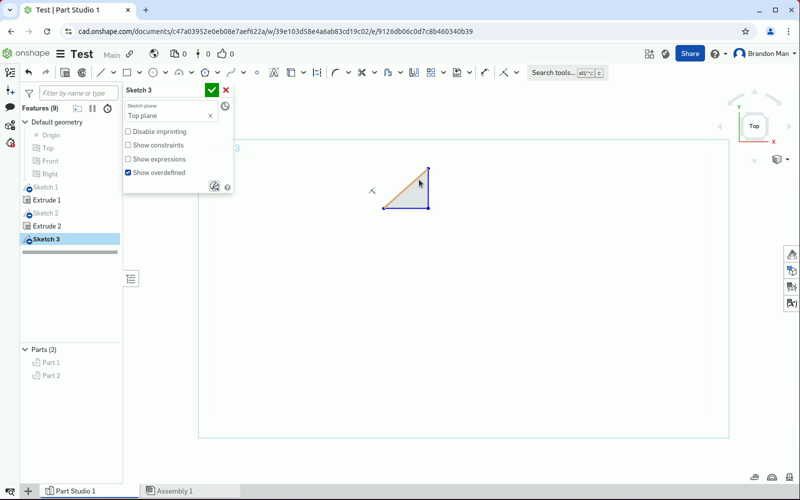
scroll(6)
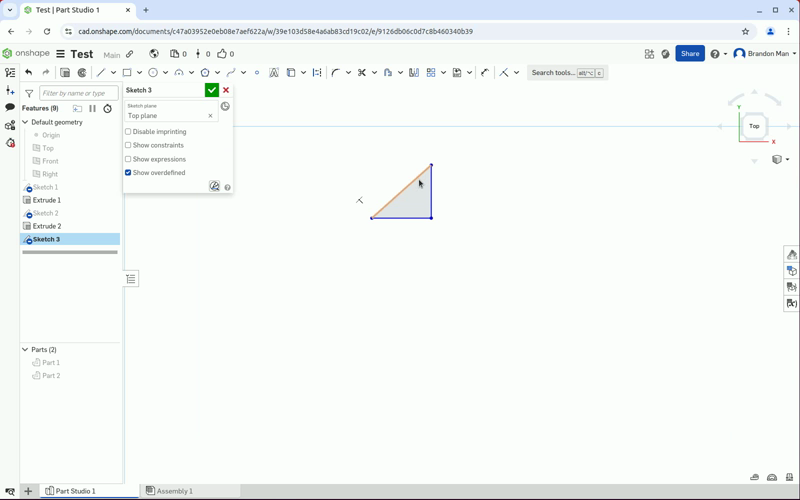
scroll(6)
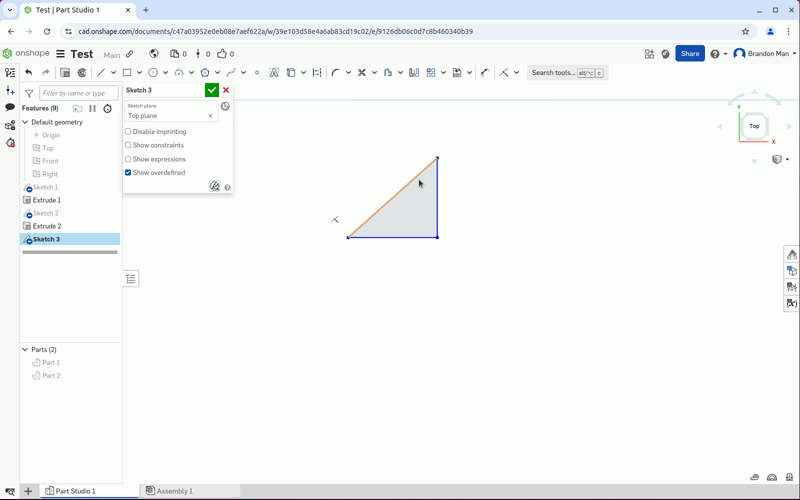
scroll(6)
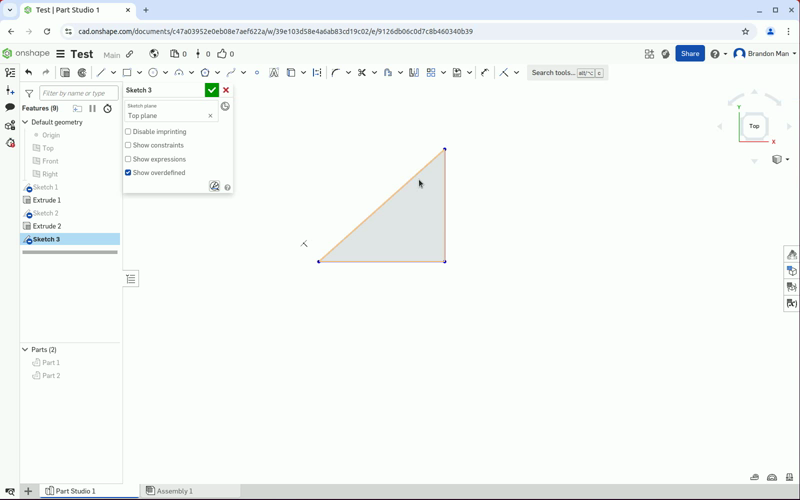
scroll(6)
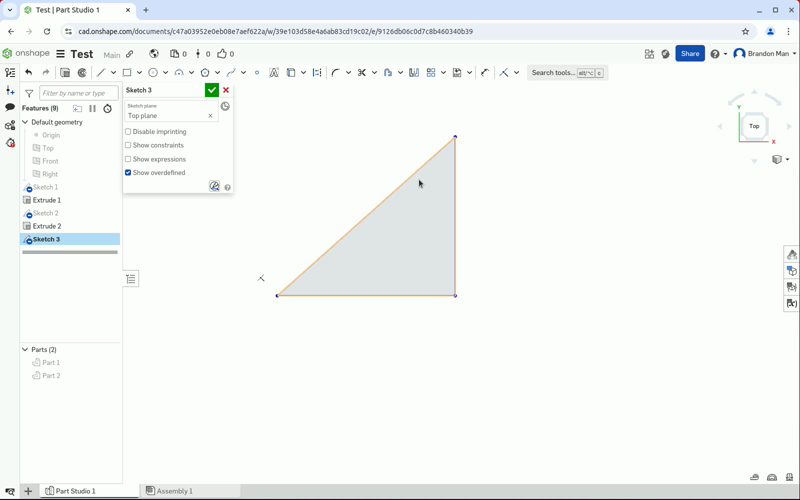
scroll(6)
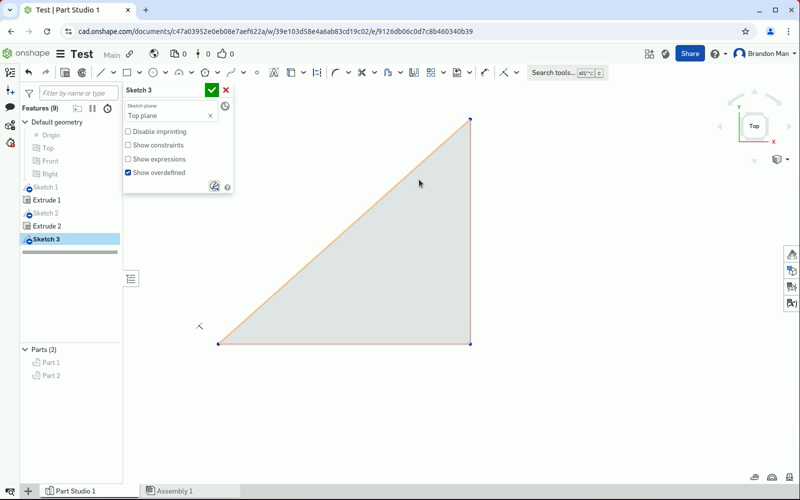
scroll(6)
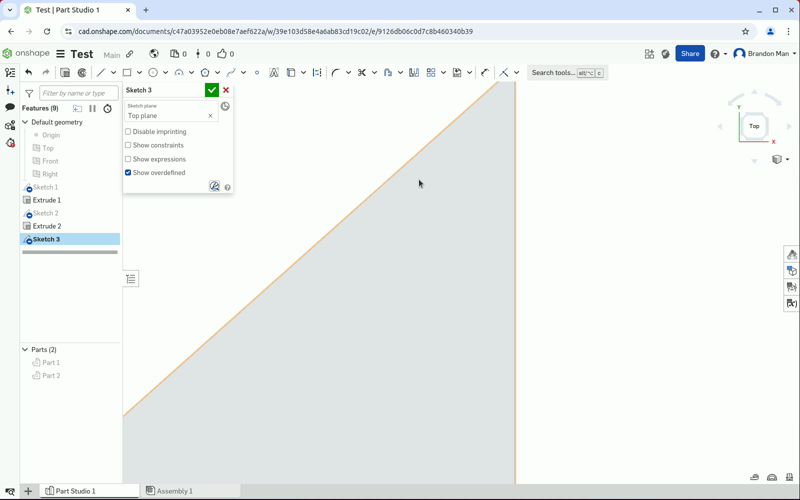
click(419, 179)
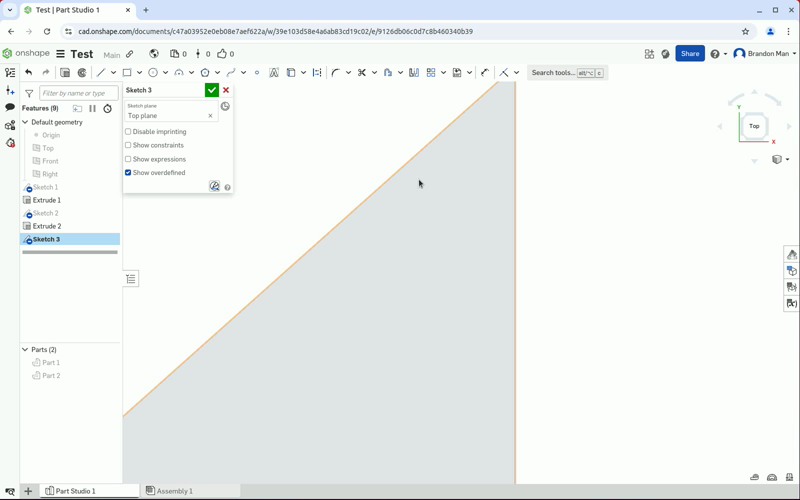
scroll(-6)
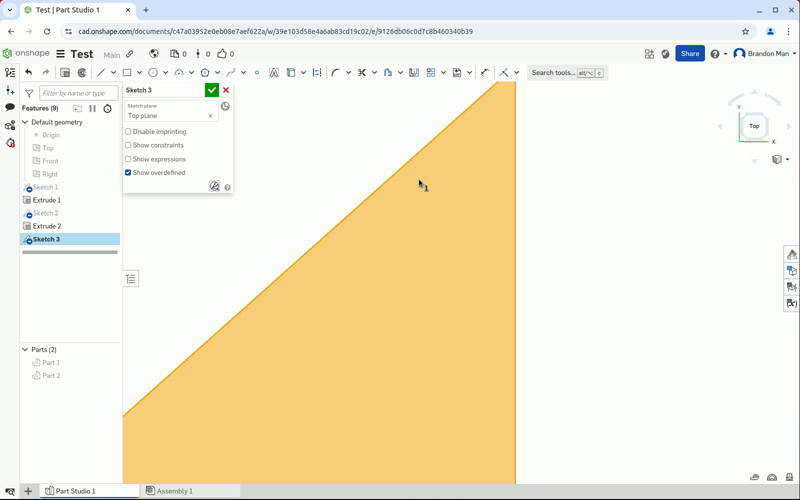
scroll(-6)
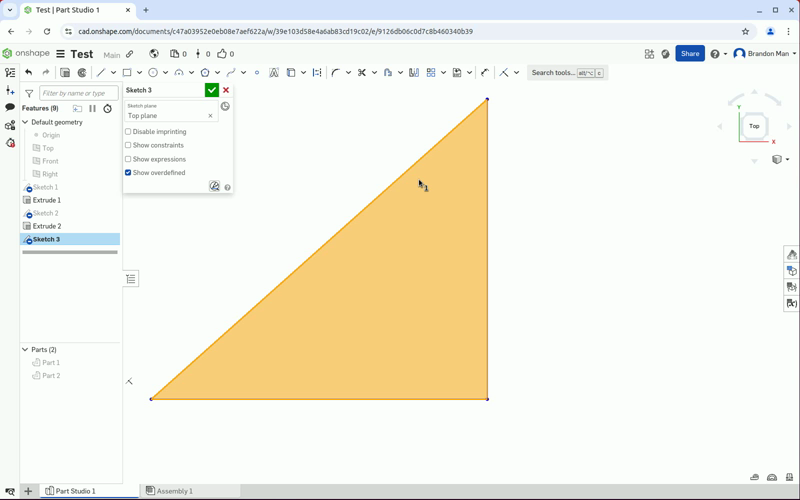
scroll(-6)
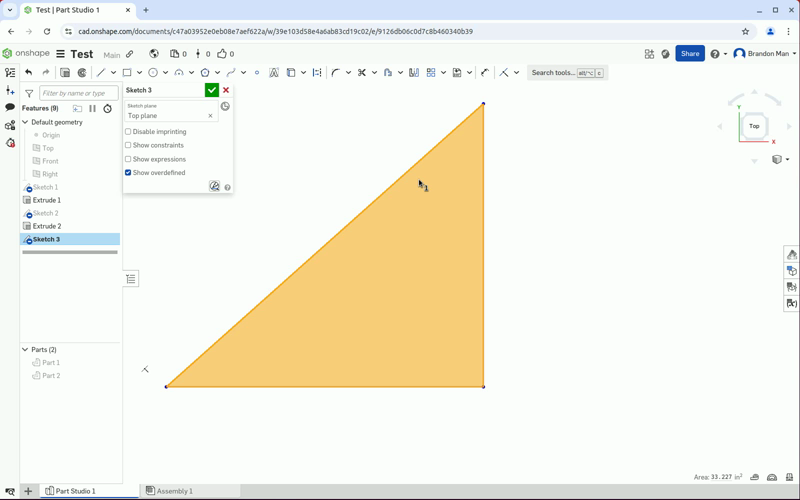
scroll(-6)
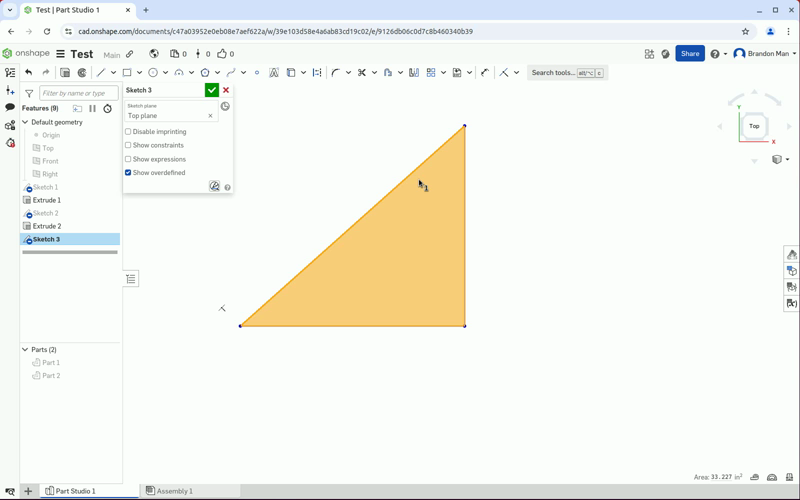
scroll(-6)
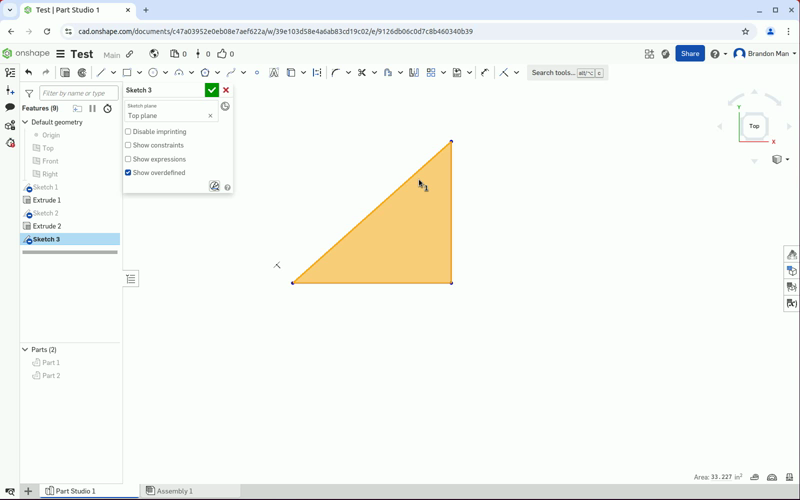
scroll(-6)
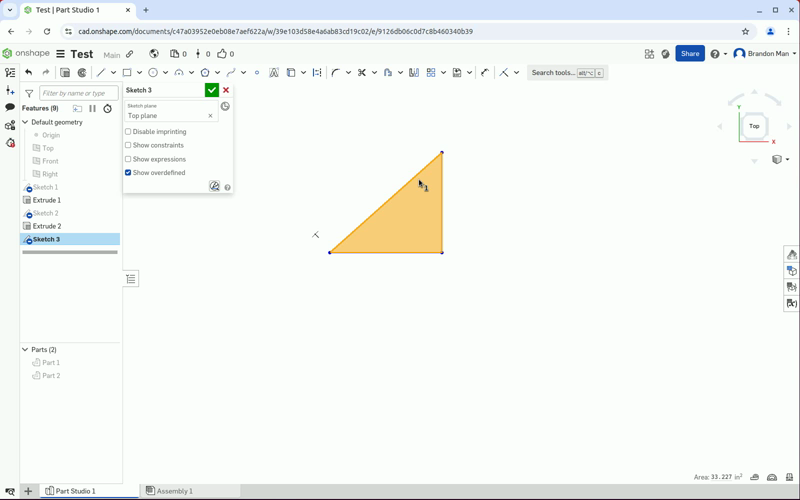
scroll(-6)
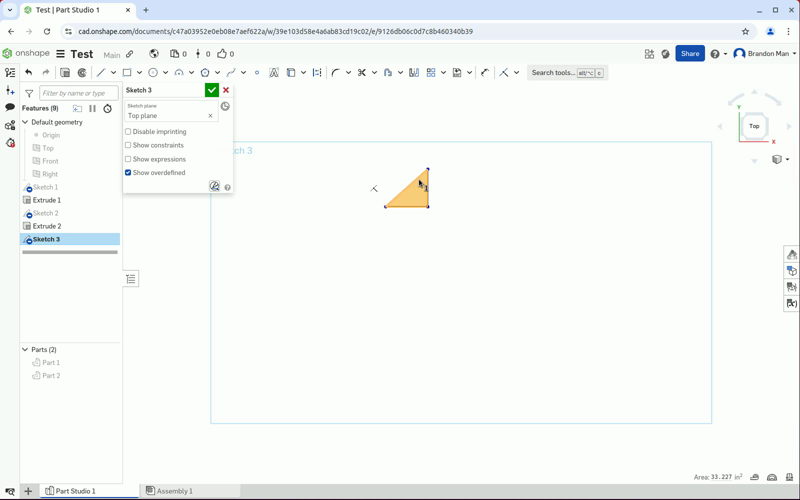
mouse_move(73, 352)
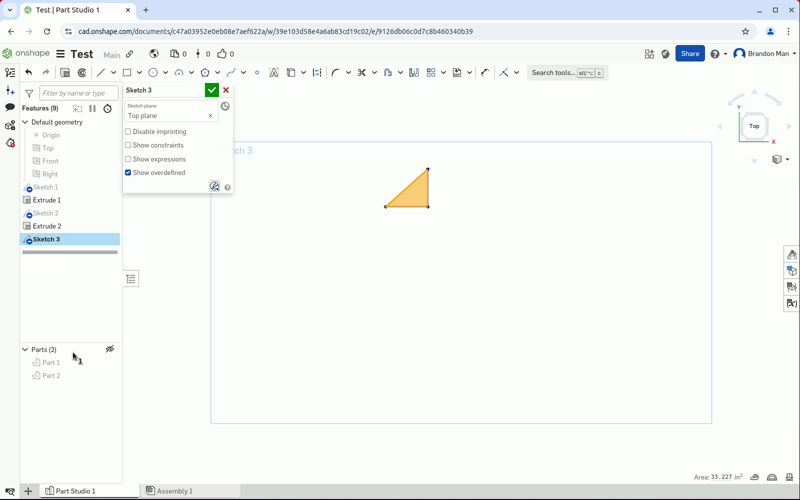
key(shift+y)
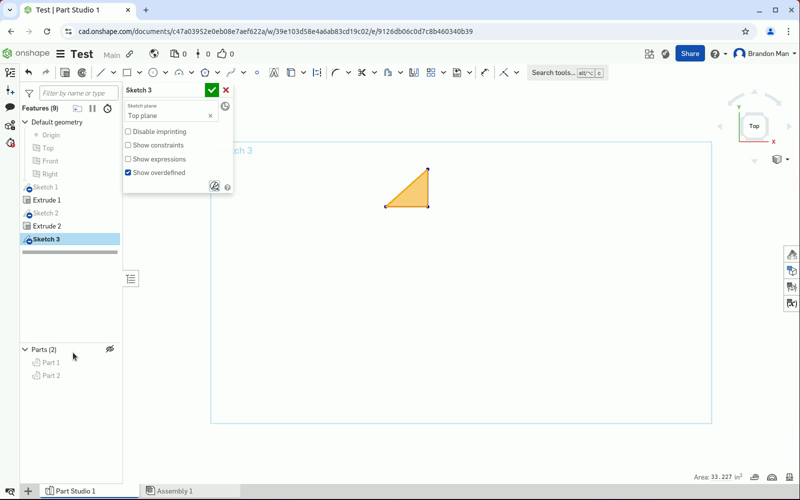
key(shift+e)
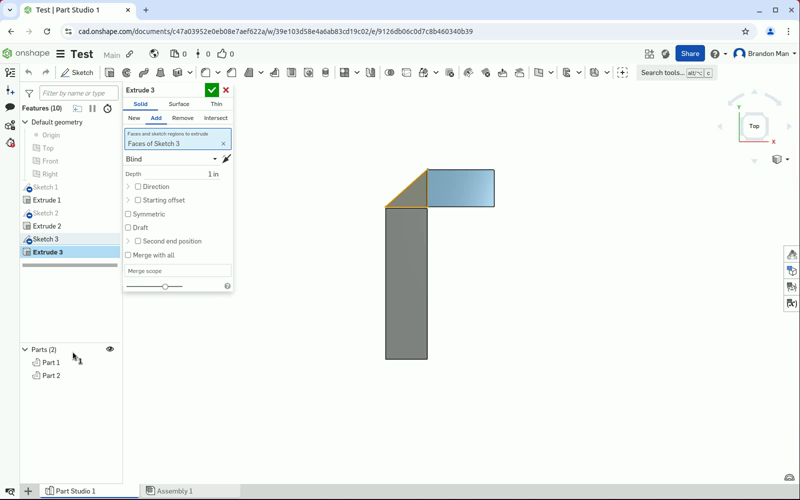
mouse_move(143, 106)
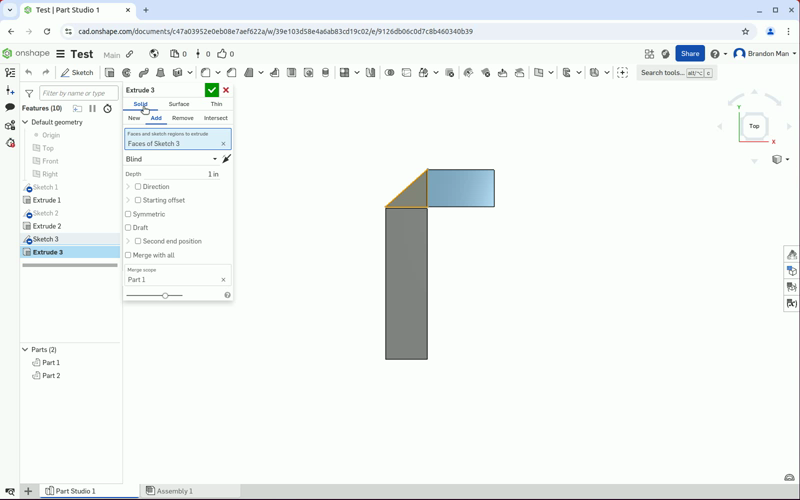
click(143, 106)
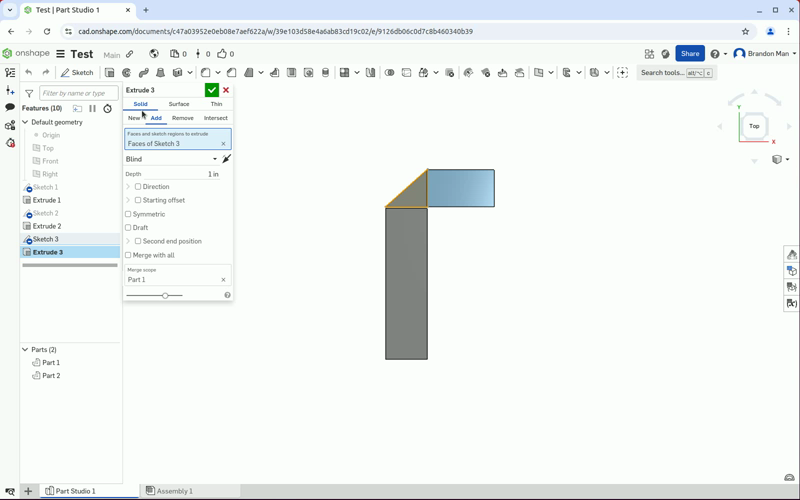
mouse_move(137, 120)
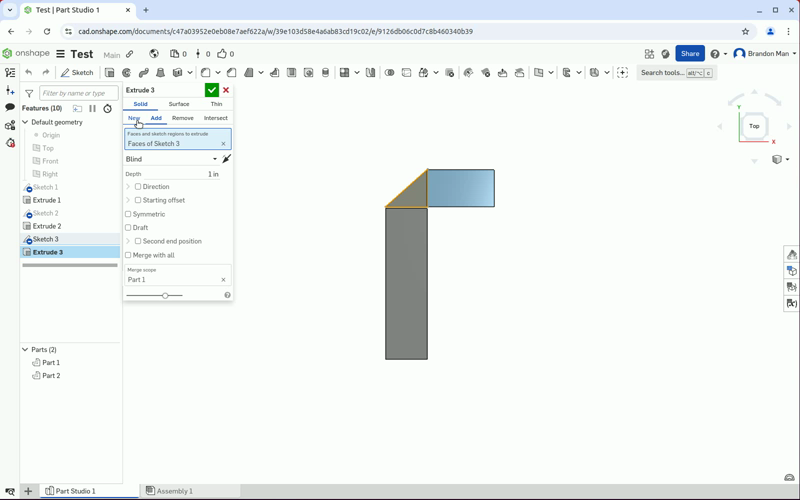
click(137, 120)
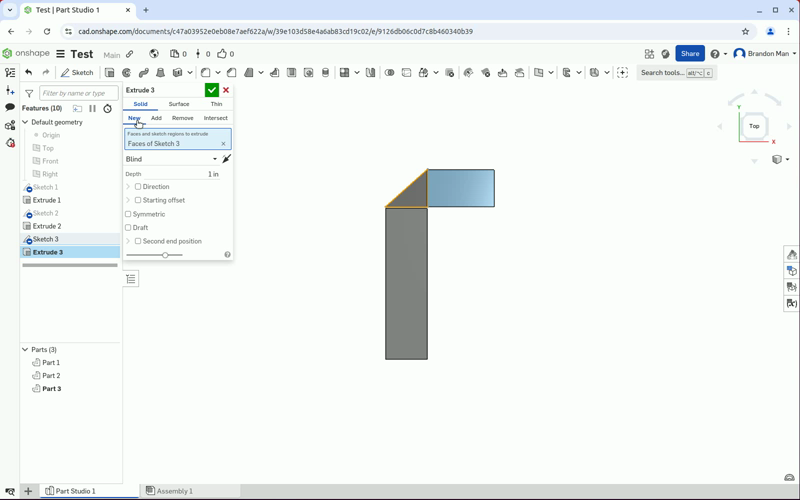
key(tab, 4)
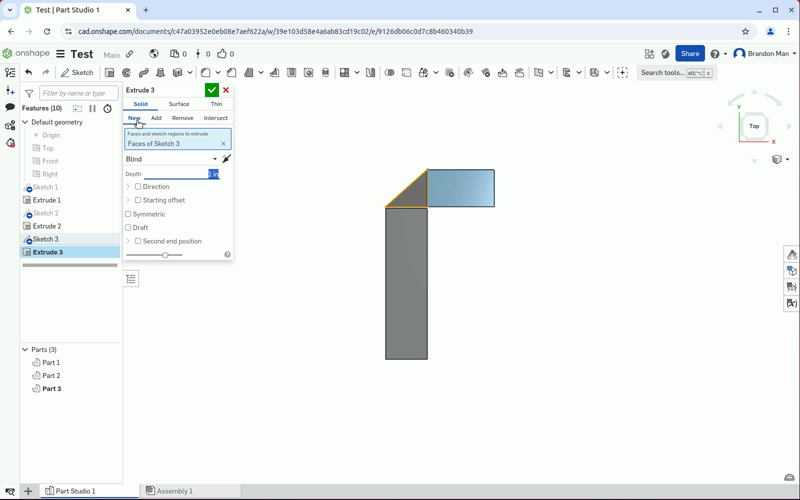
text(4.332)
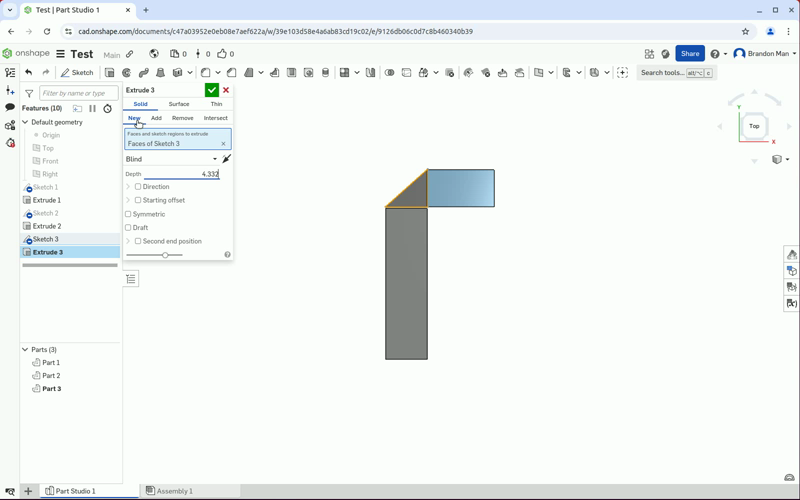
key(tab, 3)
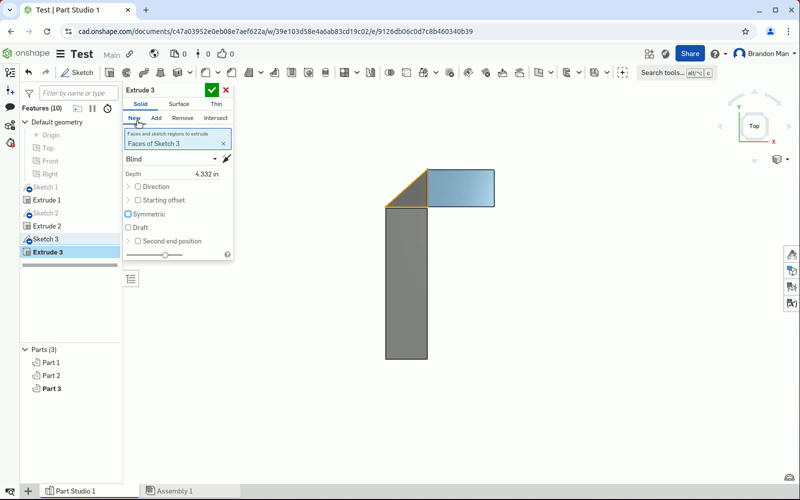
key(space)
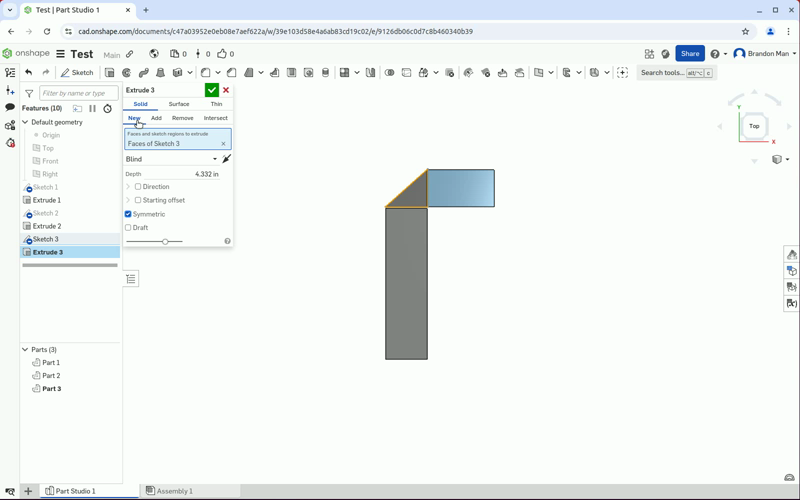
key(enter)
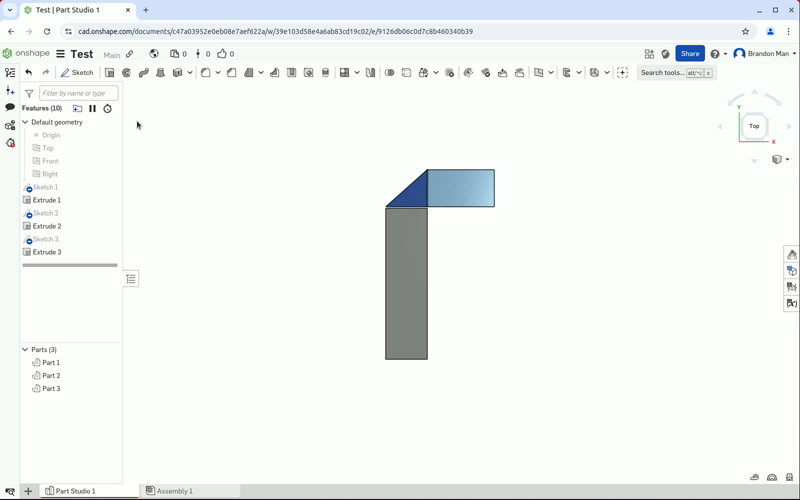
key(shift+h)
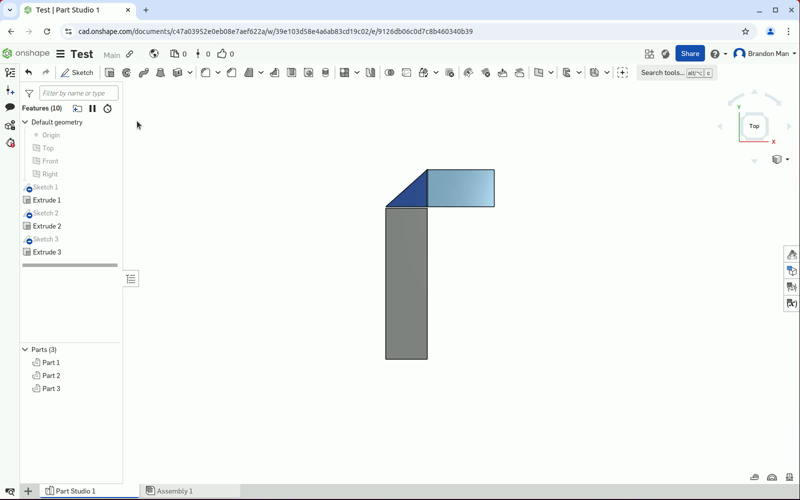
key(shift+h)
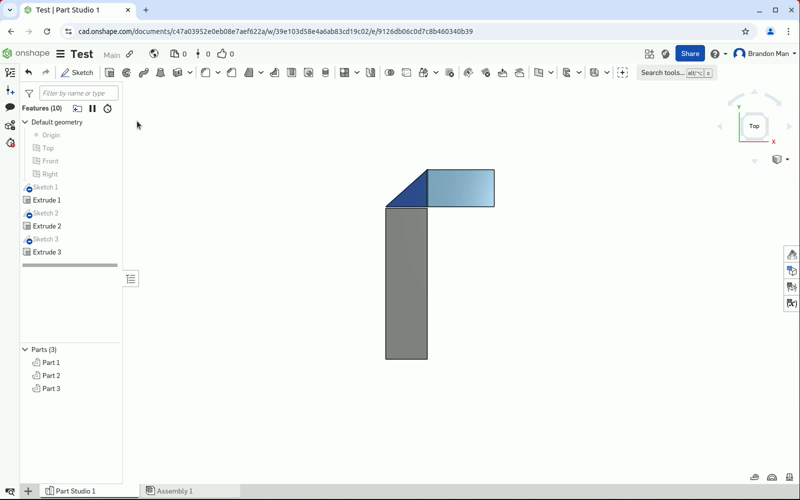
mouse_move(73, 189)
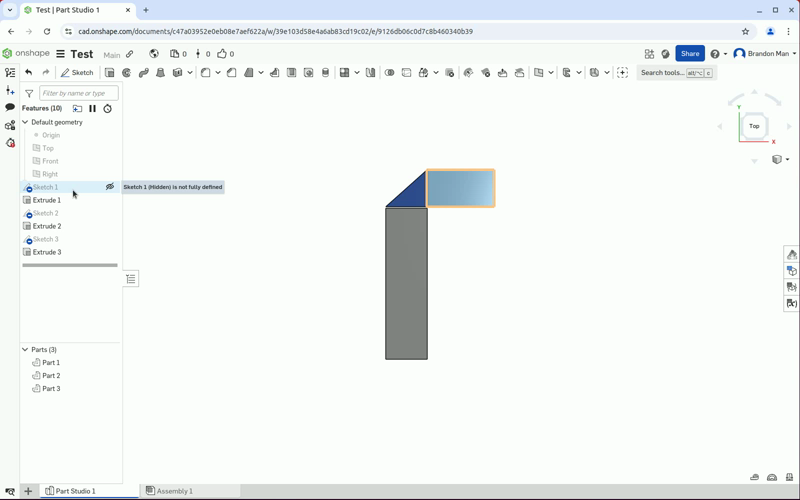
click(73, 189)
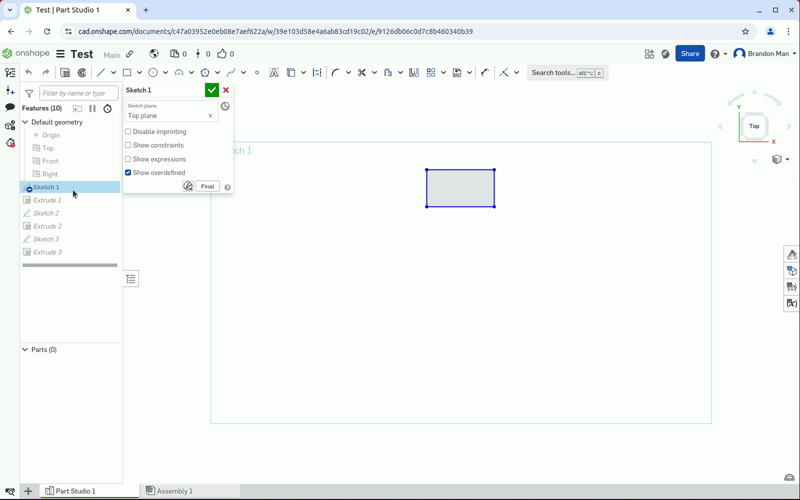
mouse_move(229, 92)
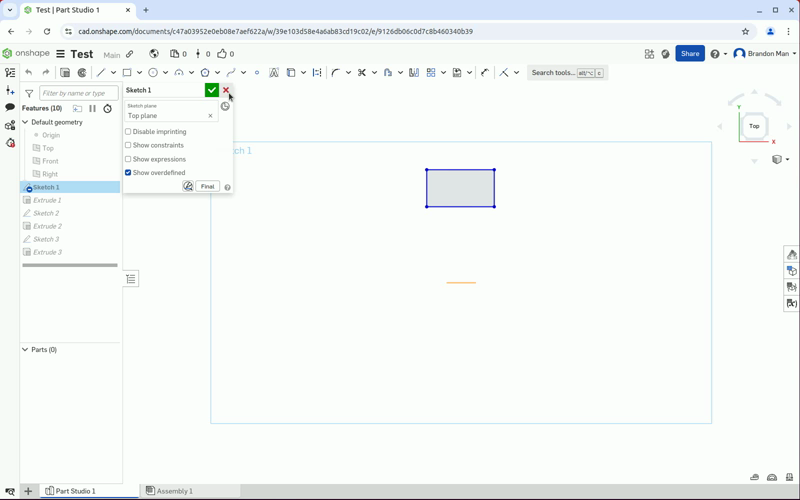
click(229, 92)
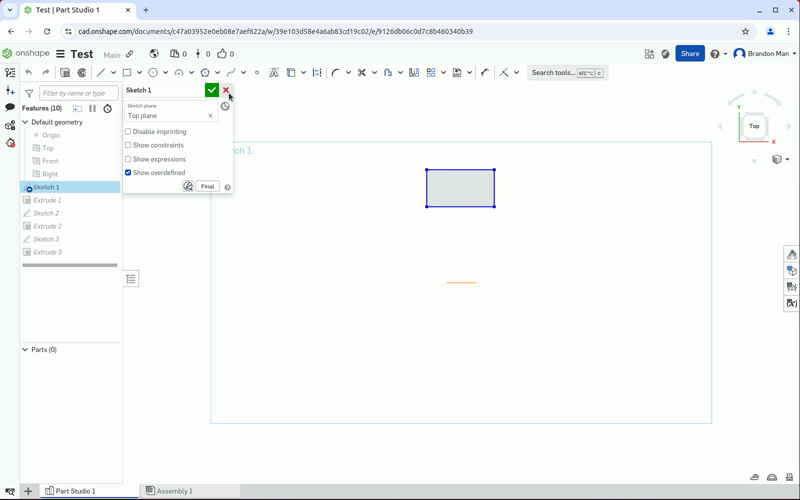
key(shift+s)
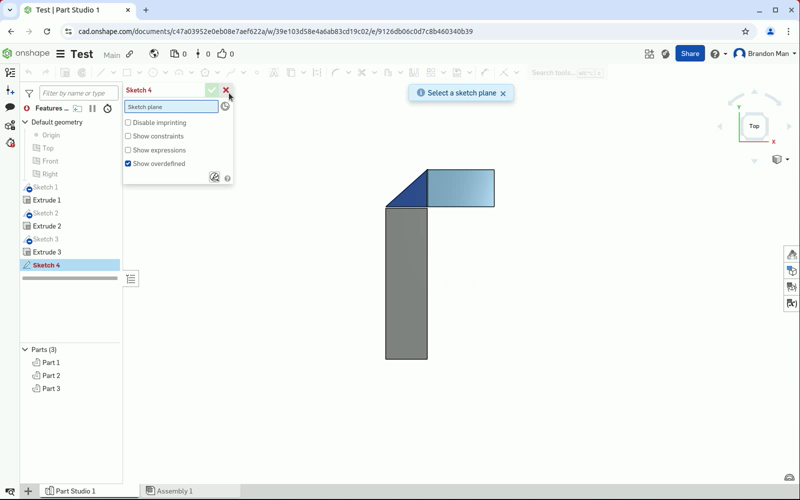
mouse_move(73, 150)
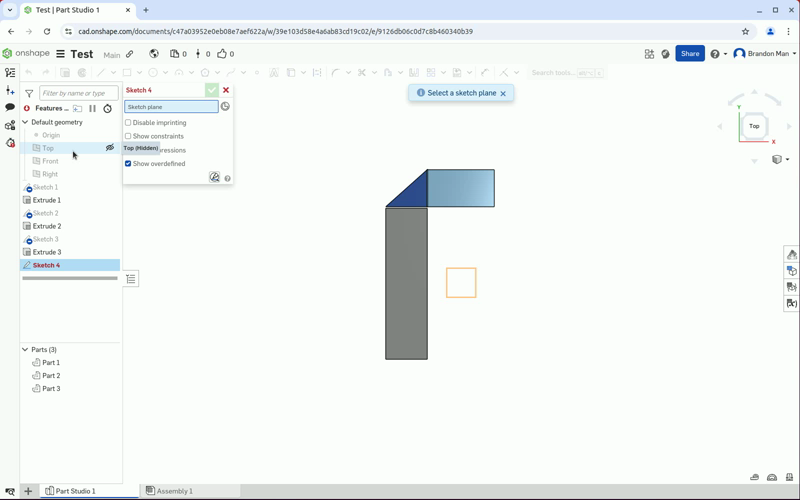
click(73, 150)
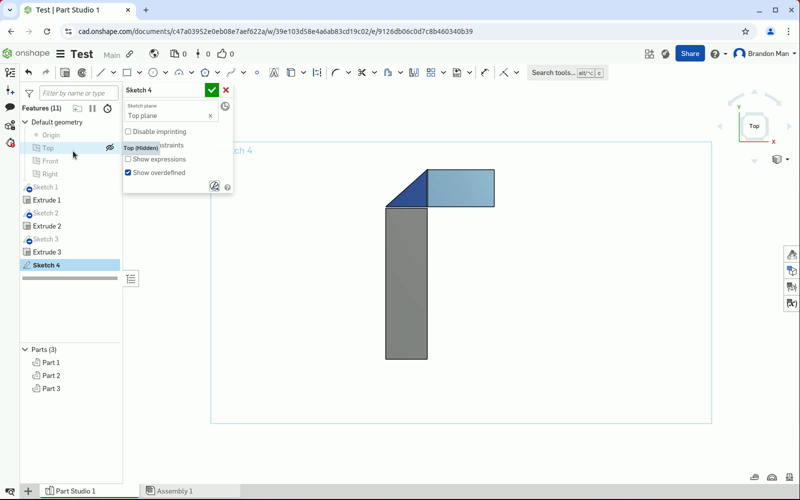
mouse_move(73, 352)
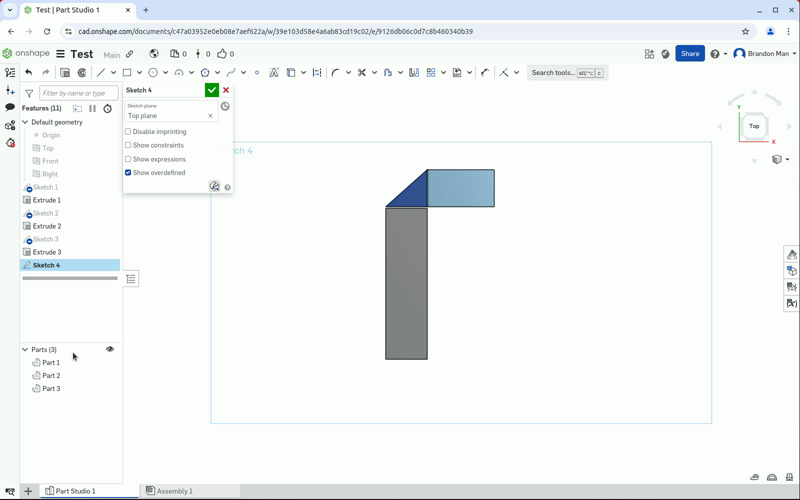
key(y)
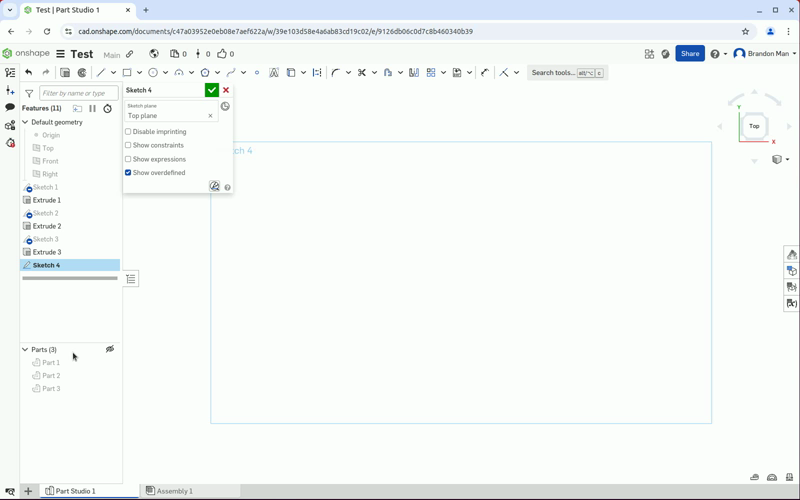
key(l)
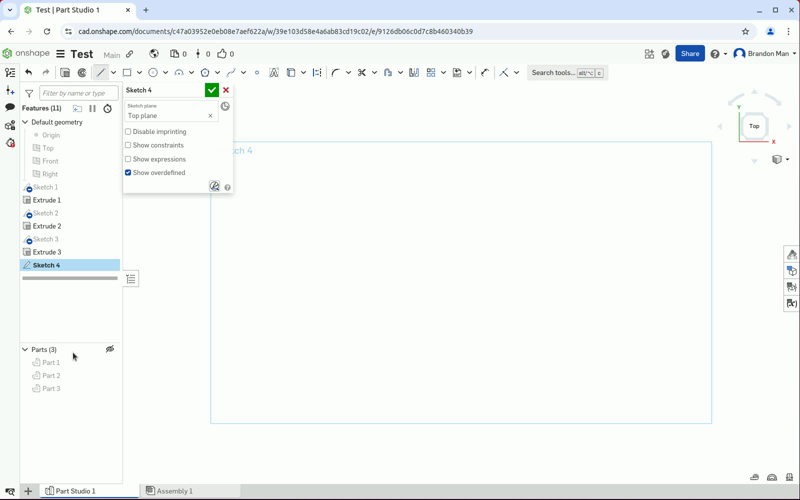
key_down(shift)
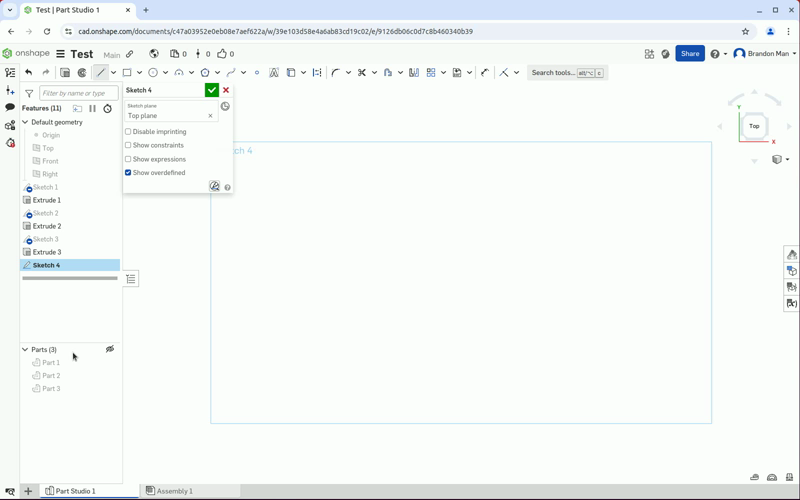
mouse_move(426, 359)
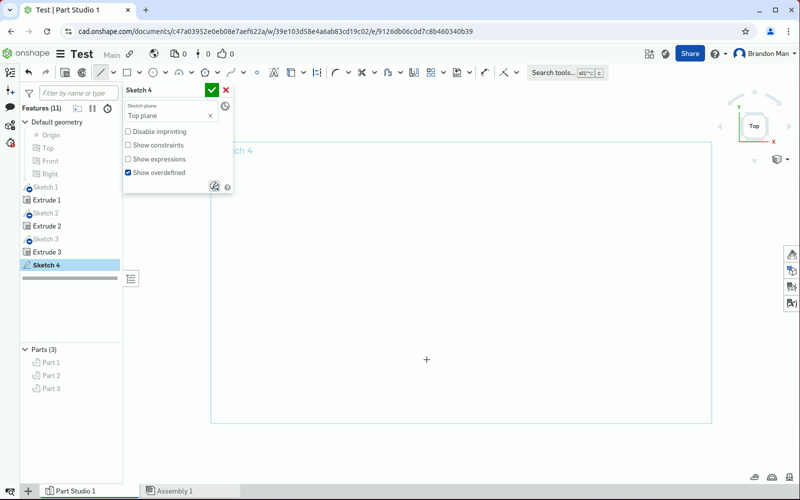
click(426, 359)
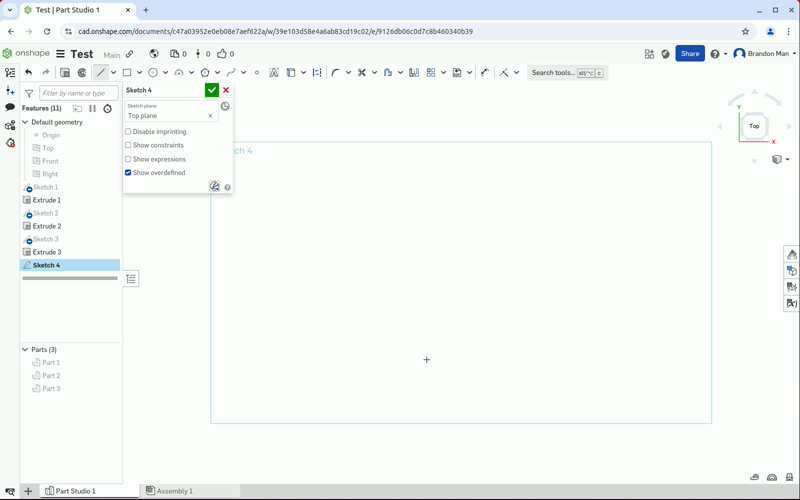
key_up(shift)
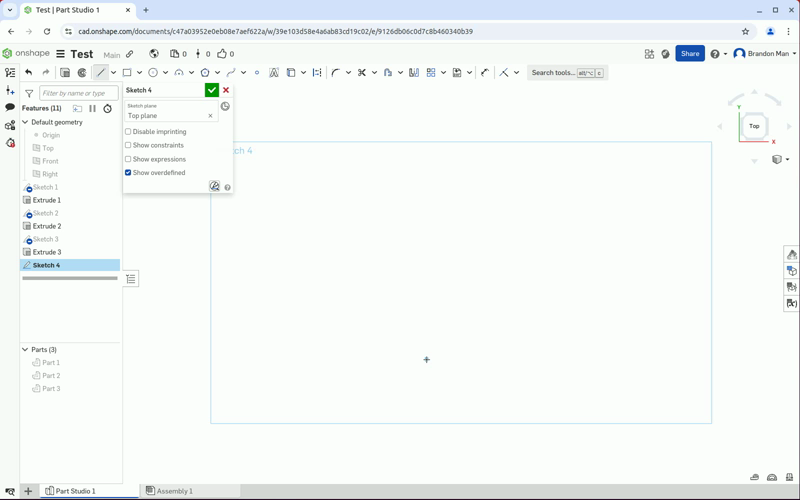
key_down(shift)
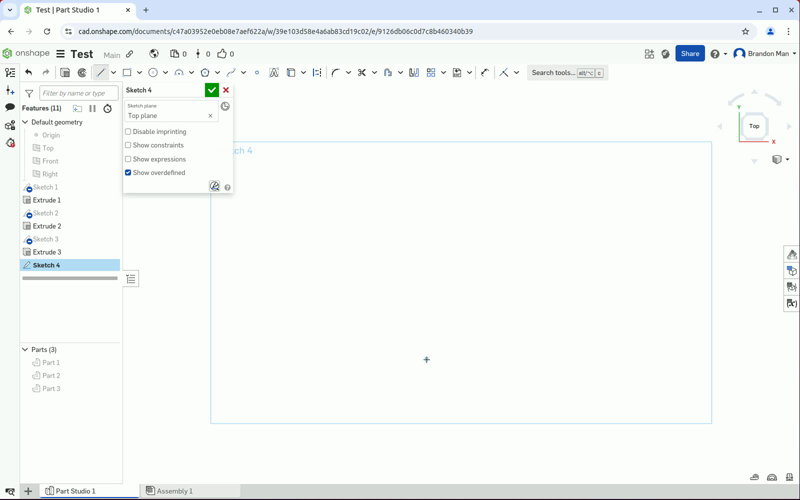
mouse_move(493, 359)
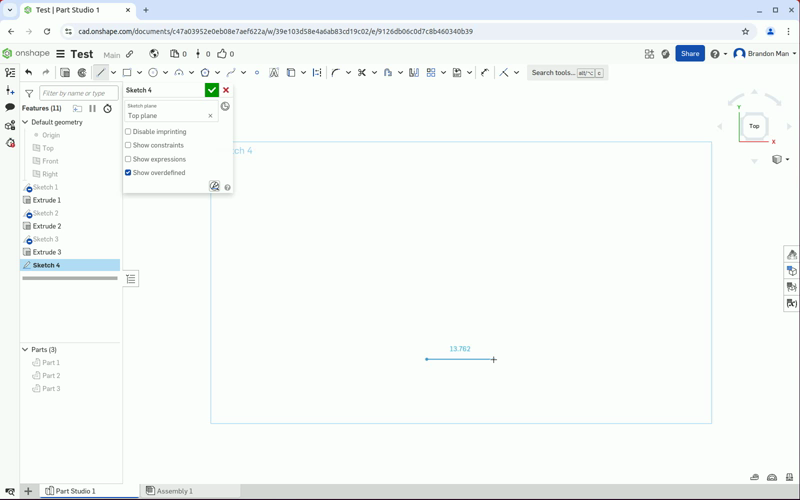
click(493, 359)
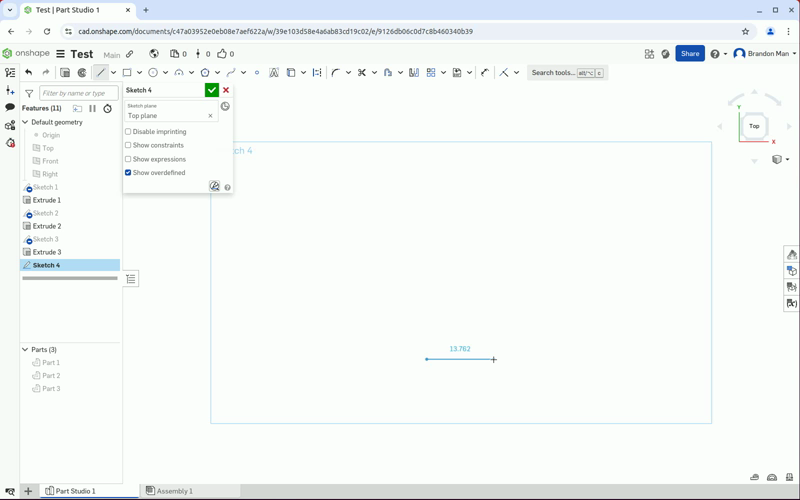
key_up(shift)
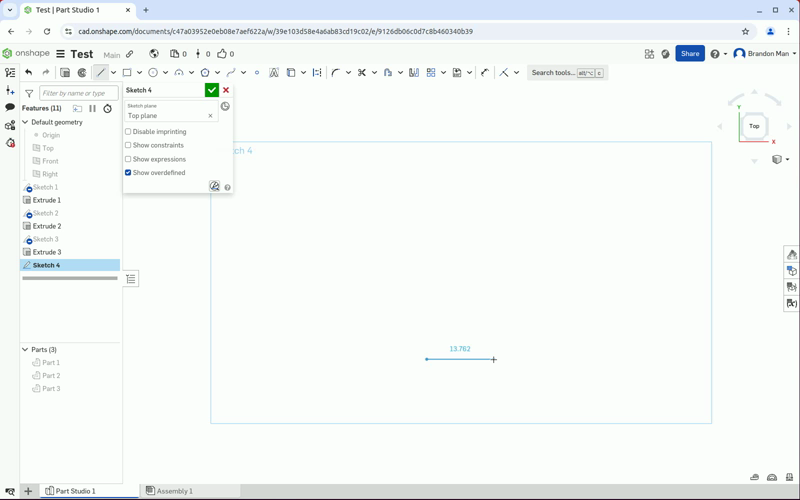
key_down(shift)
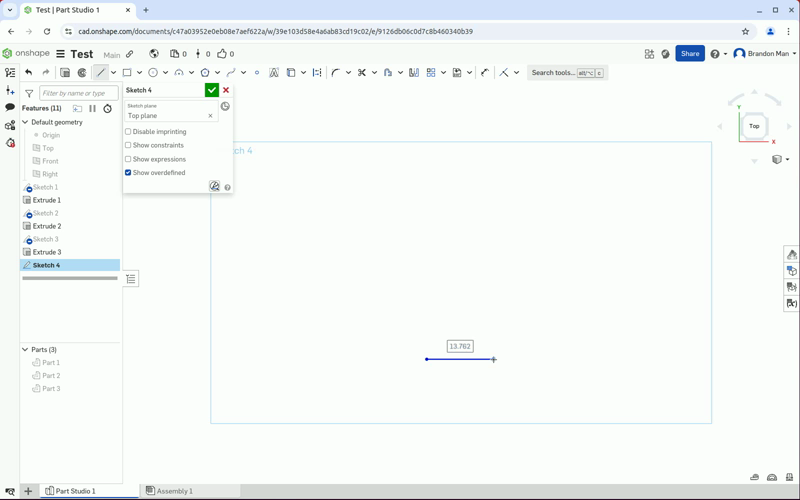
mouse_move(493, 208)
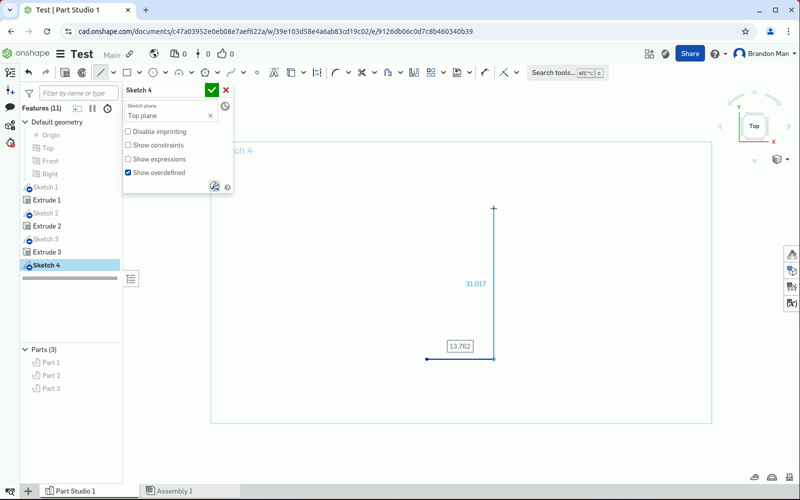
click(493, 208)
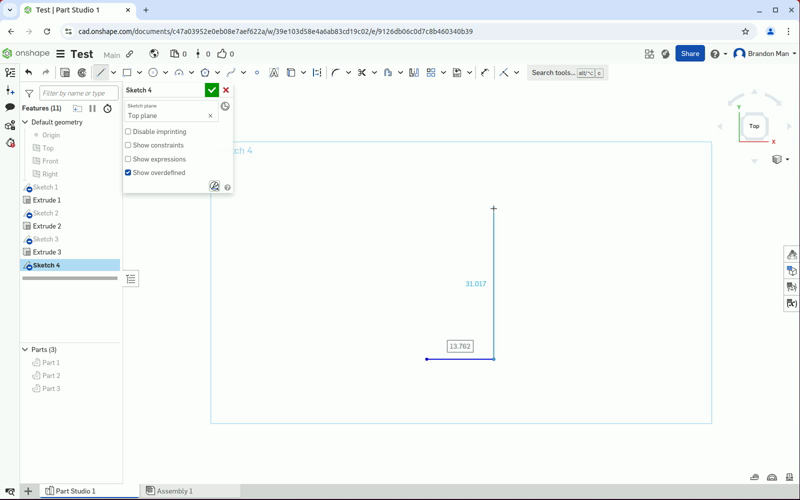
key_up(shift)
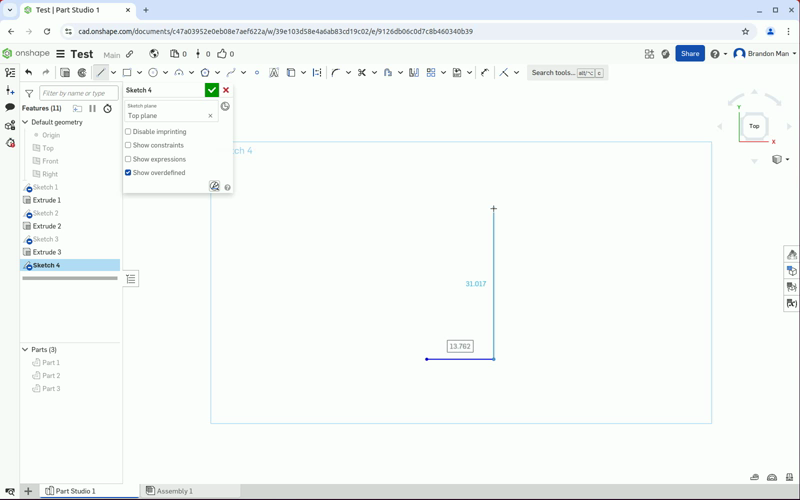
key_down(shift)
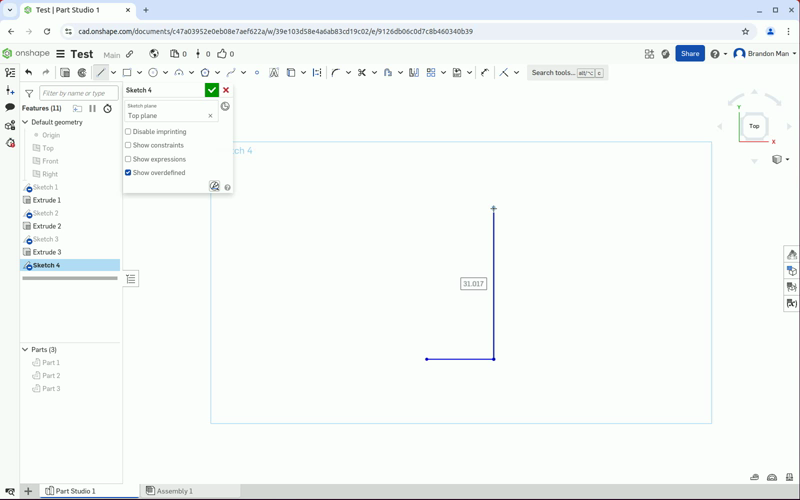
mouse_move(426, 208)
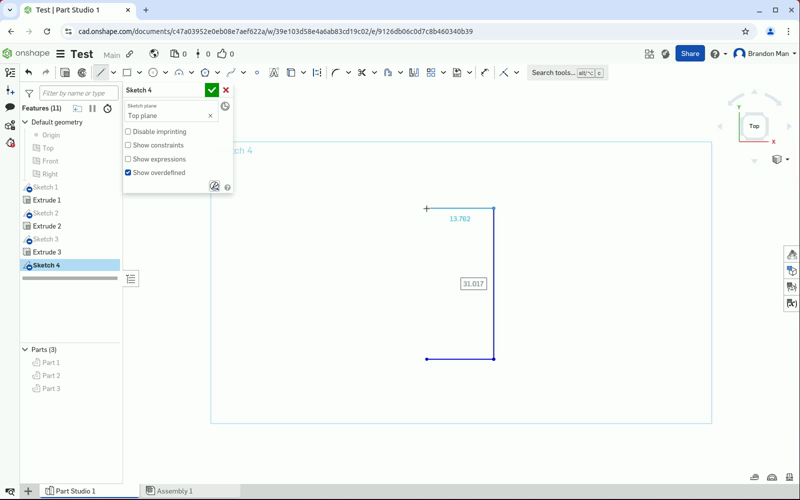
click(426, 208)
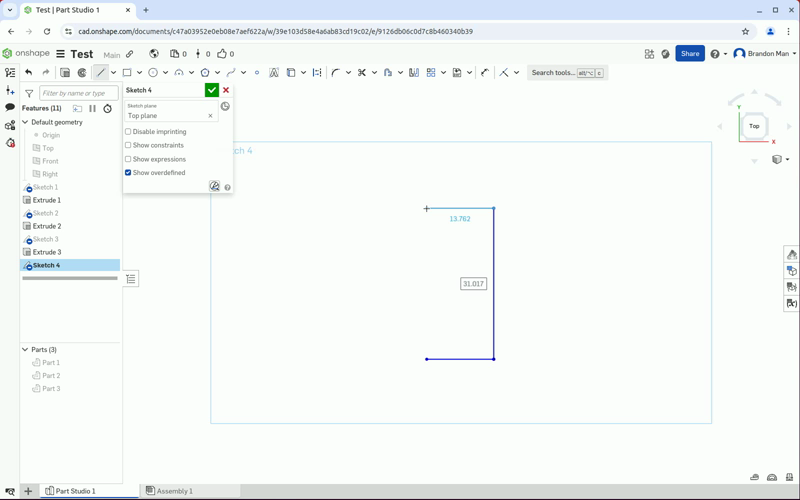
key_up(shift)
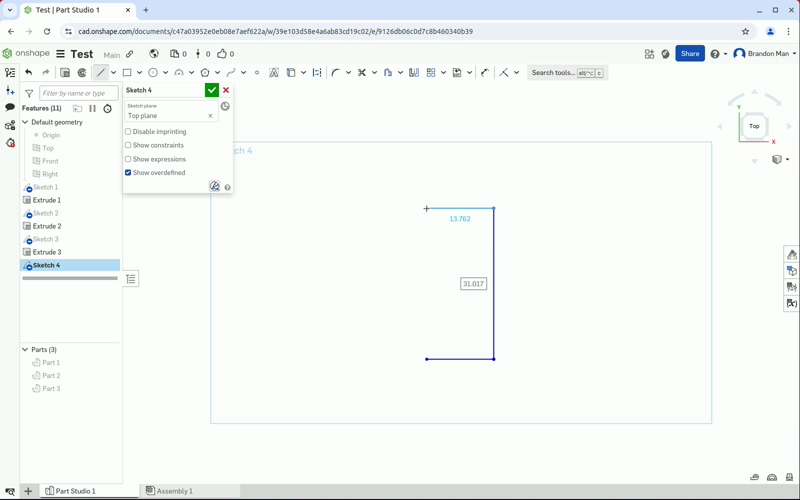
key_down(shift)
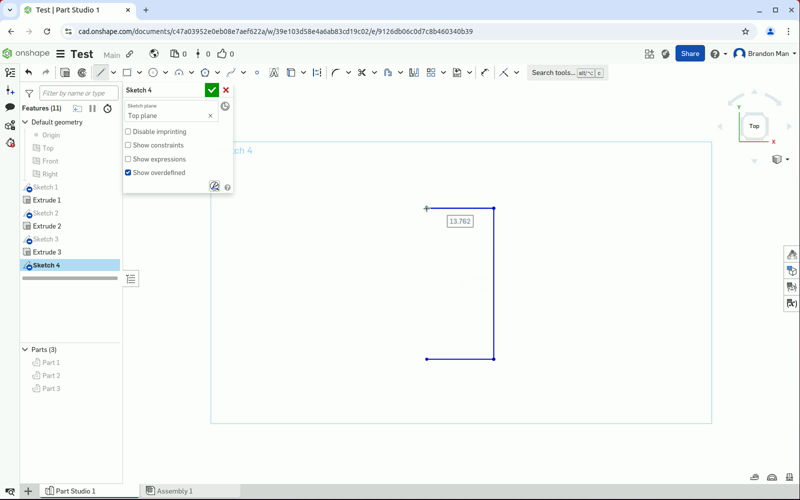
mouse_move(426, 359)
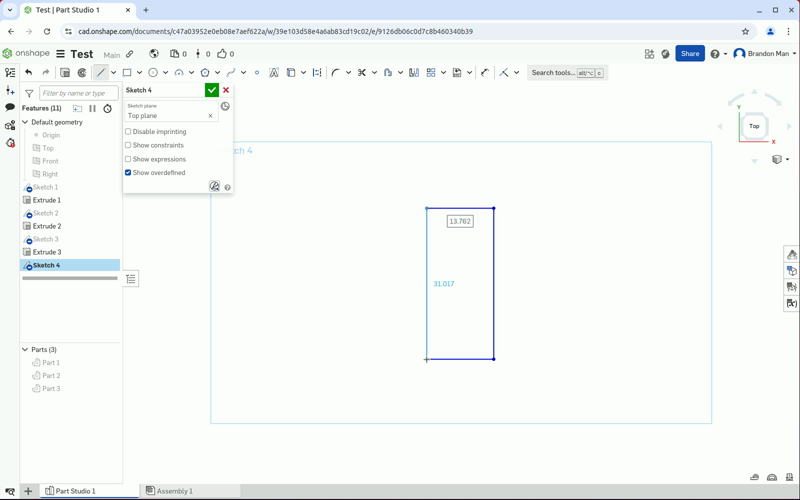
key_up(shift)
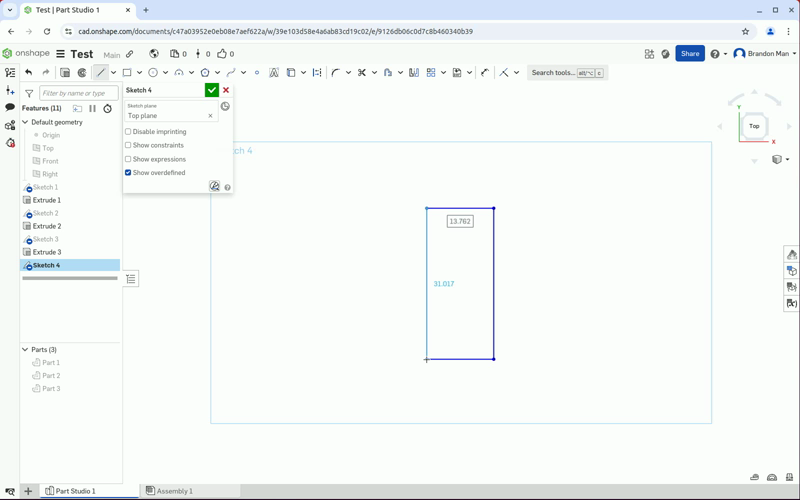
click(426, 359)
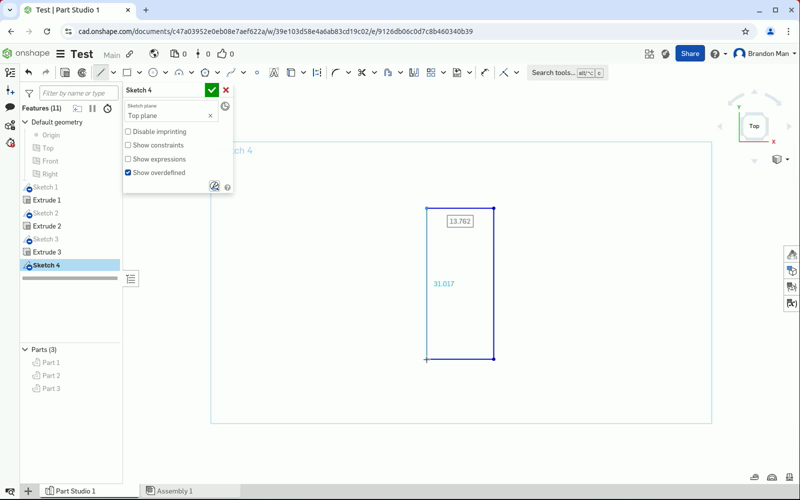
key(esc)
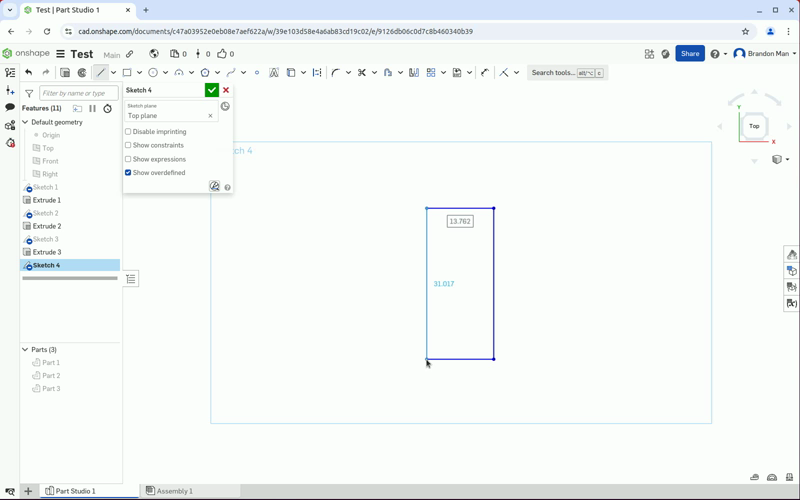
mouse_move(486, 340)
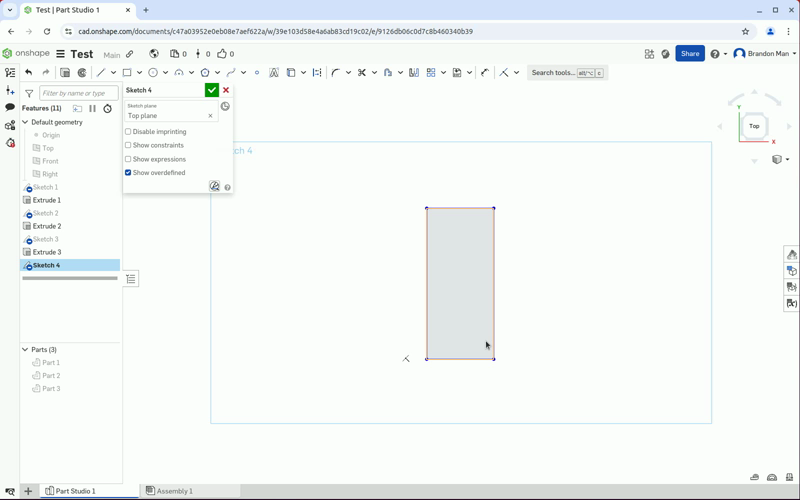
click(486, 340)
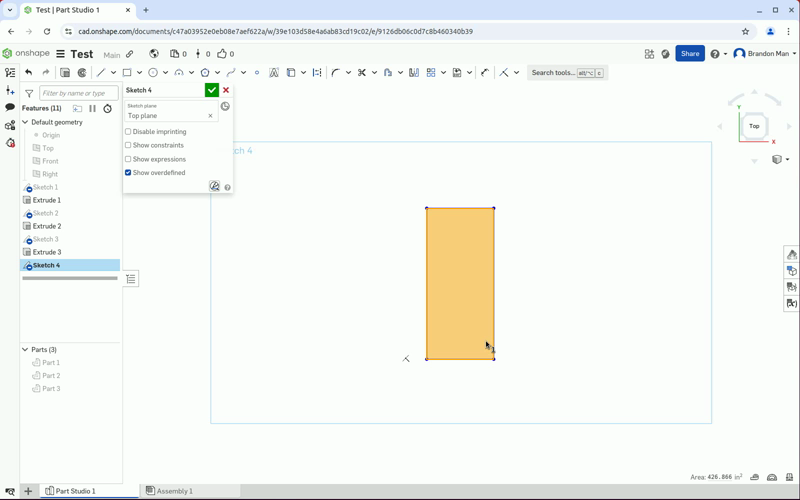
mouse_move(73, 352)
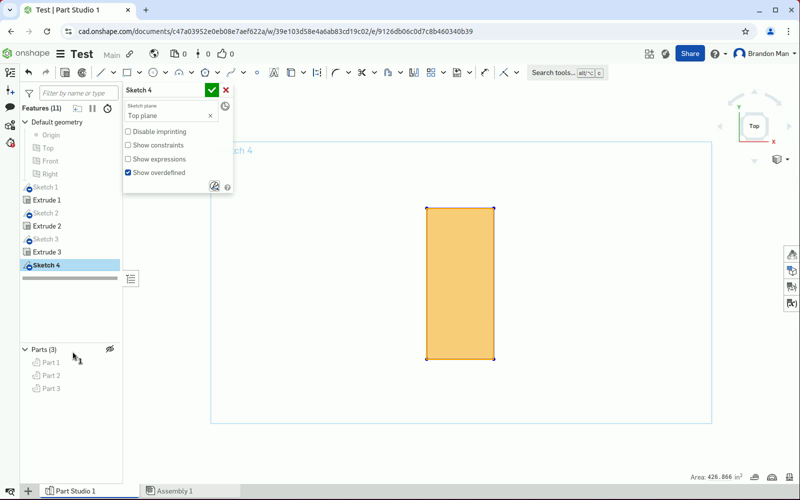
key(shift+y)
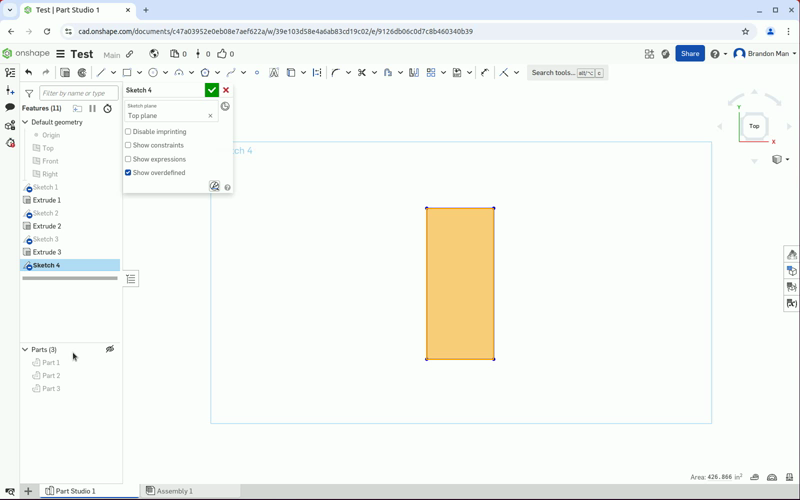
key(shift+e)
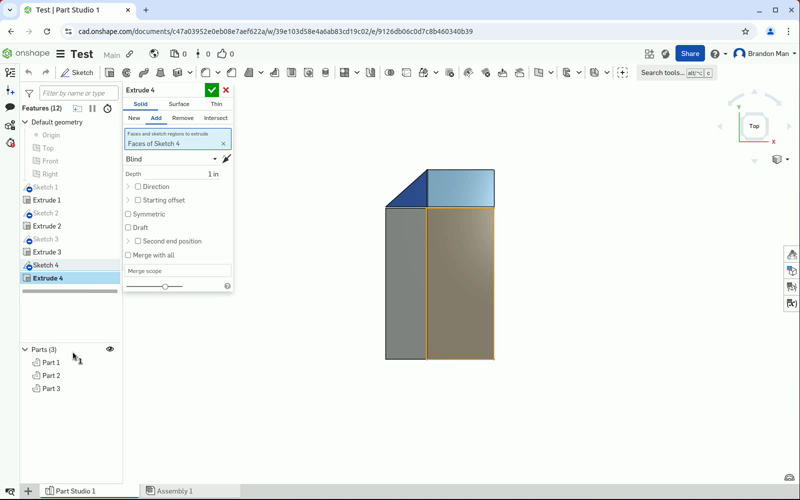
mouse_move(143, 106)
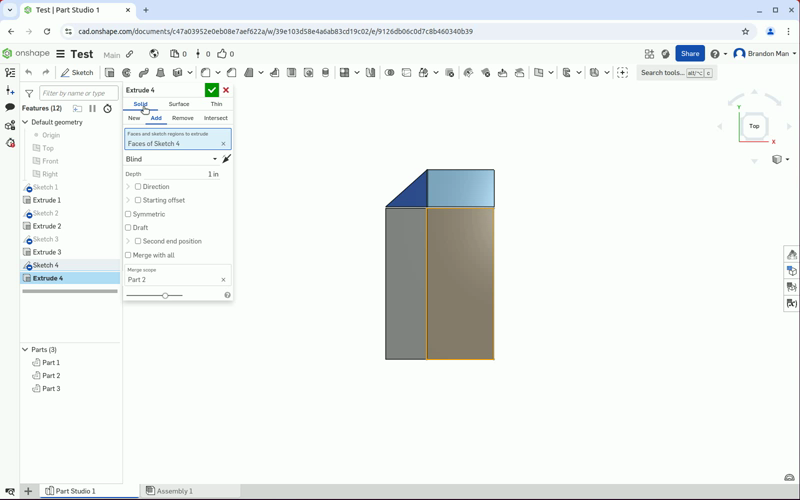
click(143, 106)
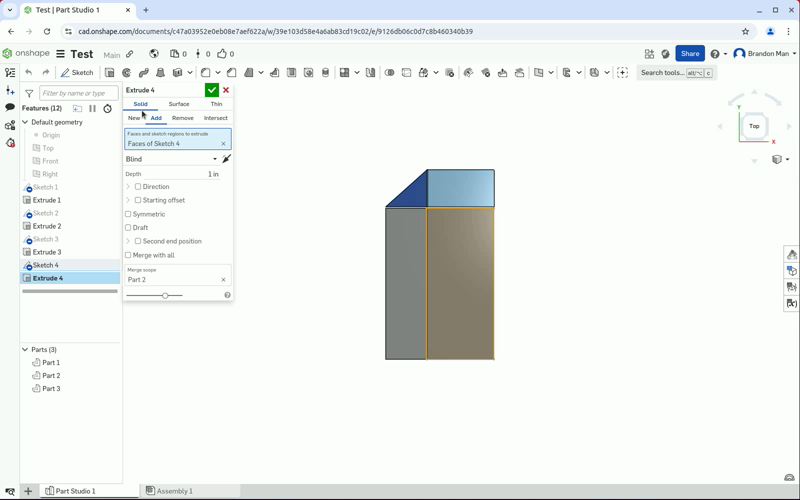
mouse_move(137, 120)
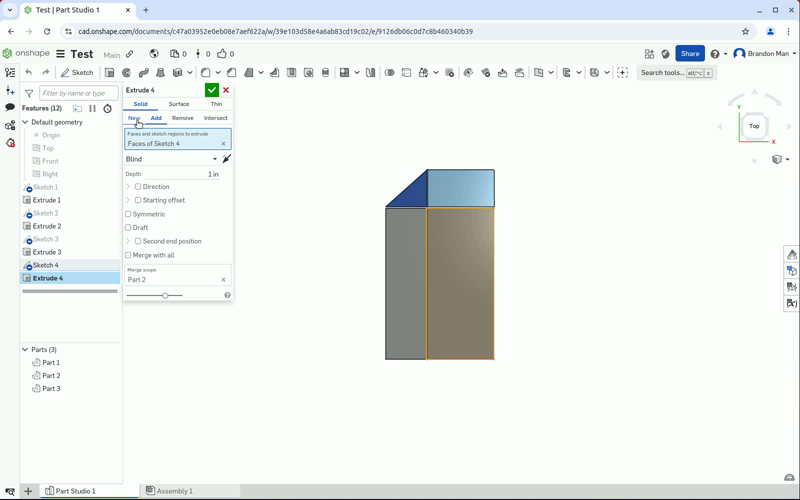
click(137, 120)
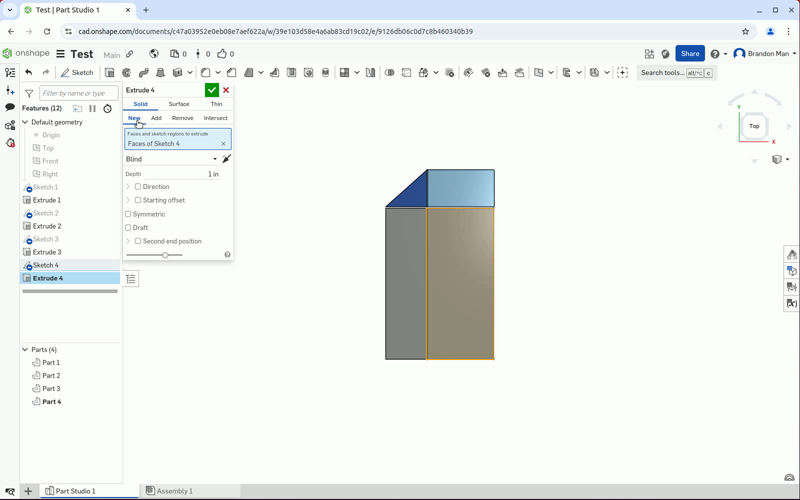
key(tab, 4)
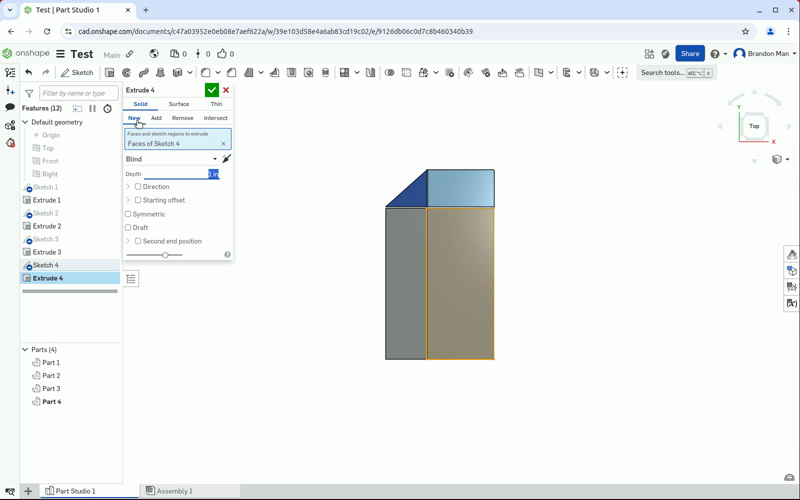
text(4.332)
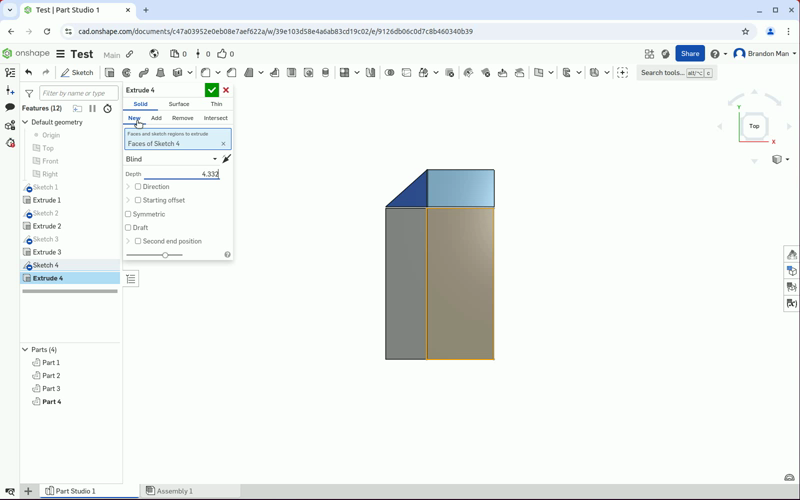
key(tab, 3)
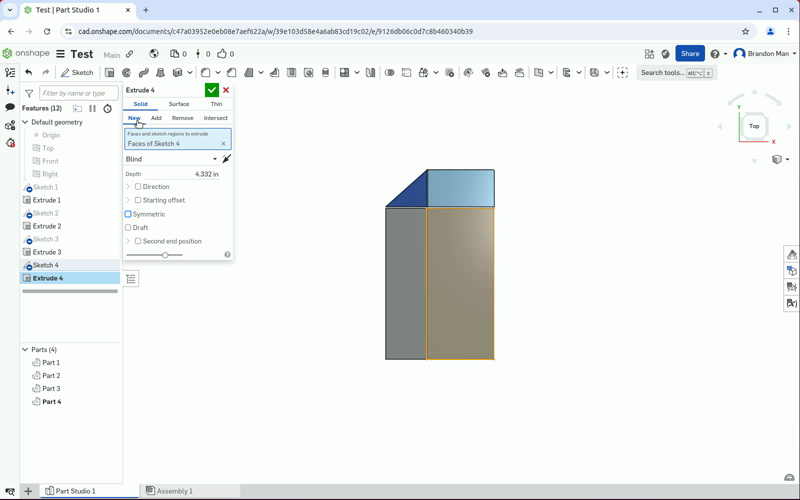
key(space)
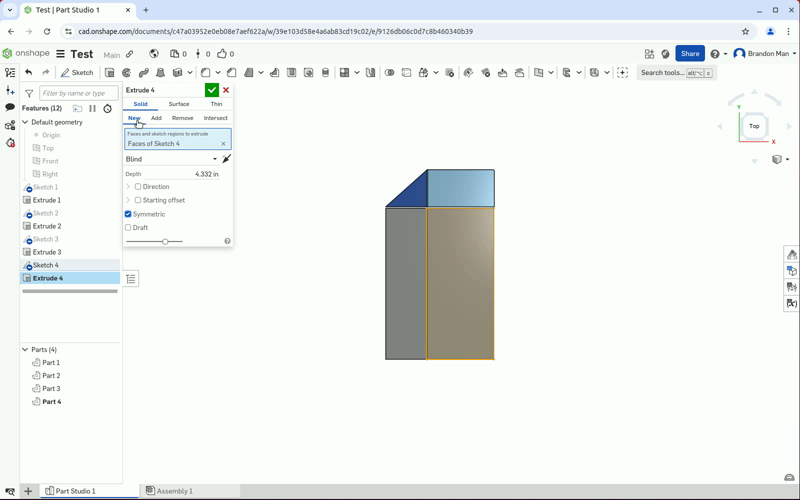
key(enter)
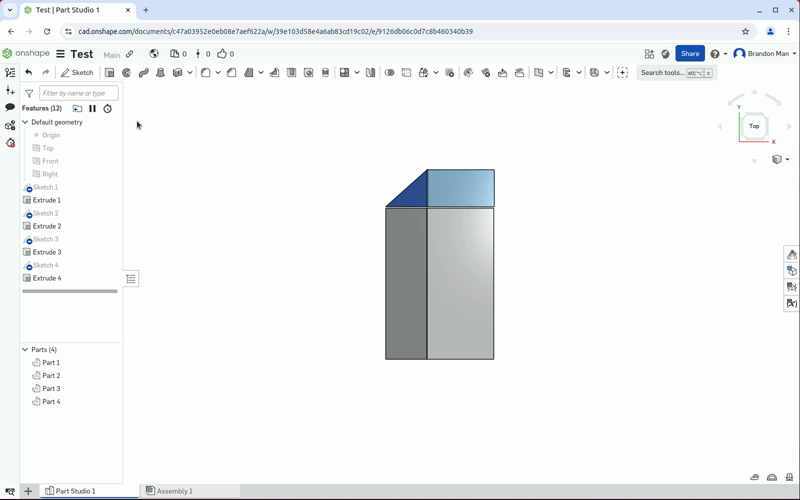
key(shift+h)
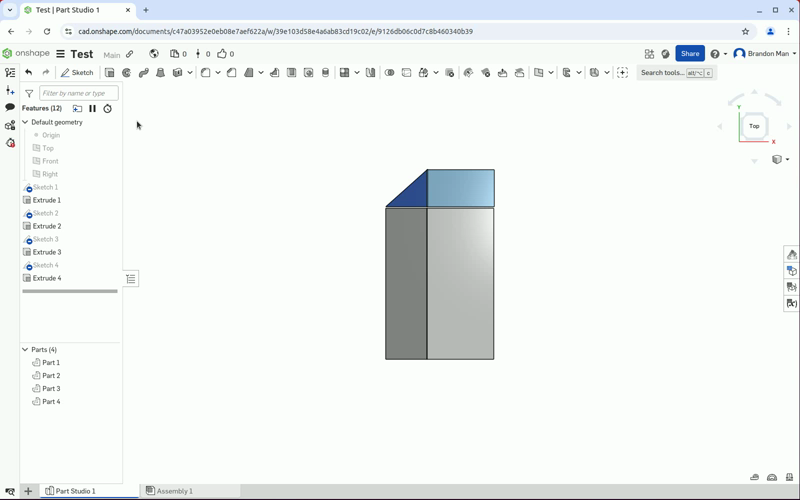
key(shift+h)
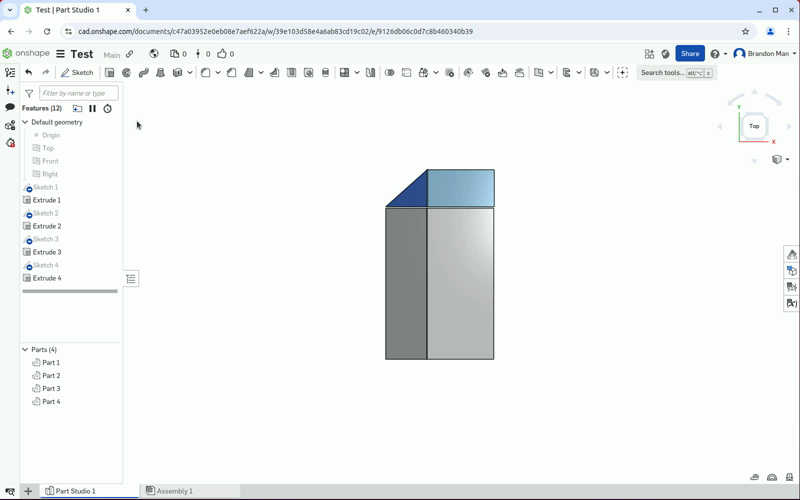
mouse_move(73, 189)
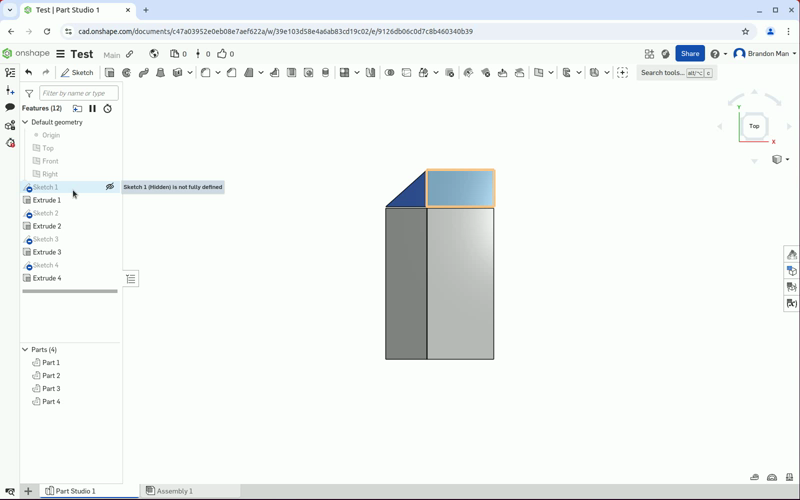
click(73, 189)
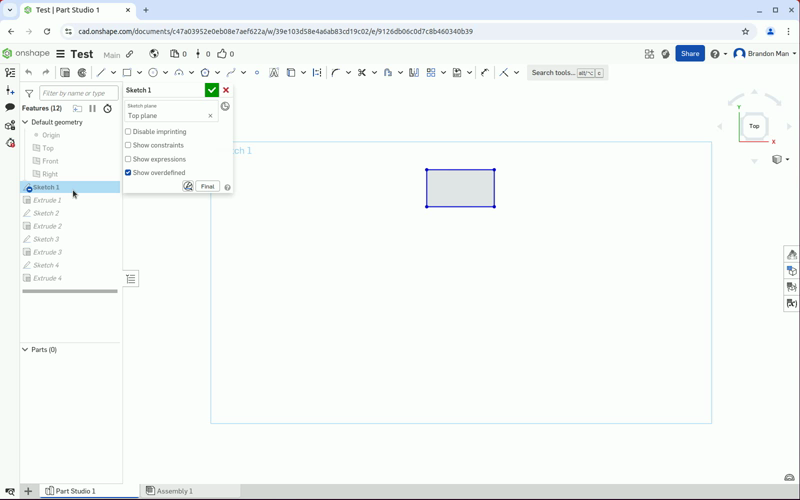
mouse_move(229, 92)
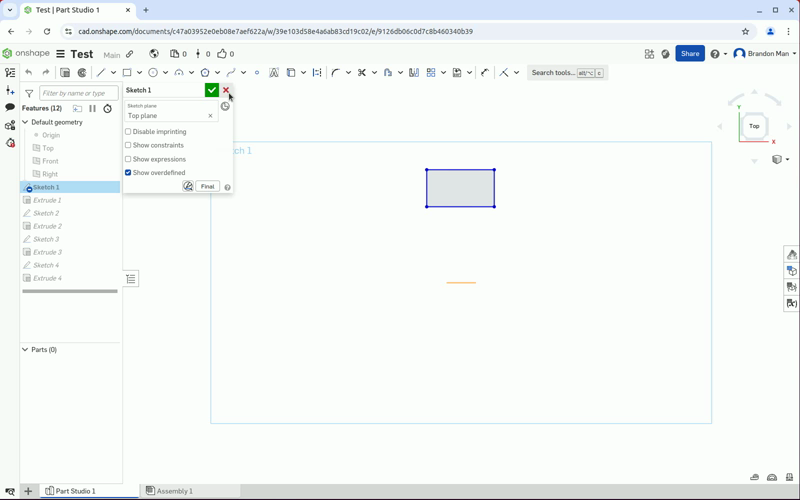
click(229, 92)
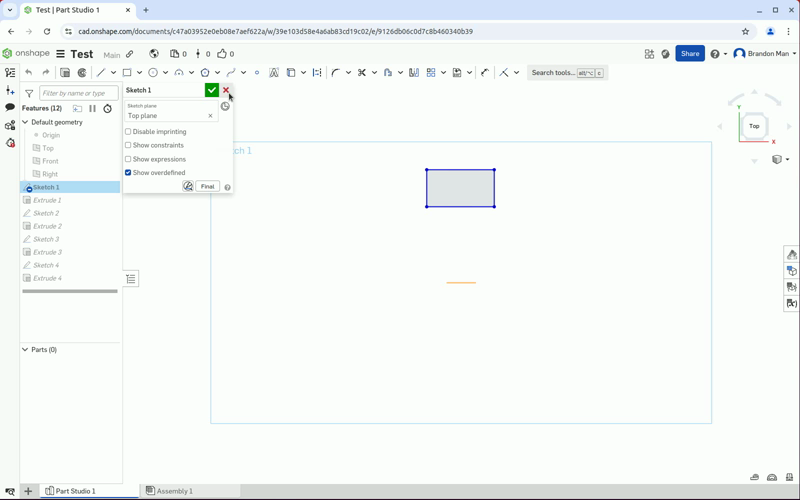
key(shift+s)
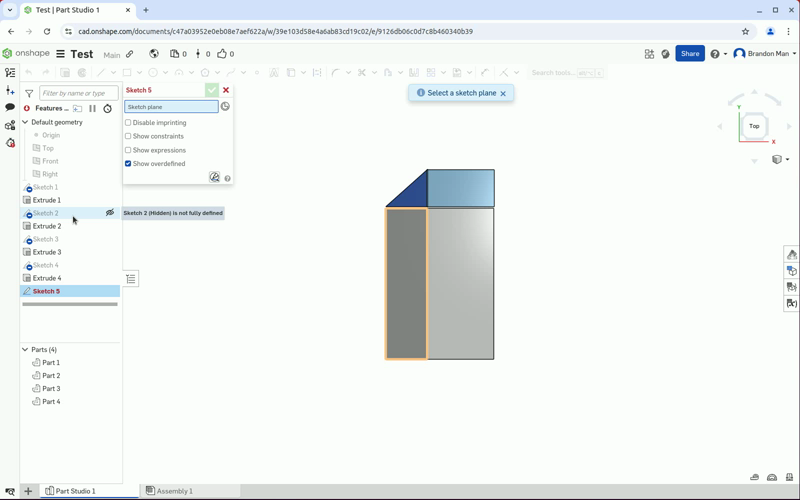
scroll(3)
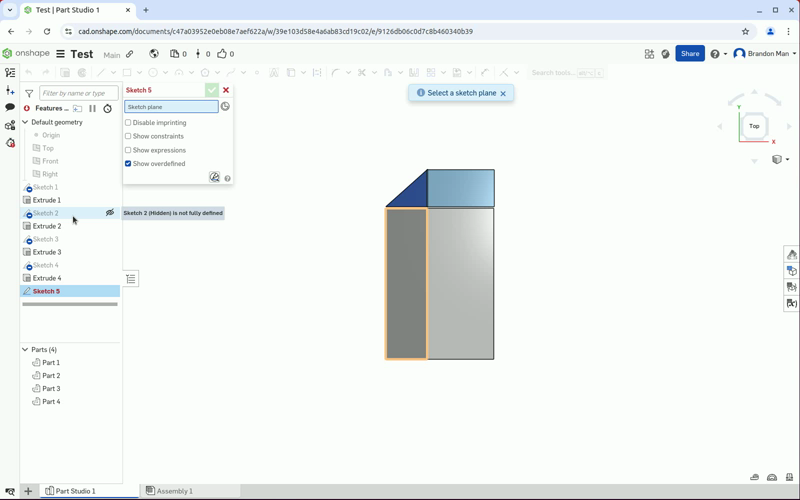
mouse_move(73, 150)
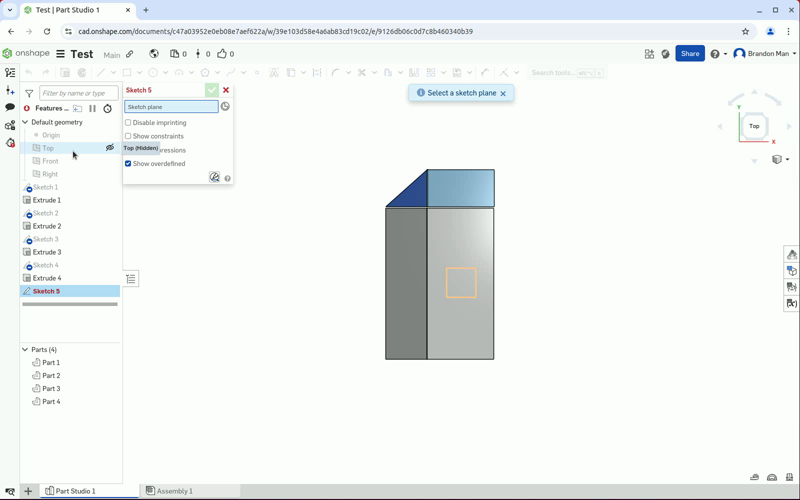
click(73, 150)
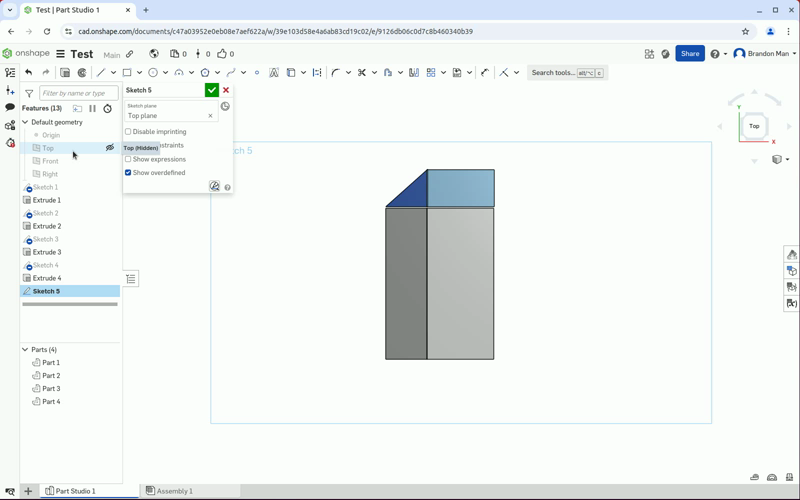
mouse_move(73, 352)
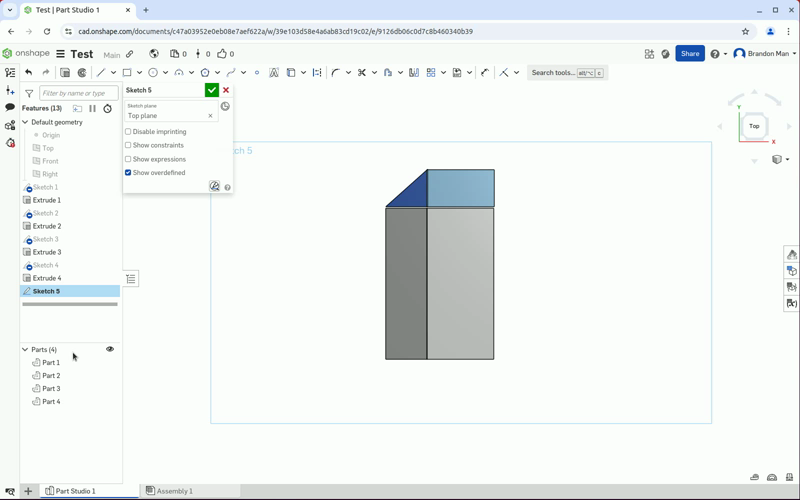
key(y)
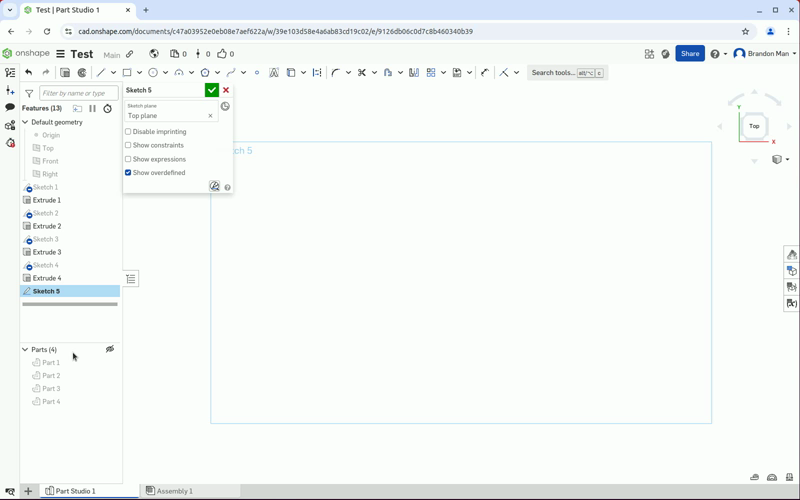
key(l)
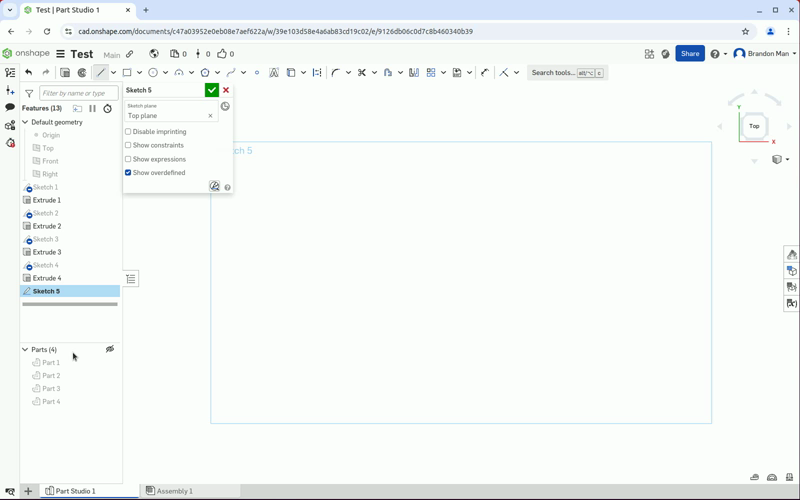
key_down(shift)
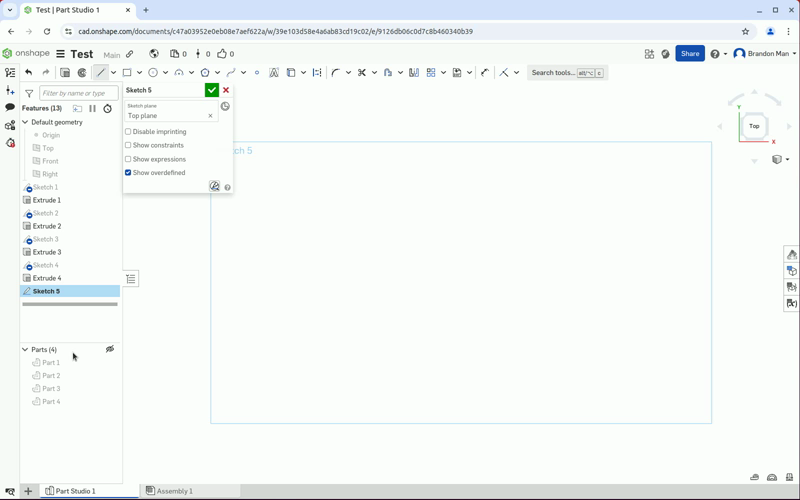
mouse_move(494, 359)
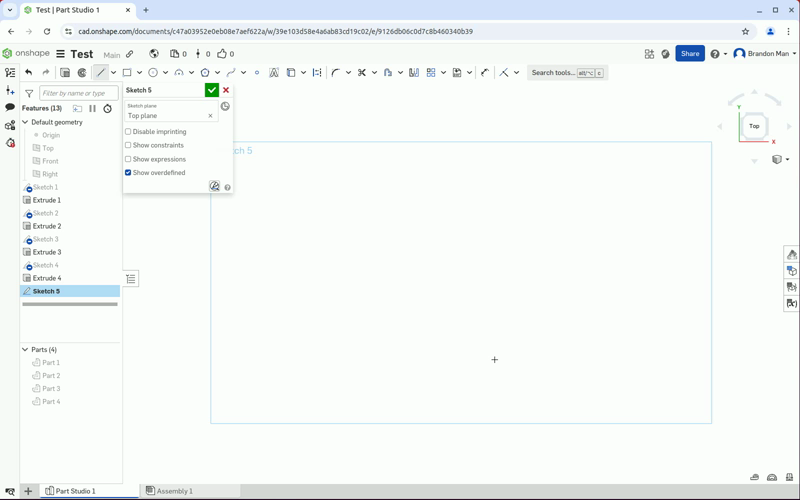
click(494, 359)
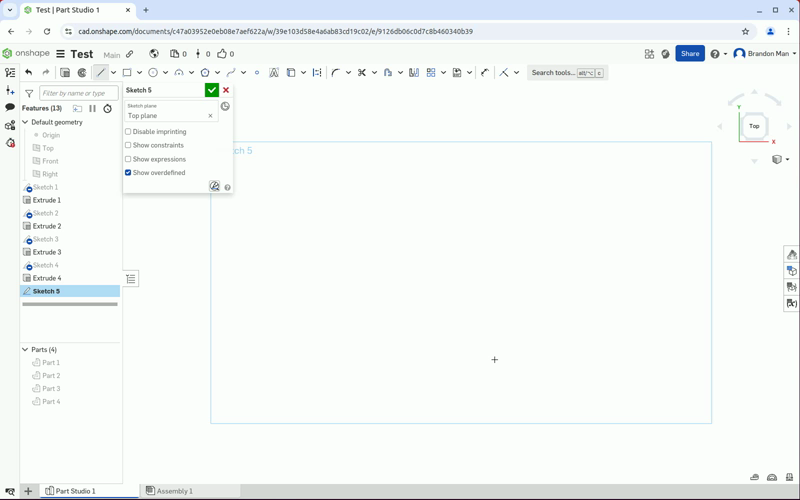
key_up(shift)
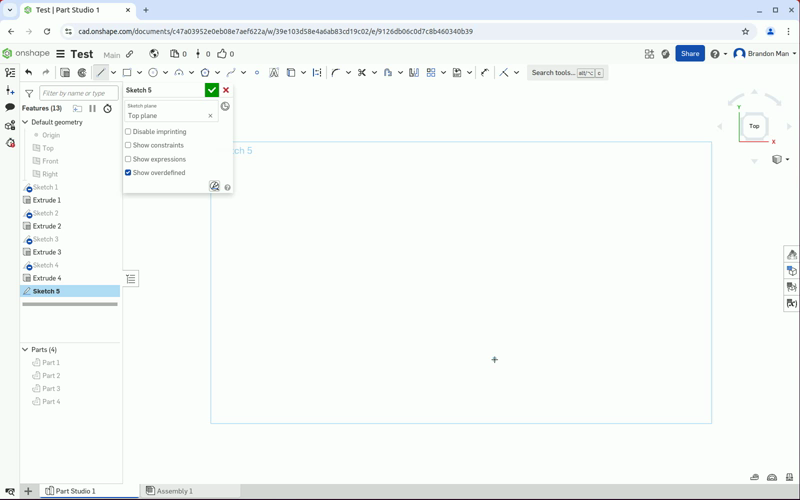
key_down(shift)
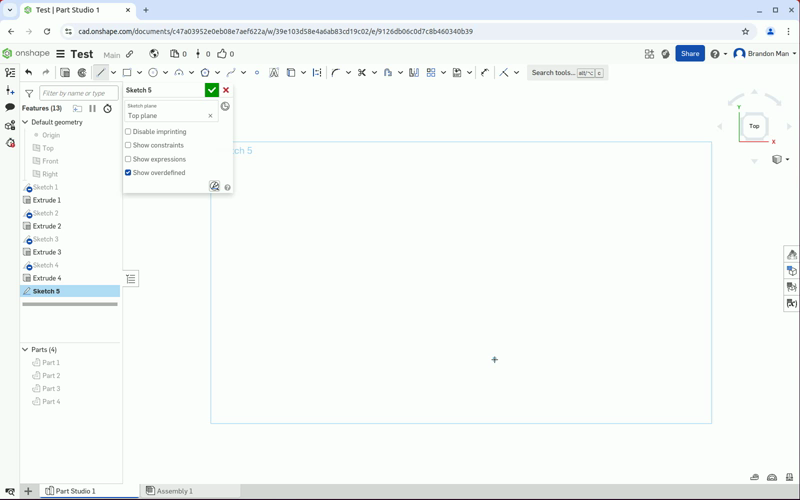
mouse_move(524, 359)
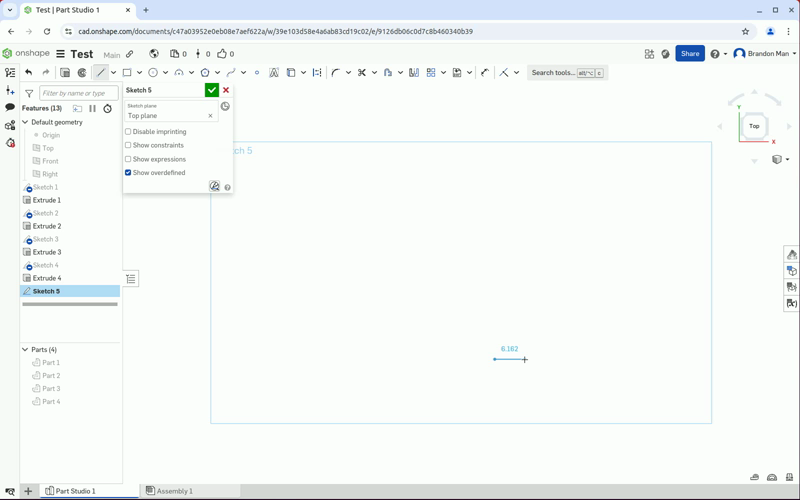
mouse_move(536, 359)
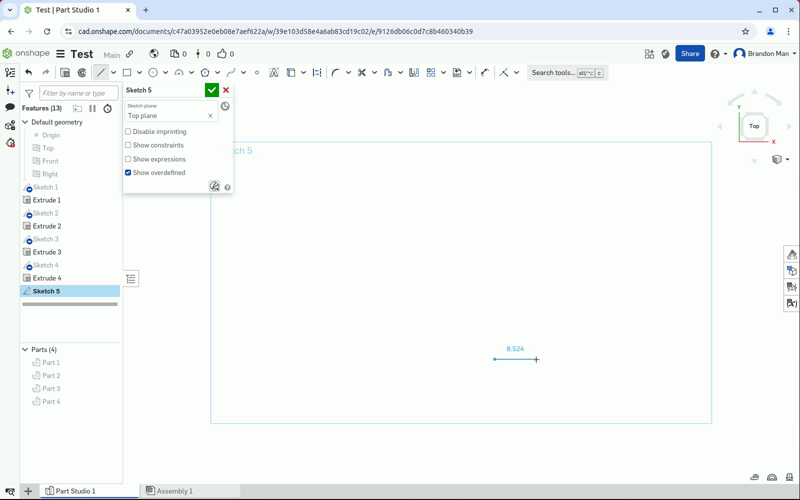
click(536, 359)
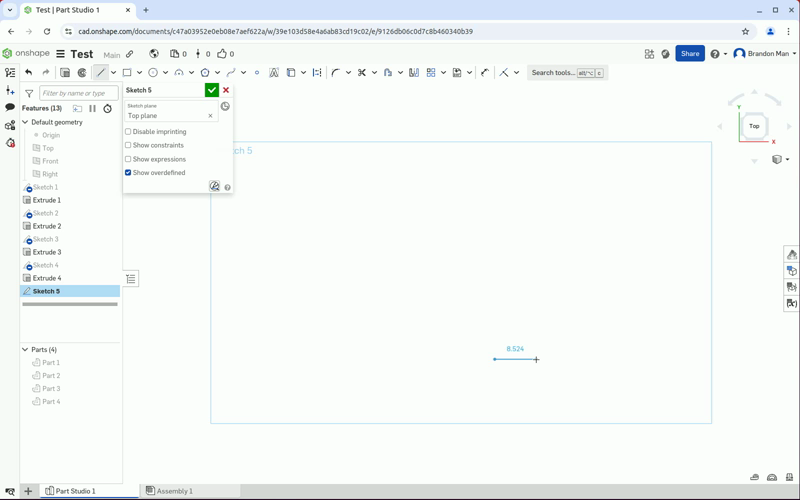
key_up(shift)
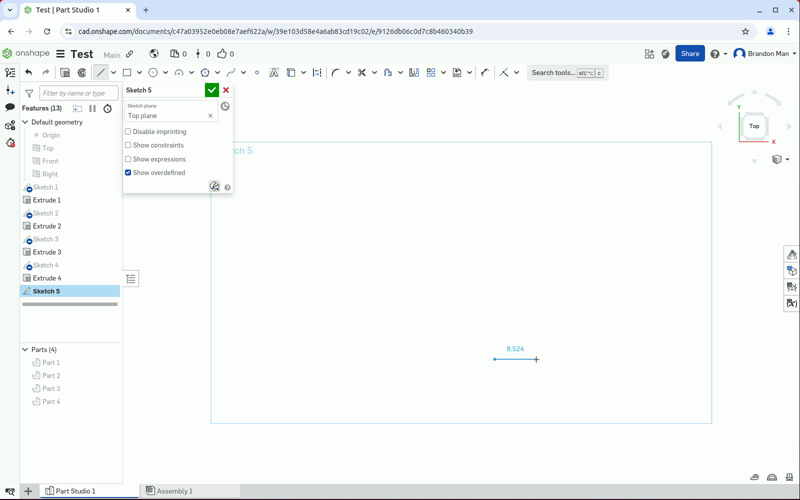
key_down(shift)
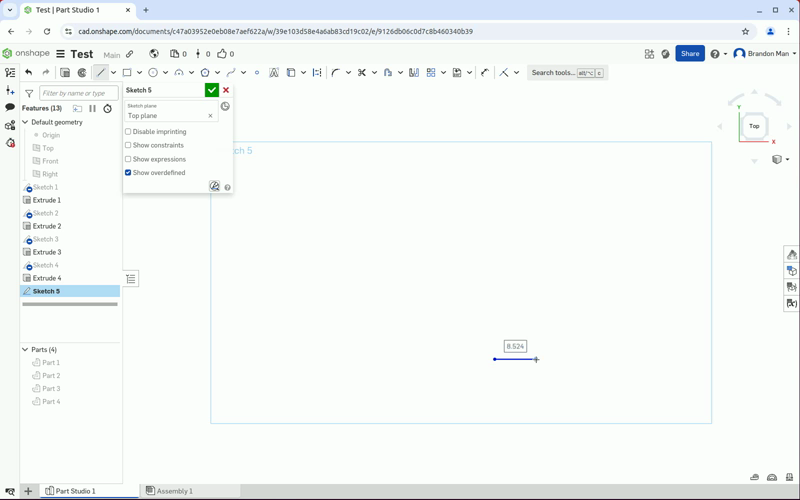
mouse_move(536, 208)
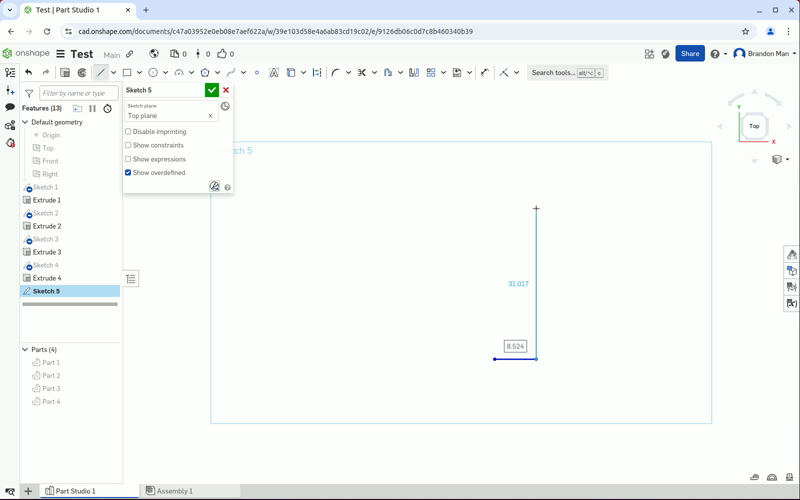
click(536, 208)
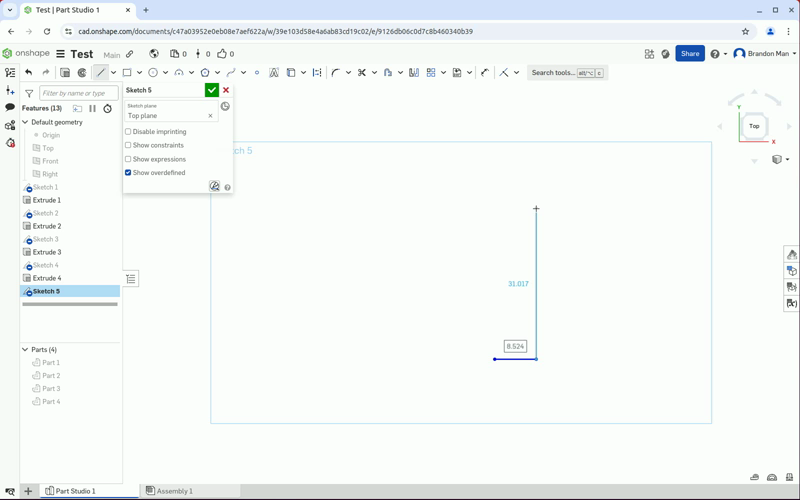
key_up(shift)
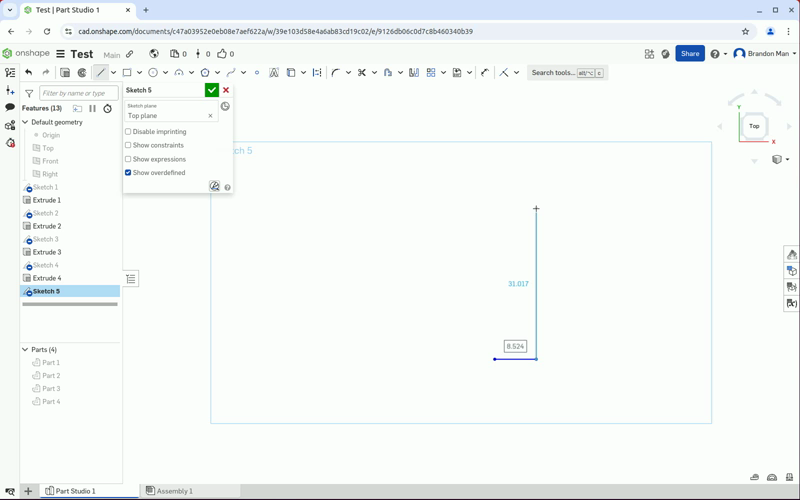
key_down(shift)
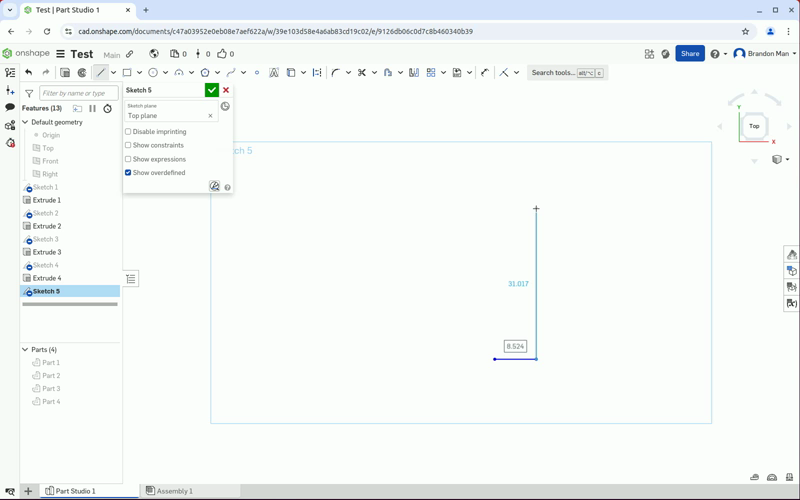
mouse_move(566, 208)
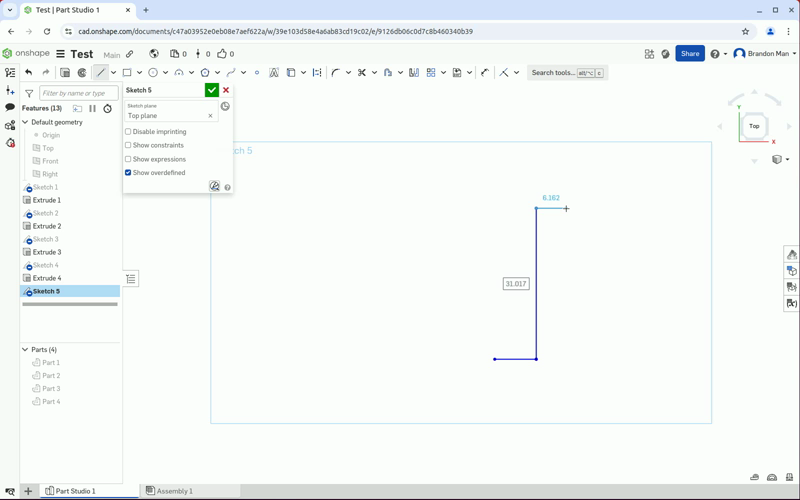
mouse_move(494, 208)
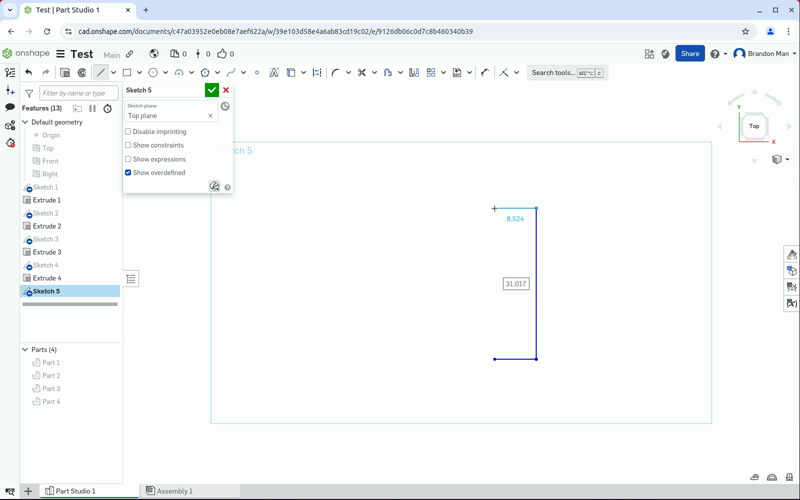
click(494, 208)
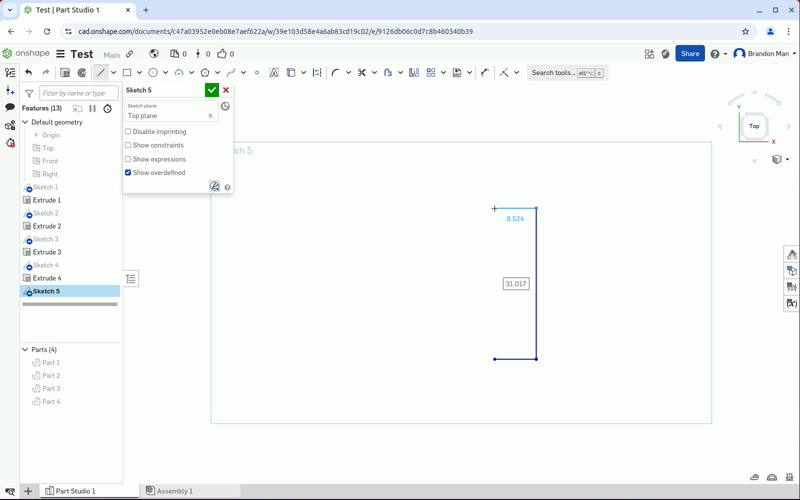
key_up(shift)
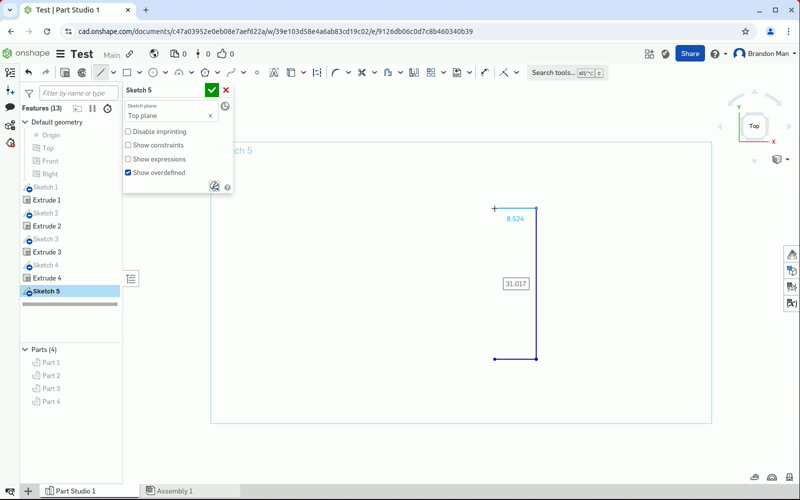
key_down(shift)
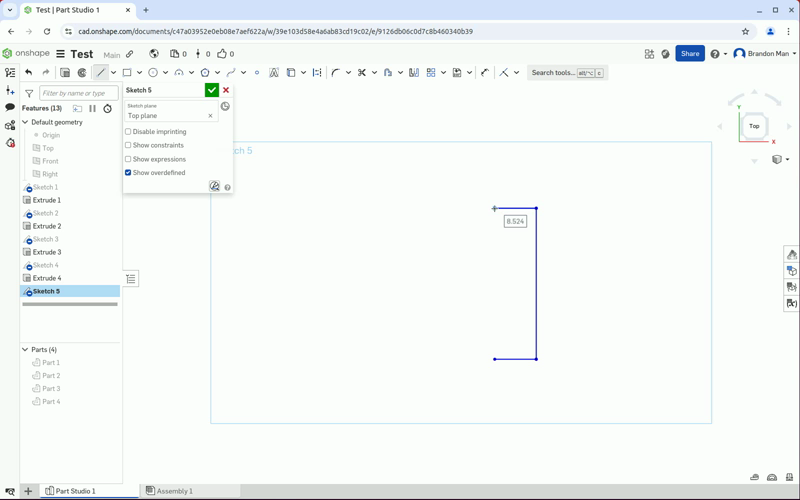
mouse_move(494, 359)
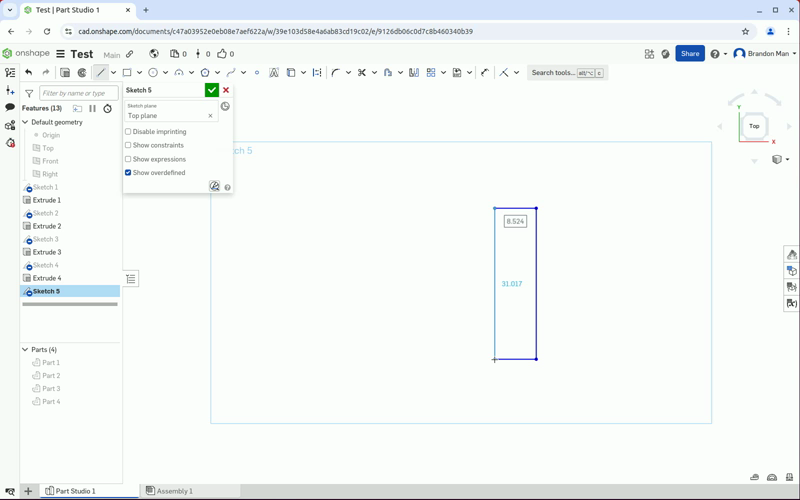
key_up(shift)
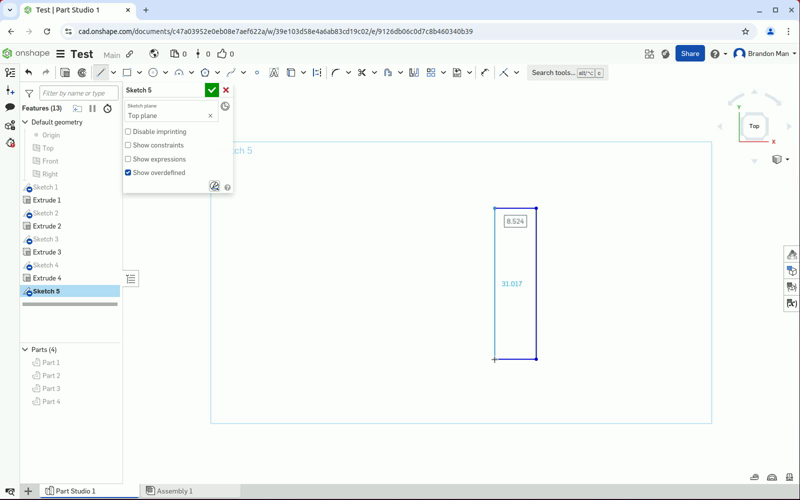
click(494, 359)
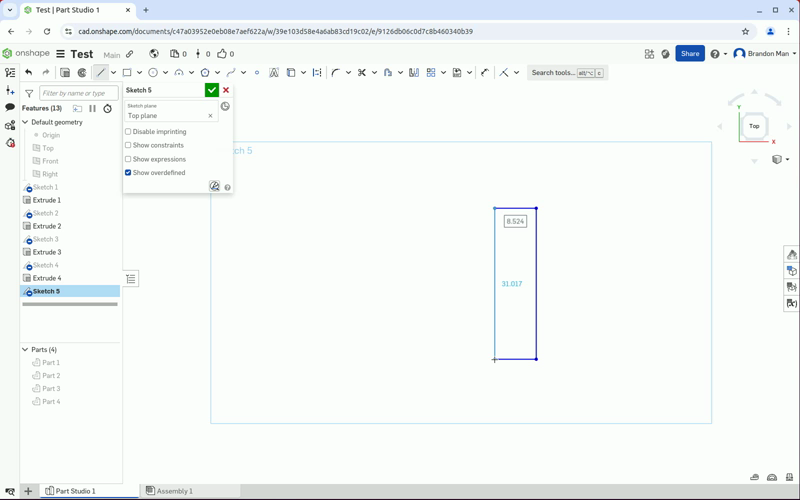
key(esc)
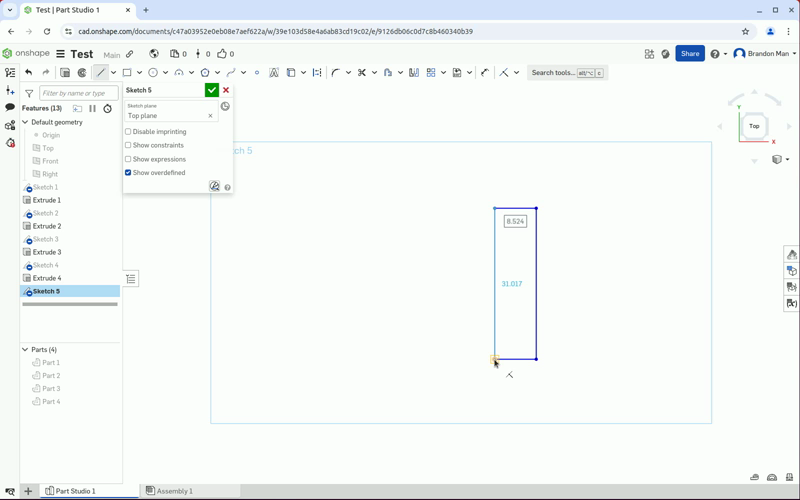
mouse_move(504, 243)
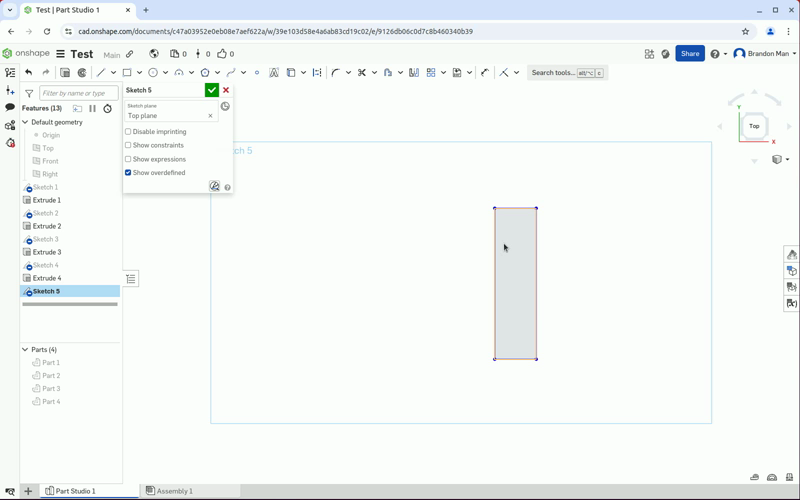
click(504, 243)
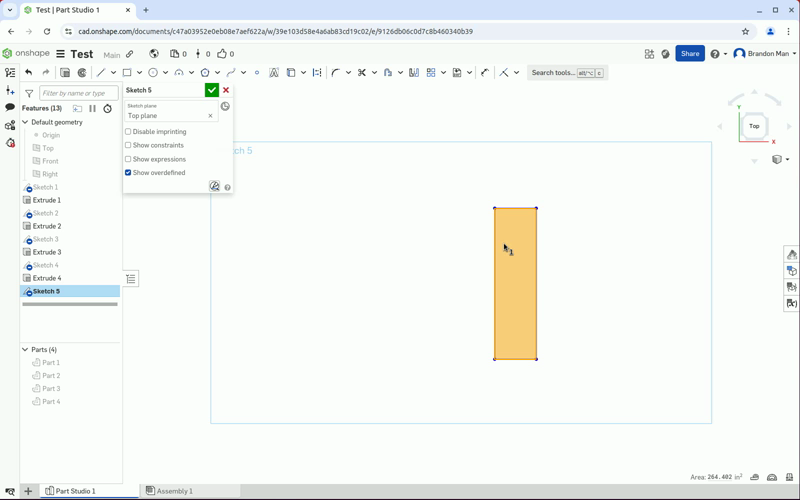
mouse_move(73, 352)
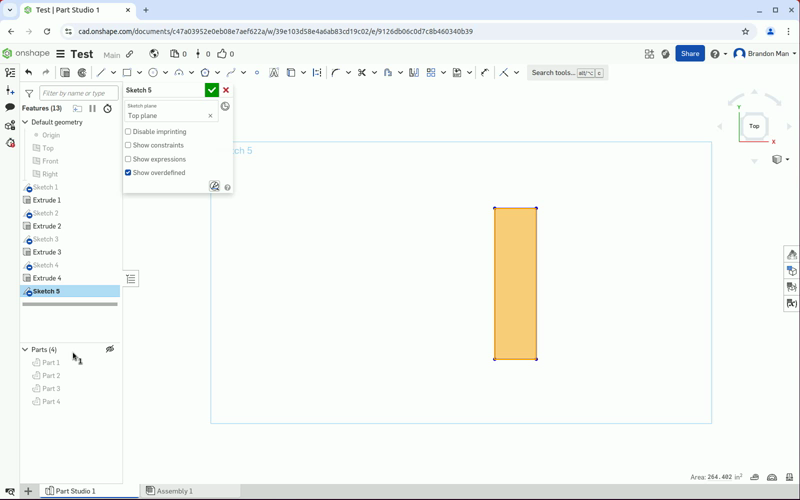
key(shift+y)
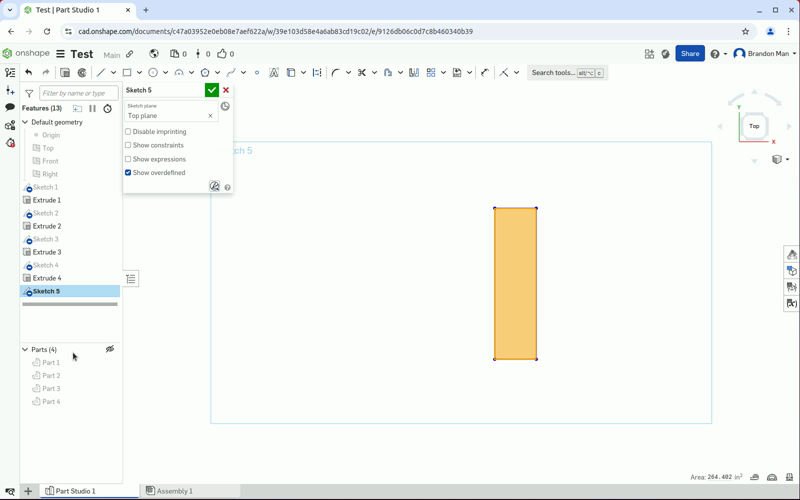
key(shift+e)
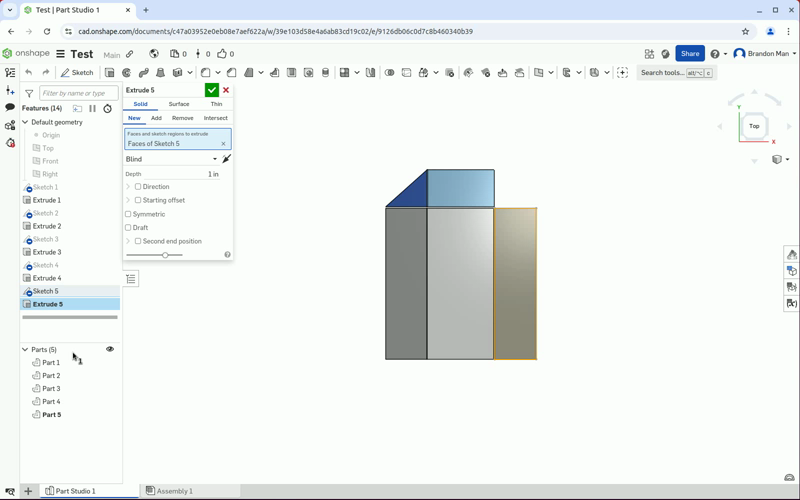
mouse_move(143, 106)
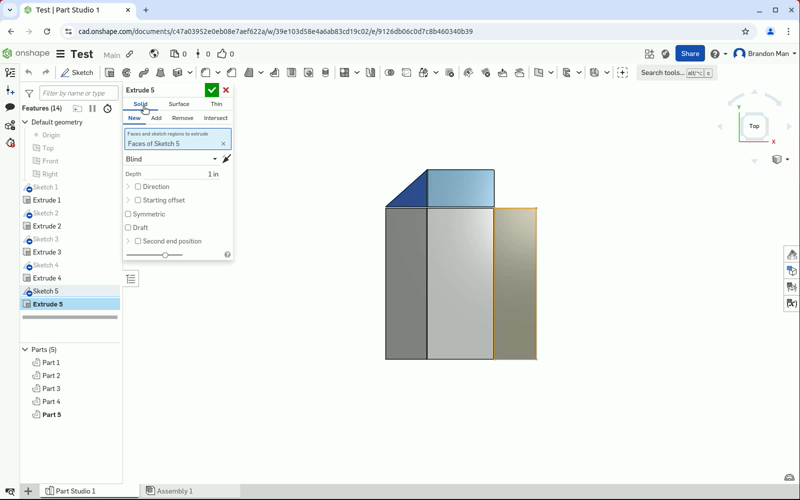
click(143, 106)
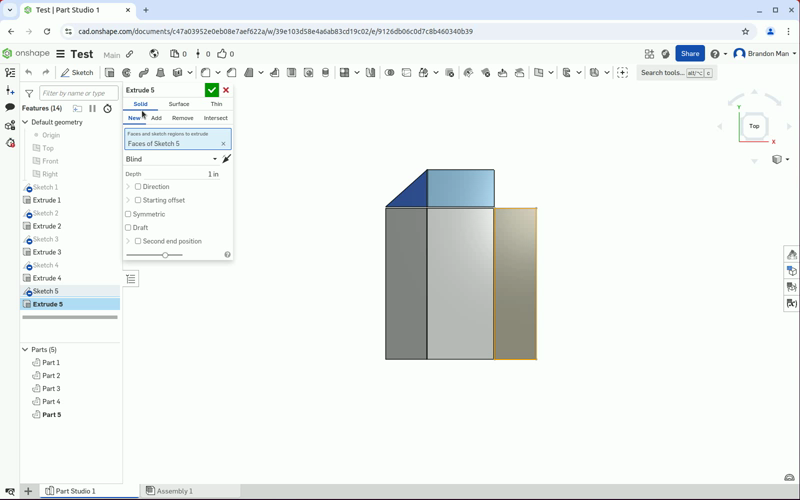
mouse_move(137, 120)
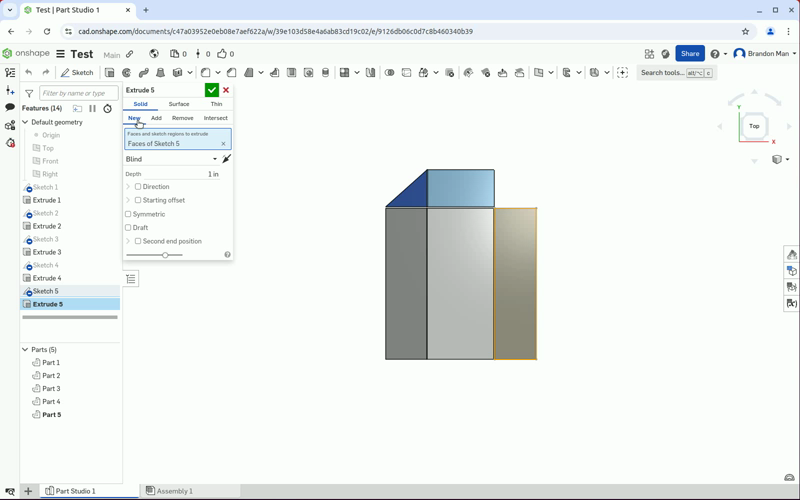
click(137, 120)
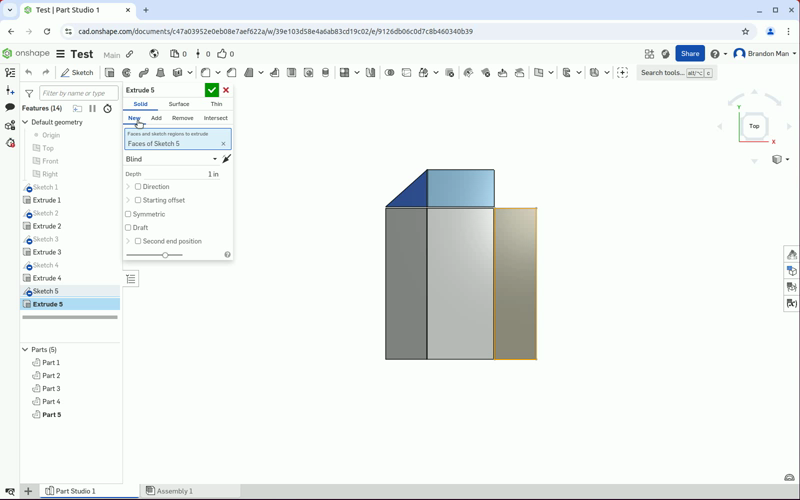
key(tab, 4)
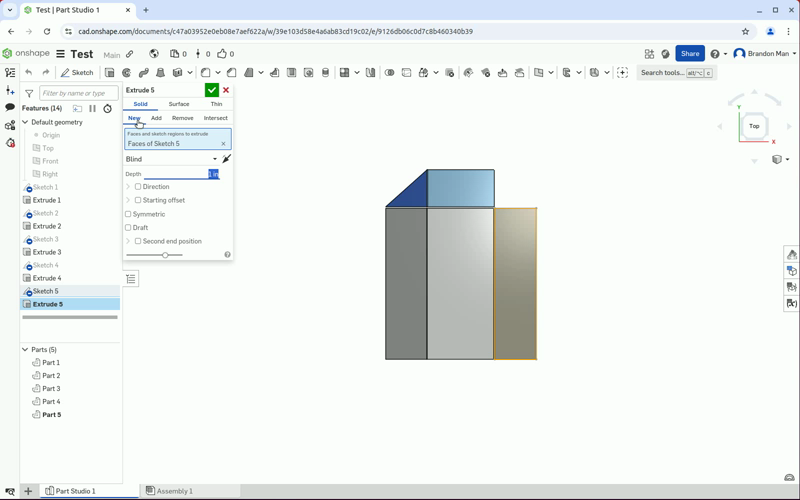
text(4.332)
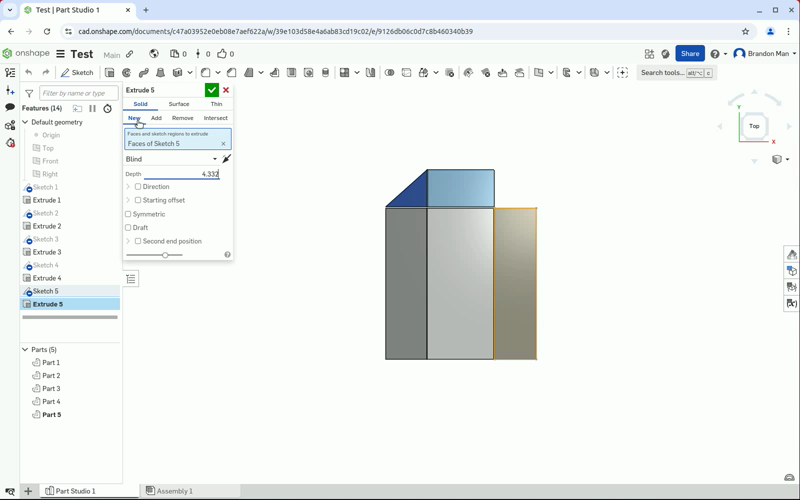
key(tab, 3)
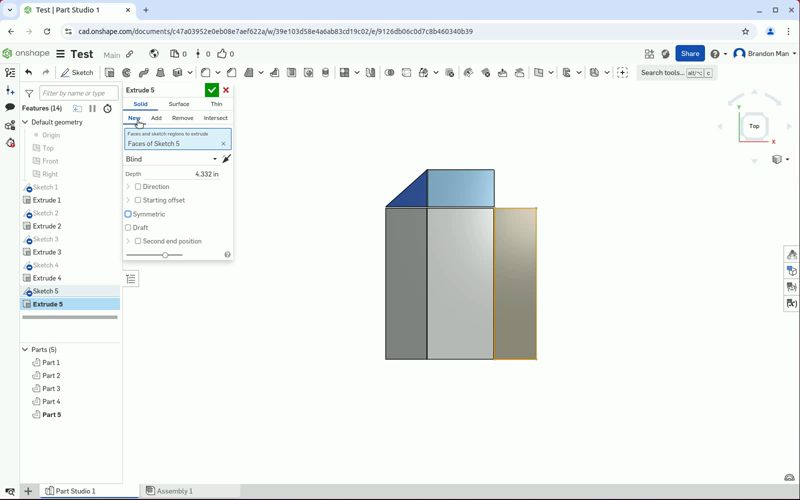
key(space)
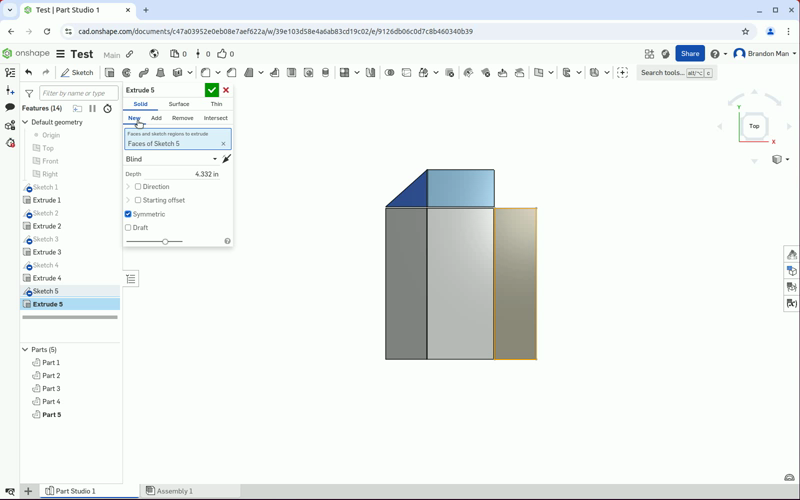
key(enter)
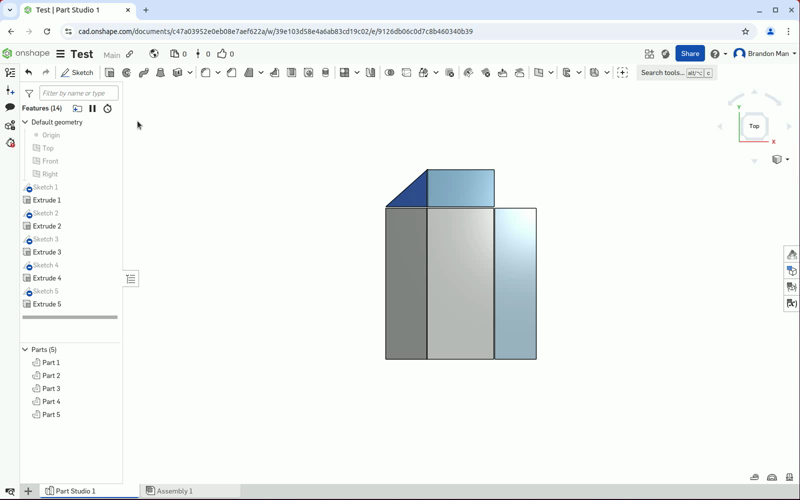
key(shift+h)
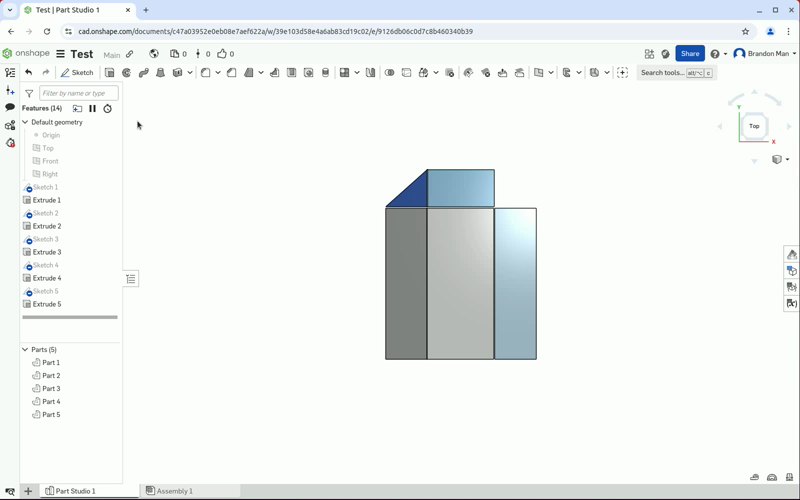
key(shift+h)
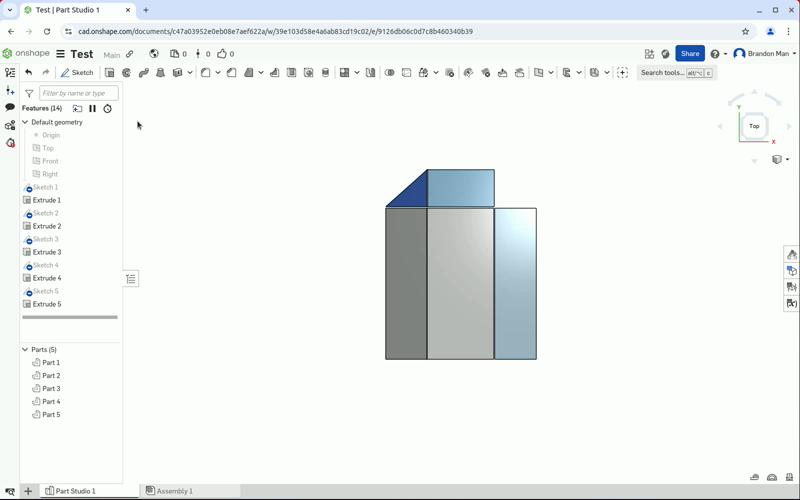
mouse_move(73, 189)
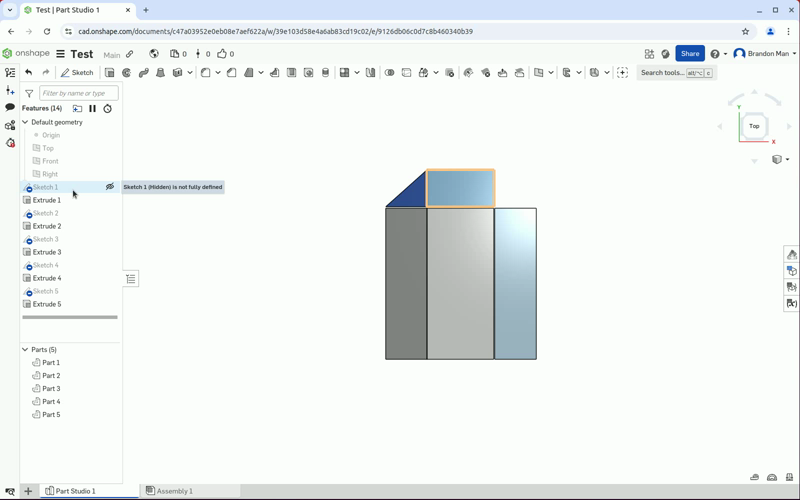
click(73, 189)
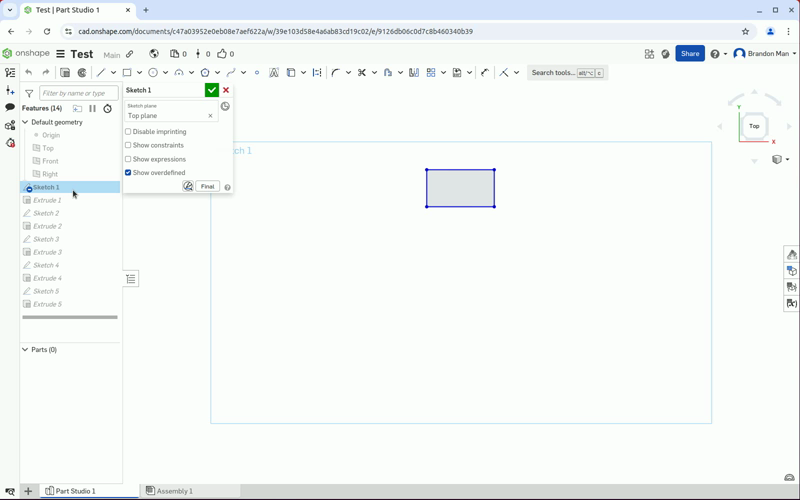
mouse_move(229, 92)
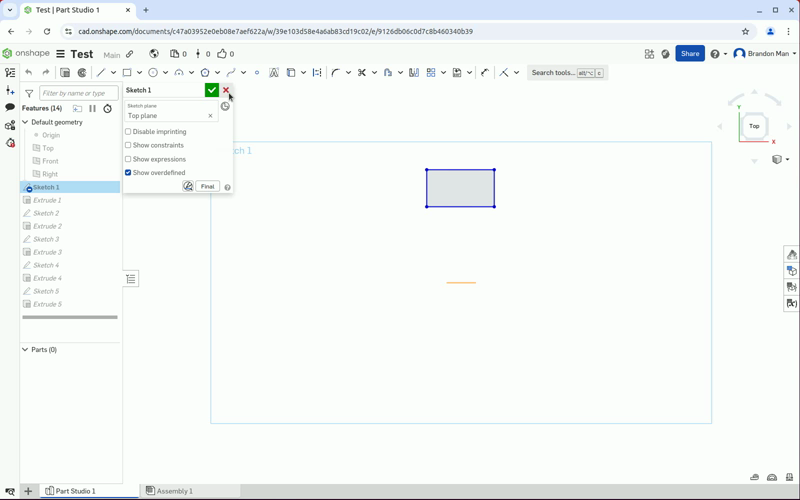
click(229, 92)
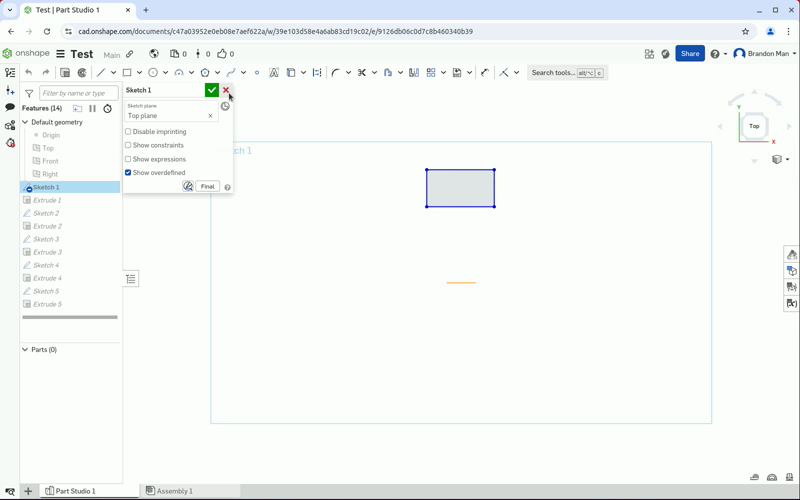
key(shift+s)
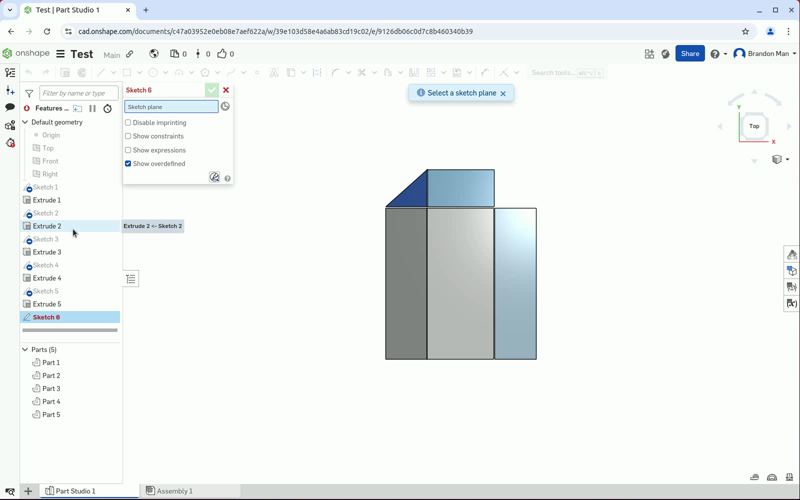
scroll(3)
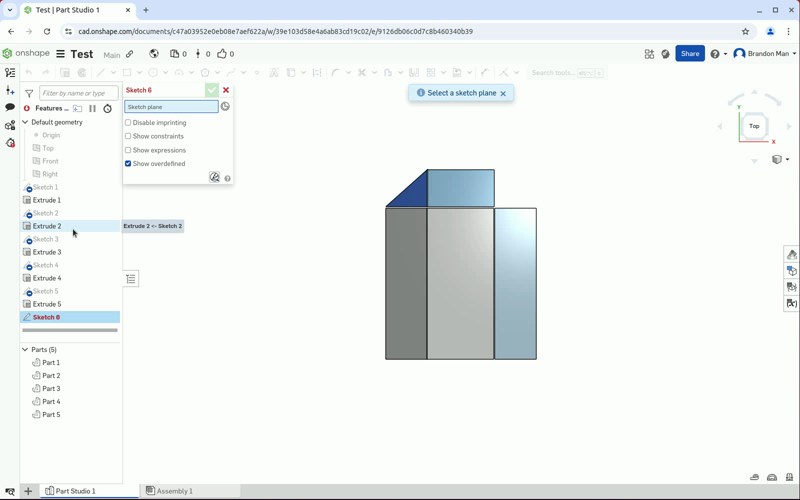
mouse_move(73, 150)
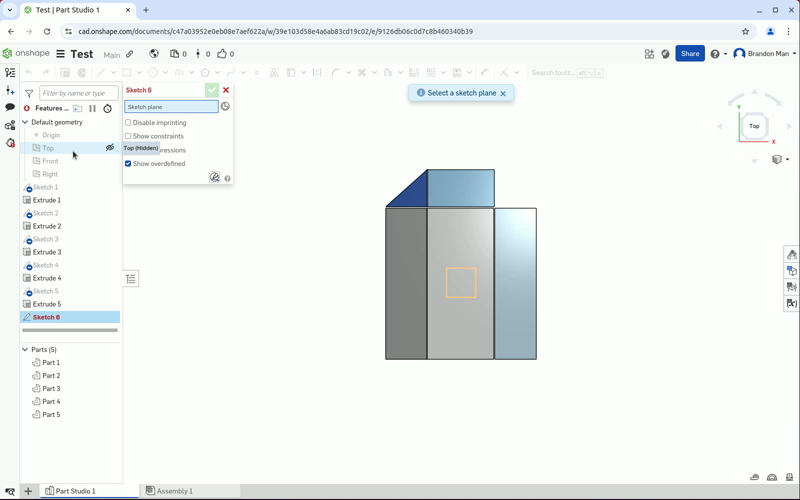
click(73, 150)
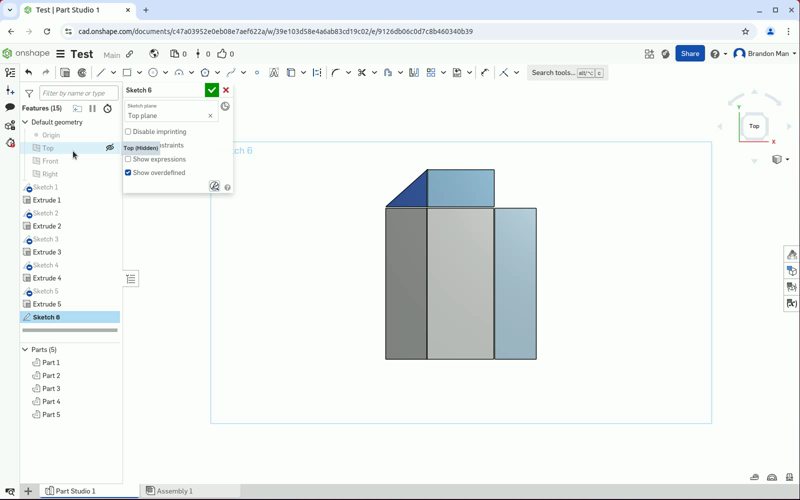
mouse_move(73, 352)
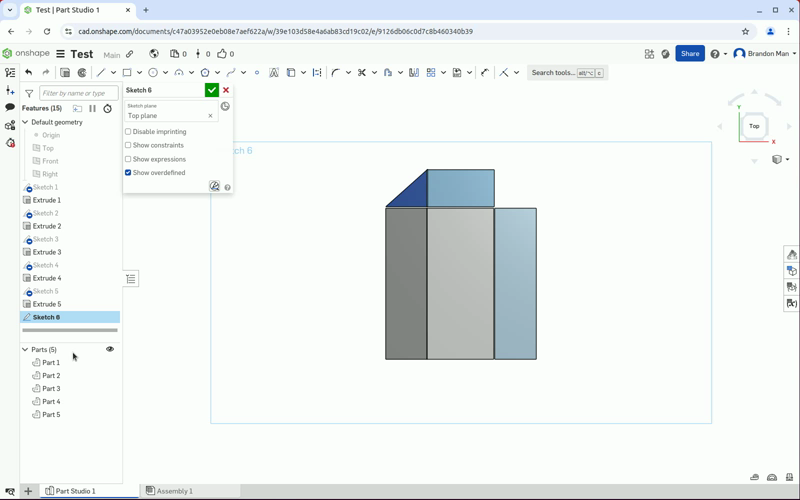
key(y)
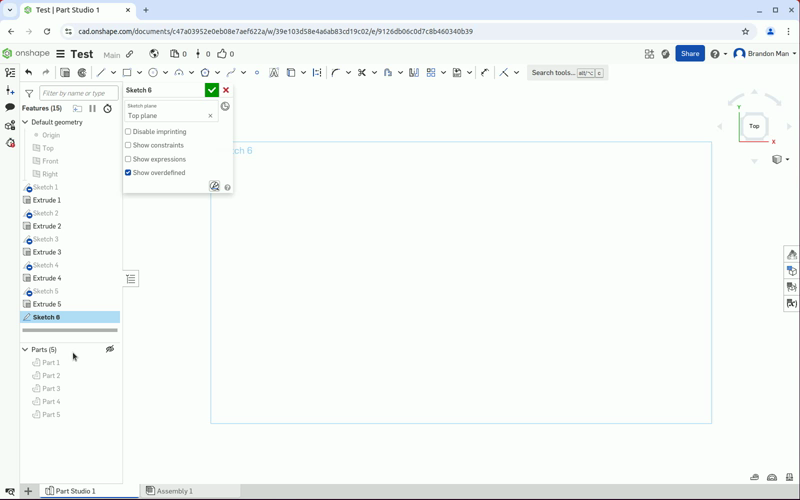
key(l)
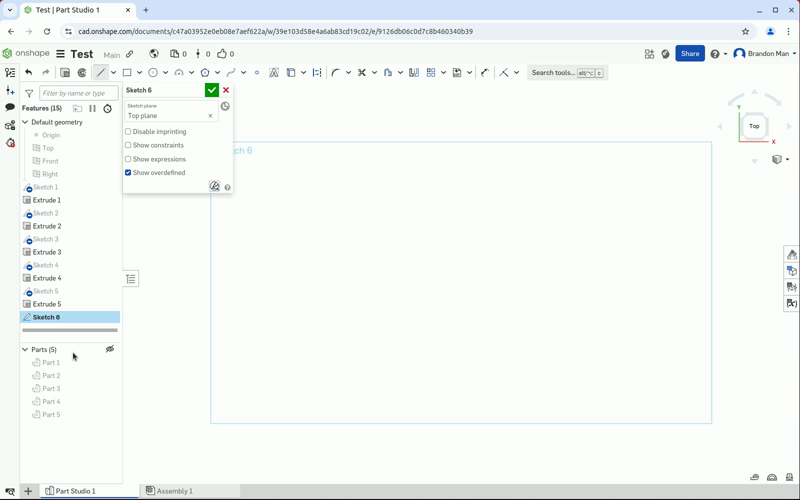
key_down(shift)
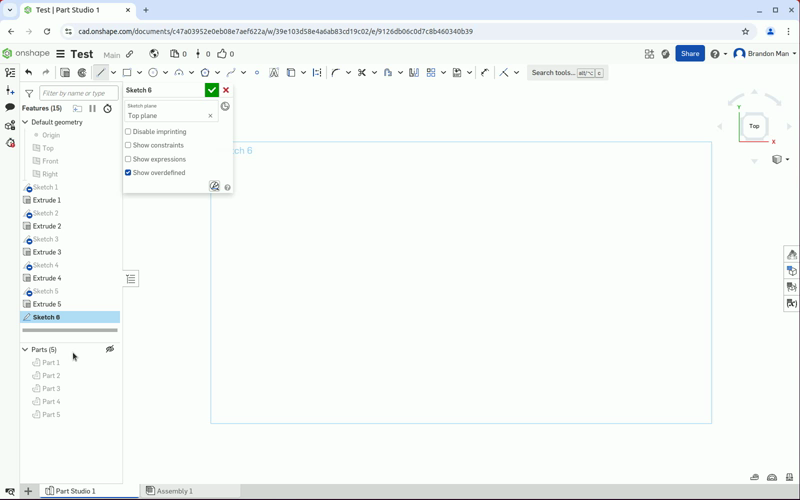
mouse_move(494, 206)
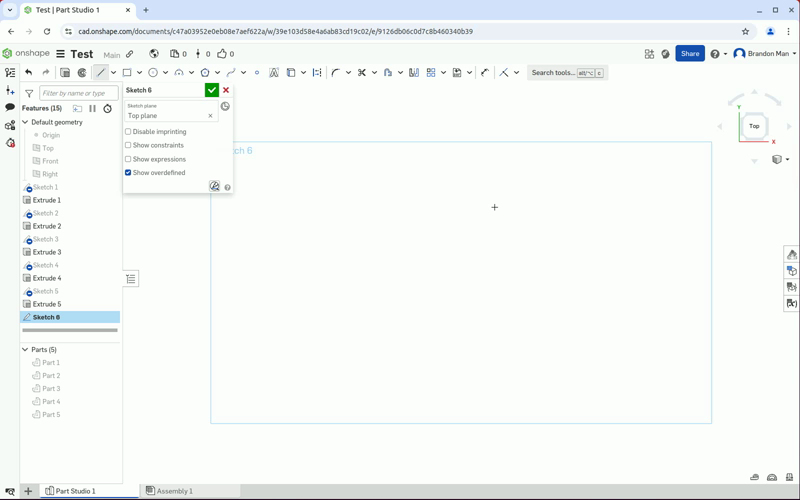
click(494, 206)
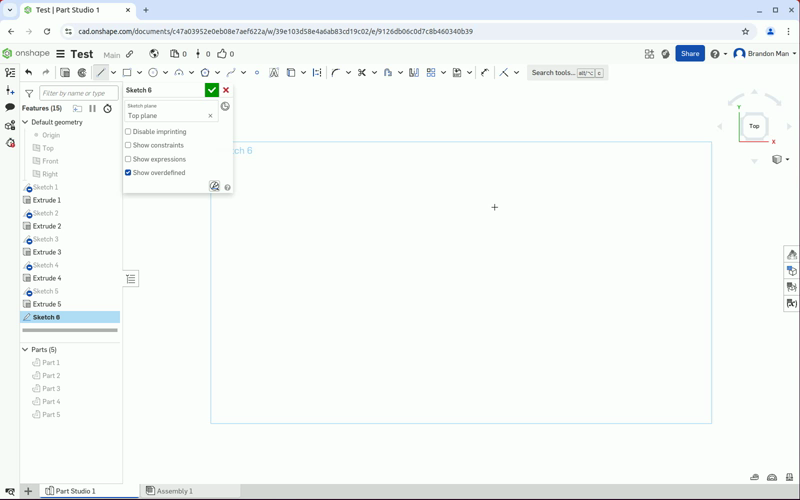
key_up(shift)
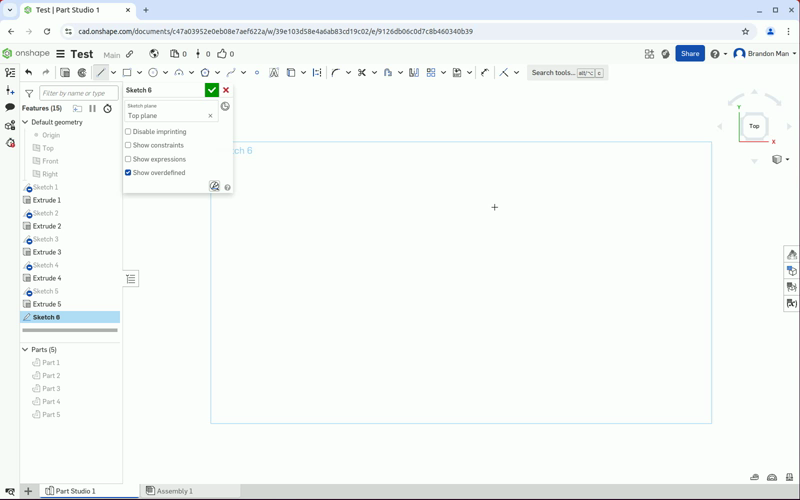
key_down(shift)
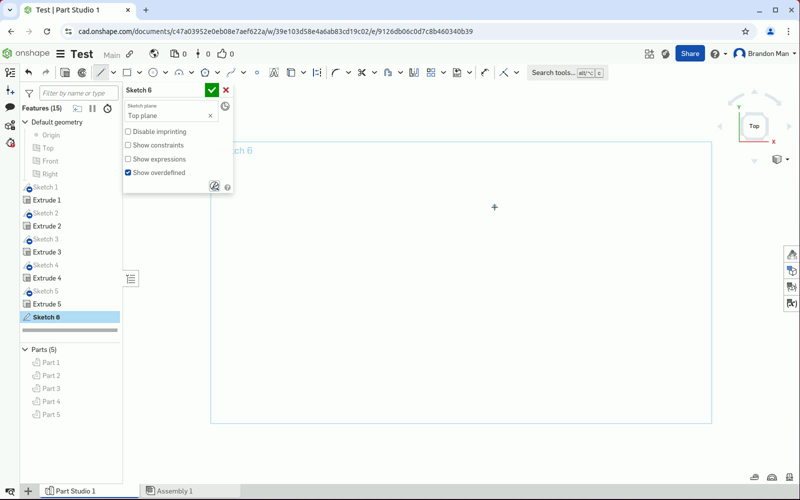
mouse_move(524, 206)
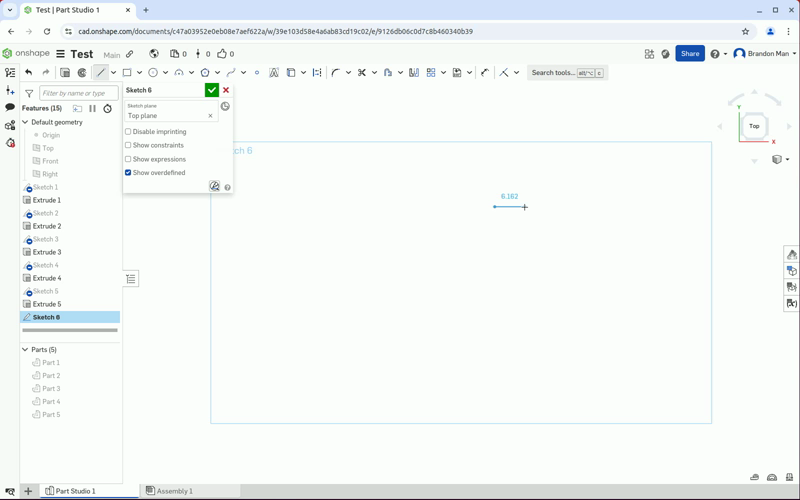
mouse_move(536, 206)
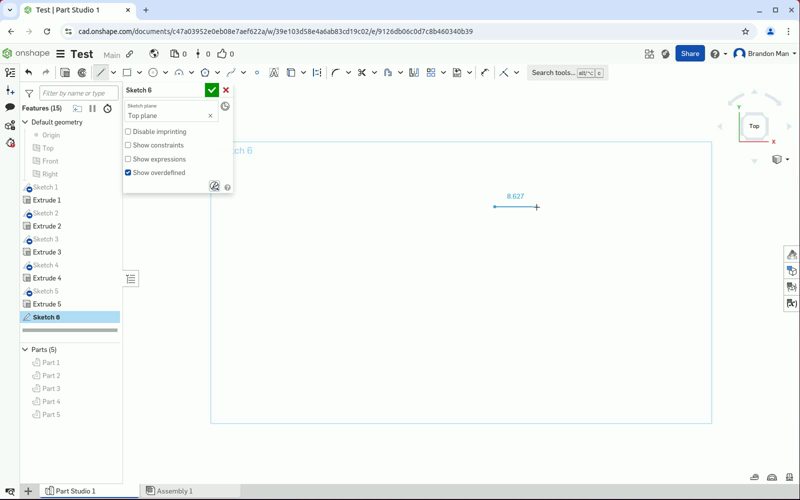
click(536, 206)
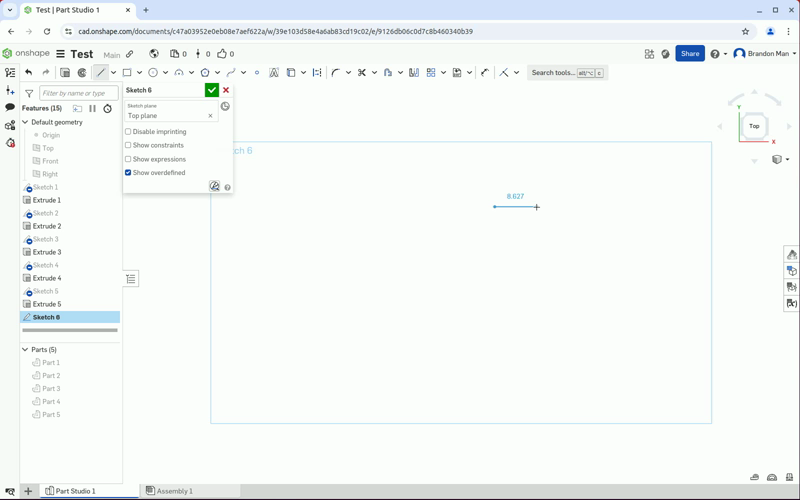
key_up(shift)
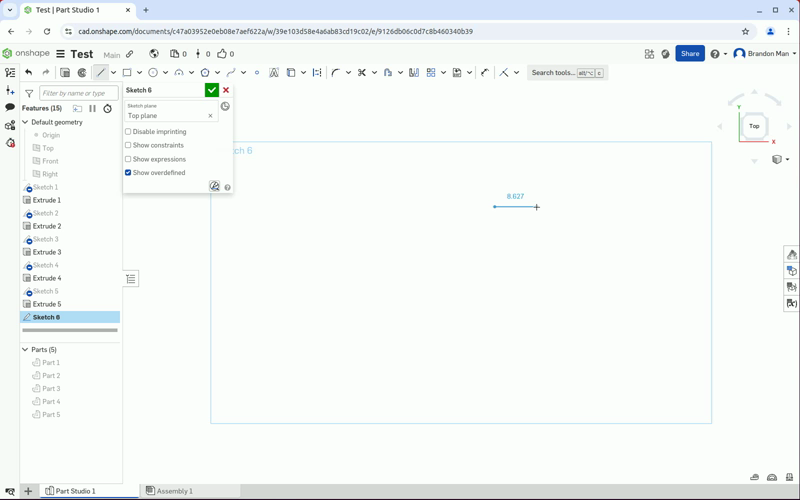
key_down(shift)
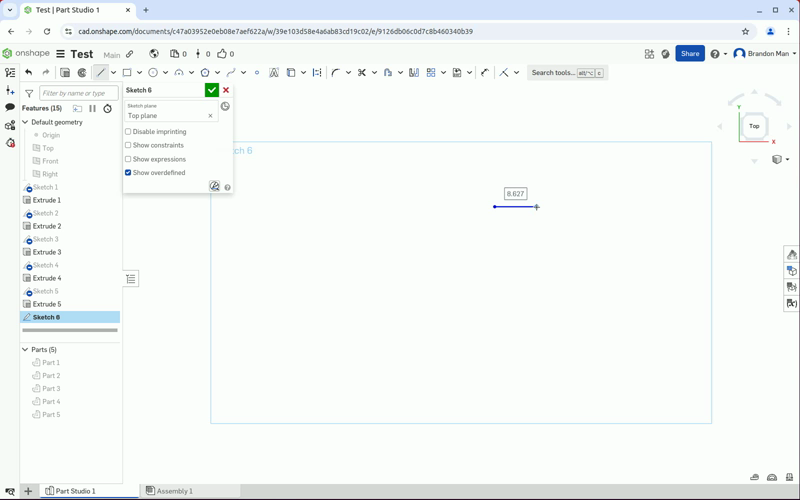
mouse_move(566, 206)
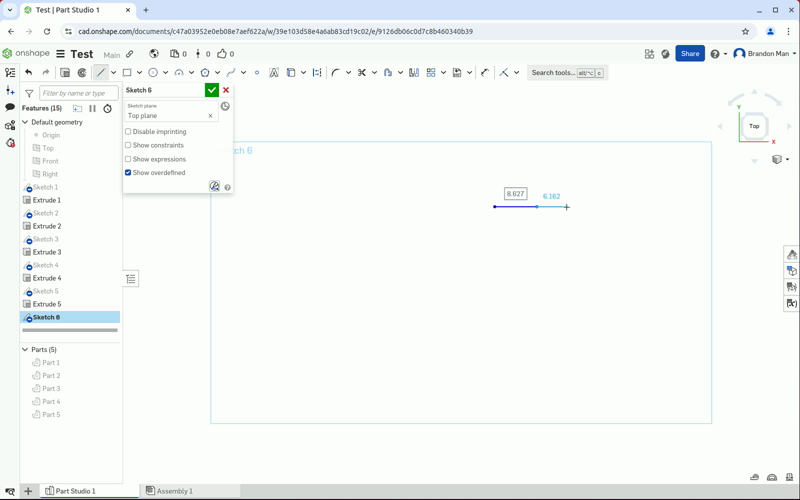
mouse_move(494, 169)
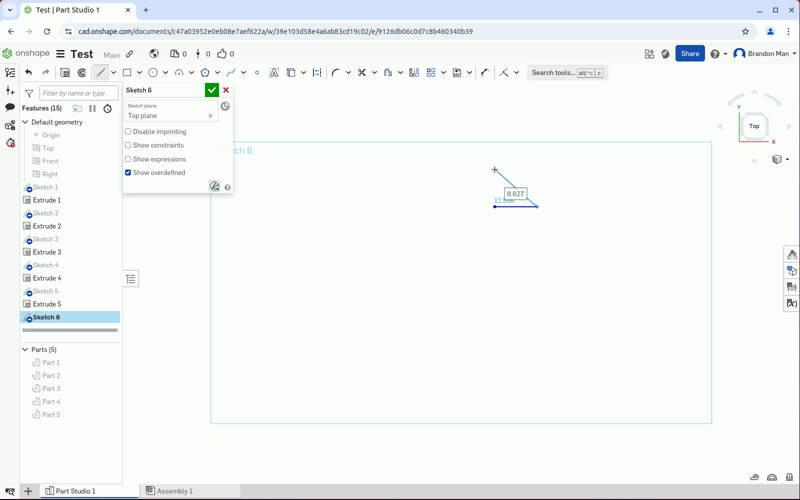
click(494, 169)
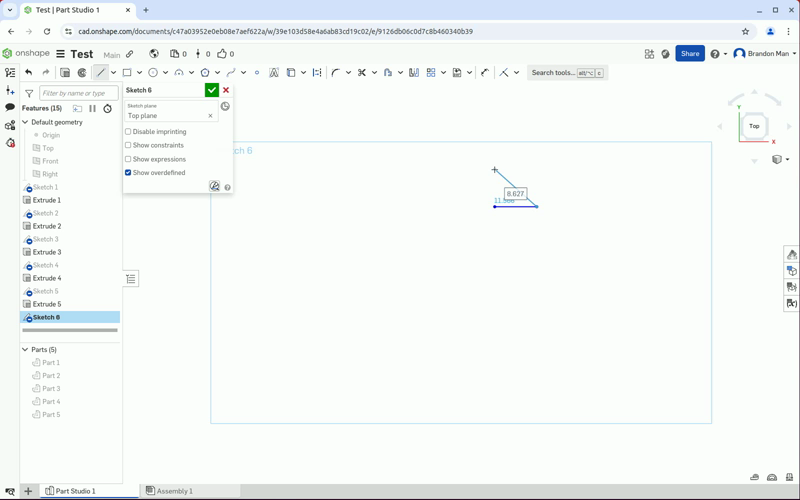
key_up(shift)
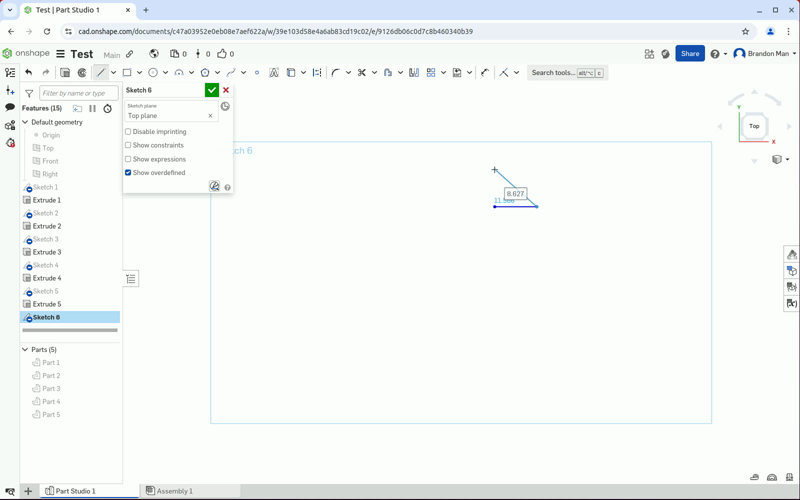
mouse_move(524, 169)
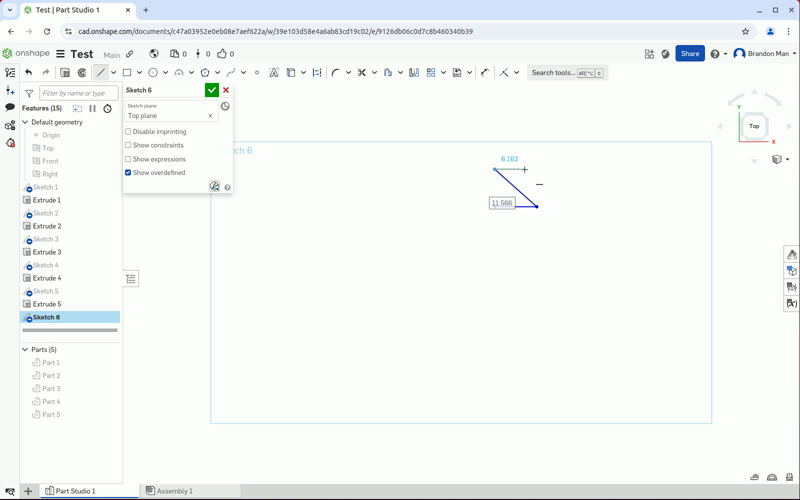
key_down(shift)
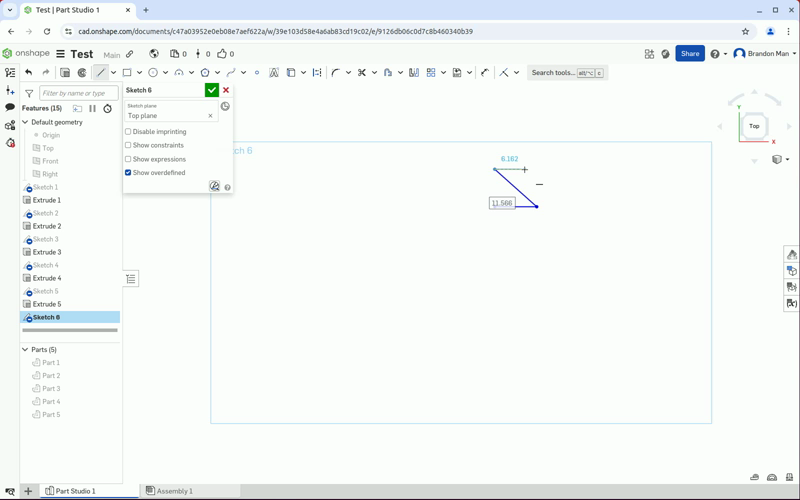
mouse_move(494, 206)
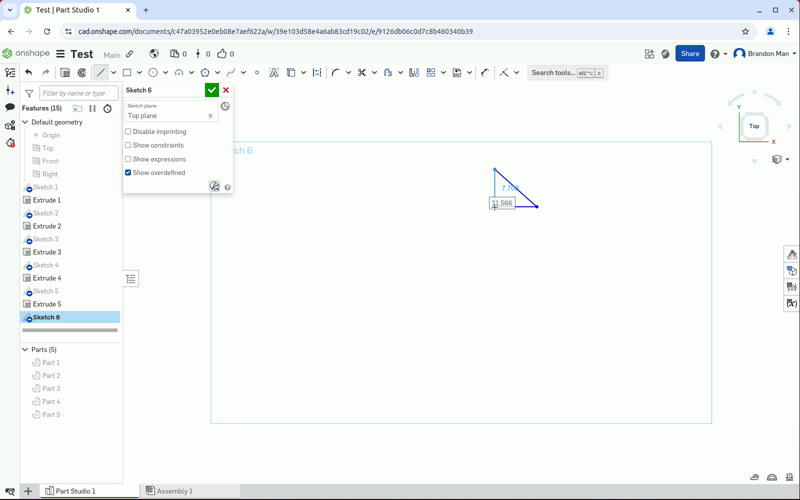
key_up(shift)
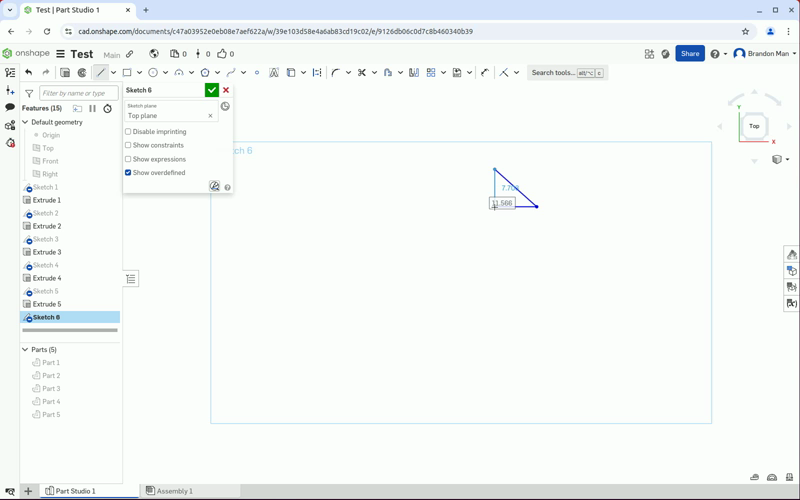
click(494, 206)
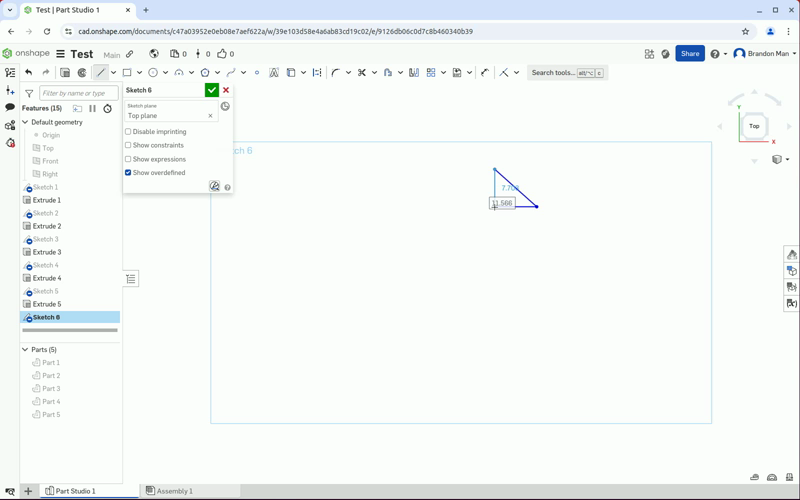
key(esc)
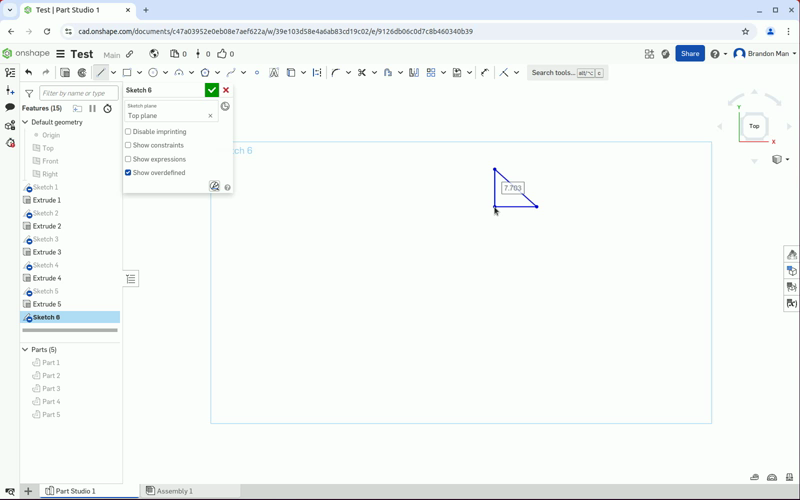
mouse_move(517, 198)
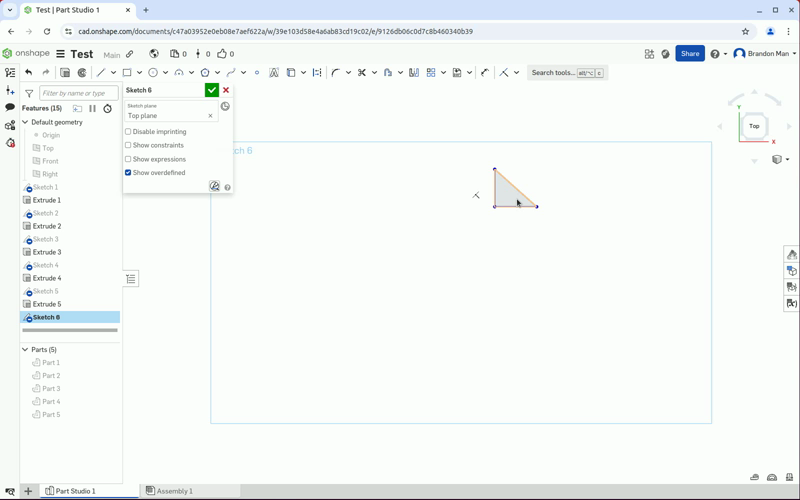
scroll(6)
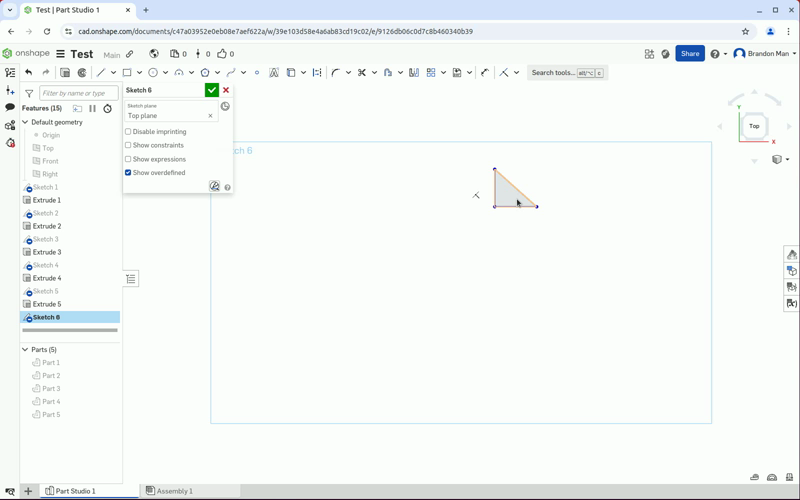
scroll(6)
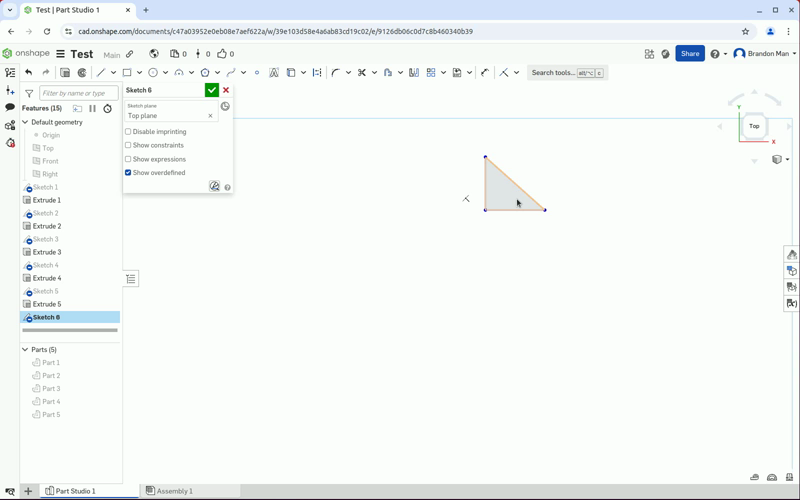
scroll(6)
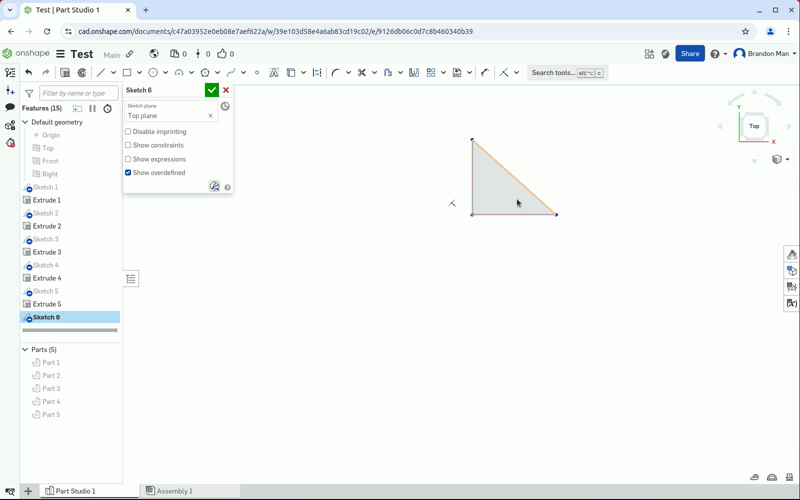
scroll(6)
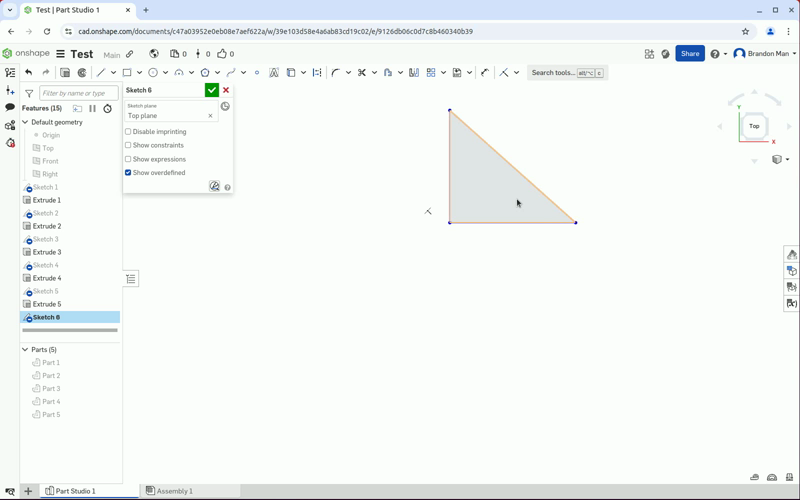
scroll(6)
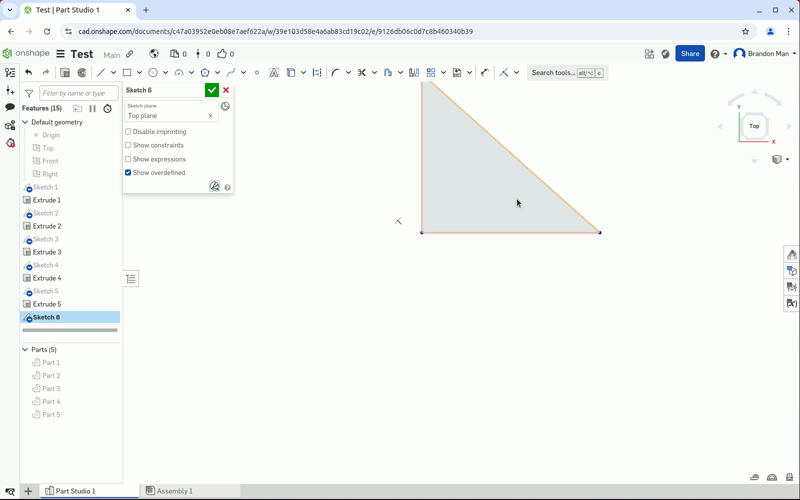
scroll(6)
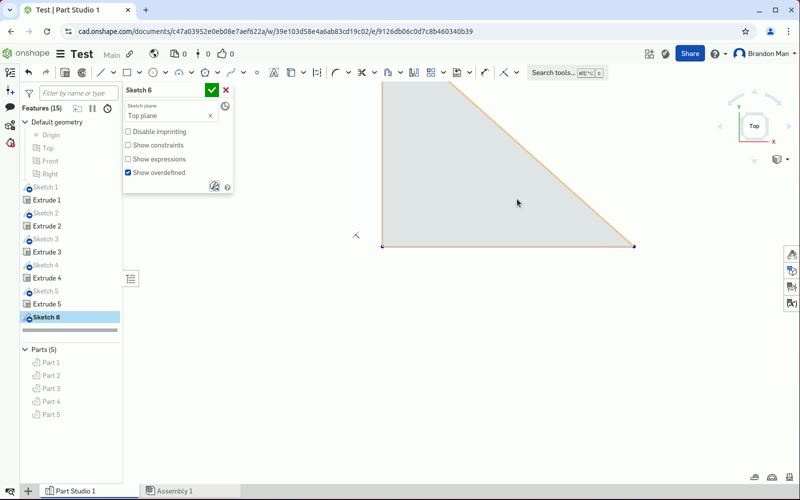
scroll(6)
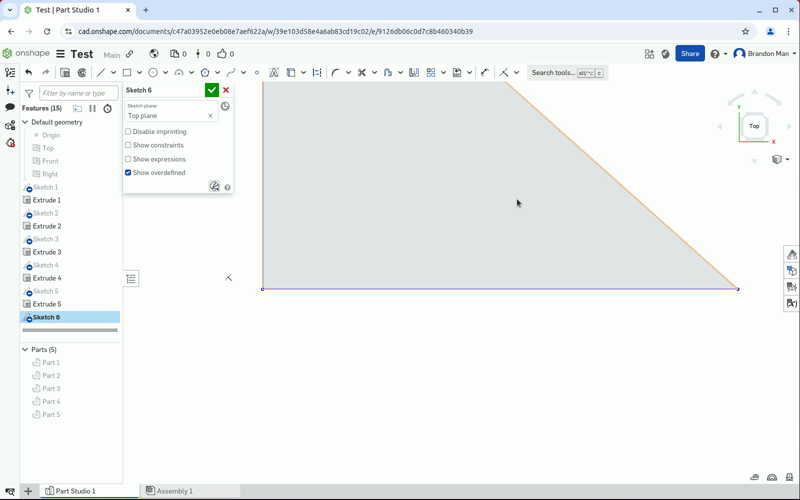
click(517, 198)
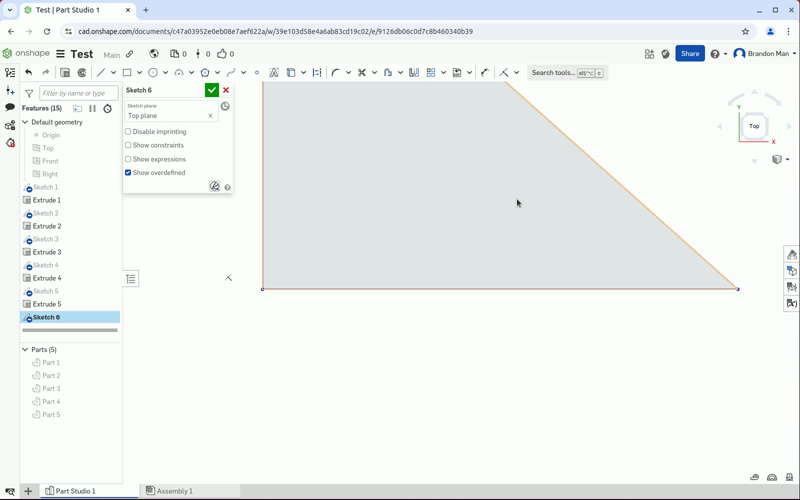
scroll(-6)
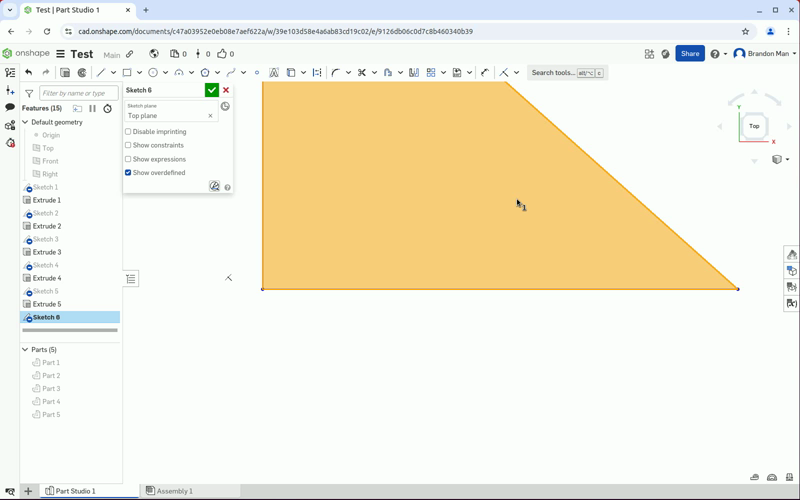
scroll(-6)
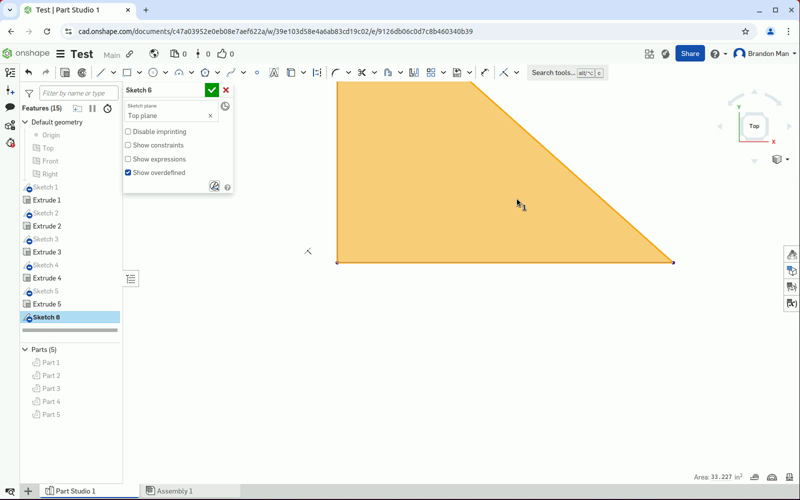
scroll(-6)
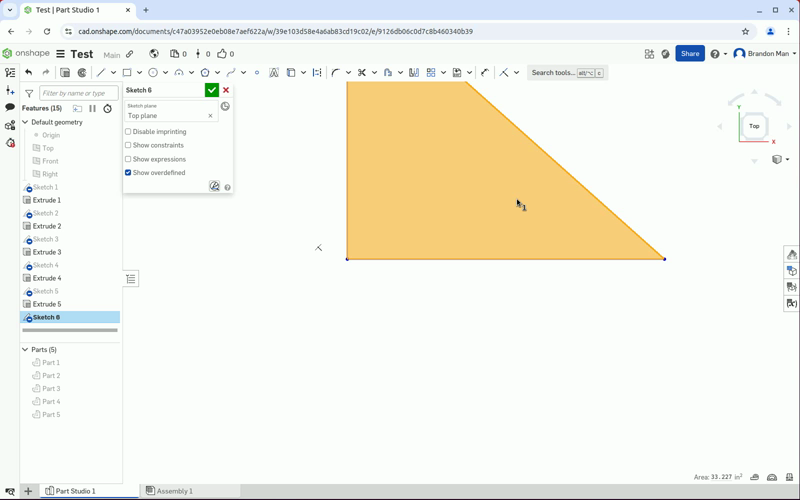
scroll(-6)
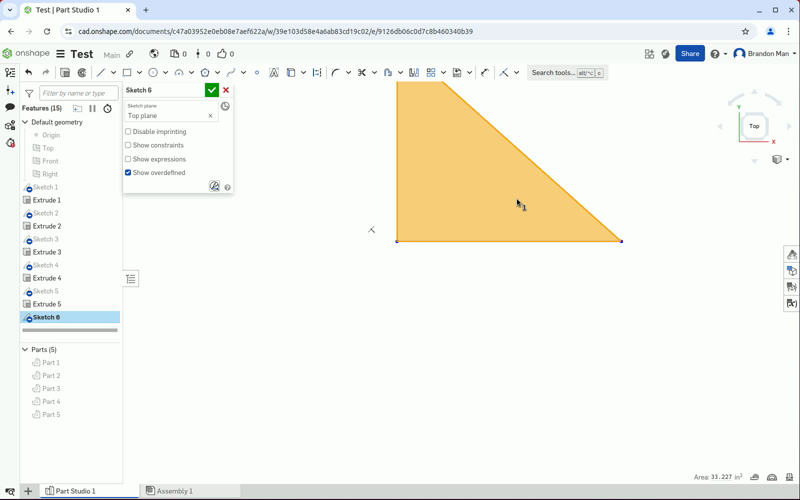
scroll(-6)
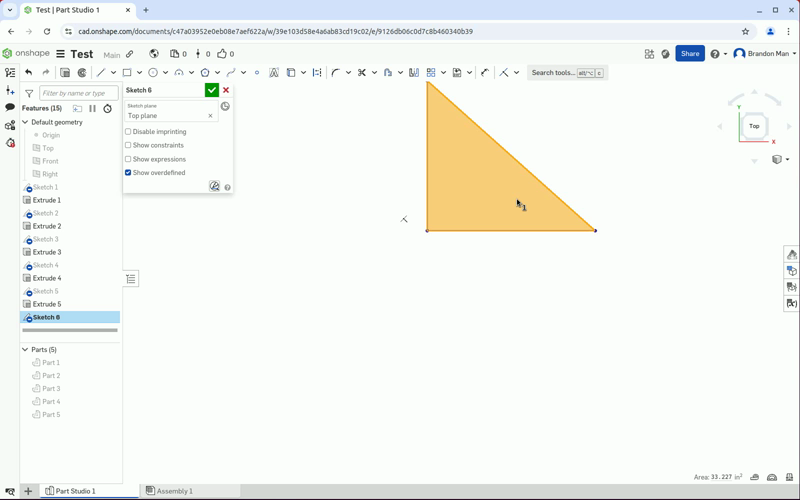
scroll(-6)
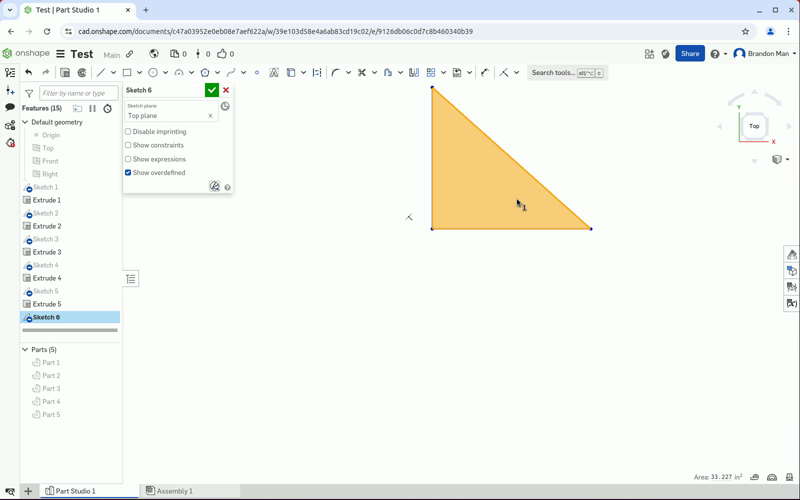
scroll(-6)
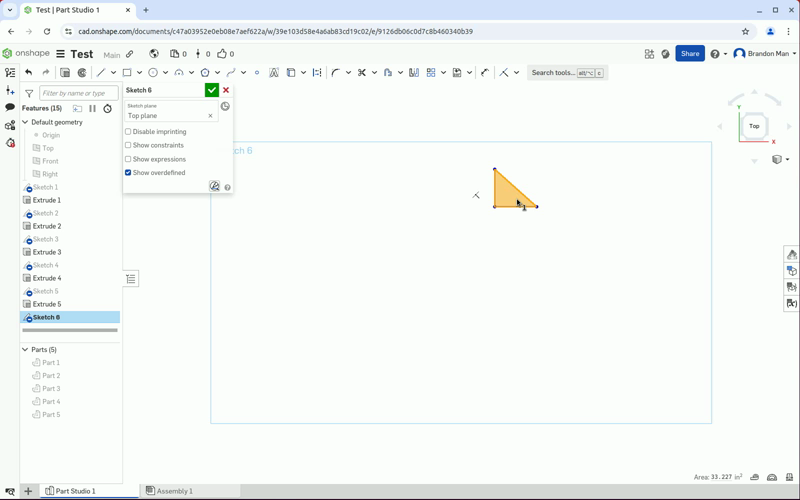
mouse_move(73, 352)
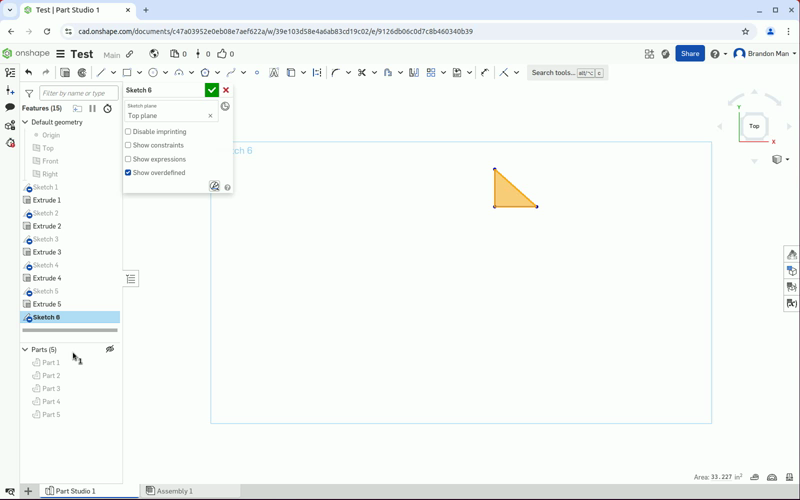
key(shift+y)
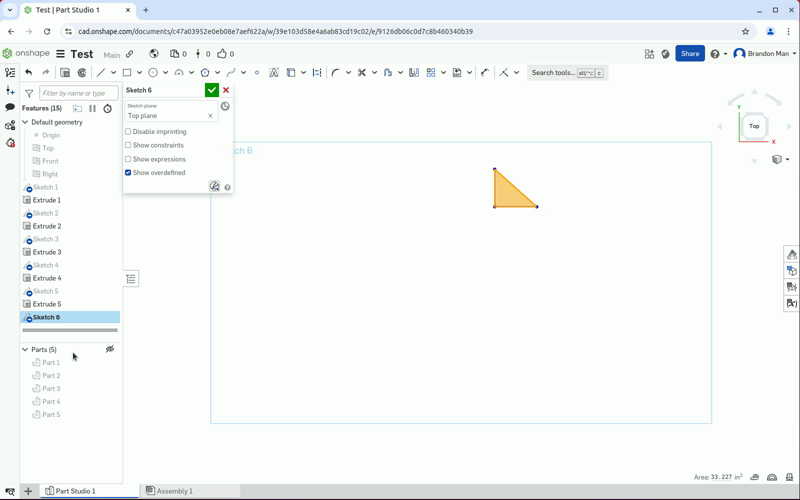
key(shift+e)
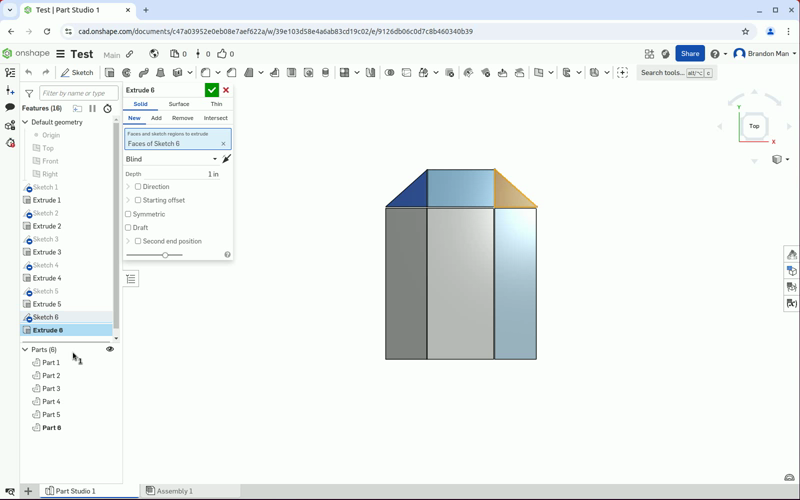
mouse_move(143, 106)
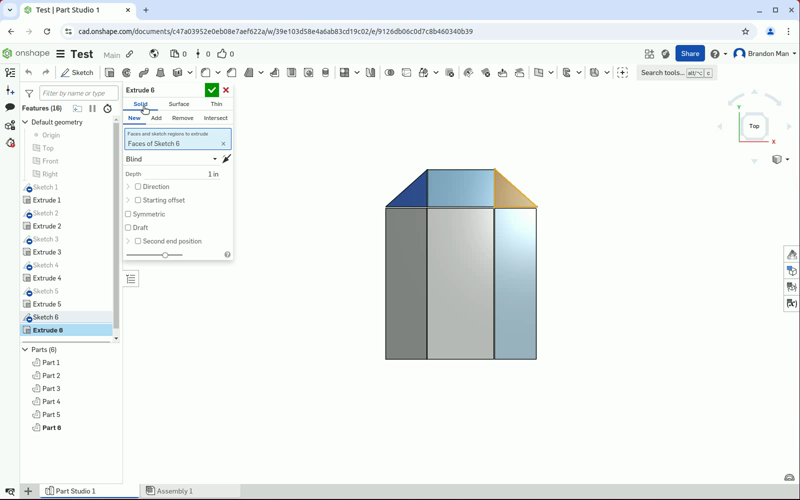
click(143, 106)
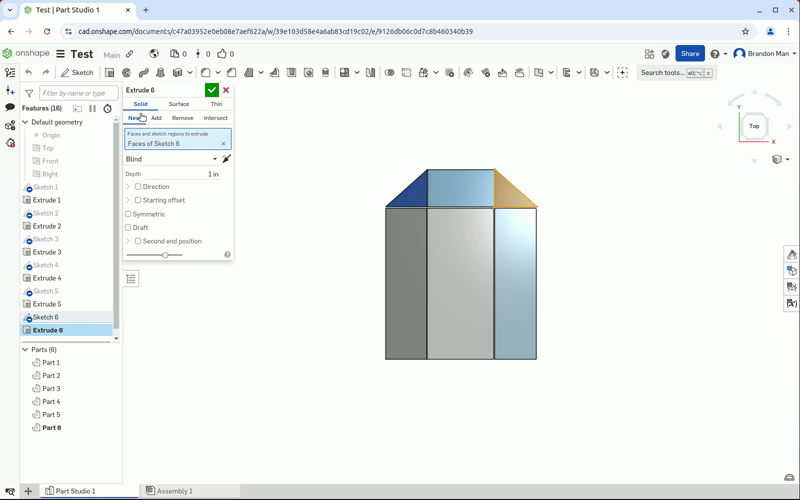
mouse_move(137, 120)
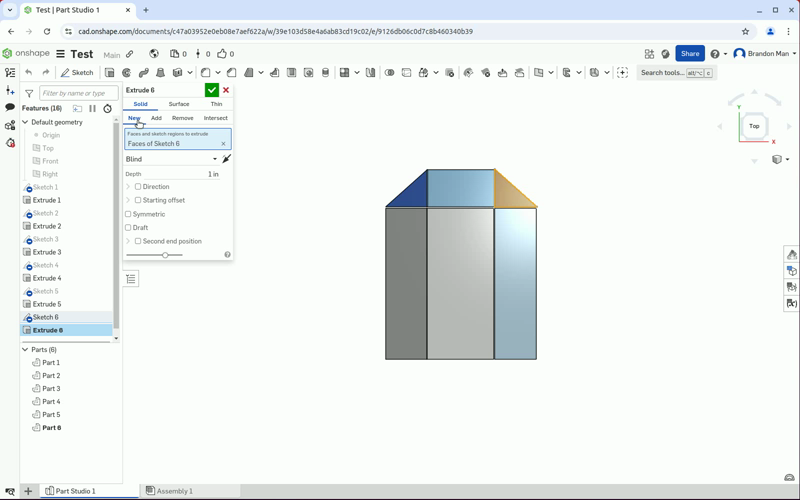
click(137, 120)
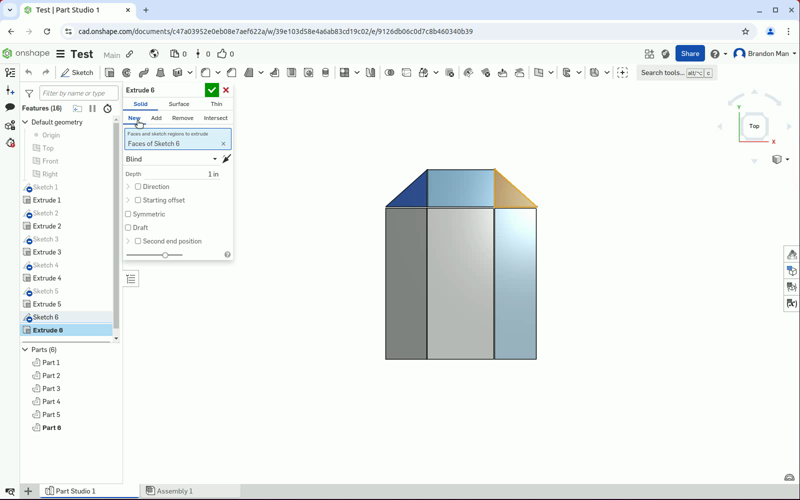
key(tab, 4)
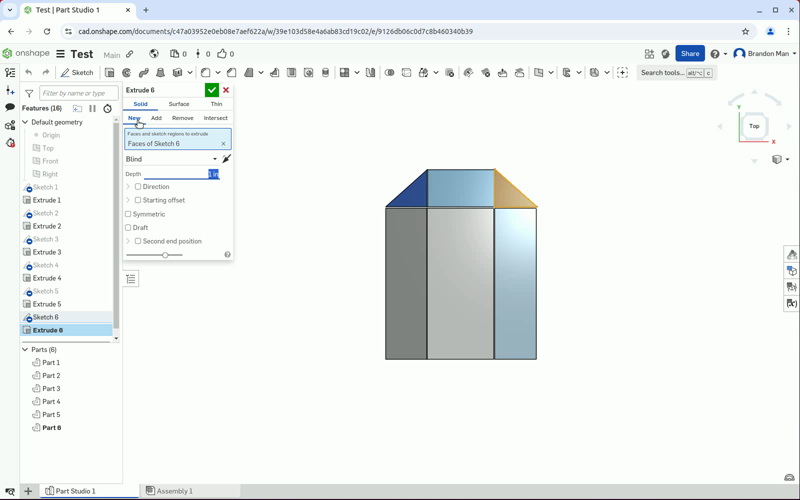
text(4.332)
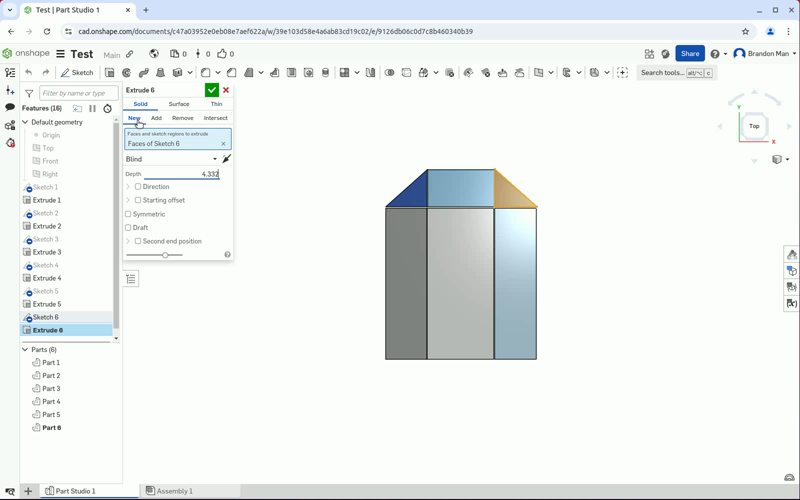
key(tab, 3)
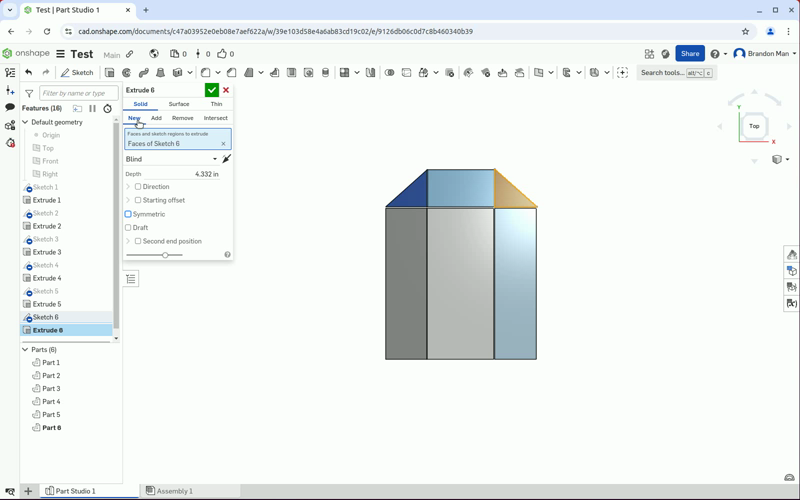
key(space)
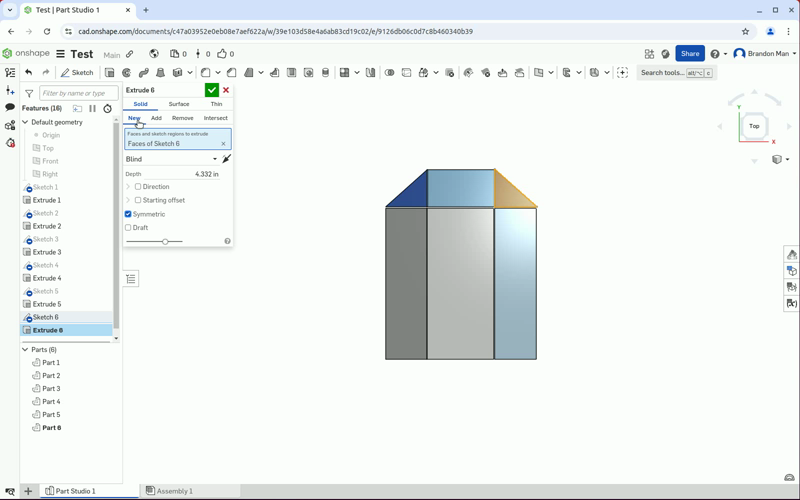
key(enter)
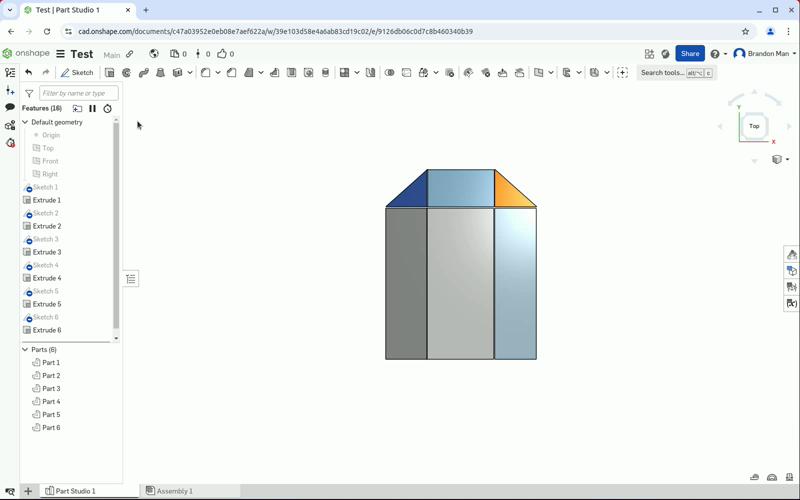
key(shift+h)
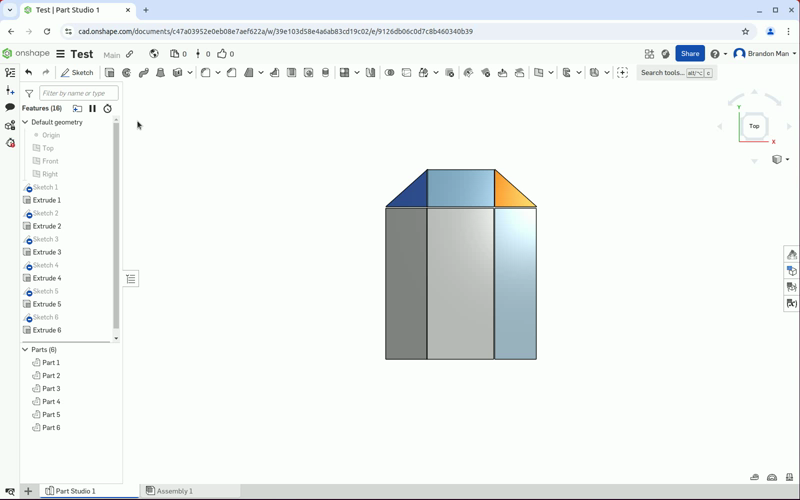
key(shift+h)
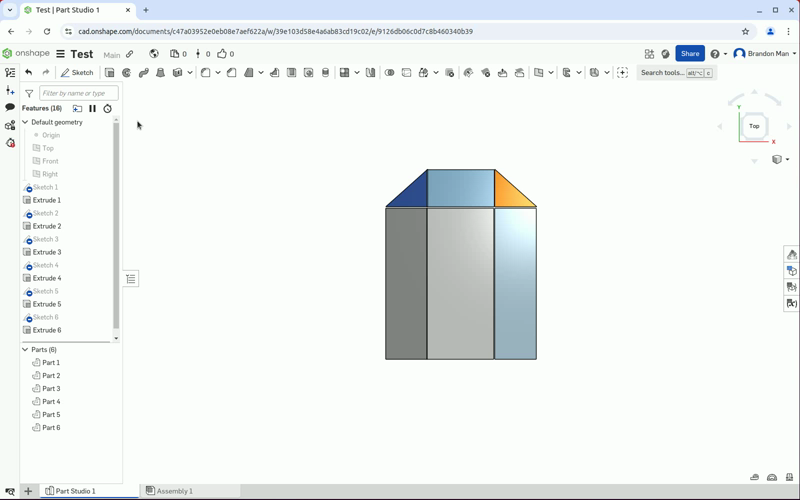
mouse_move(69, 189)
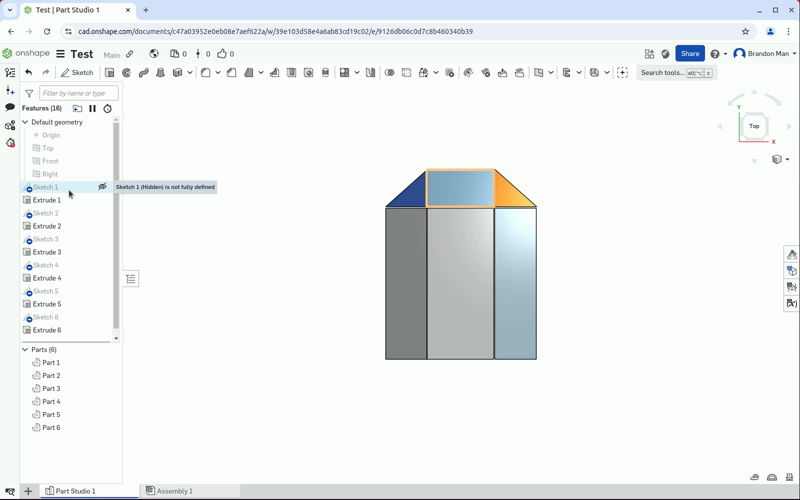
click(69, 189)
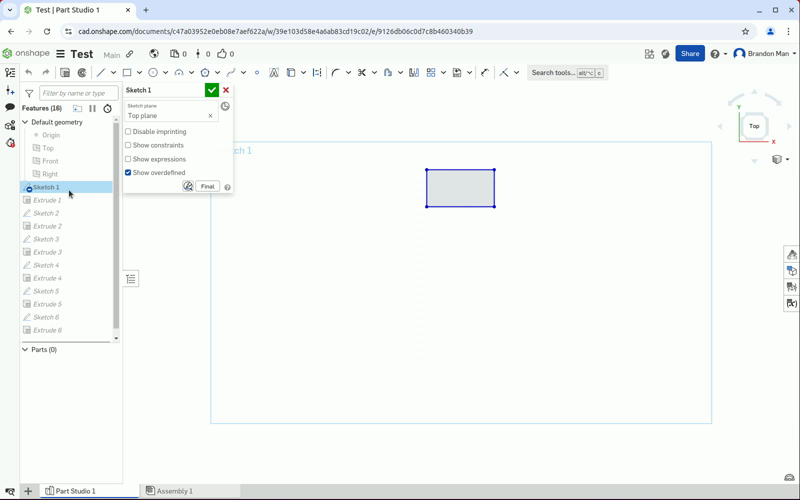
mouse_move(229, 92)
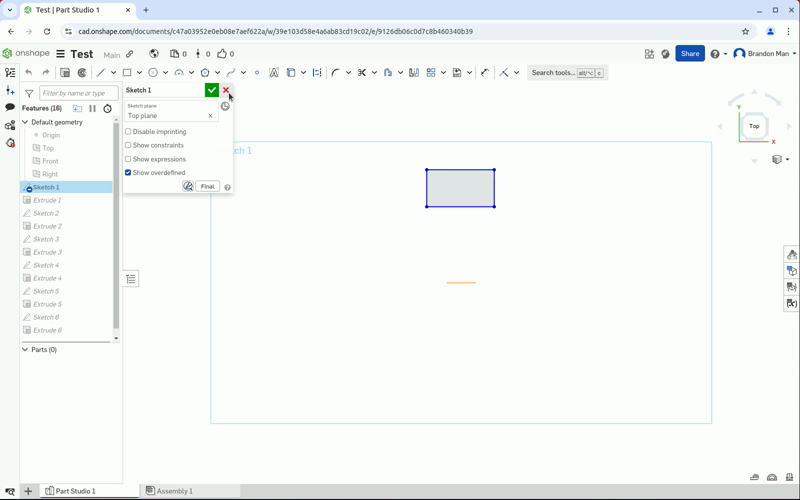
click(229, 92)
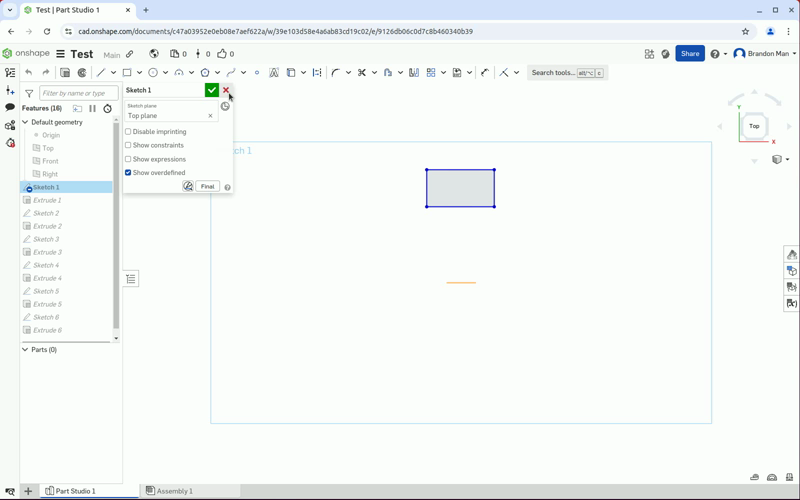
key(shift+s)
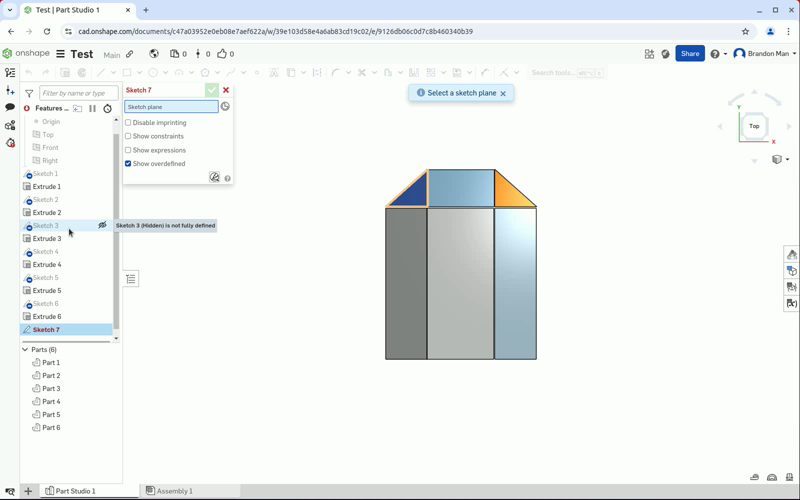
scroll(3)
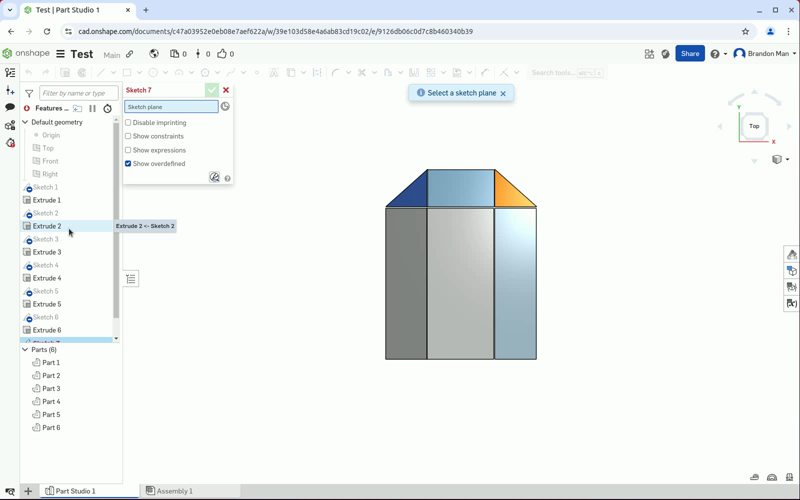
mouse_move(69, 150)
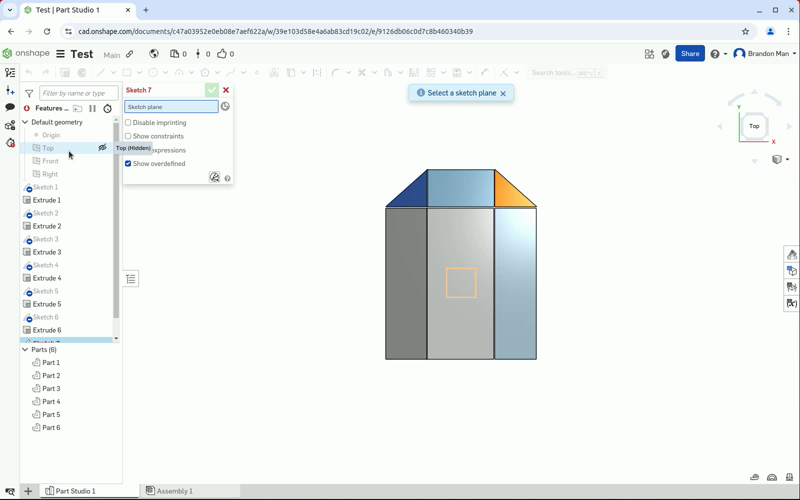
click(69, 150)
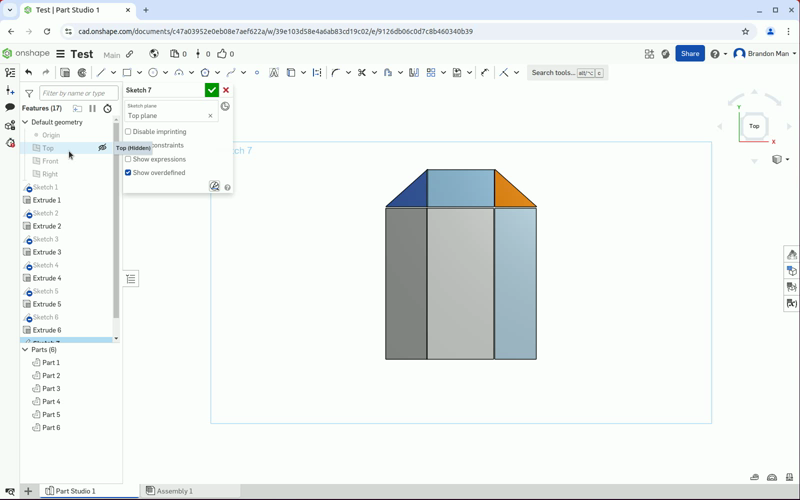
mouse_move(73, 352)
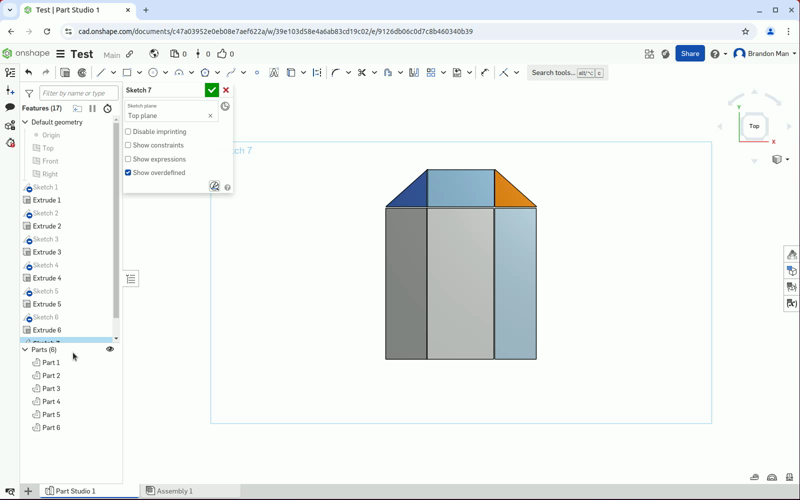
key(y)
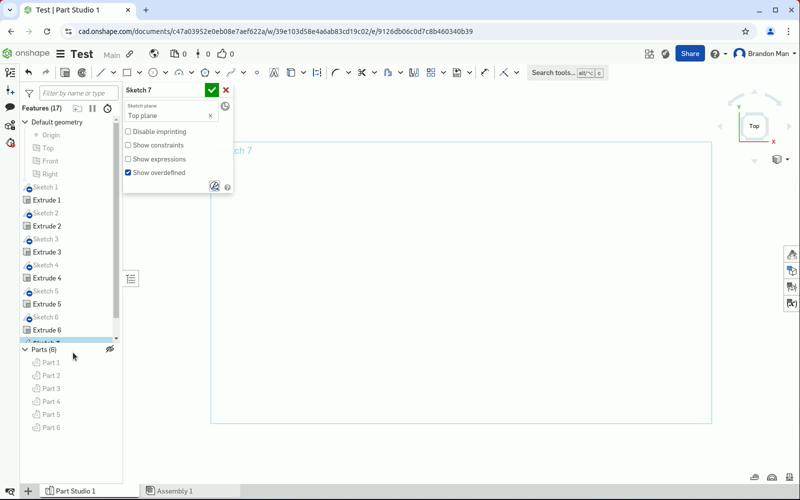
key(l)
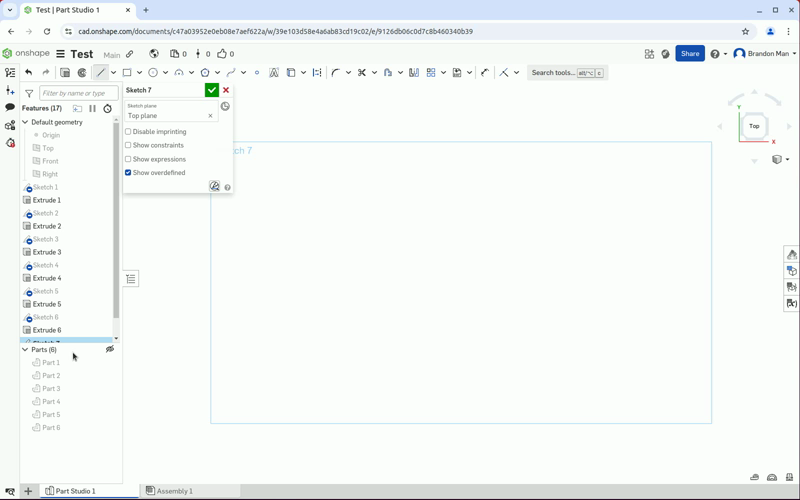
key_down(shift)
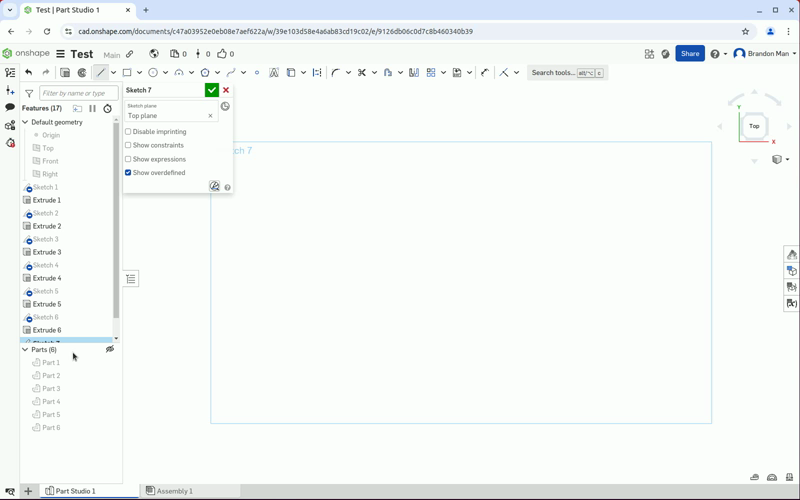
mouse_move(494, 395)
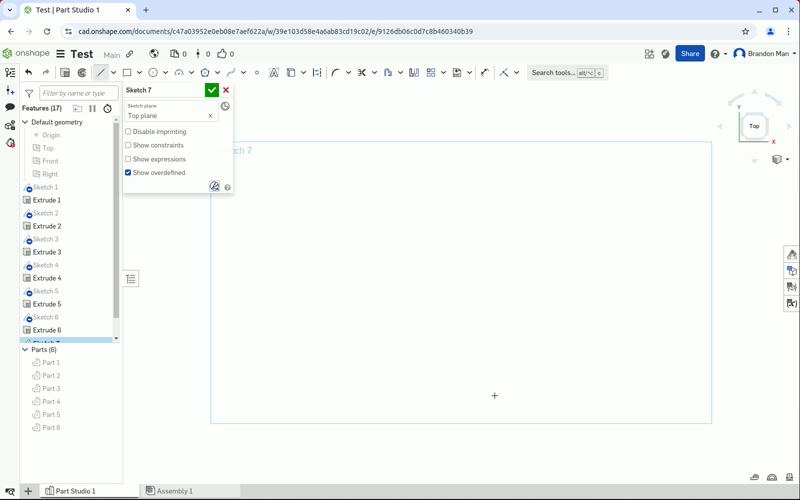
click(494, 395)
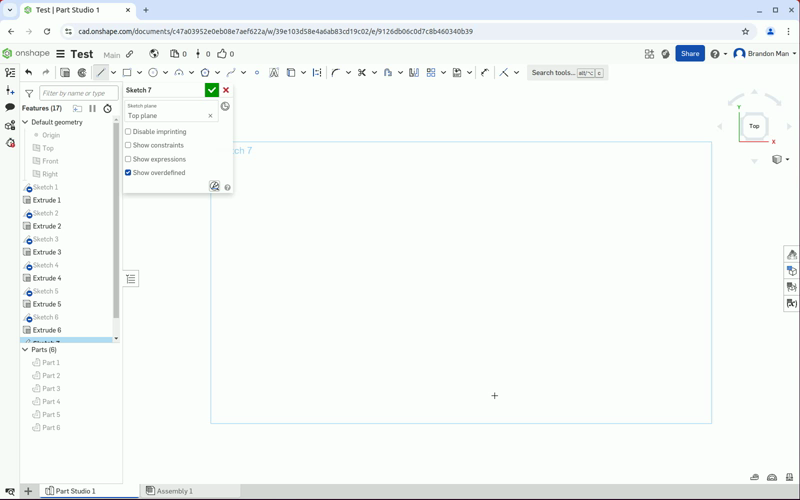
key_up(shift)
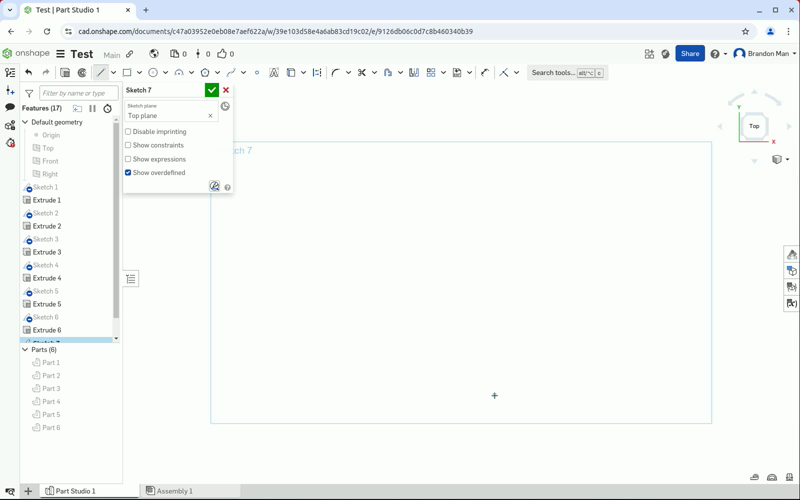
key_down(shift)
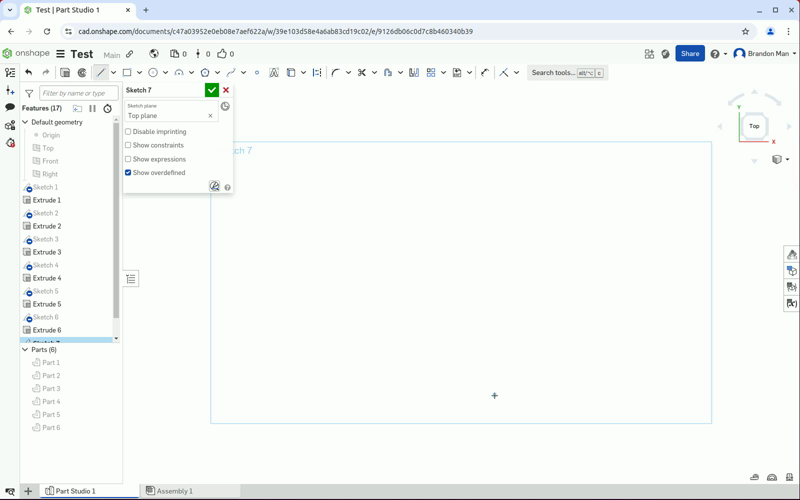
mouse_move(524, 395)
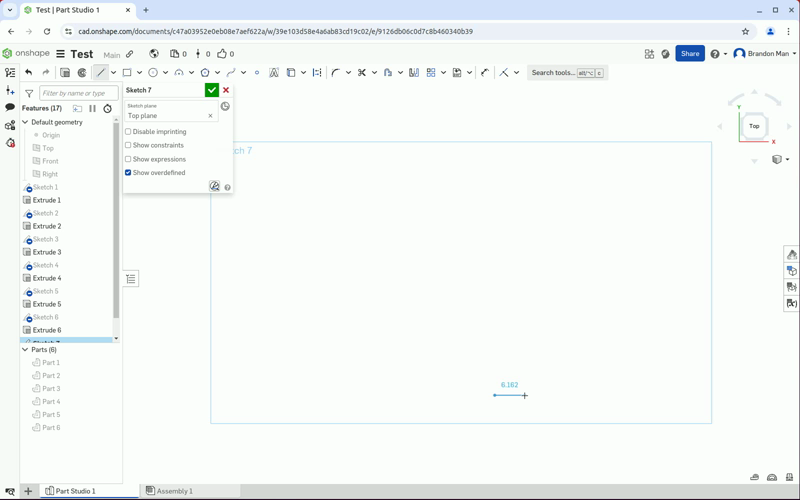
mouse_move(536, 357)
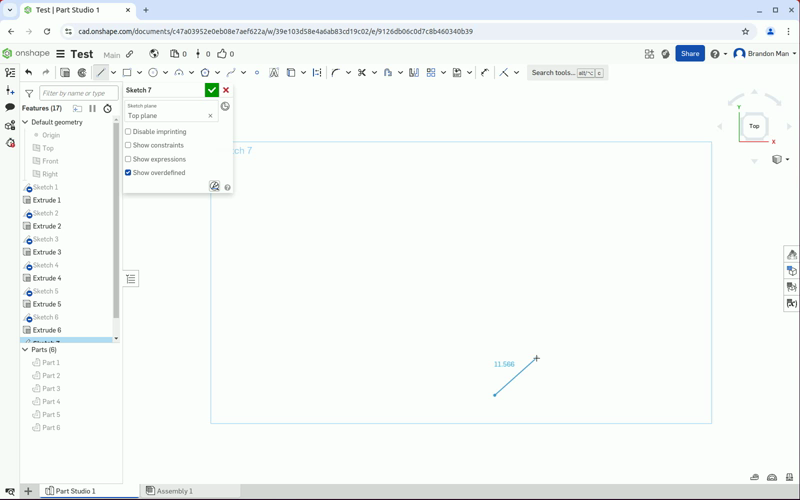
click(536, 357)
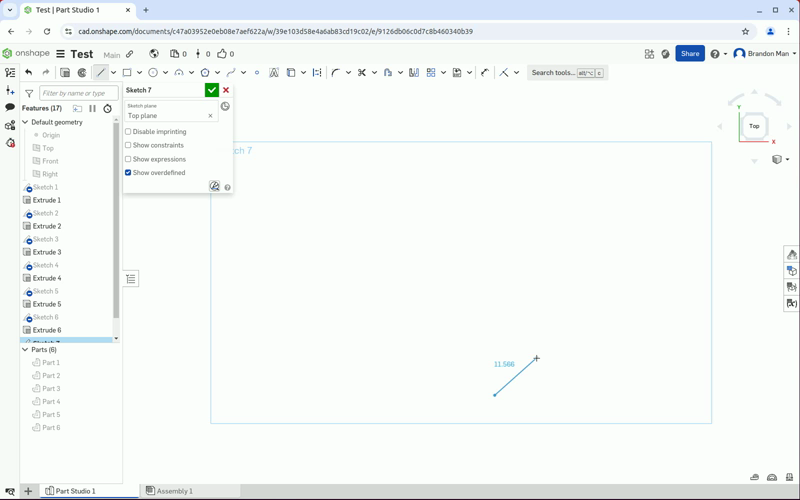
key_up(shift)
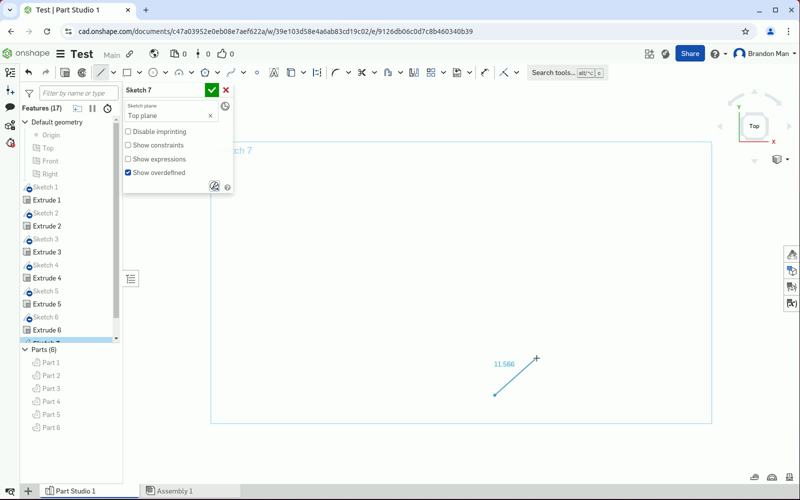
key_down(shift)
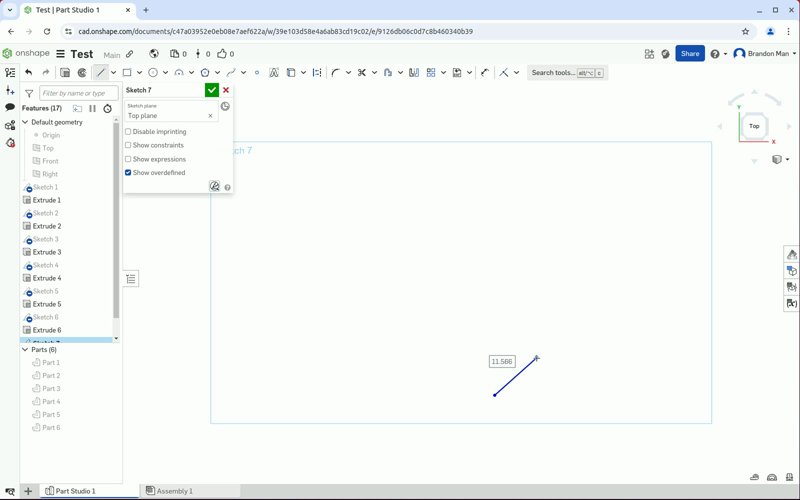
mouse_move(566, 357)
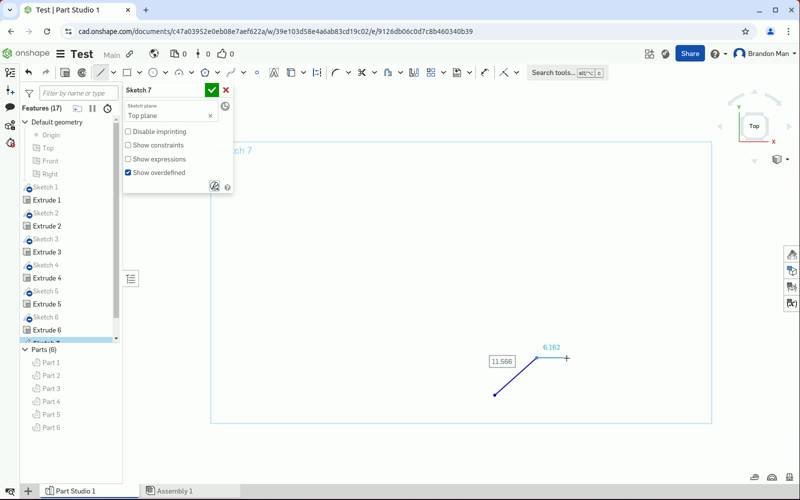
mouse_move(494, 357)
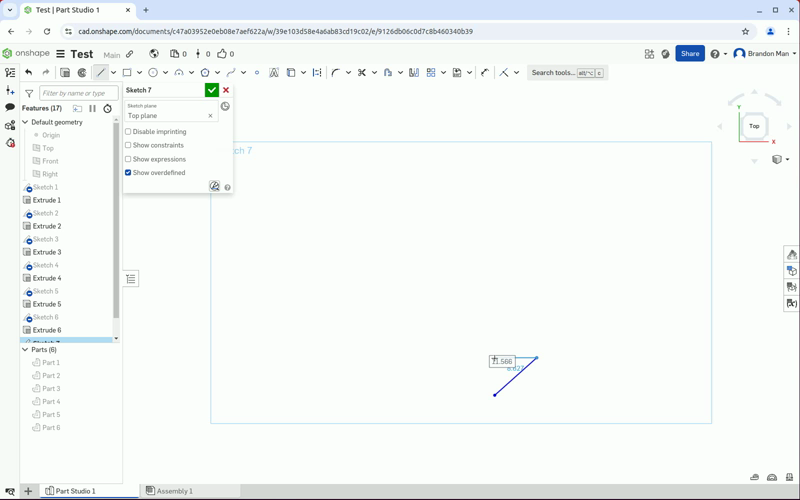
click(494, 357)
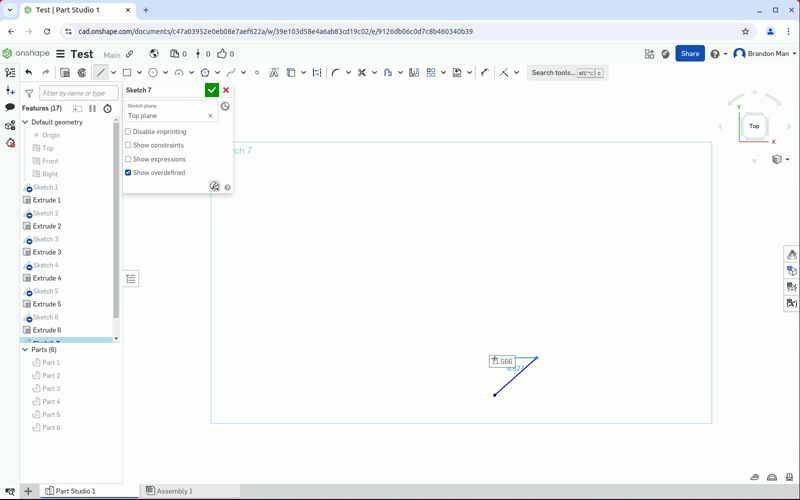
key_up(shift)
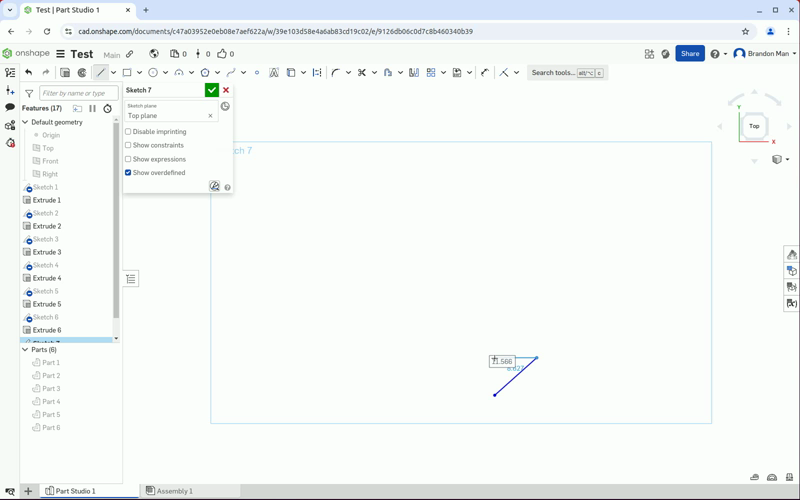
mouse_move(524, 357)
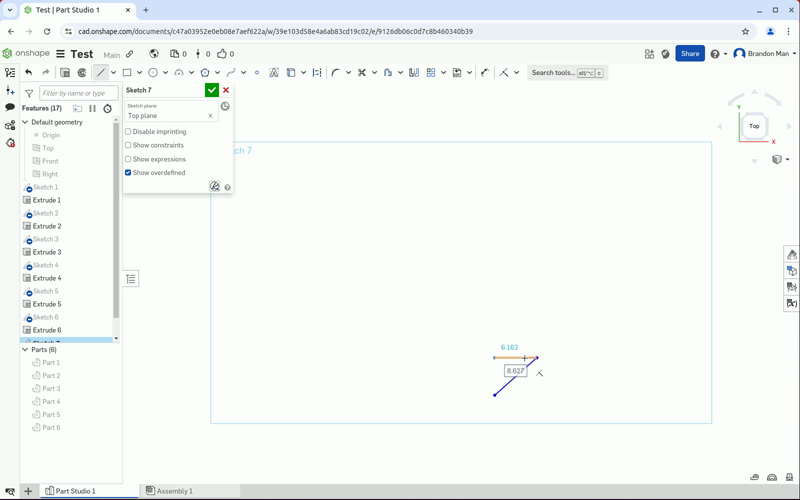
key_down(shift)
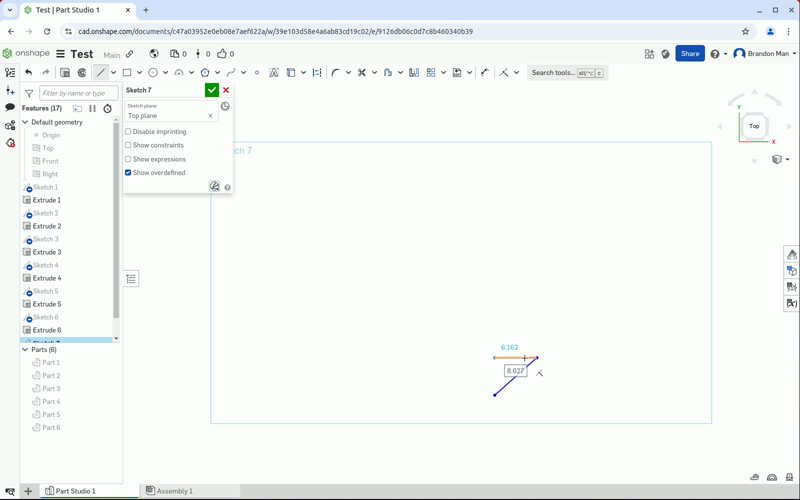
mouse_move(494, 395)
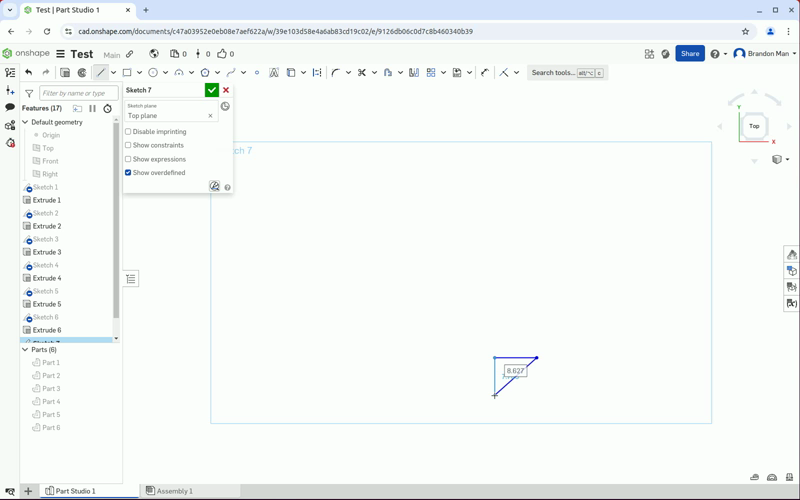
key_up(shift)
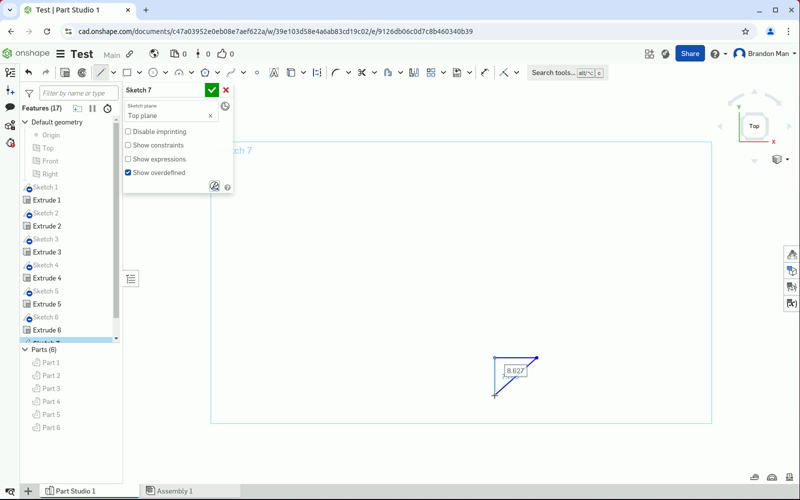
click(494, 395)
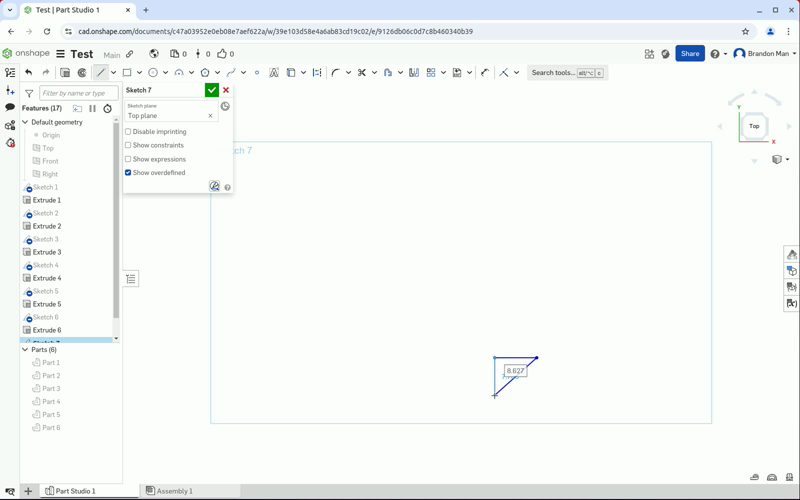
key(esc)
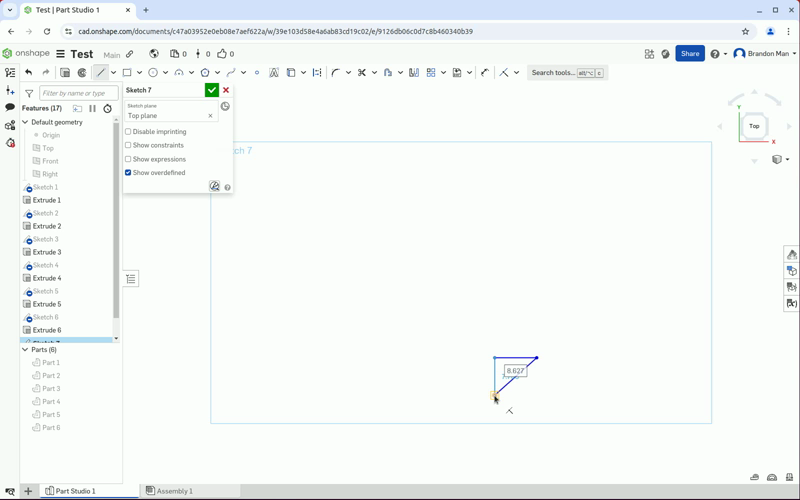
mouse_move(514, 367)
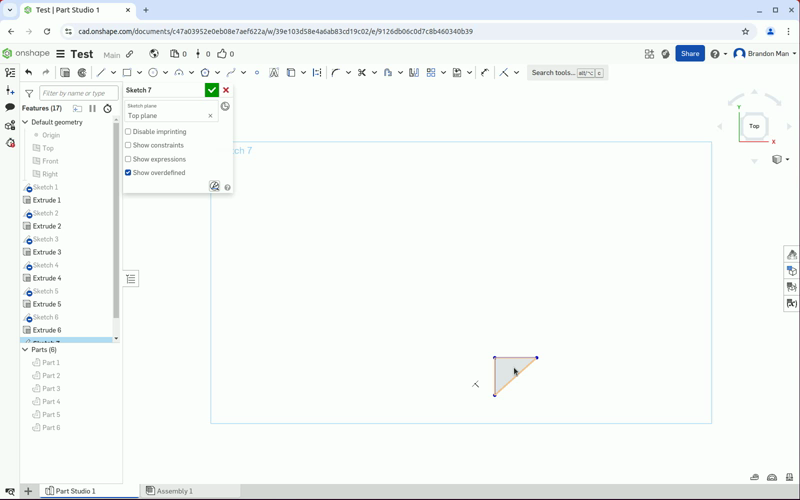
scroll(6)
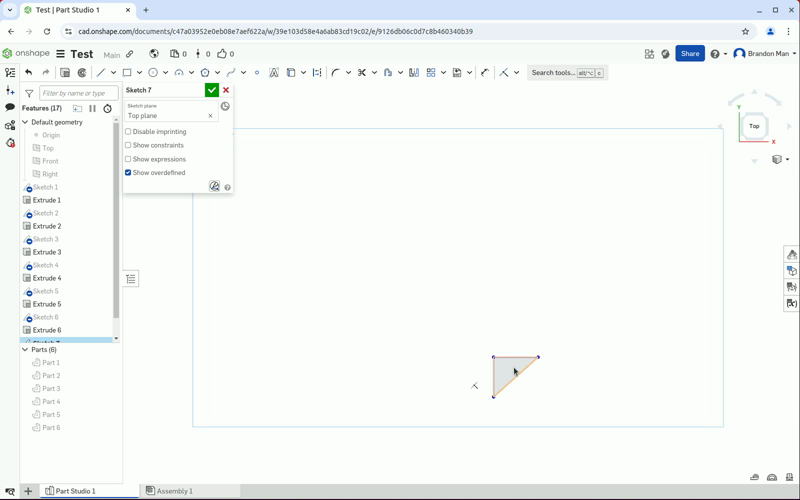
scroll(6)
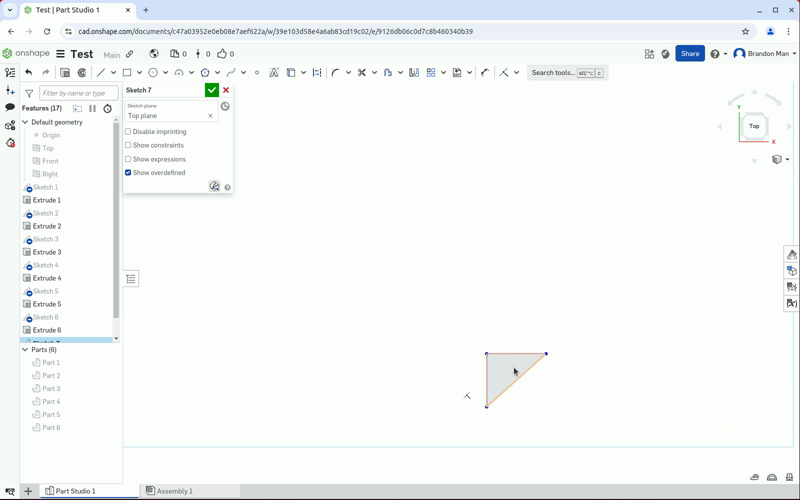
scroll(6)
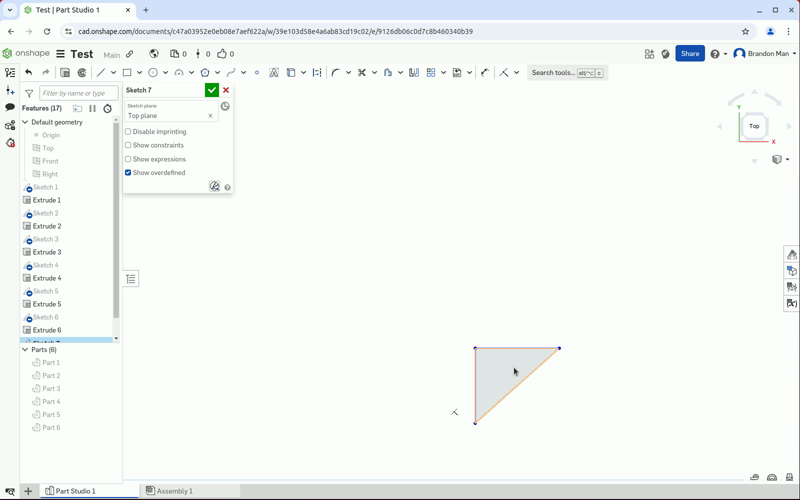
scroll(6)
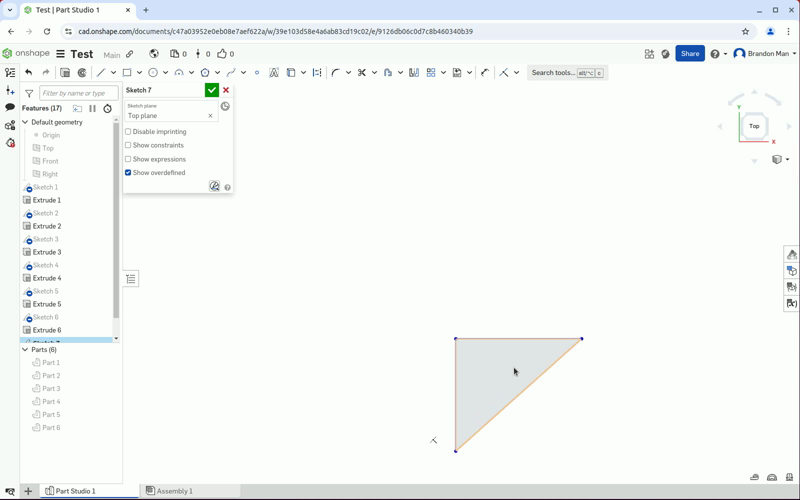
scroll(6)
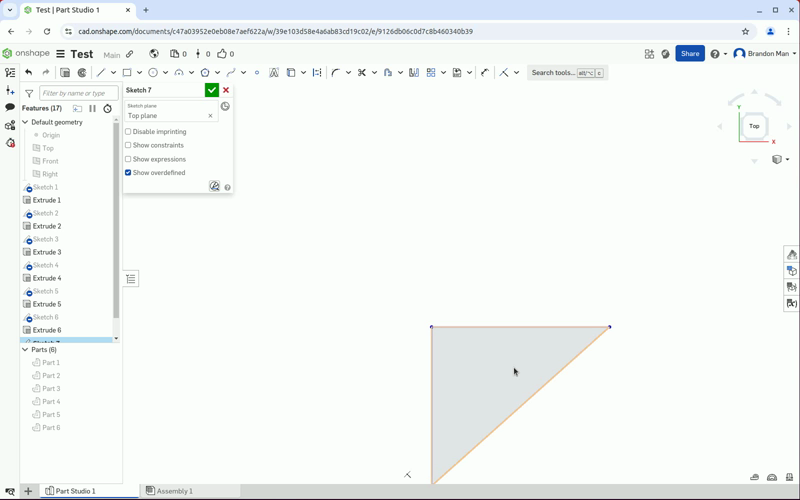
scroll(6)
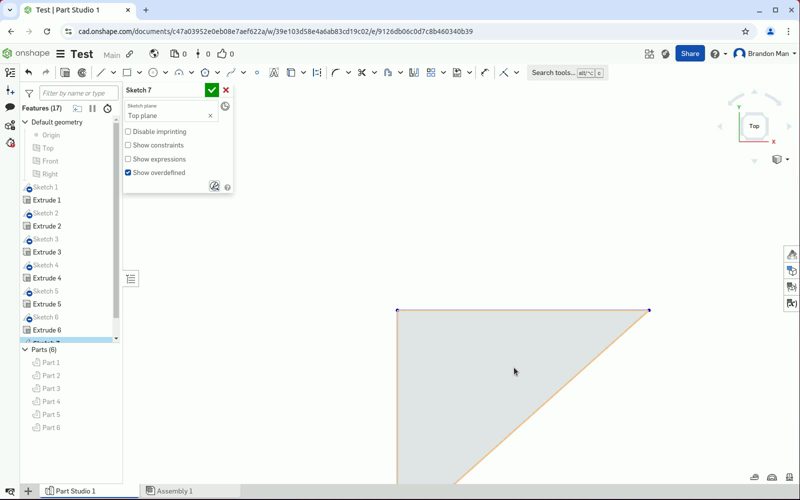
scroll(6)
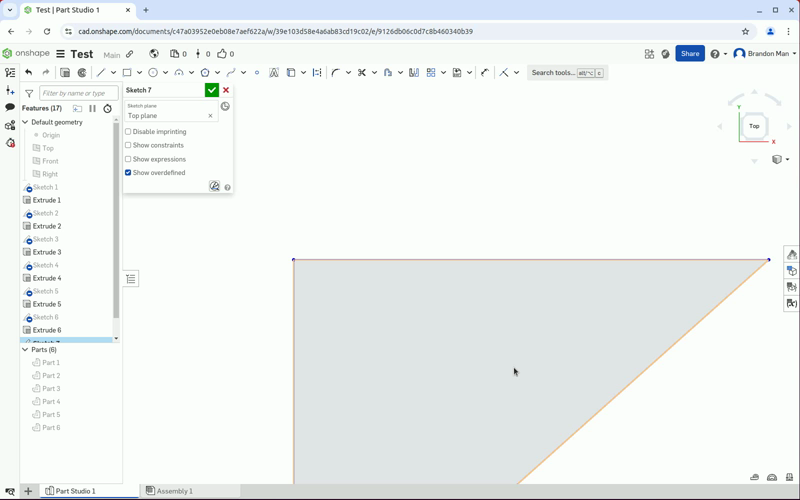
click(514, 367)
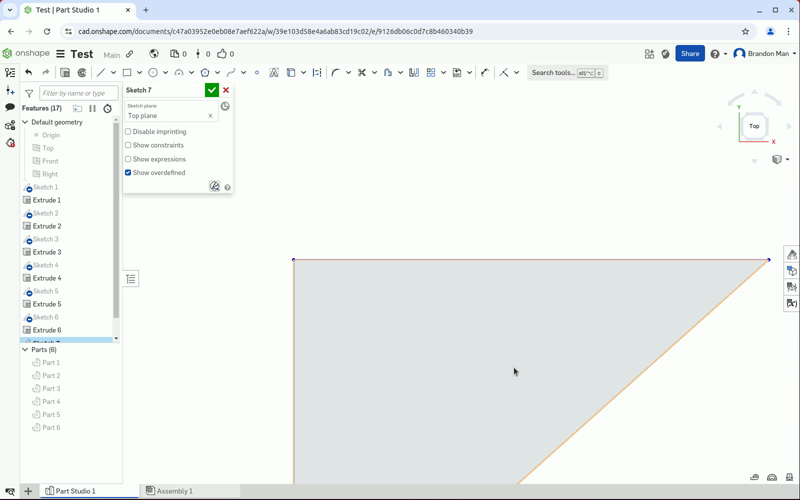
scroll(-6)
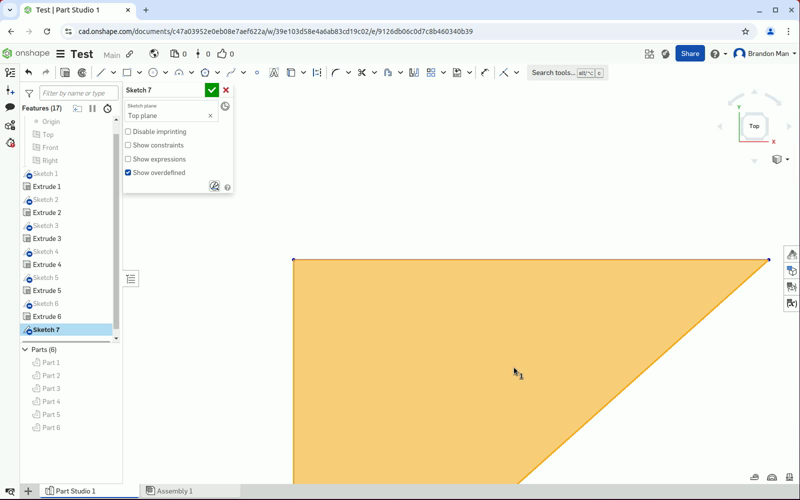
scroll(-6)
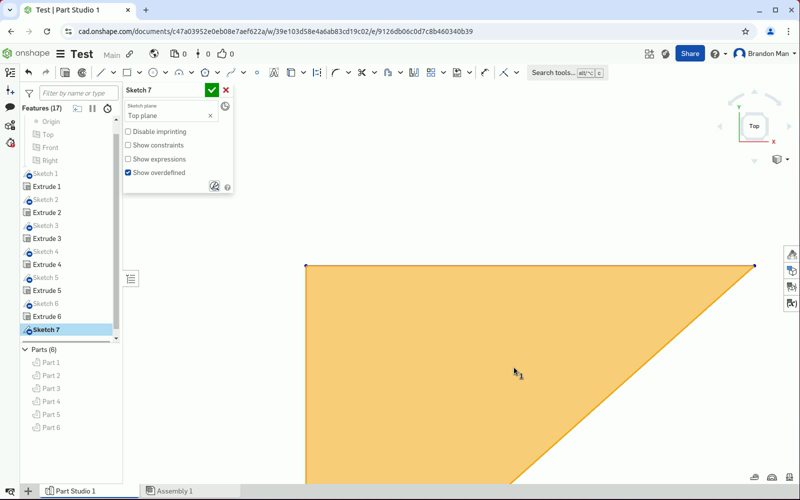
scroll(-6)
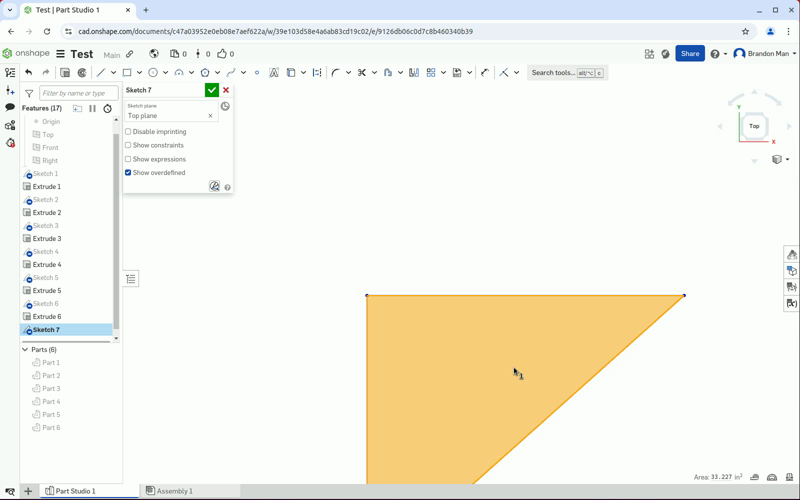
scroll(-6)
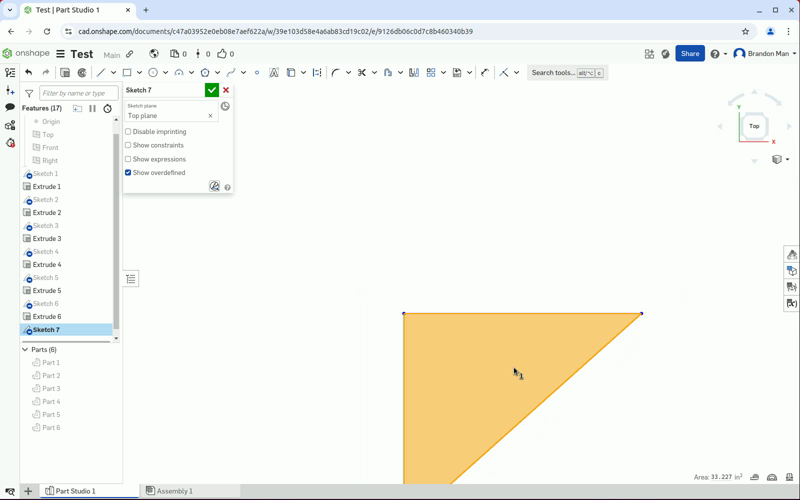
scroll(-6)
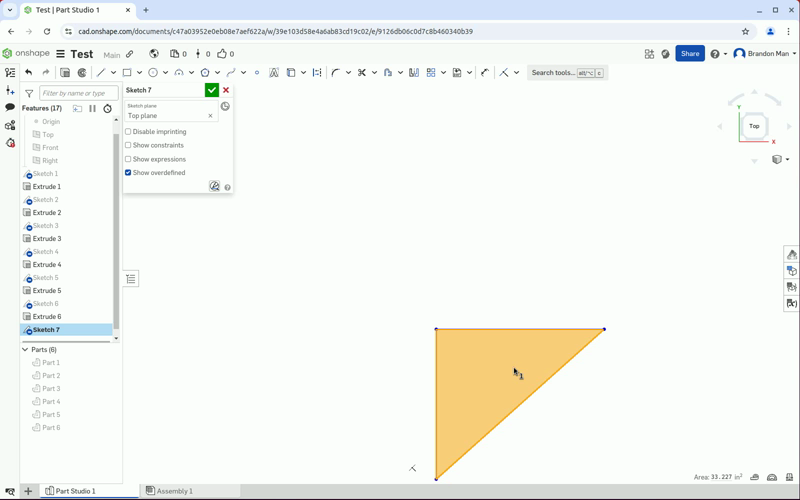
scroll(-6)
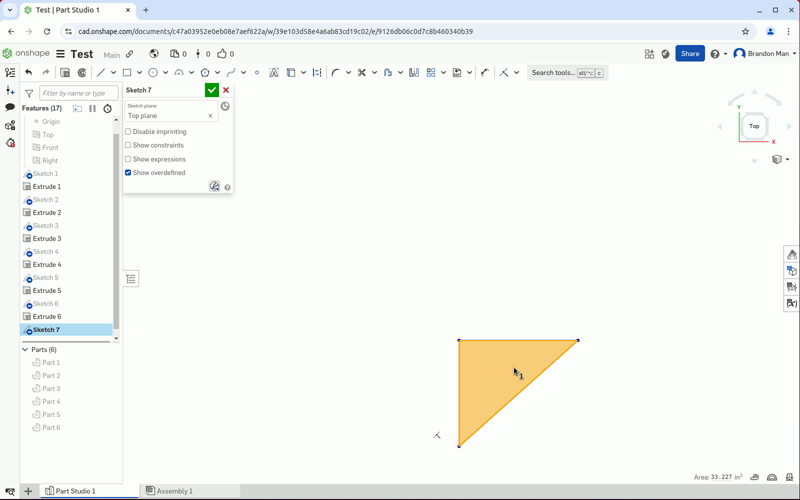
scroll(-6)
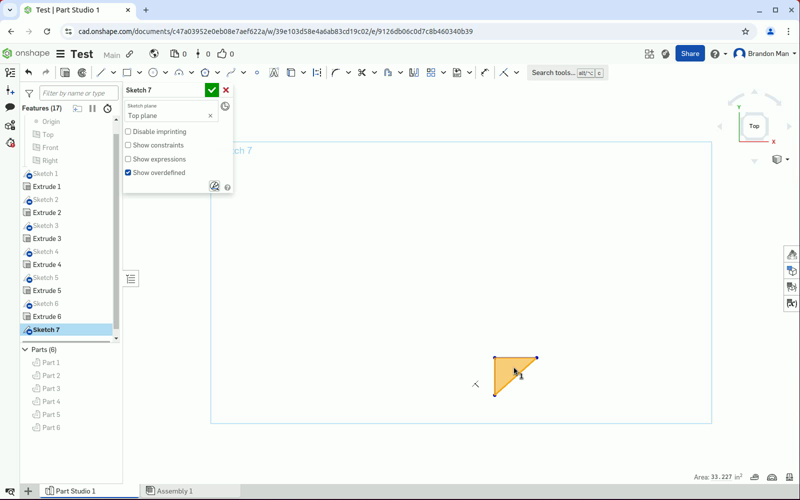
mouse_move(73, 352)
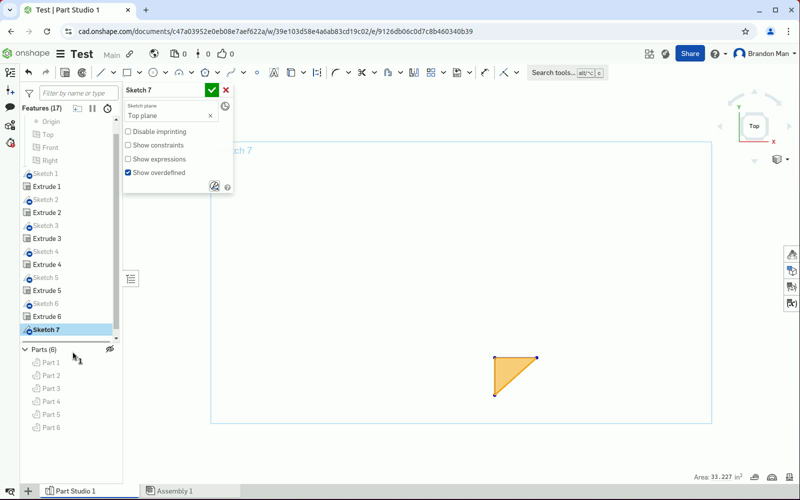
key(shift+y)
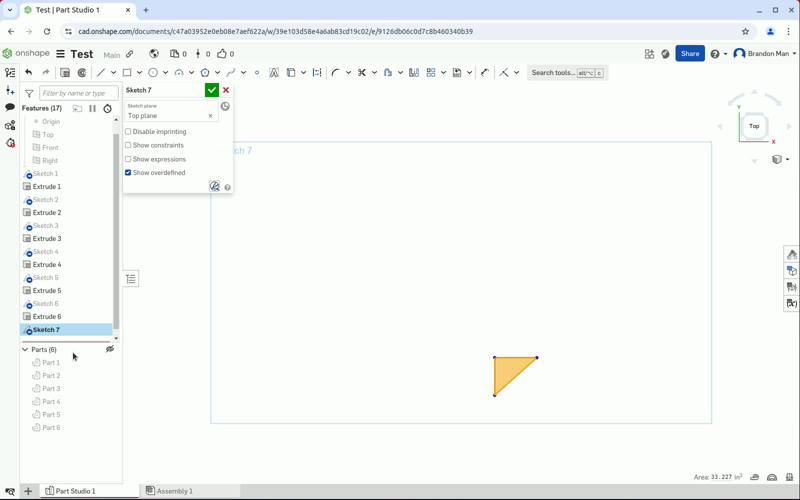
key(shift+e)
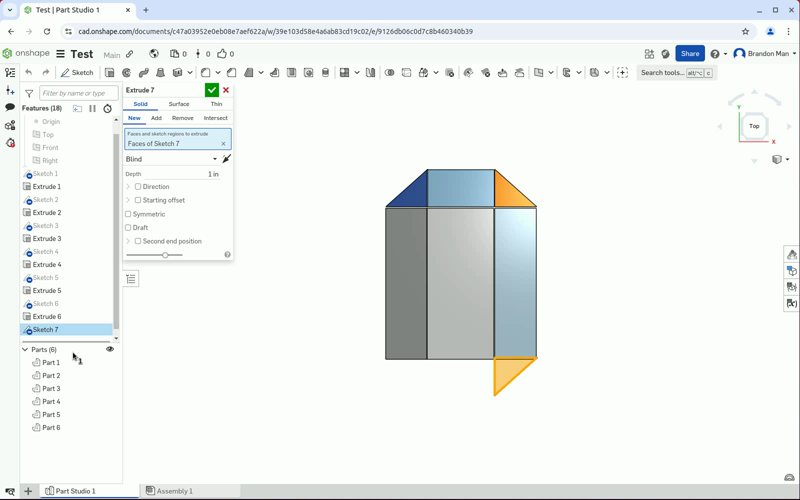
mouse_move(143, 106)
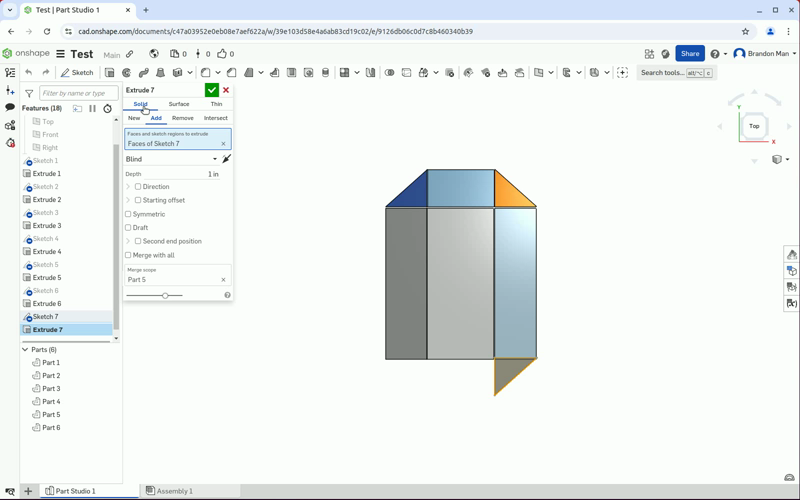
click(143, 106)
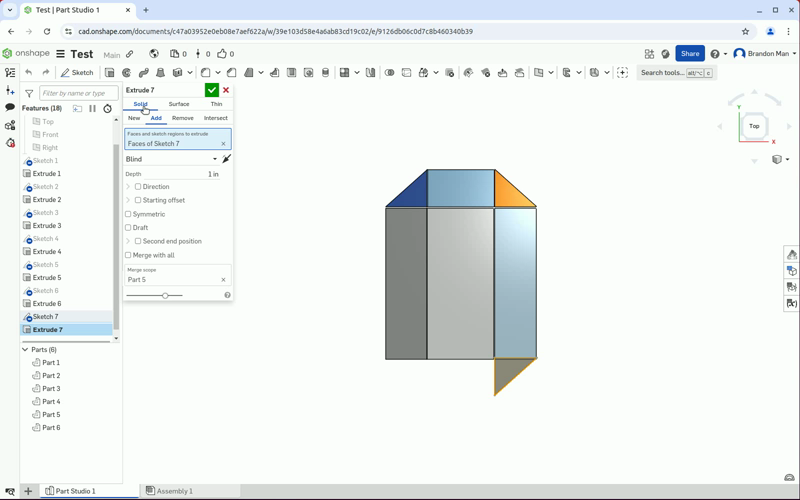
mouse_move(137, 120)
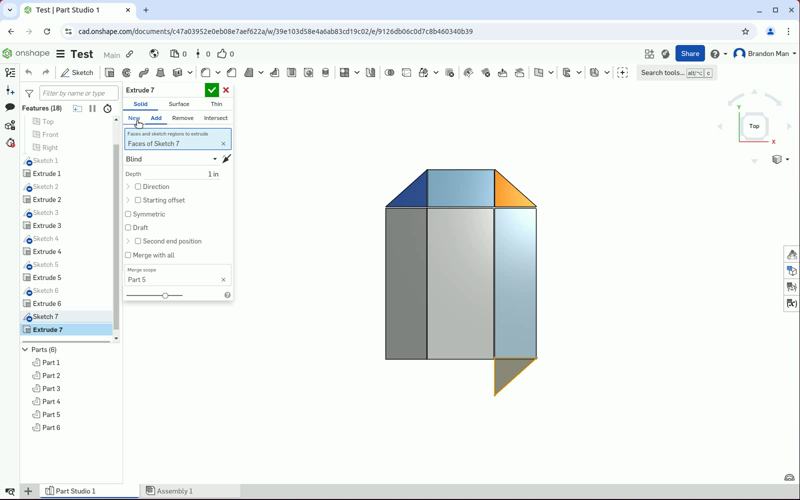
click(137, 120)
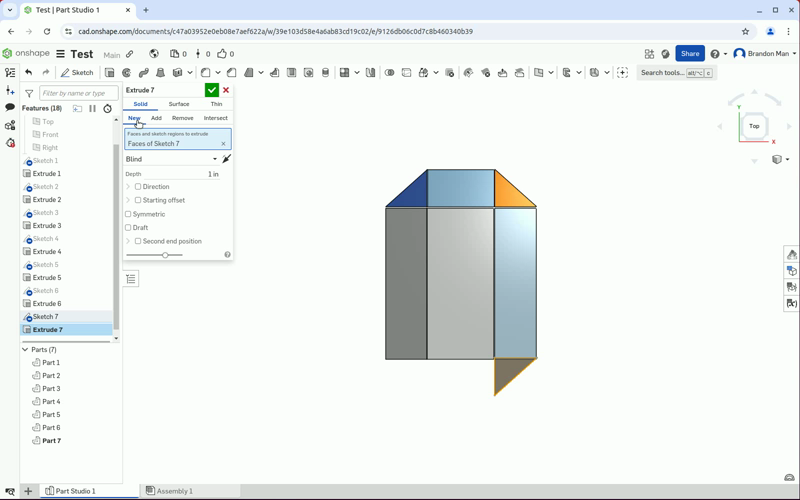
key(tab, 4)
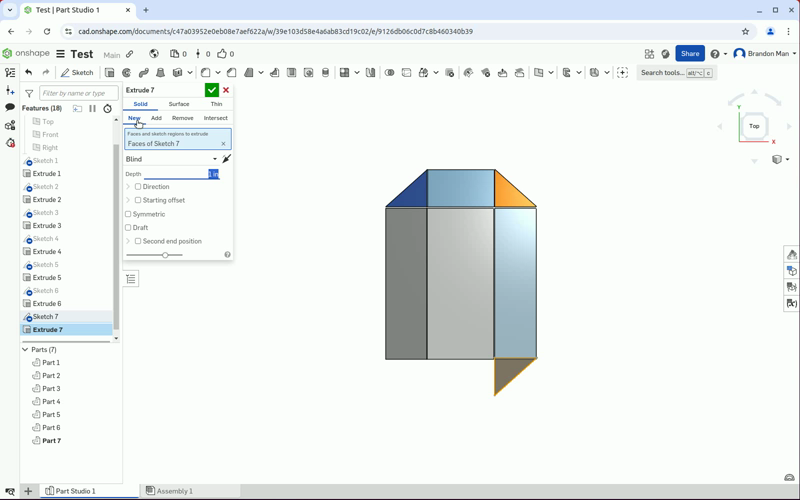
text(4.332)
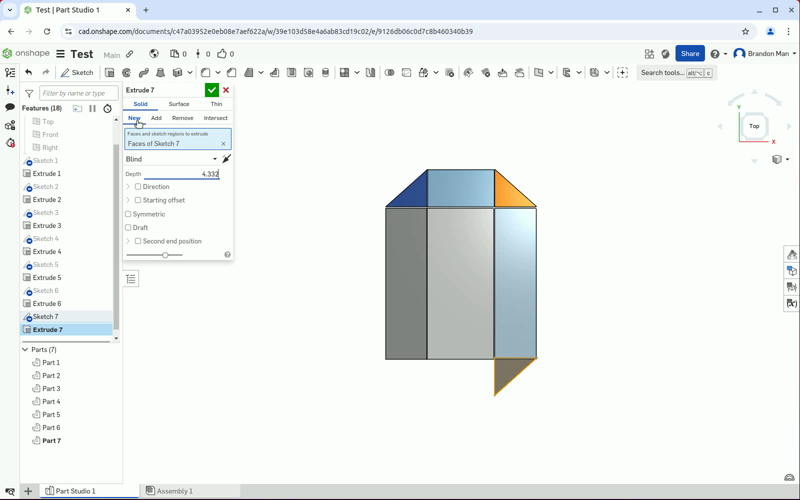
key(tab, 3)
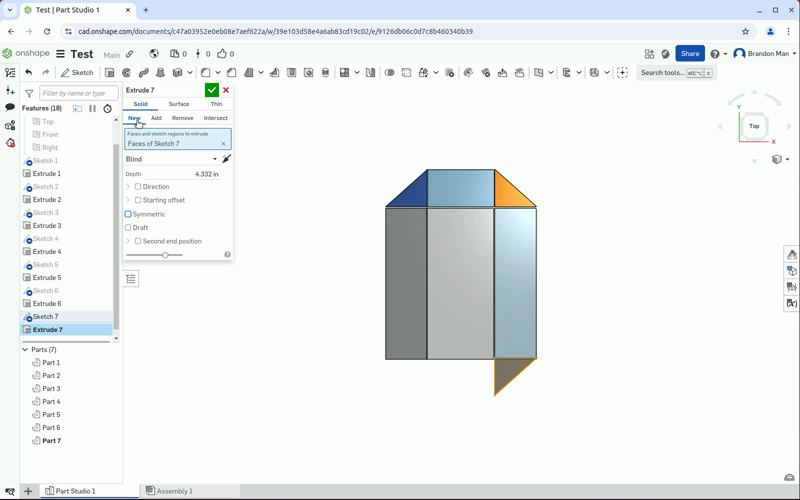
key(space)
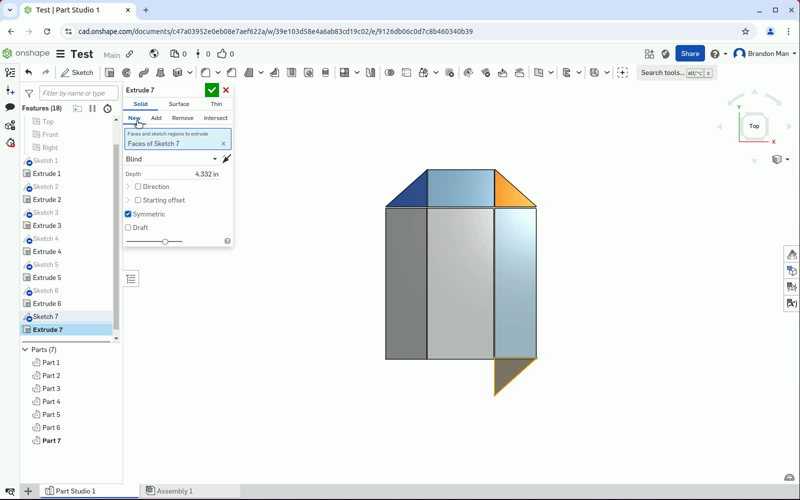
key(enter)
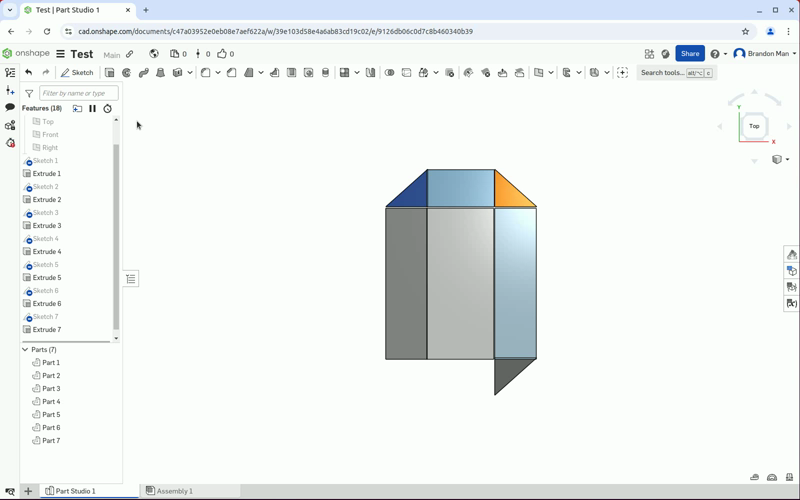
key(shift+h)
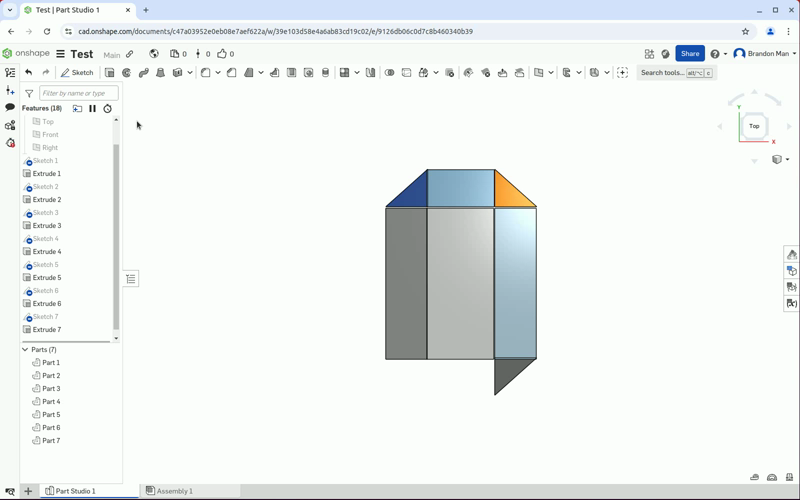
key(shift+h)
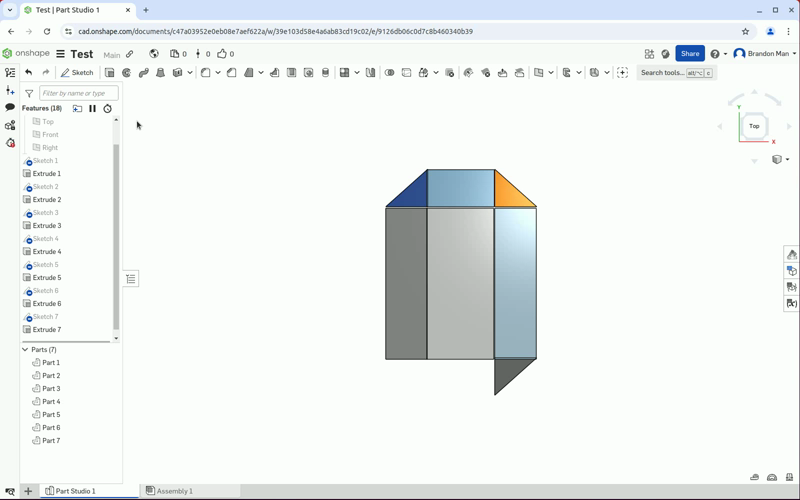
mouse_move(69, 163)
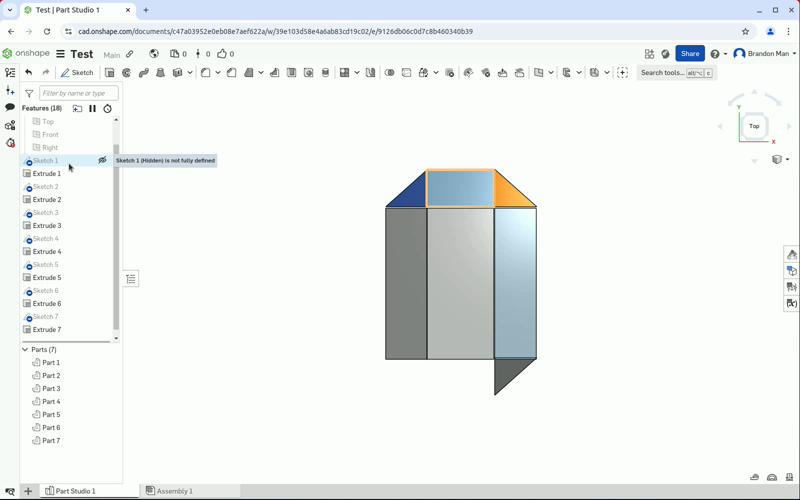
click(69, 163)
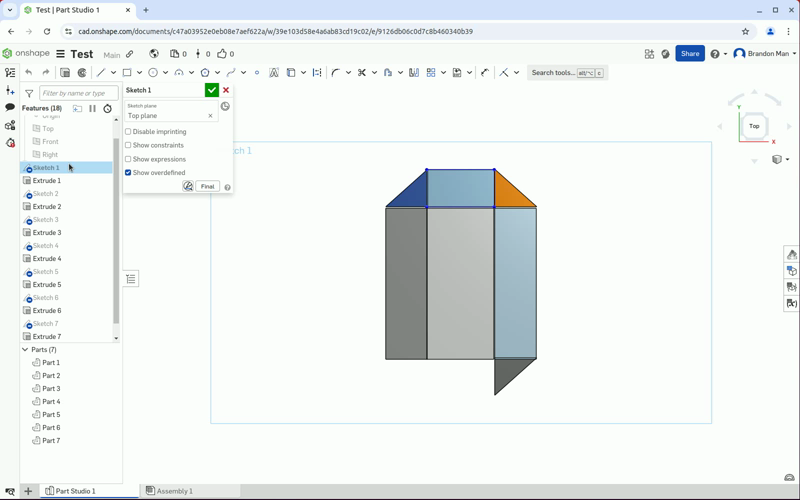
mouse_move(229, 92)
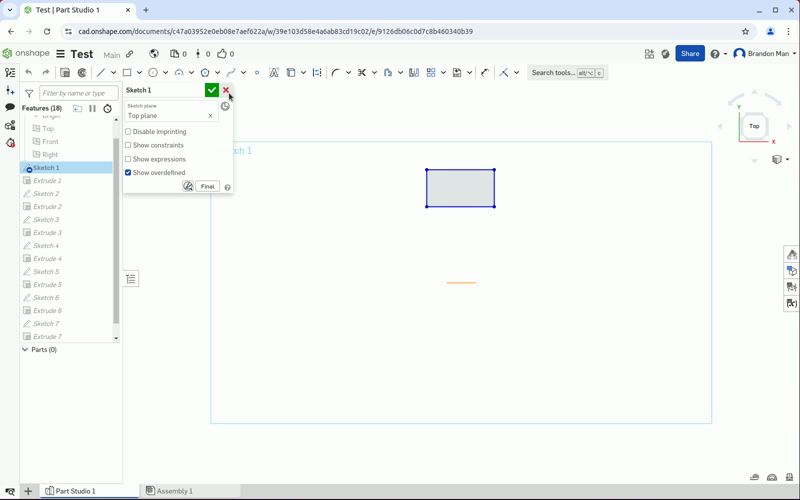
click(229, 92)
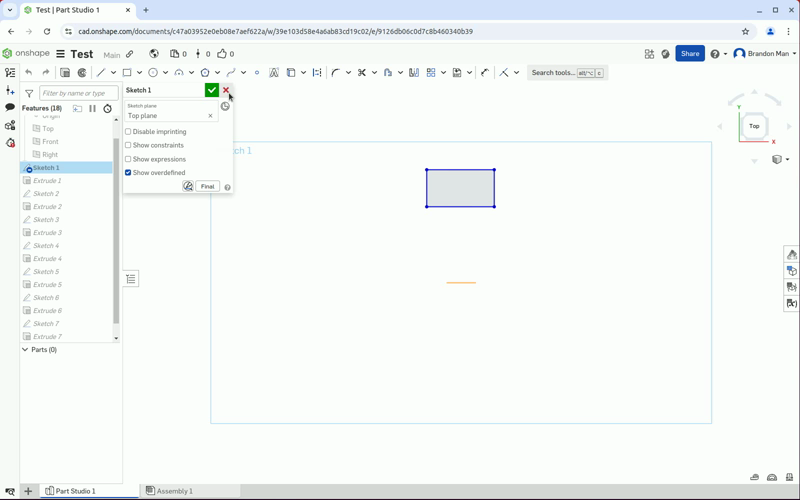
key(shift+s)
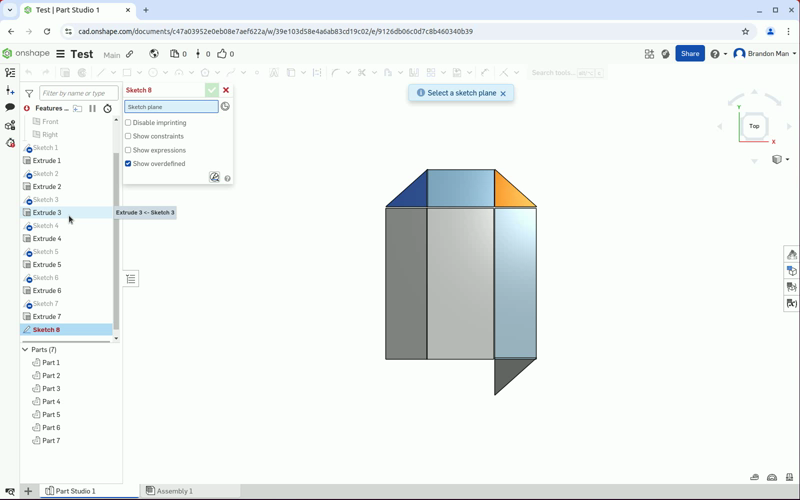
scroll(3)
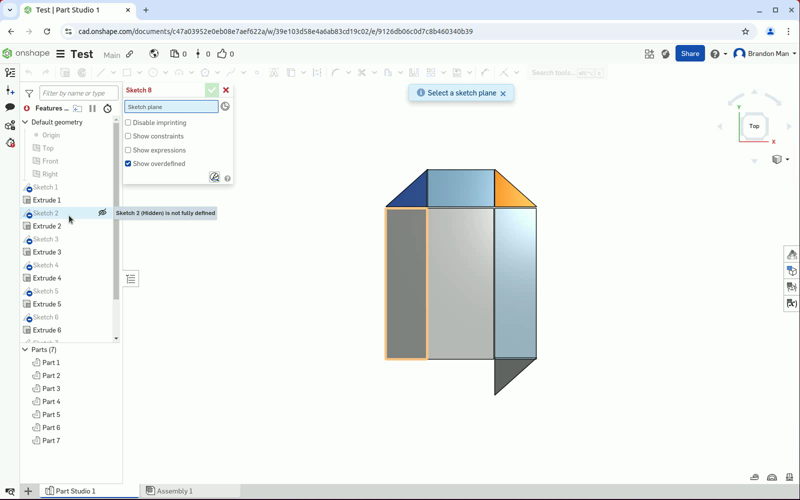
mouse_move(69, 150)
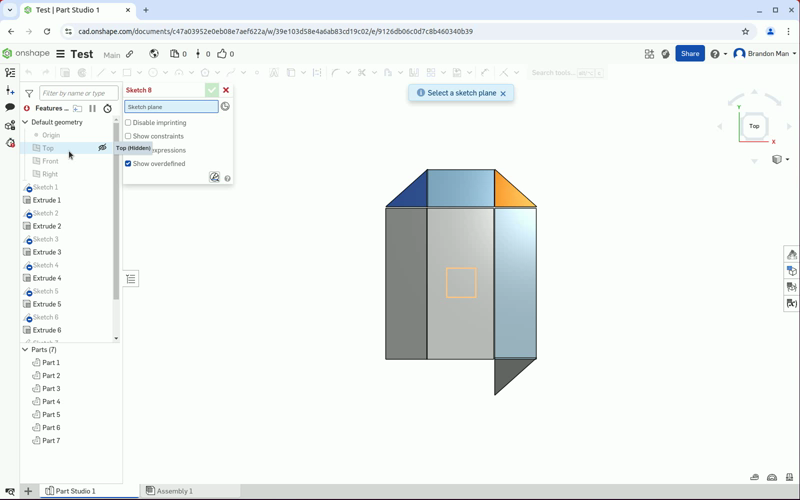
click(69, 150)
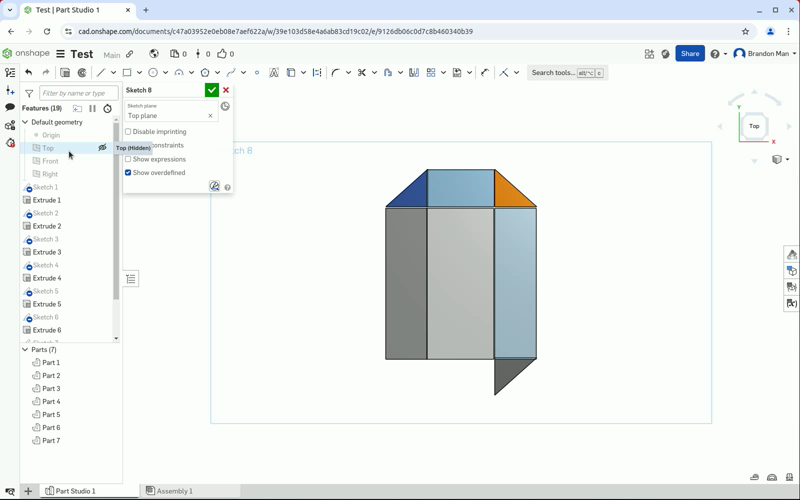
mouse_move(73, 352)
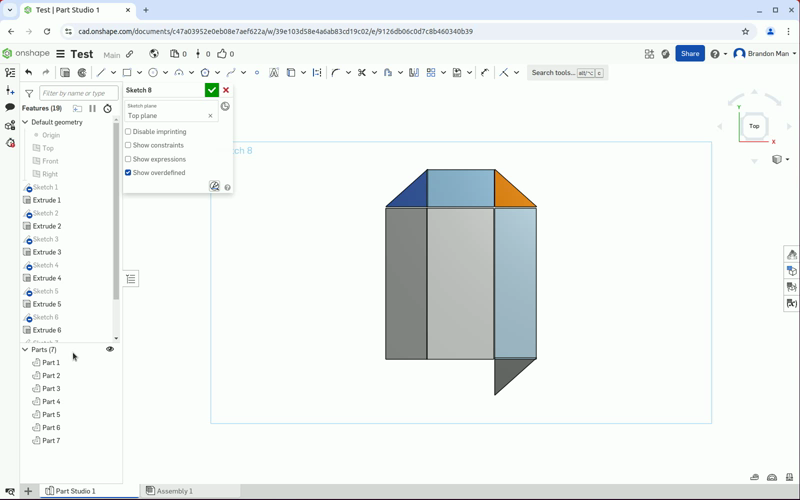
key(y)
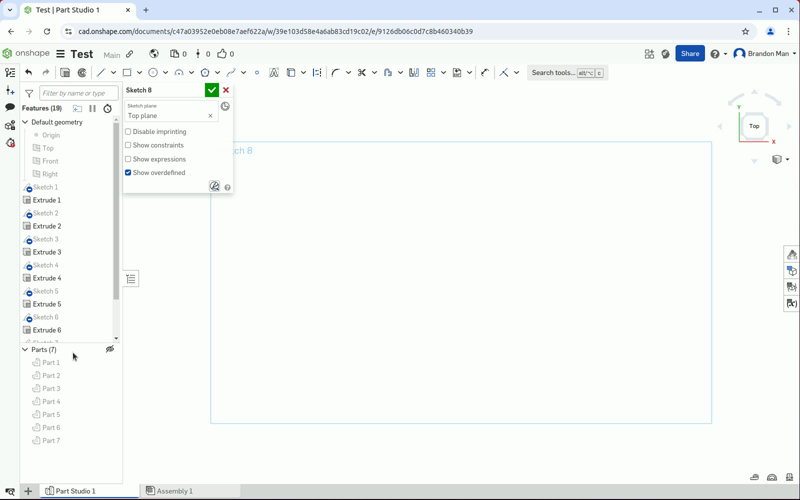
key(l)
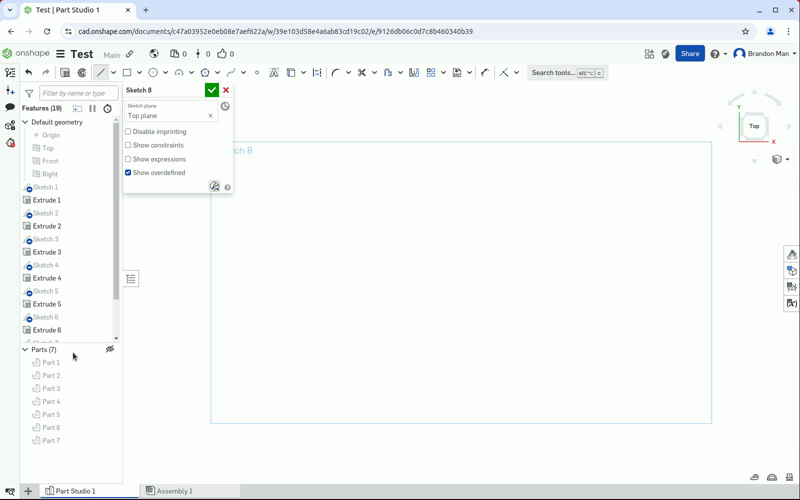
key_down(shift)
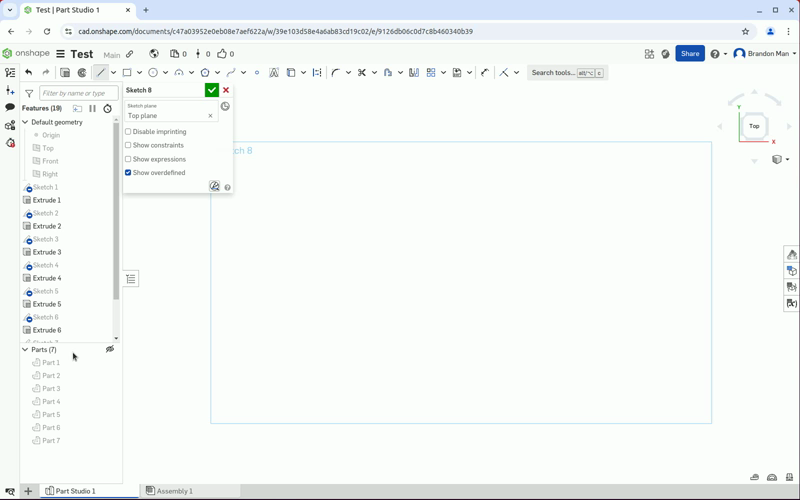
mouse_move(426, 395)
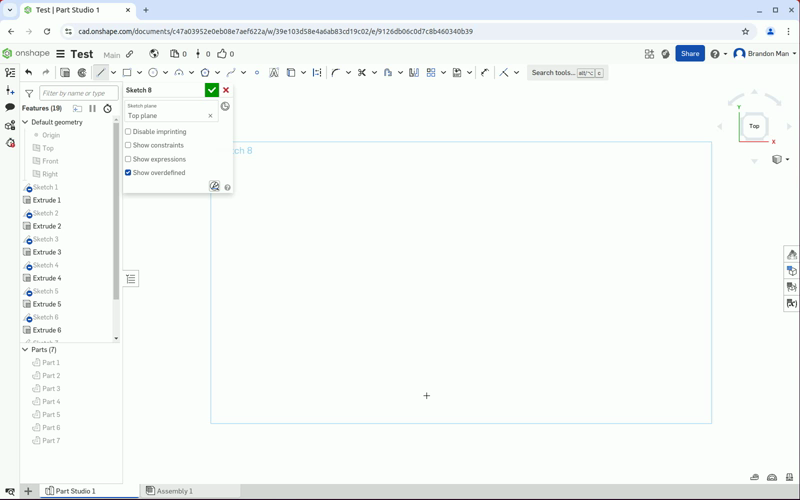
click(426, 395)
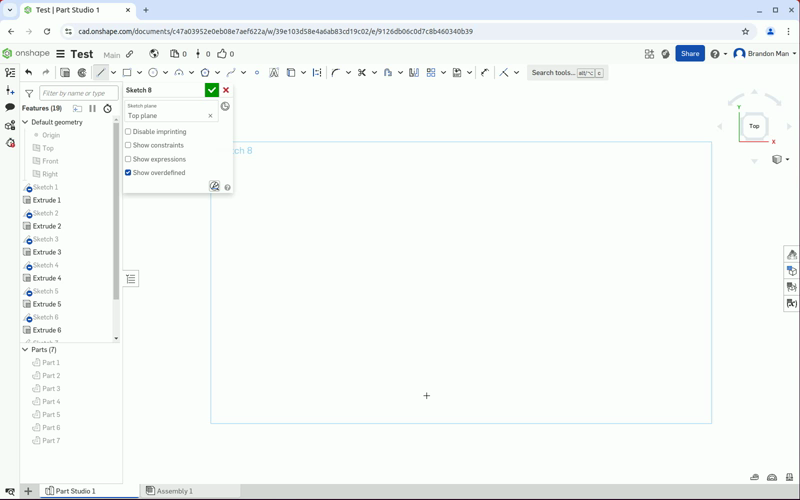
key_up(shift)
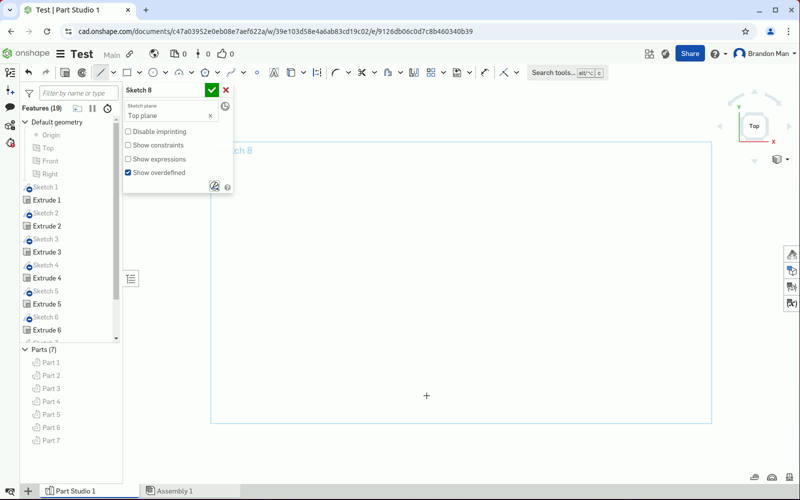
key_down(shift)
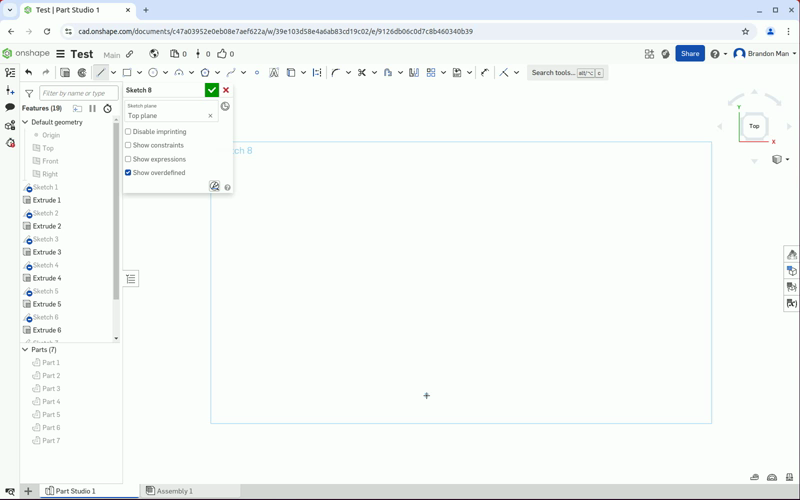
mouse_move(494, 395)
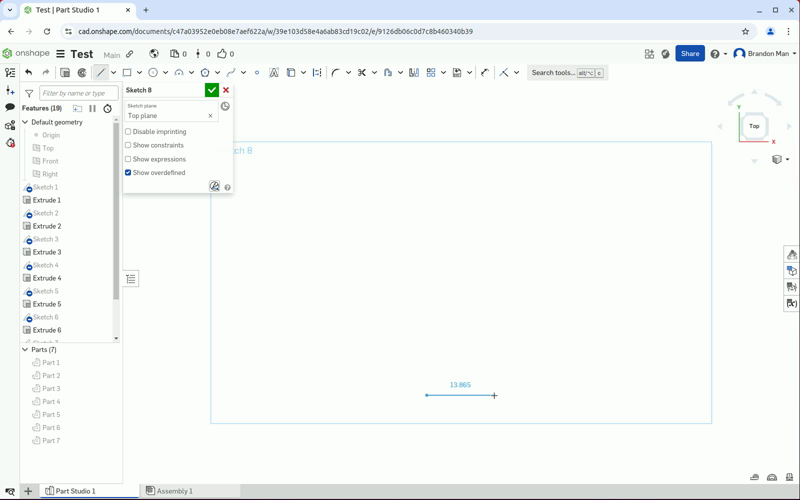
click(494, 395)
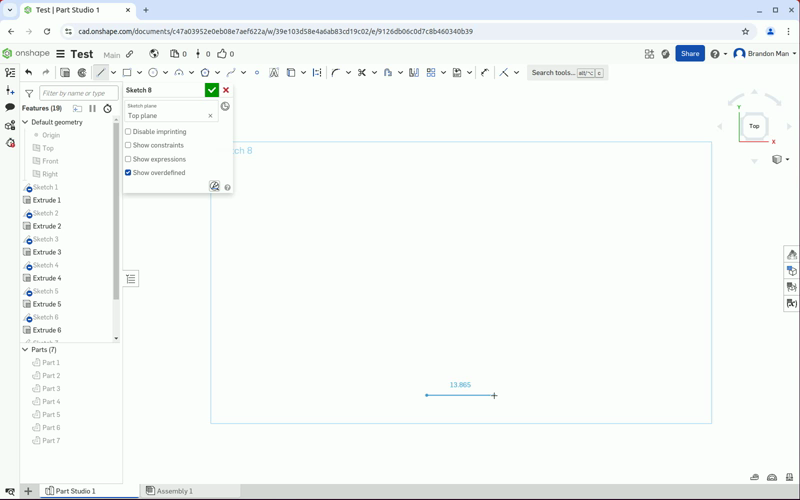
key_up(shift)
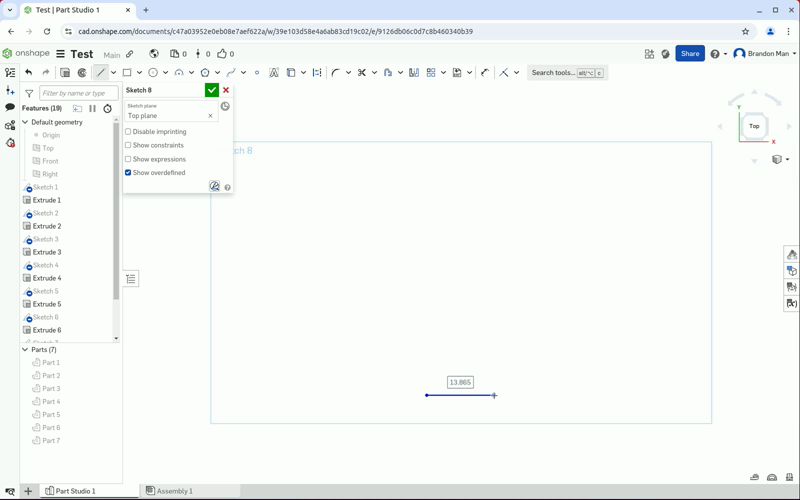
key_down(shift)
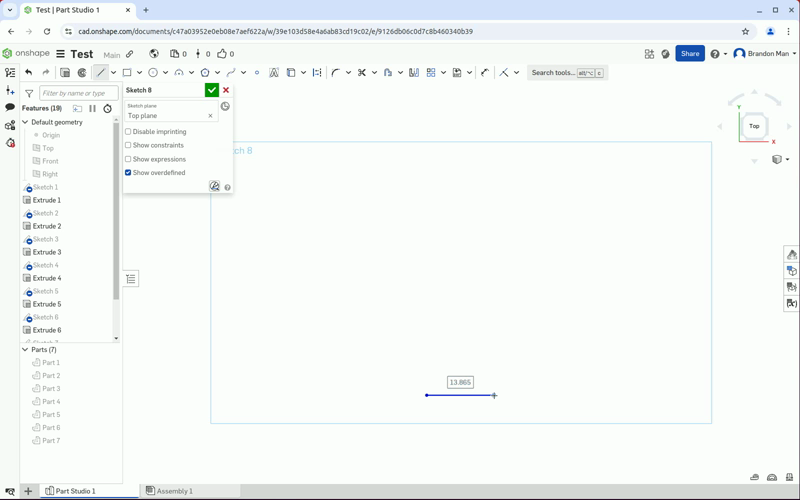
mouse_move(524, 395)
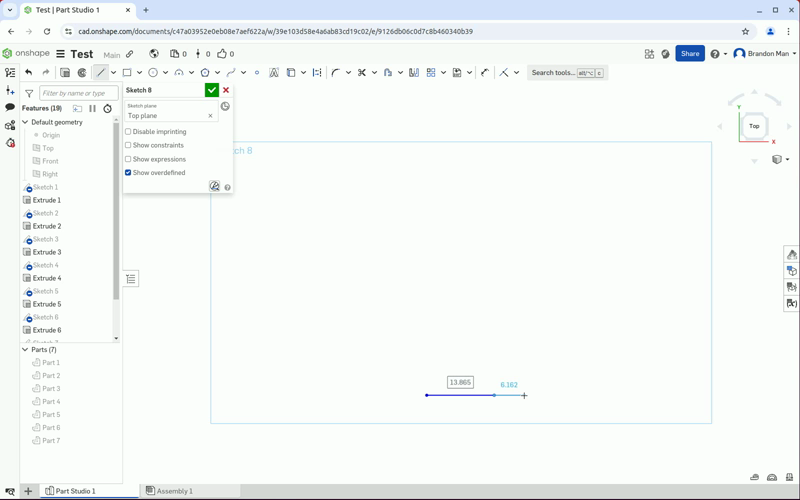
mouse_move(494, 358)
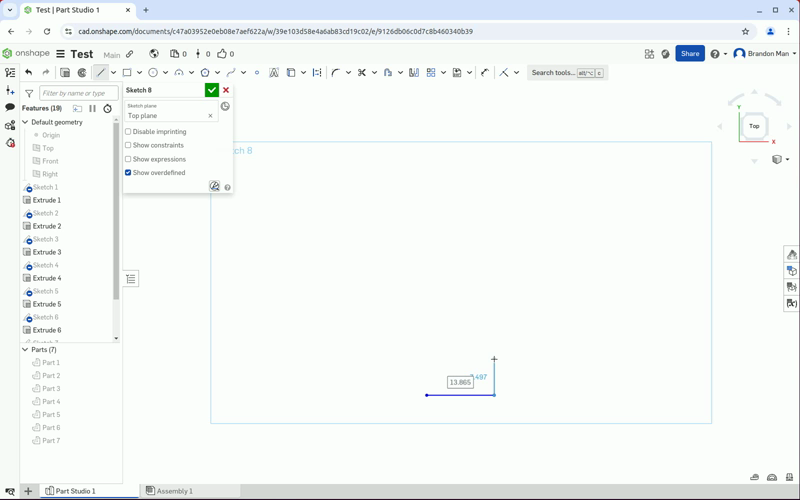
click(494, 358)
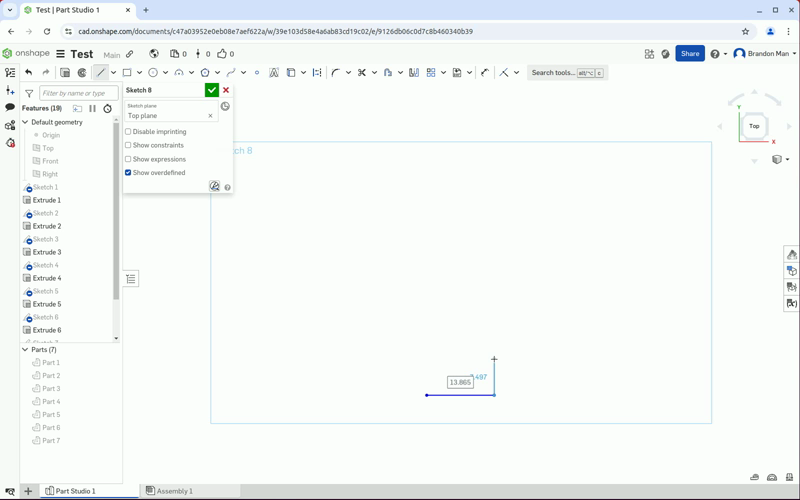
key_up(shift)
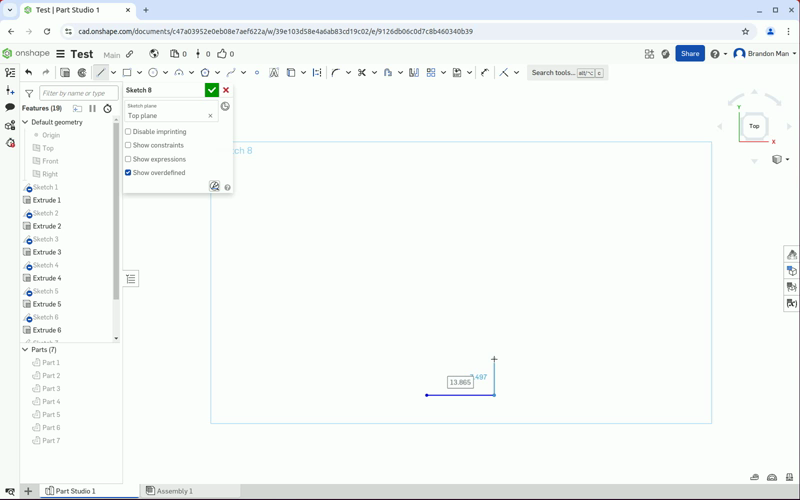
key_down(shift)
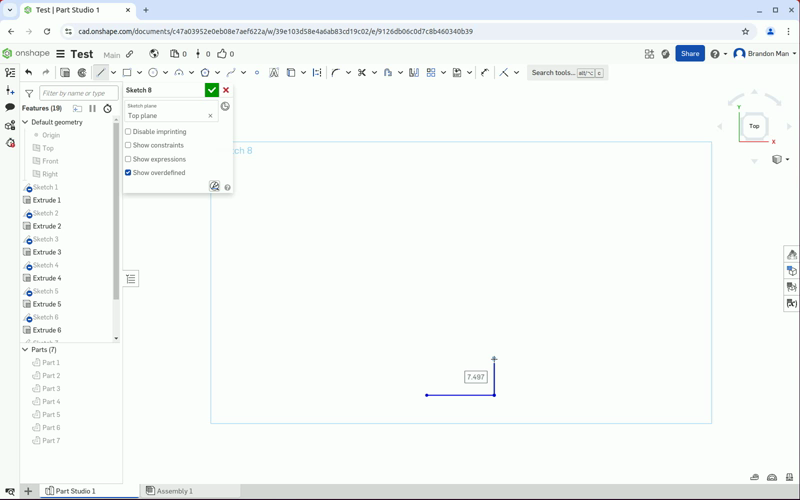
mouse_move(426, 358)
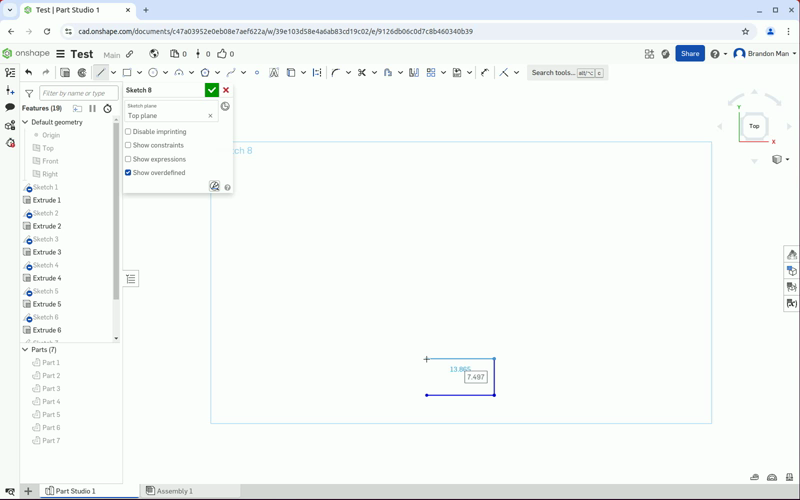
click(426, 358)
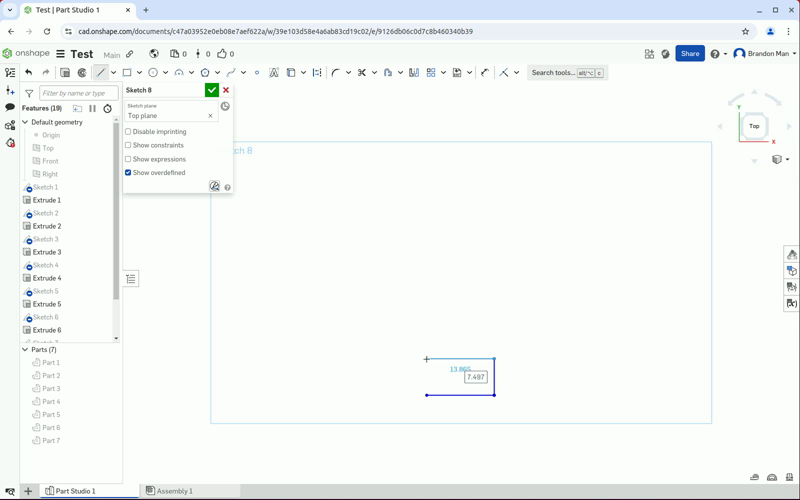
key_up(shift)
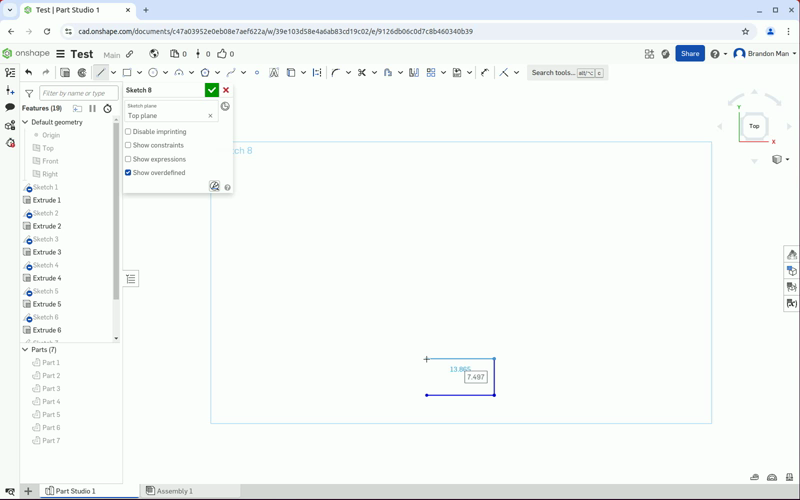
mouse_move(456, 358)
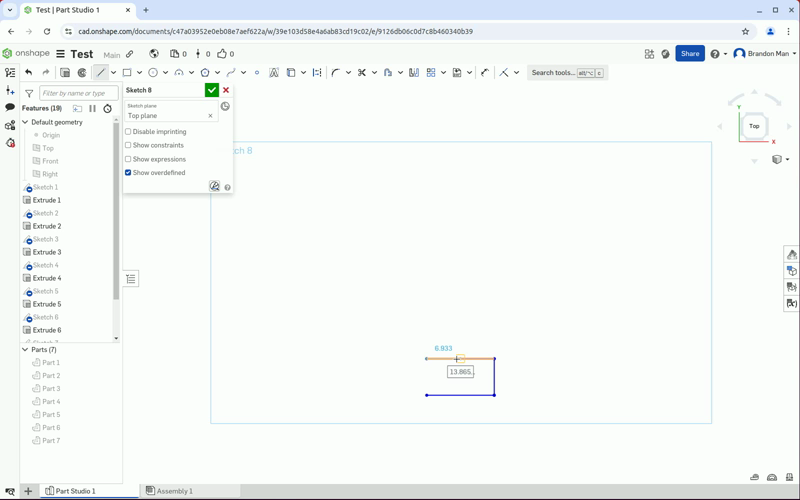
key_down(shift)
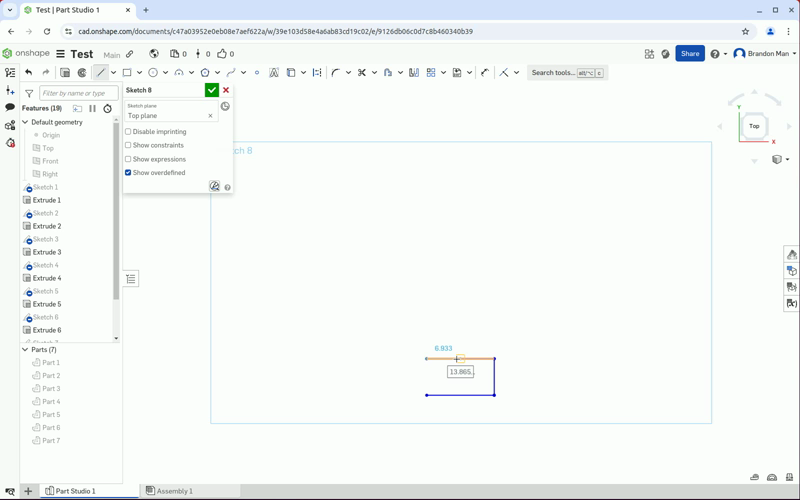
mouse_move(426, 395)
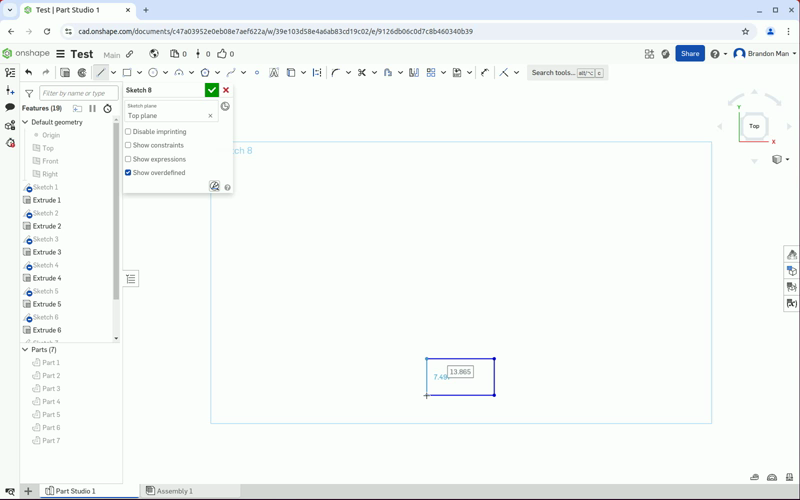
key_up(shift)
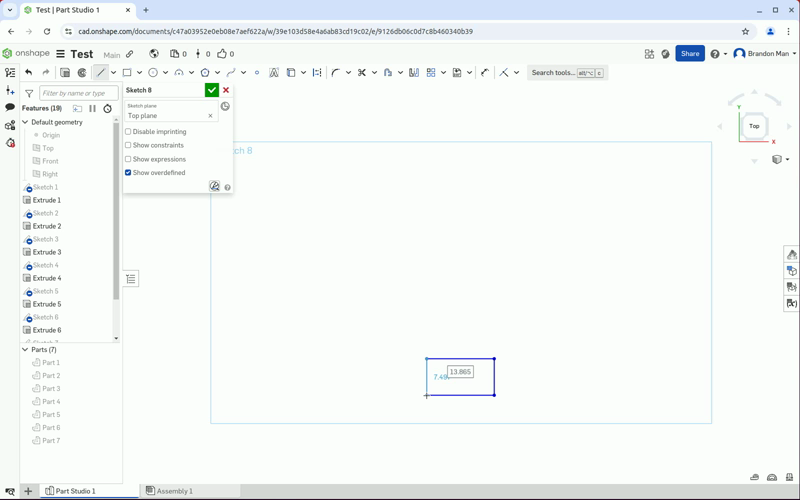
click(426, 395)
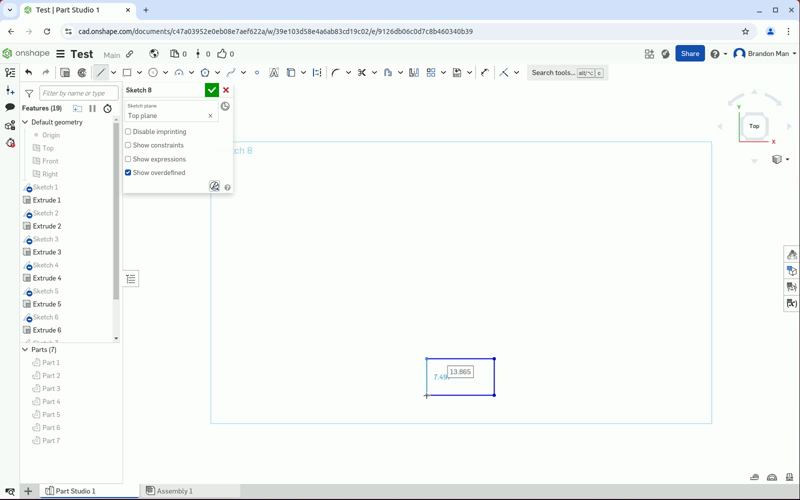
key(esc)
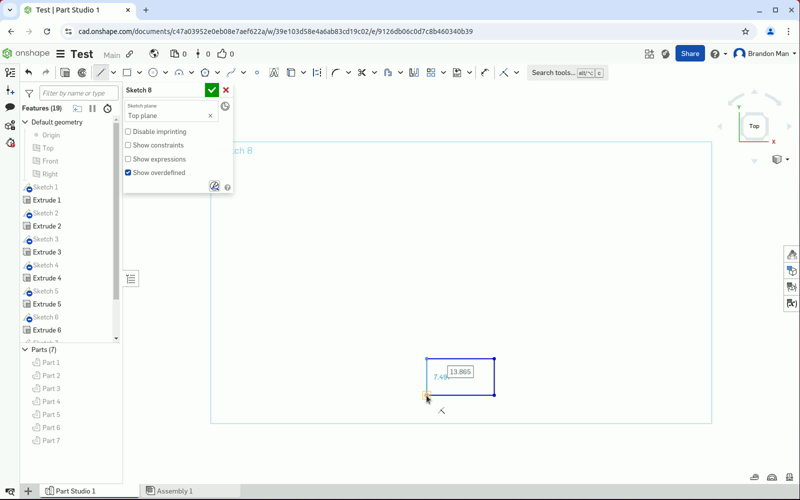
mouse_move(474, 387)
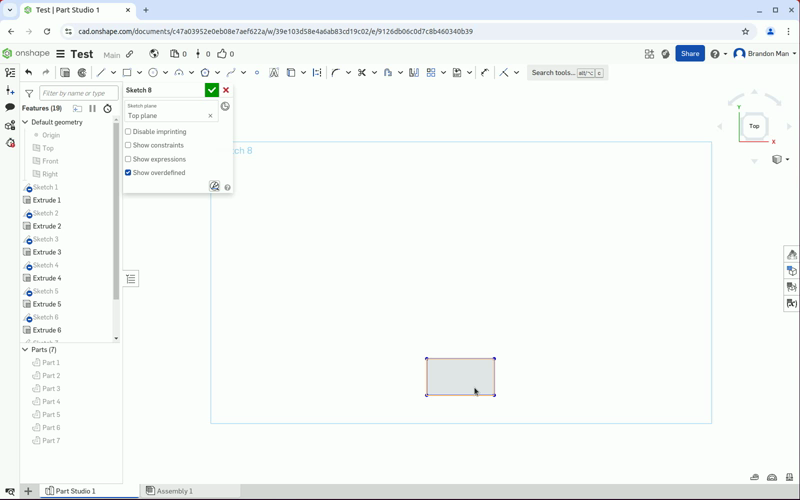
click(474, 387)
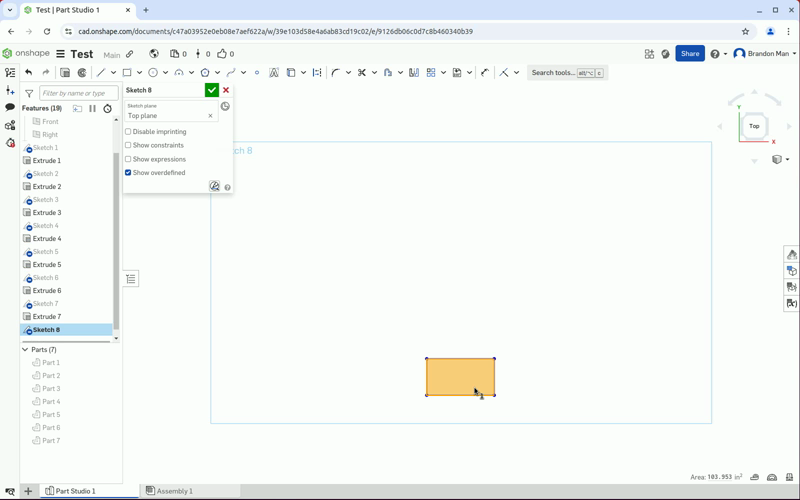
mouse_move(73, 352)
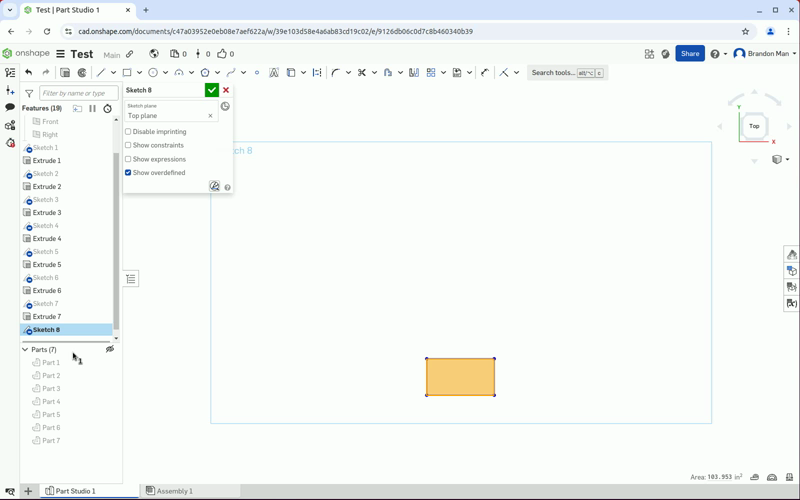
key(shift+y)
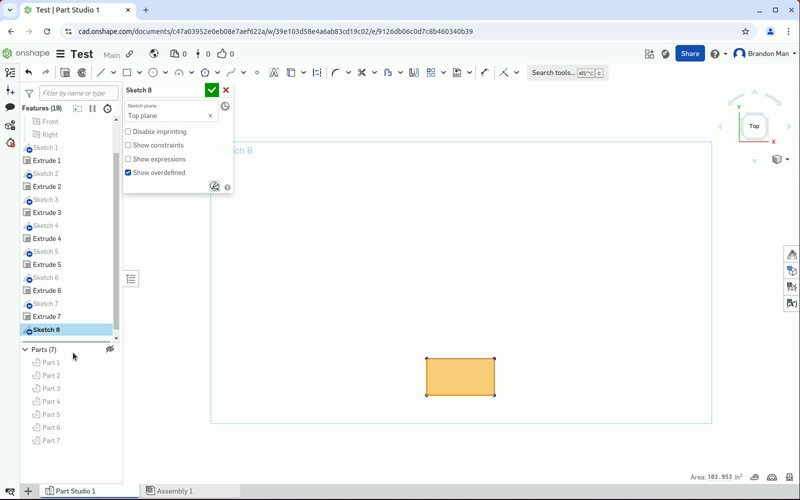
key(shift+e)
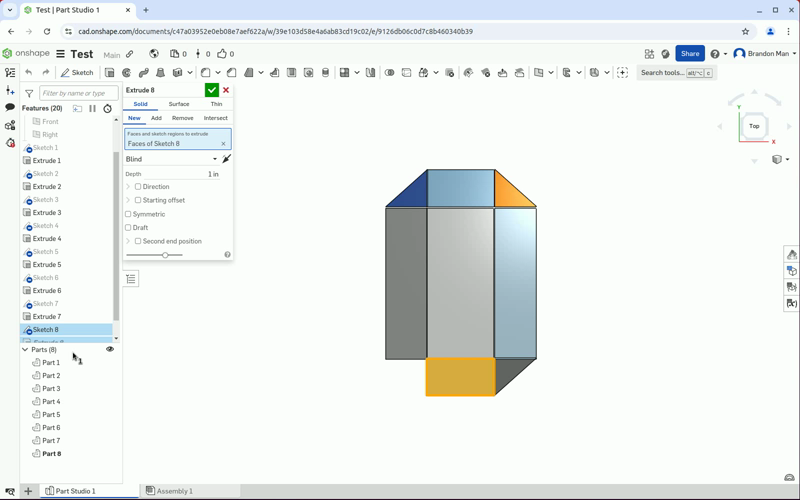
mouse_move(143, 106)
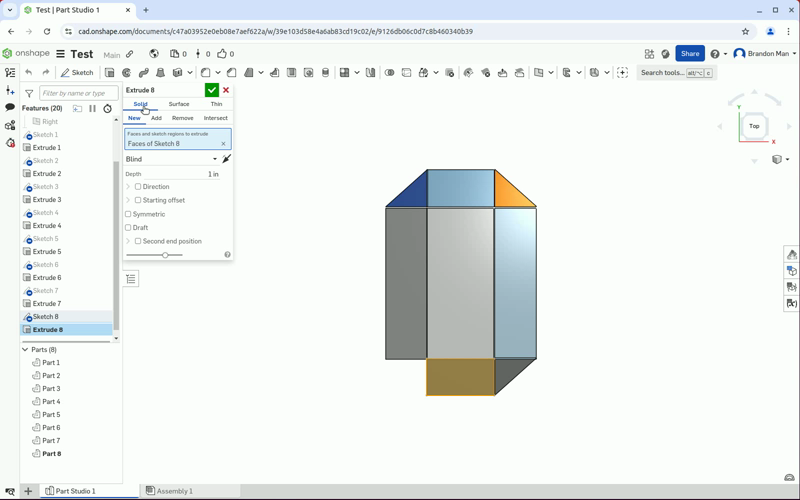
click(143, 106)
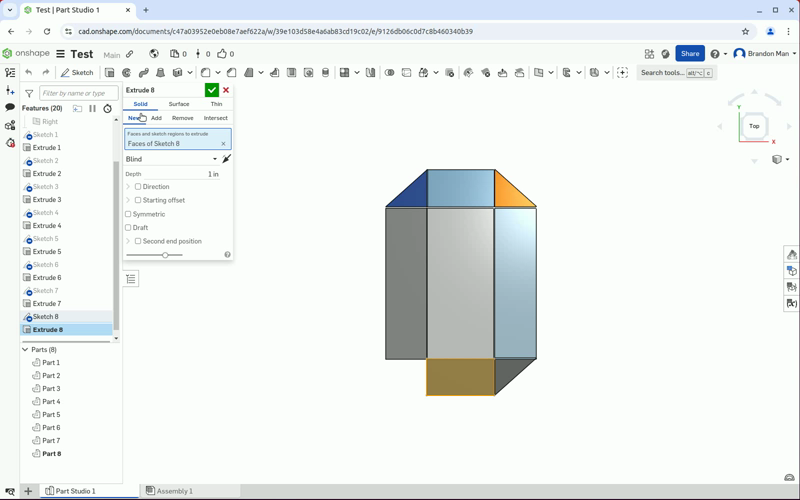
mouse_move(137, 120)
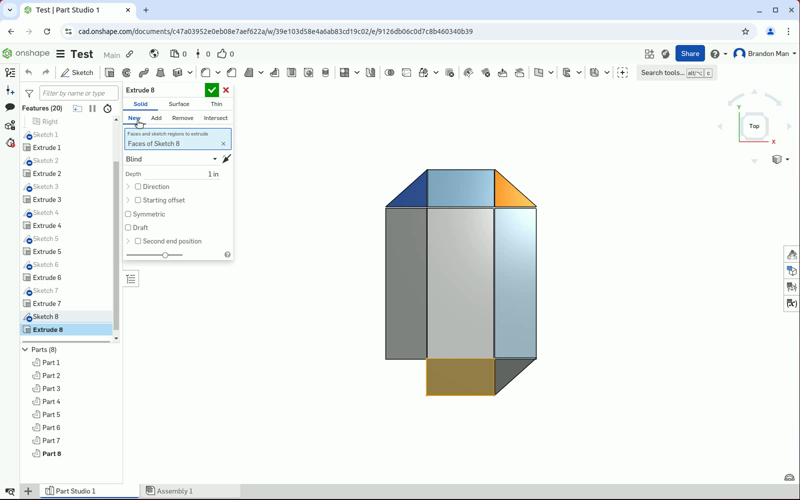
click(137, 120)
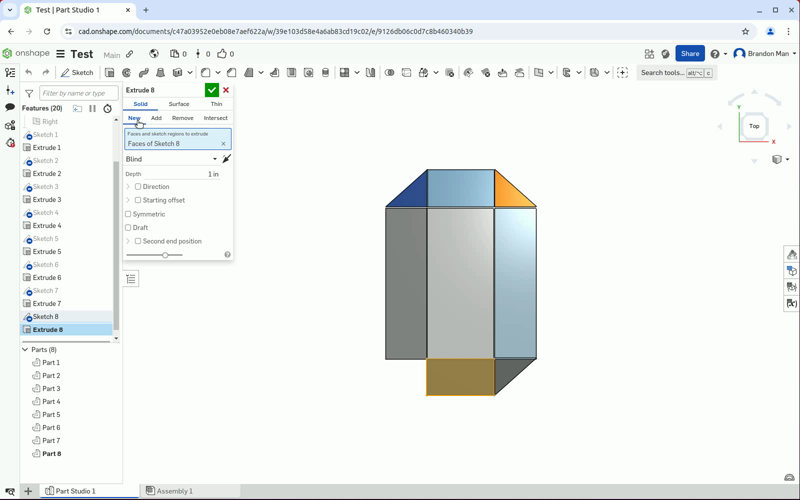
key(tab, 4)
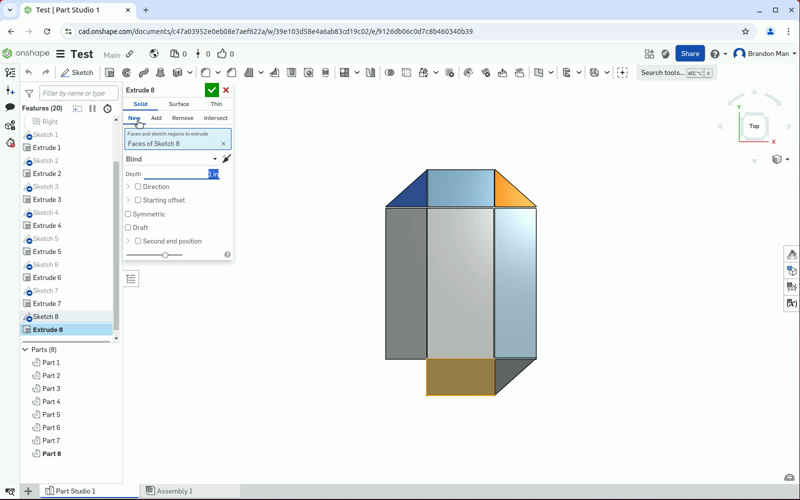
text(4.332)
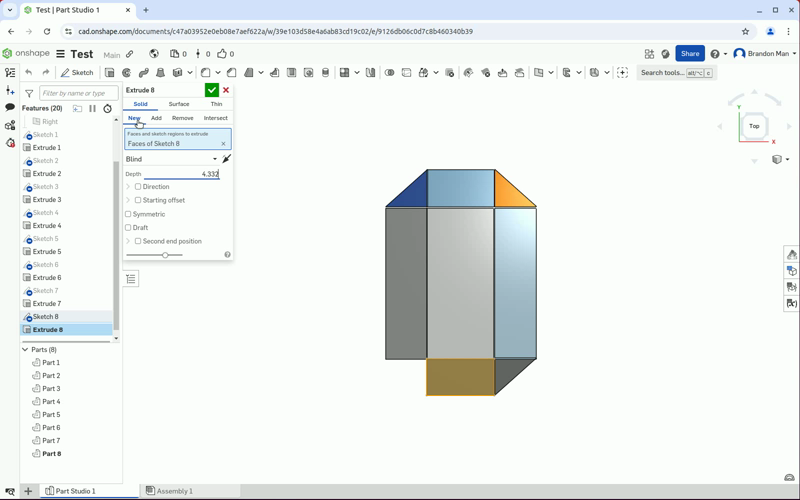
key(tab, 3)
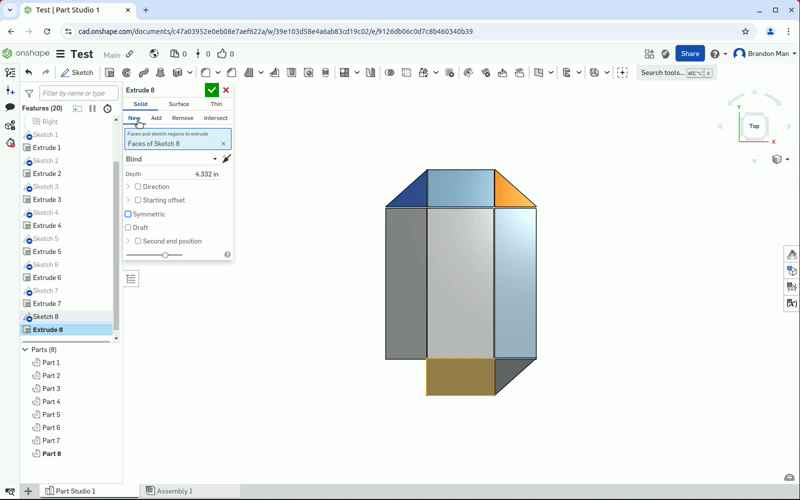
key(space)
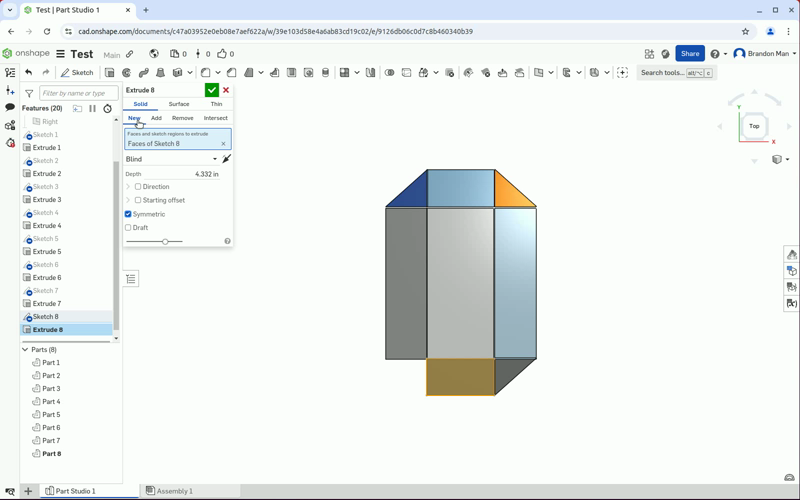
key(enter)
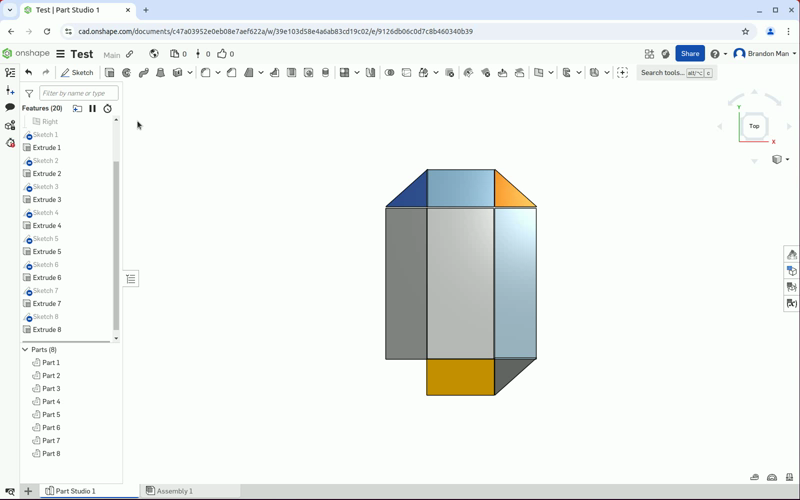
key(shift+h)
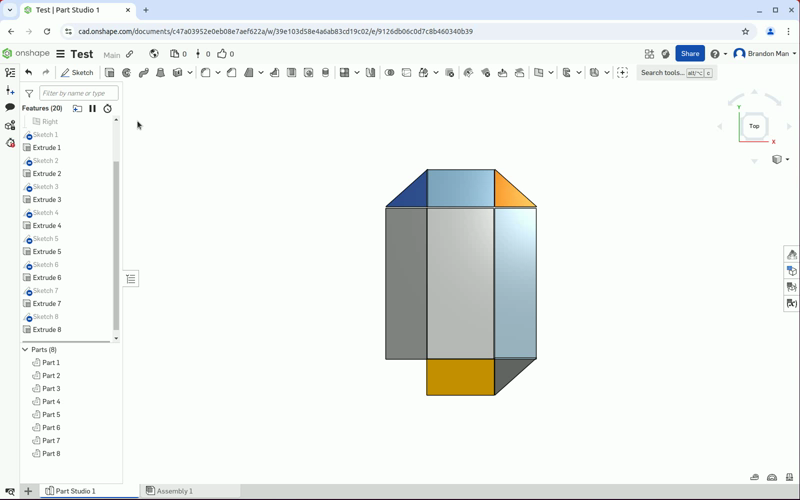
key(shift+h)
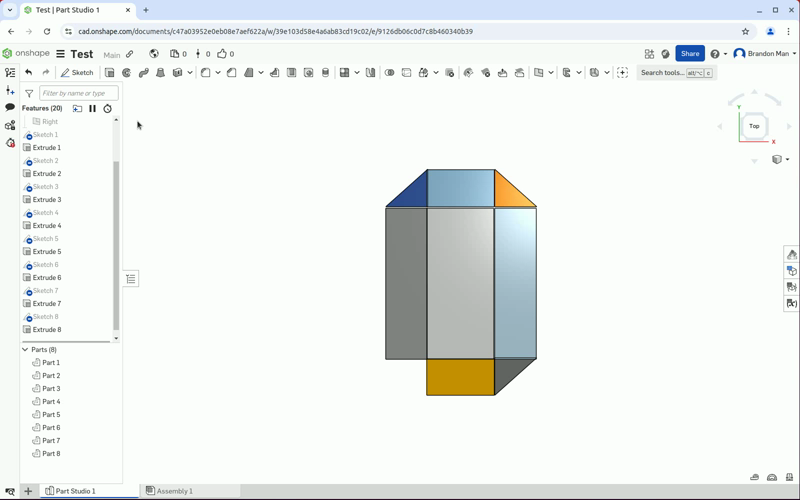
mouse_move(69, 137)
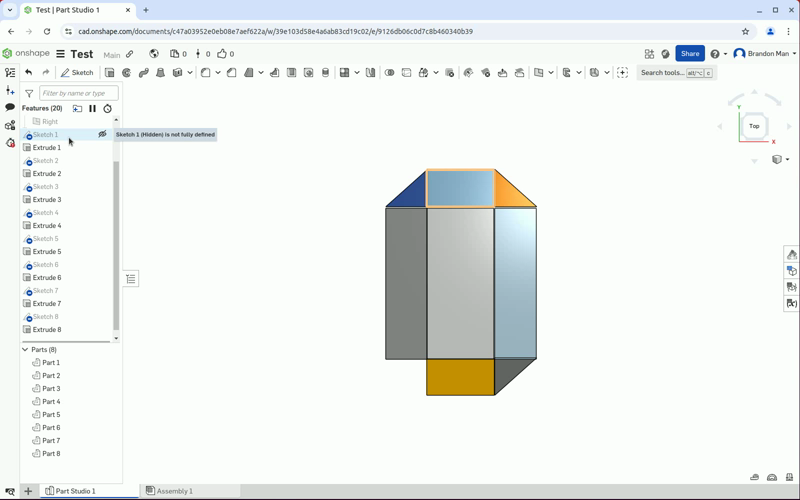
click(69, 137)
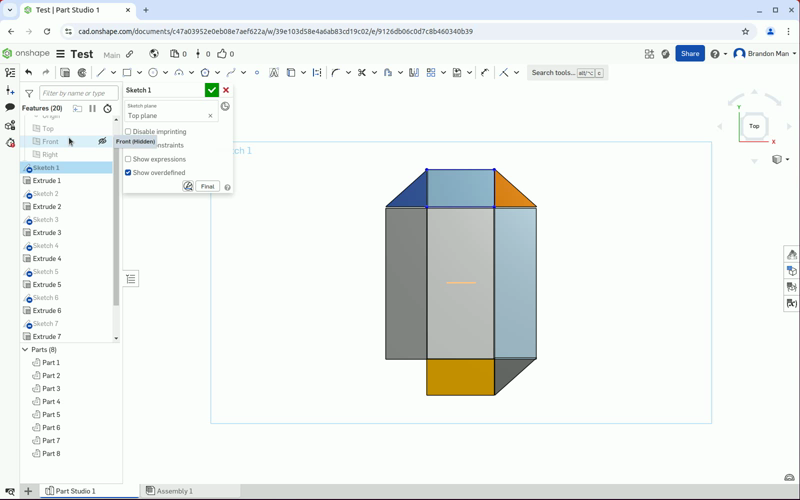
mouse_move(229, 92)
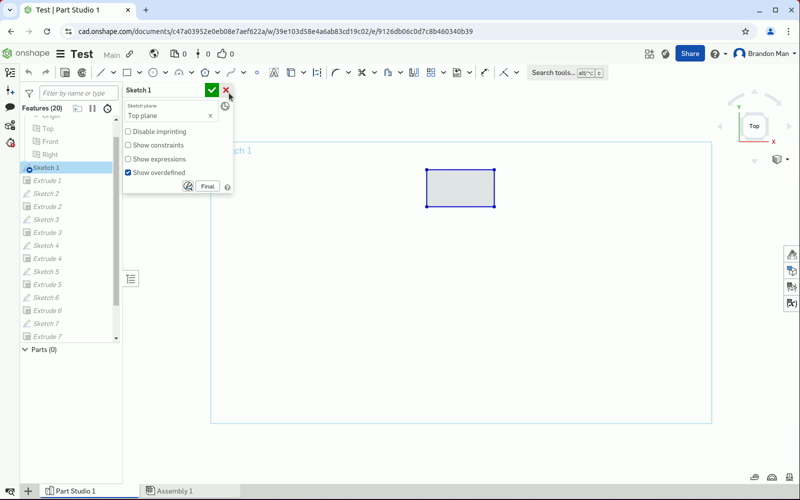
click(229, 92)
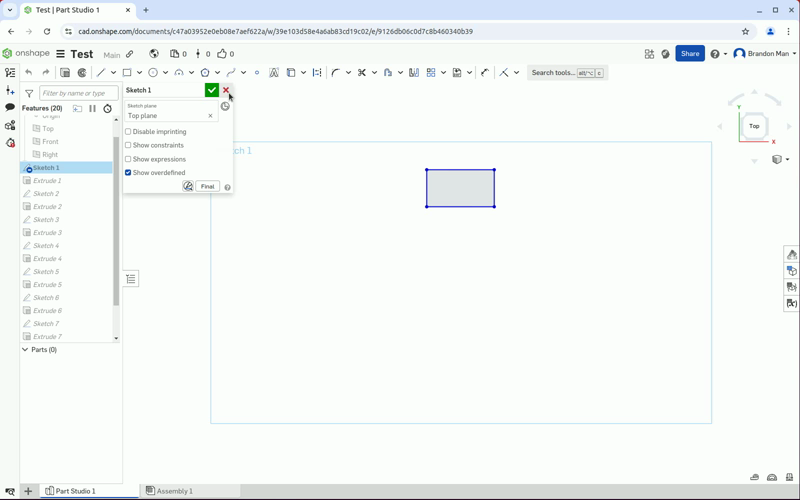
key(shift+s)
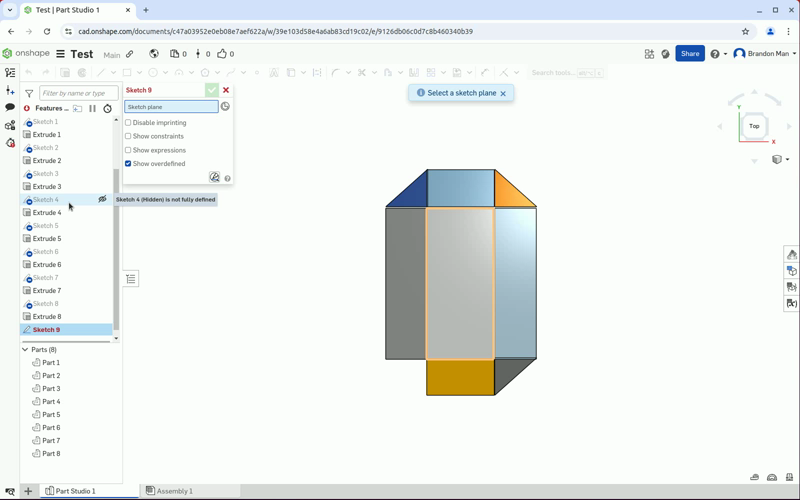
scroll(3)
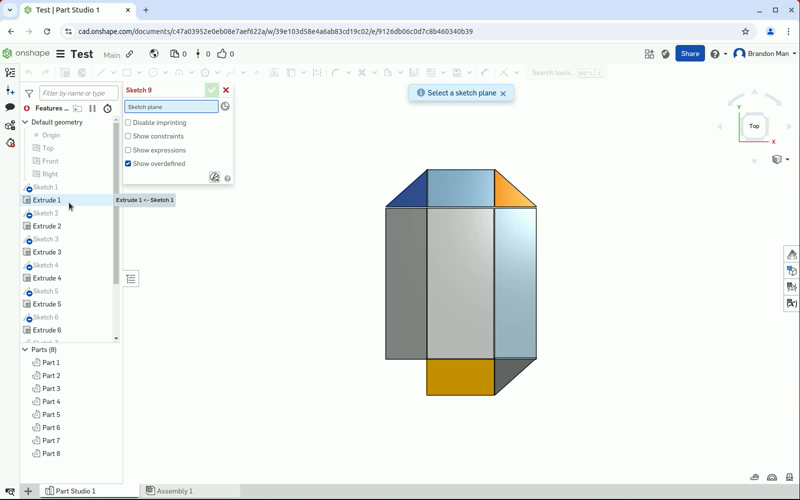
mouse_move(69, 150)
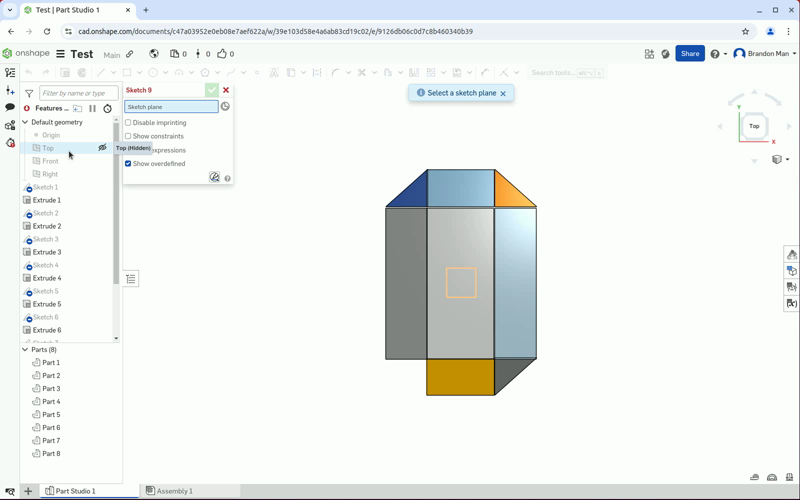
click(69, 150)
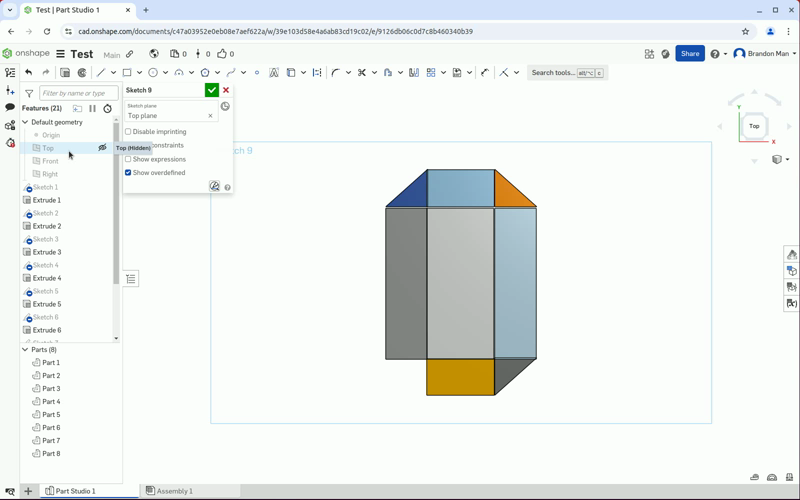
mouse_move(73, 352)
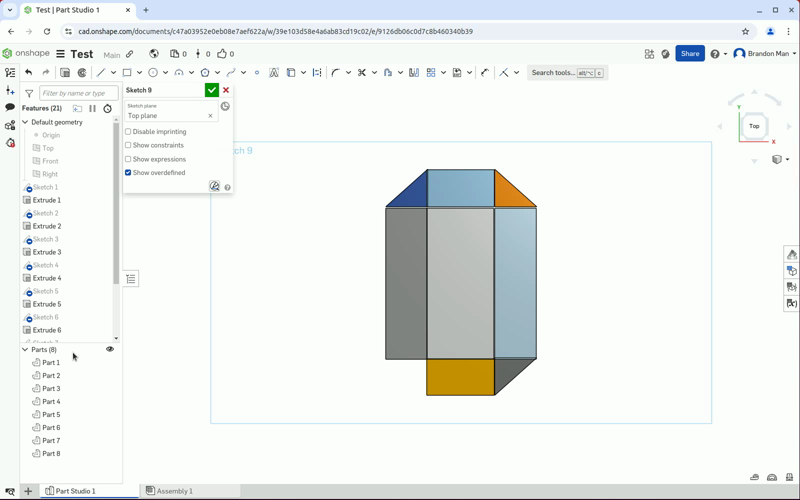
key(y)
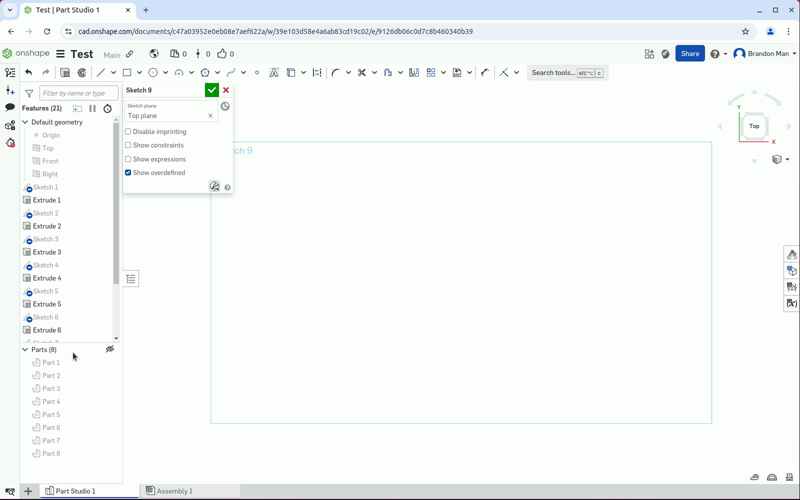
key(l)
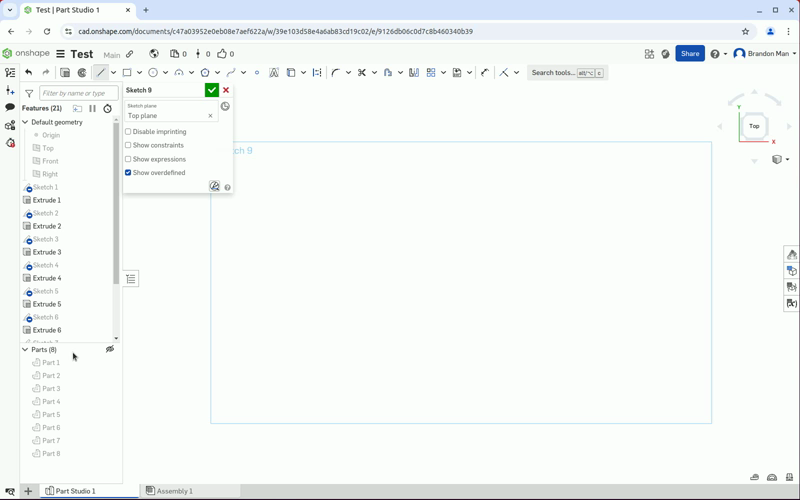
key_down(shift)
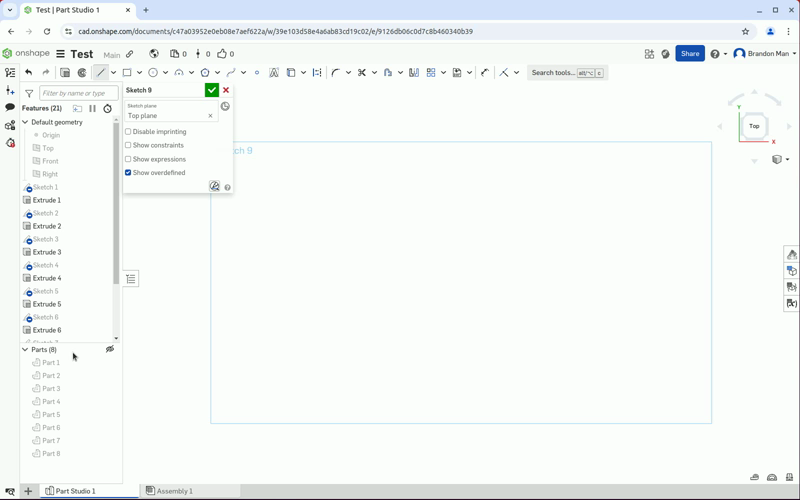
mouse_move(385, 359)
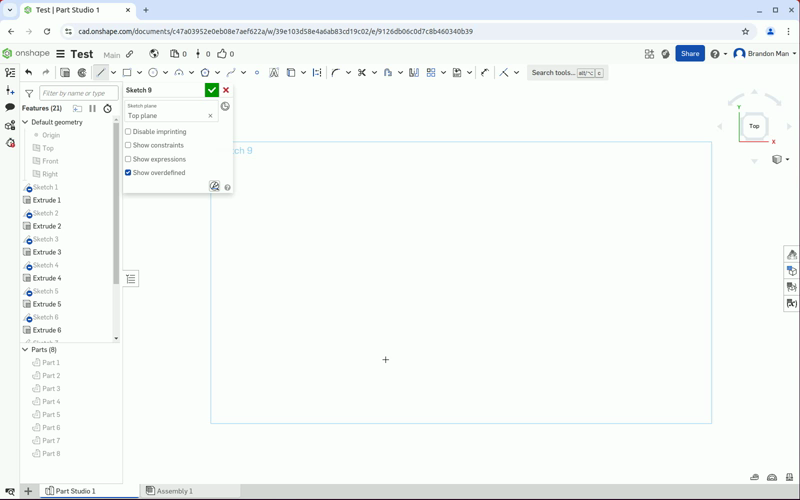
click(385, 359)
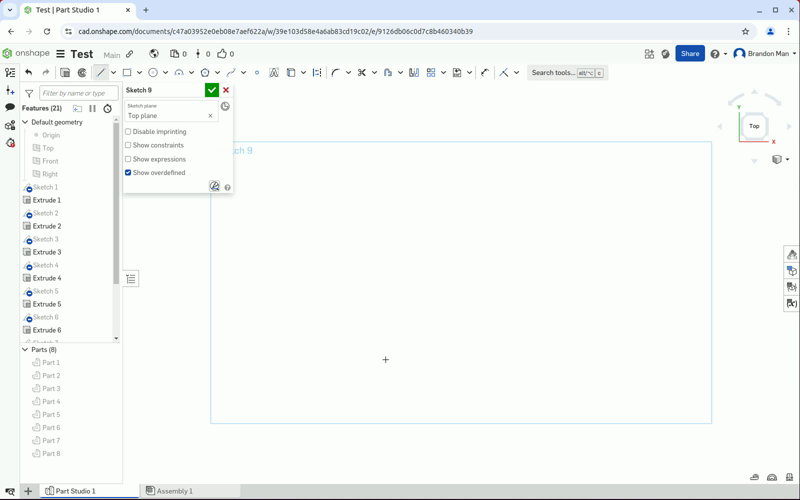
key_up(shift)
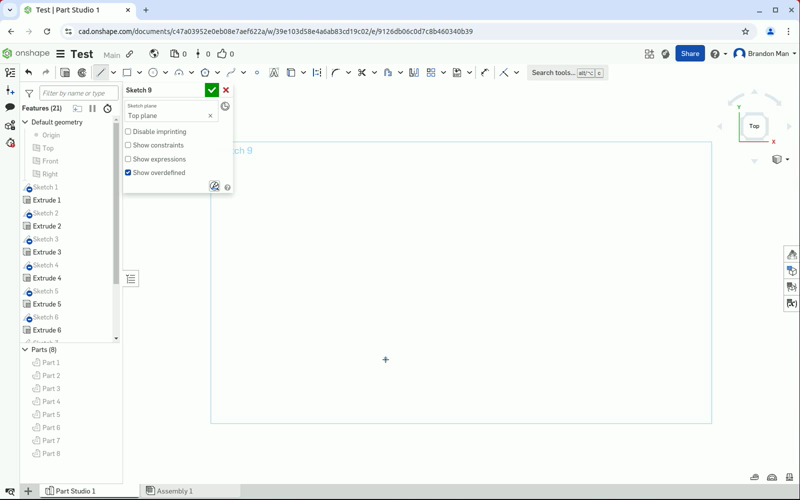
key_down(shift)
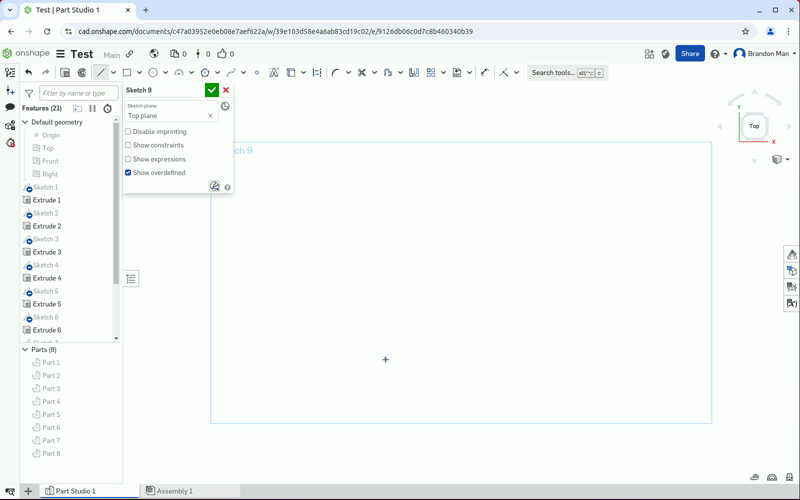
mouse_move(415, 359)
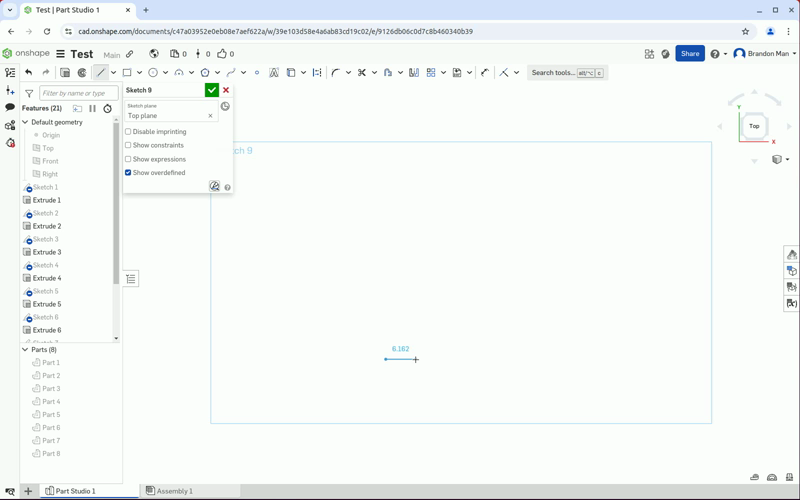
mouse_move(427, 396)
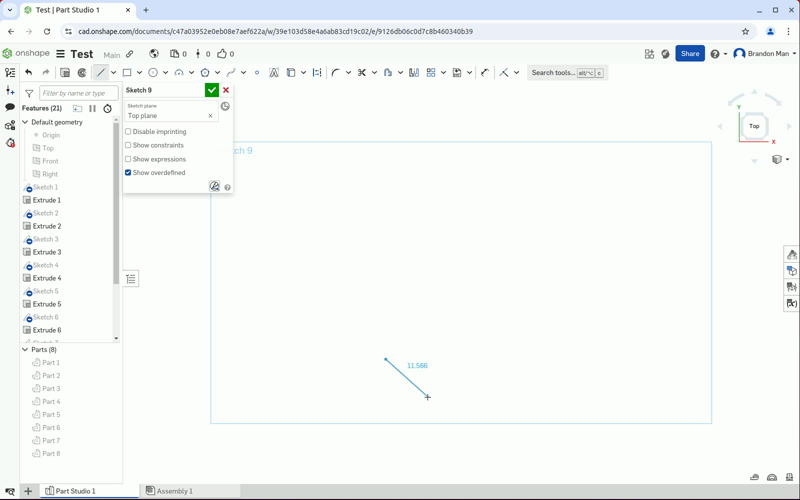
click(427, 396)
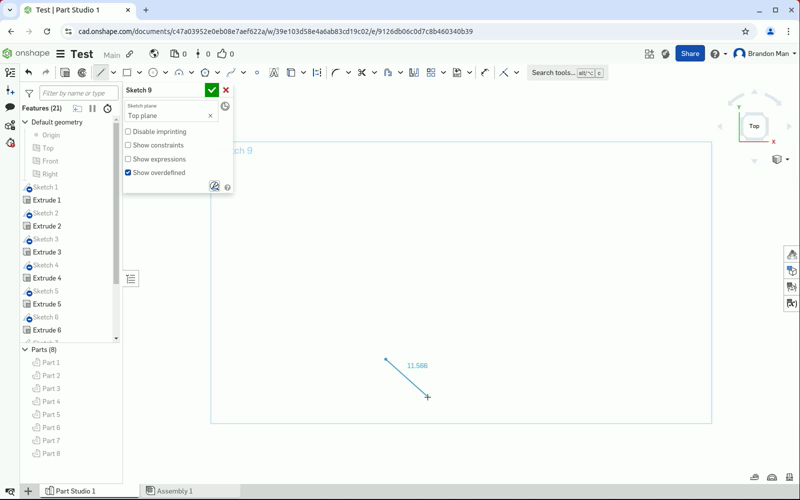
key_up(shift)
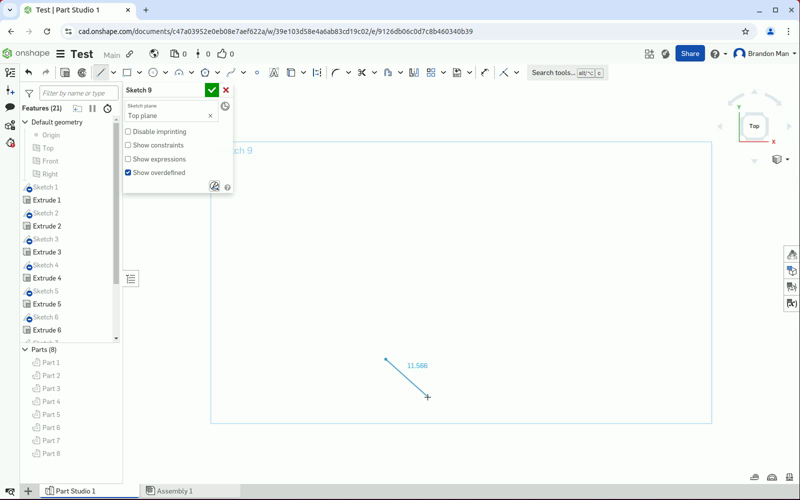
key_down(shift)
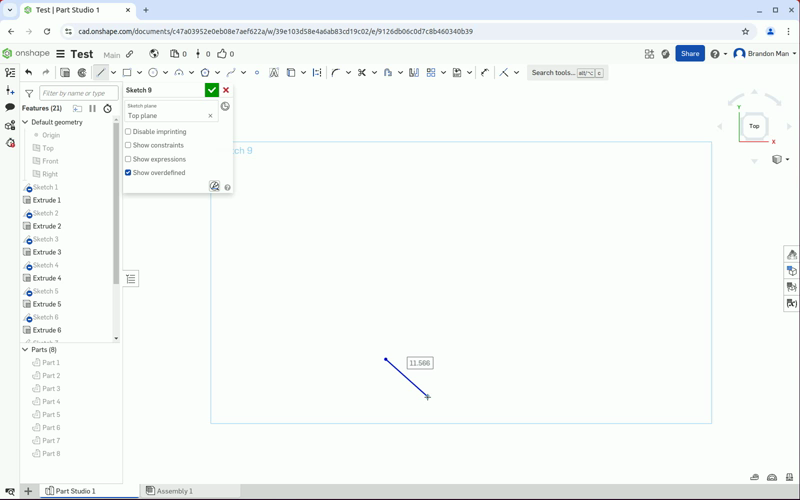
mouse_move(457, 396)
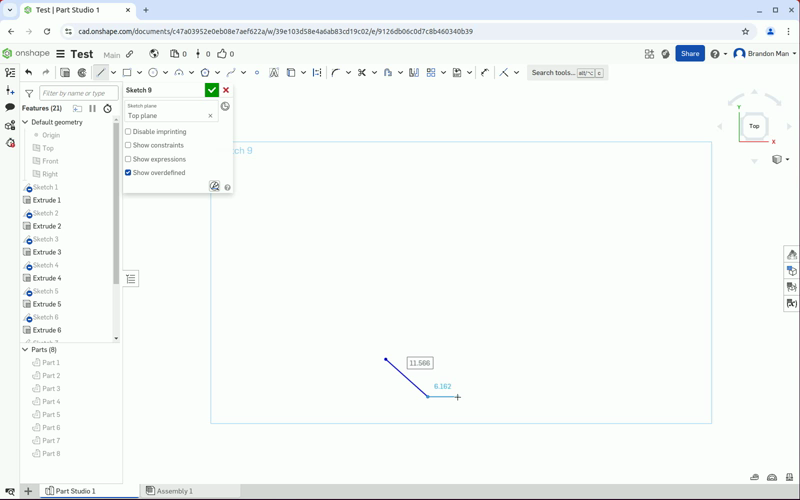
mouse_move(427, 359)
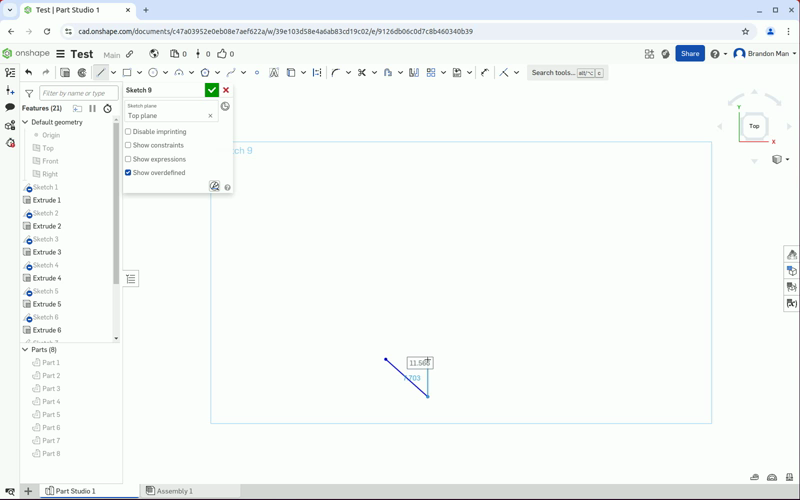
click(427, 359)
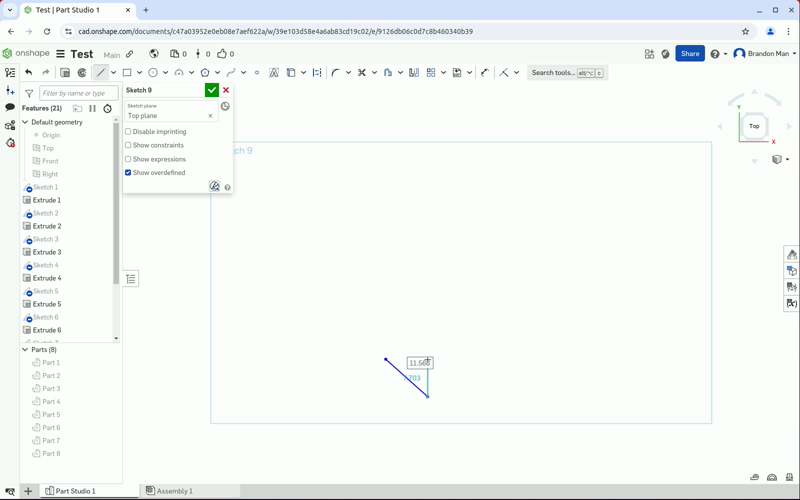
key_up(shift)
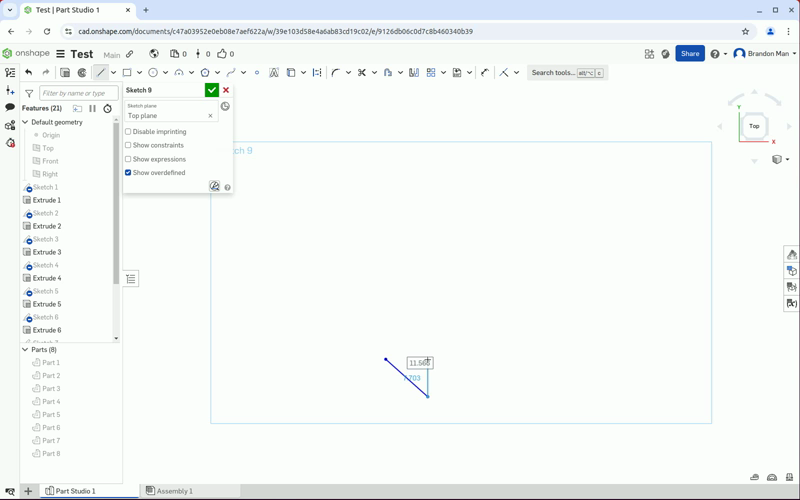
mouse_move(457, 359)
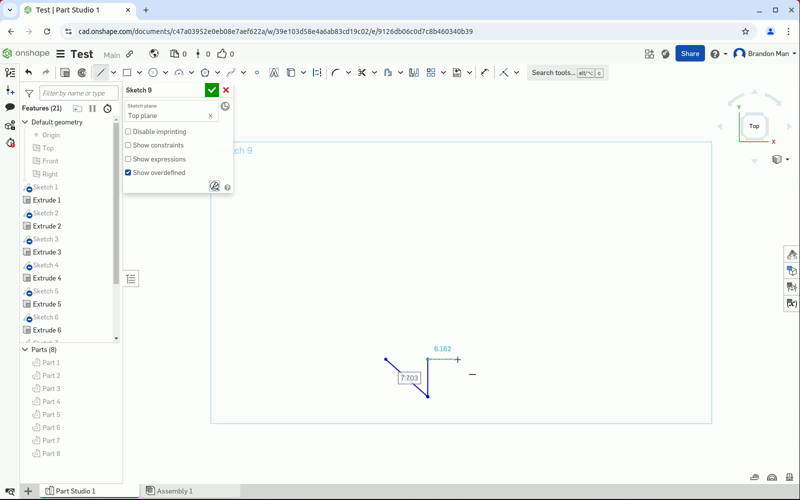
key_down(shift)
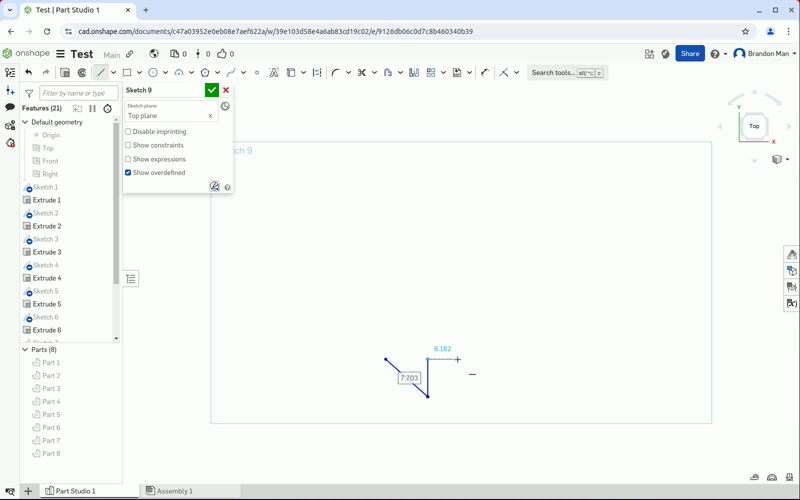
mouse_move(385, 359)
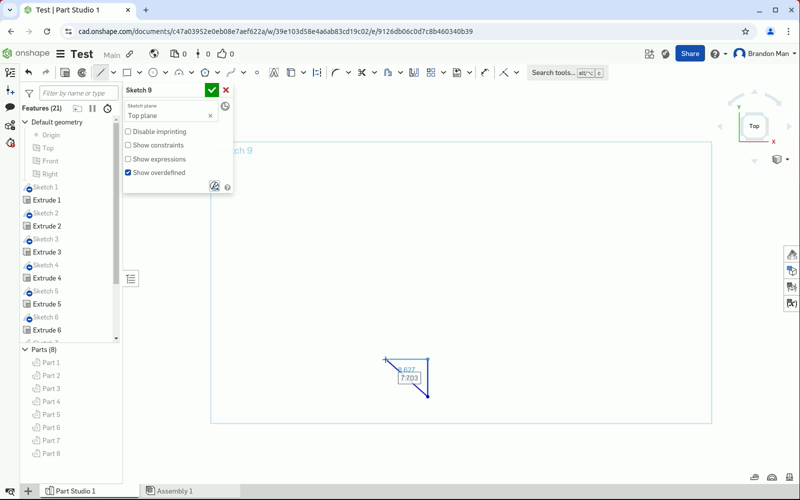
key_up(shift)
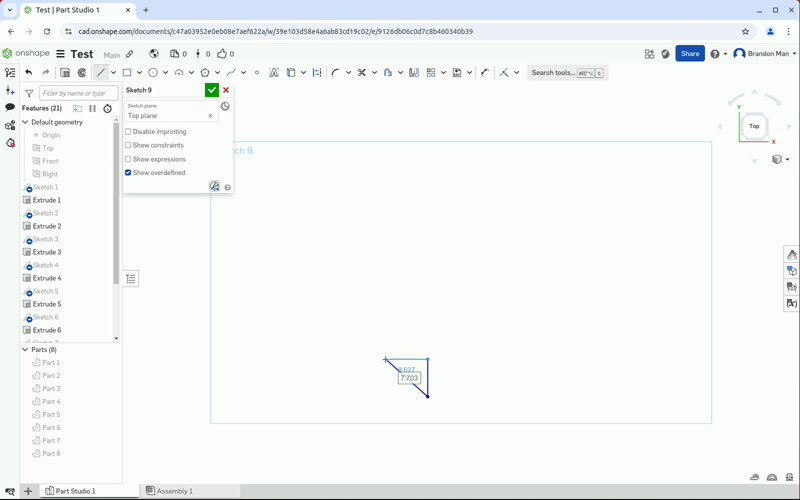
click(385, 359)
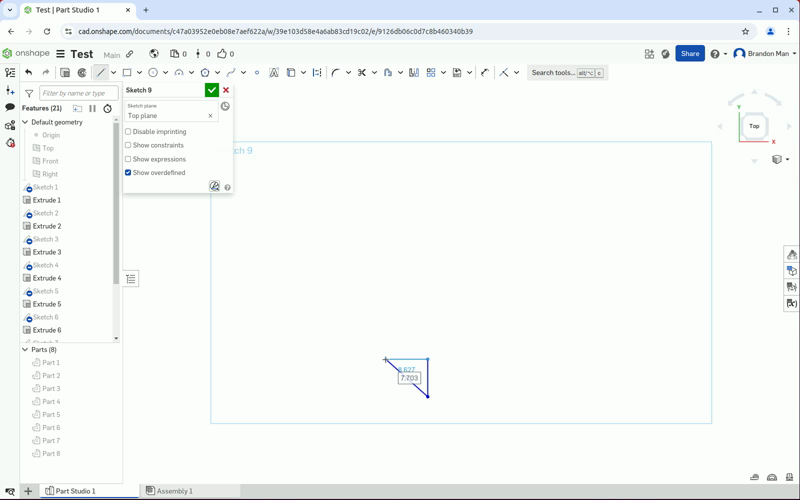
key(esc)
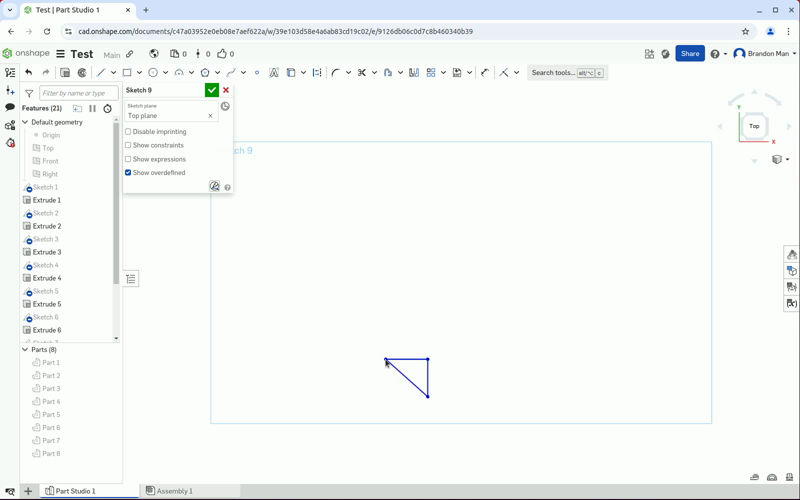
mouse_move(426, 362)
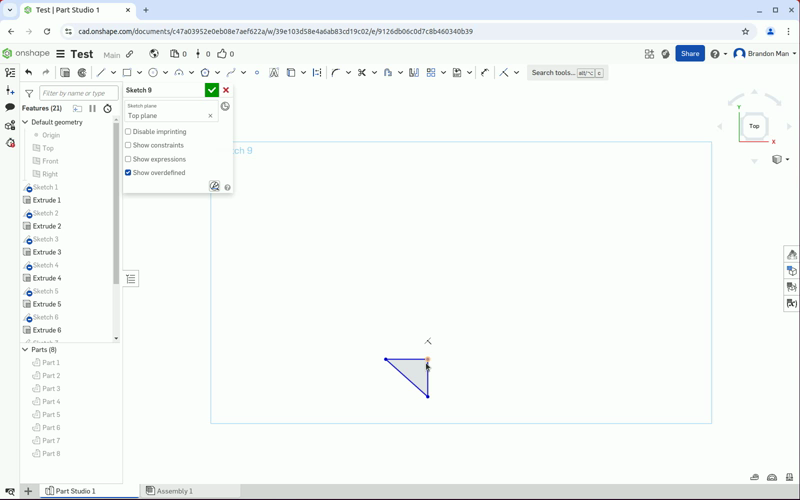
scroll(6)
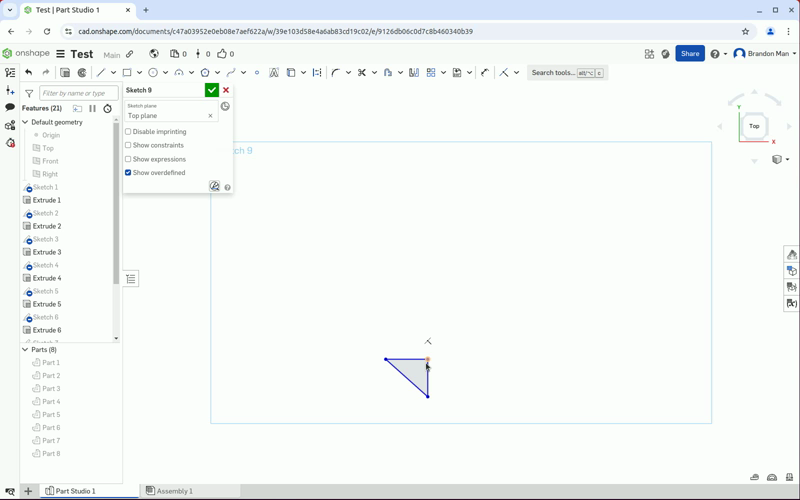
scroll(6)
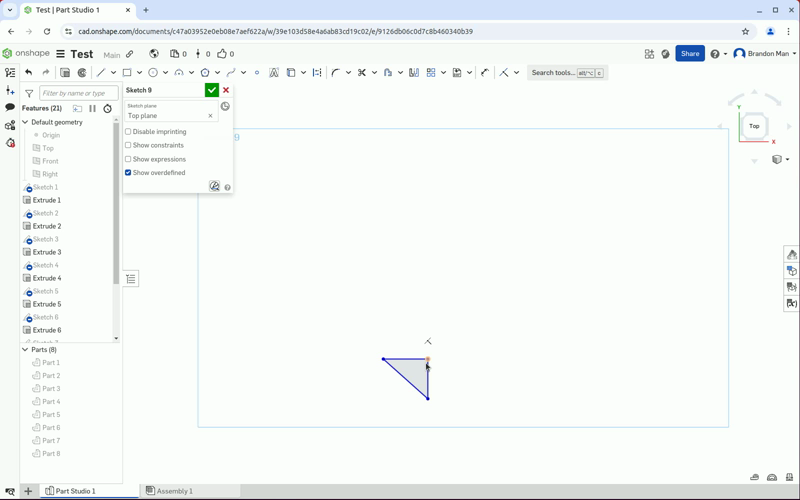
scroll(6)
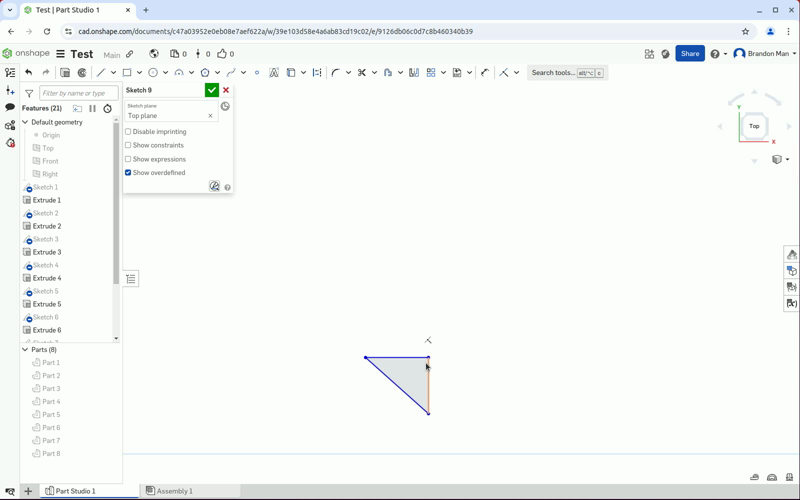
scroll(6)
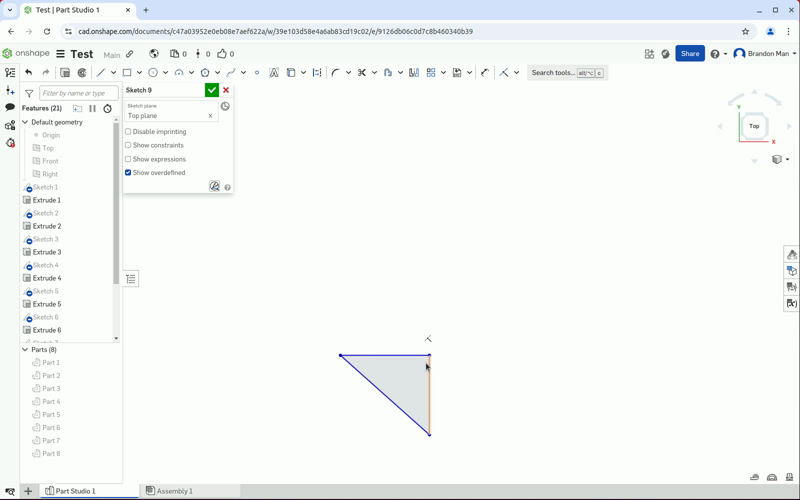
scroll(6)
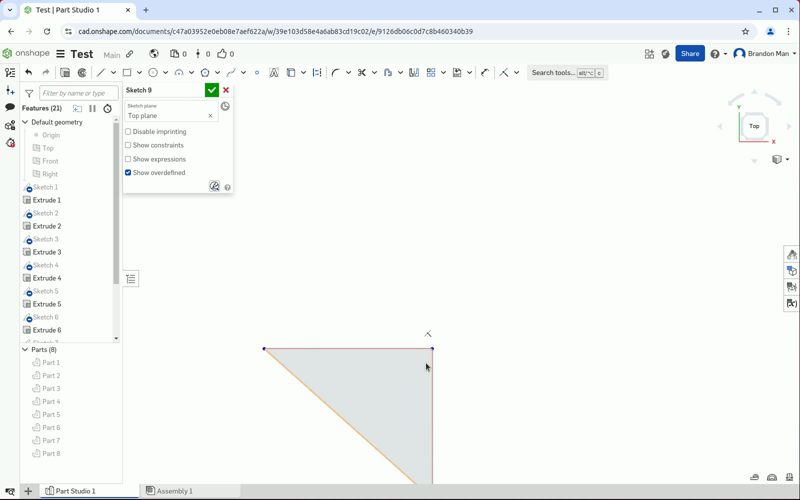
scroll(6)
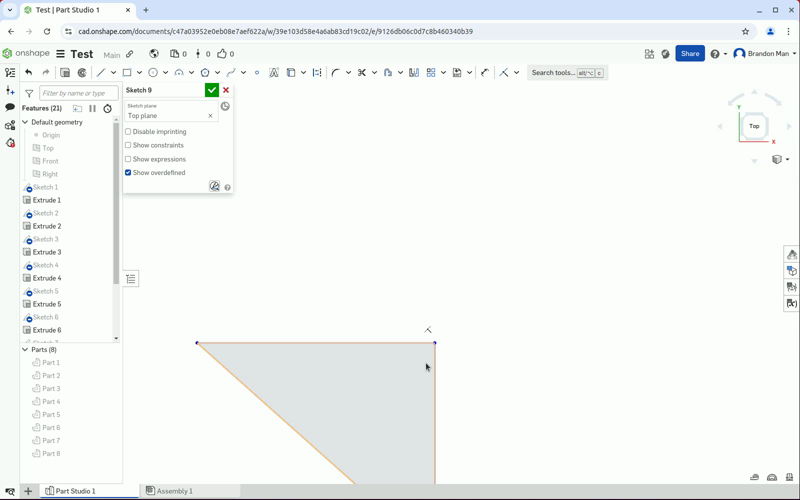
scroll(6)
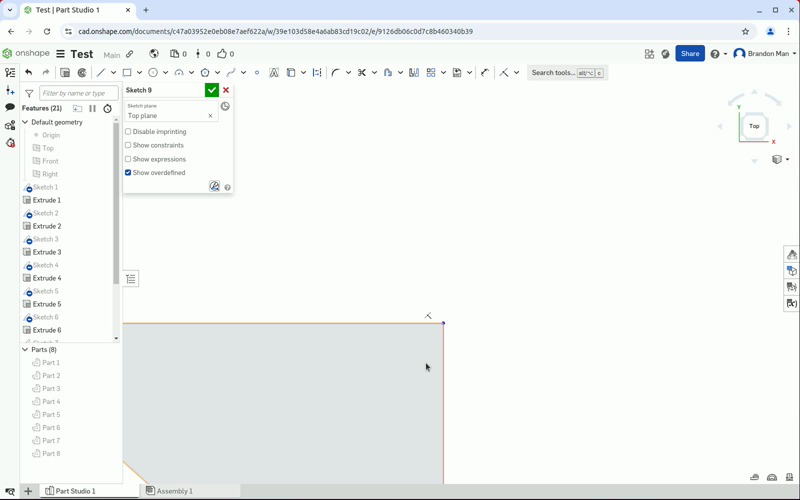
click(426, 362)
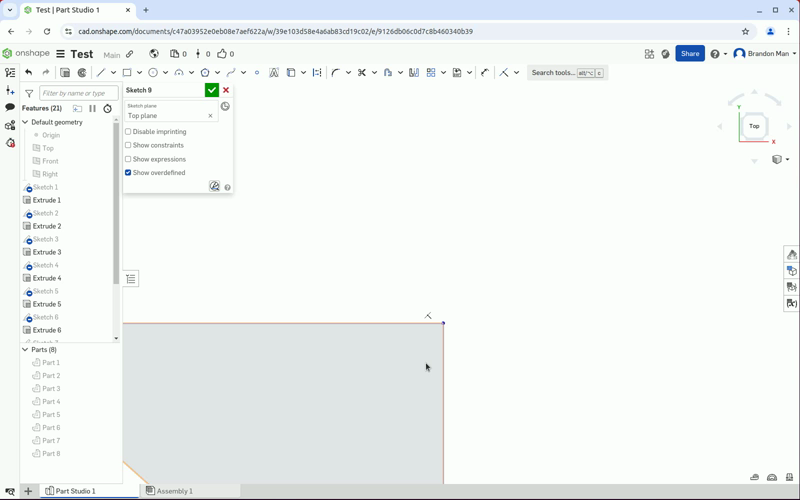
scroll(-6)
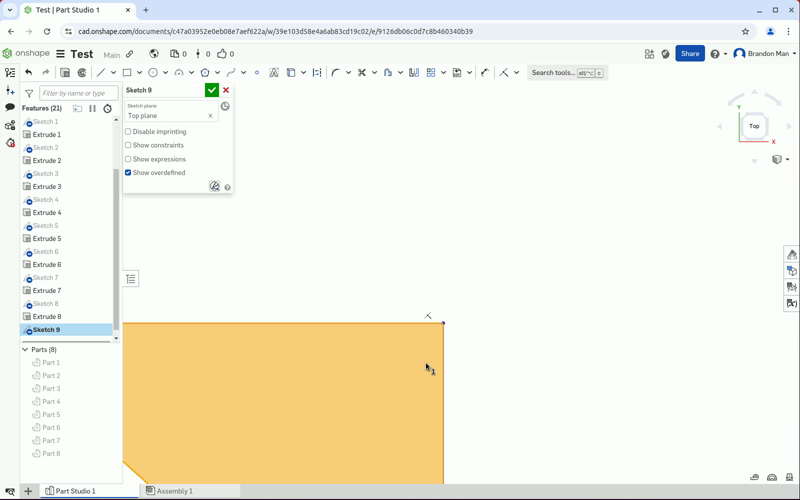
scroll(-6)
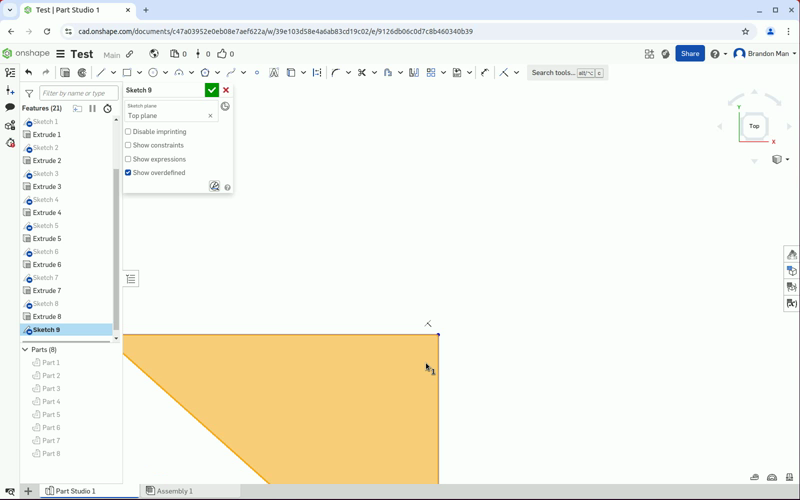
scroll(-6)
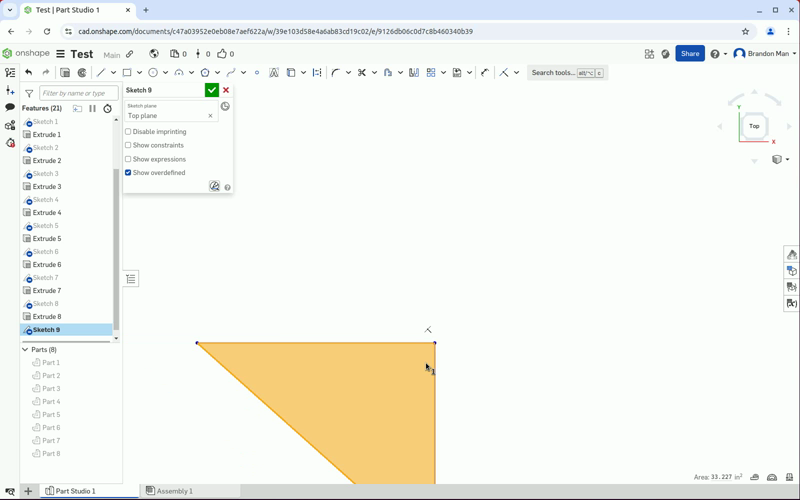
scroll(-6)
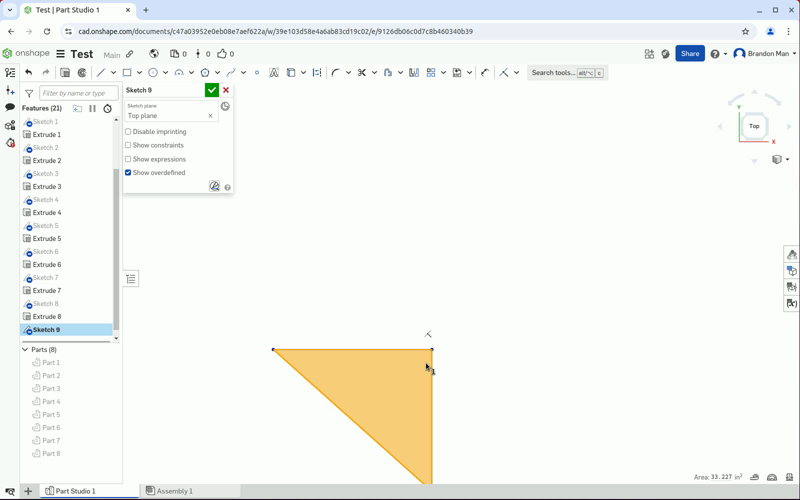
scroll(-6)
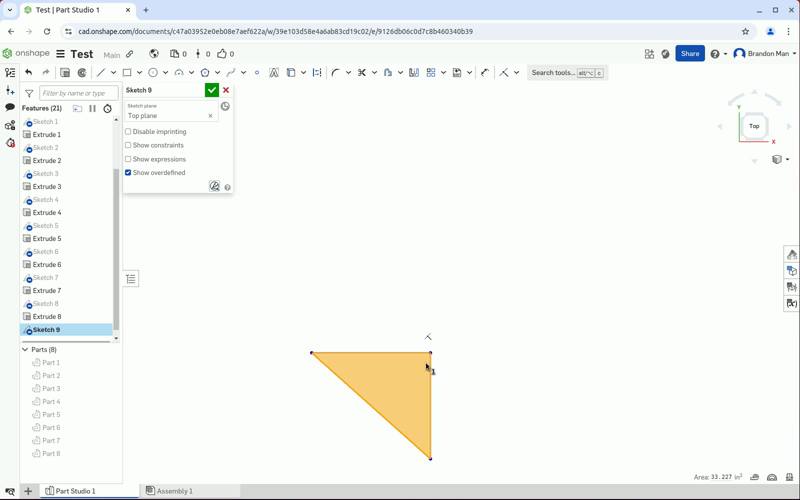
scroll(-6)
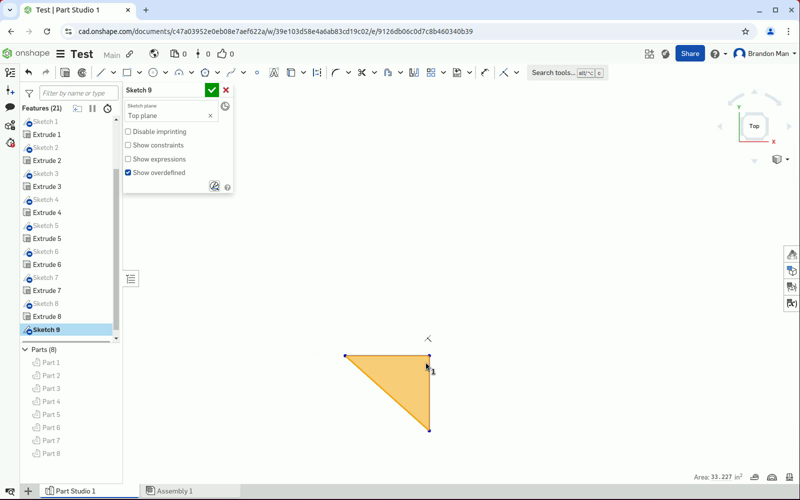
scroll(-6)
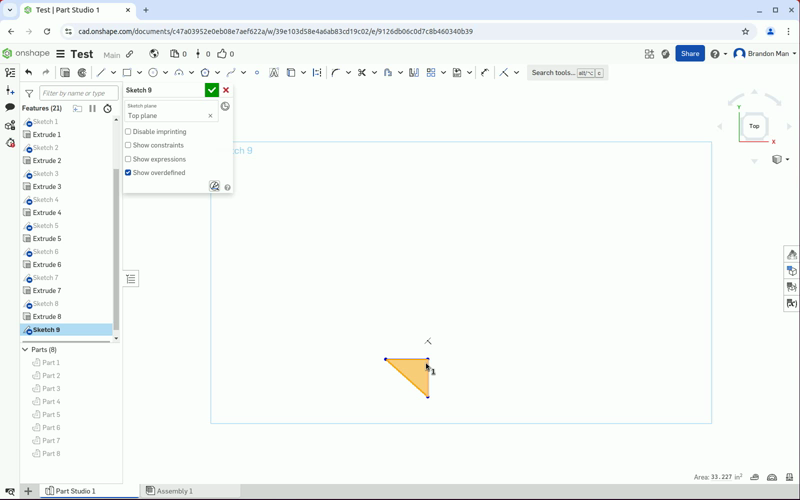
mouse_move(73, 352)
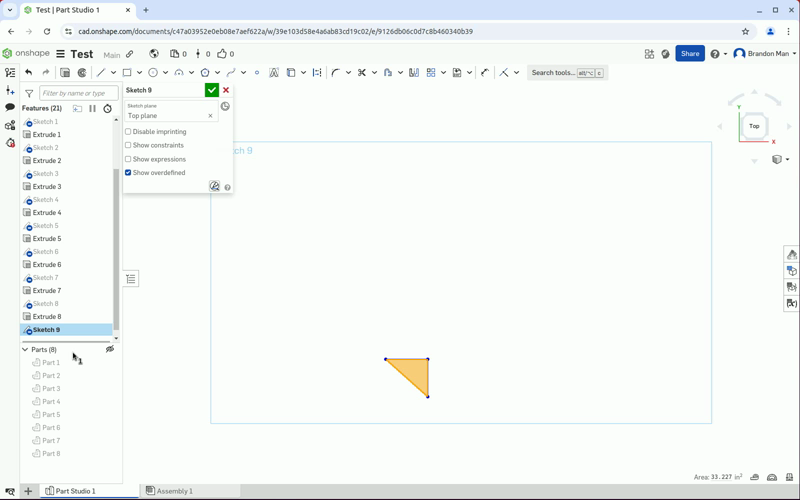
key(shift+y)
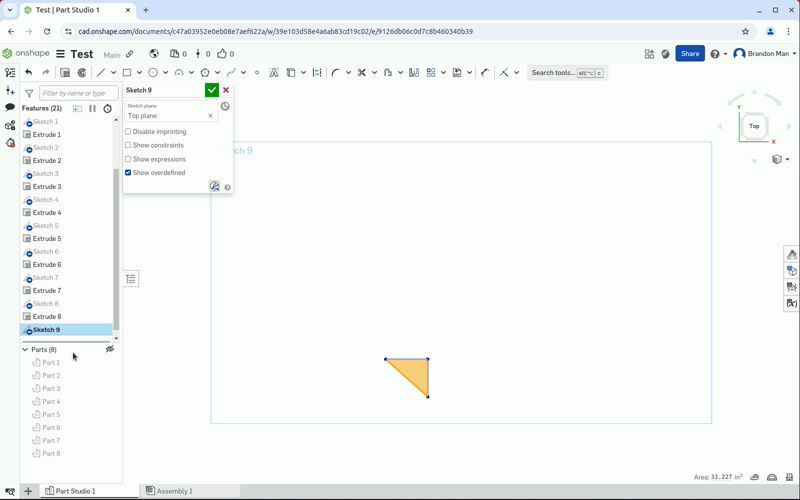
key(shift+e)
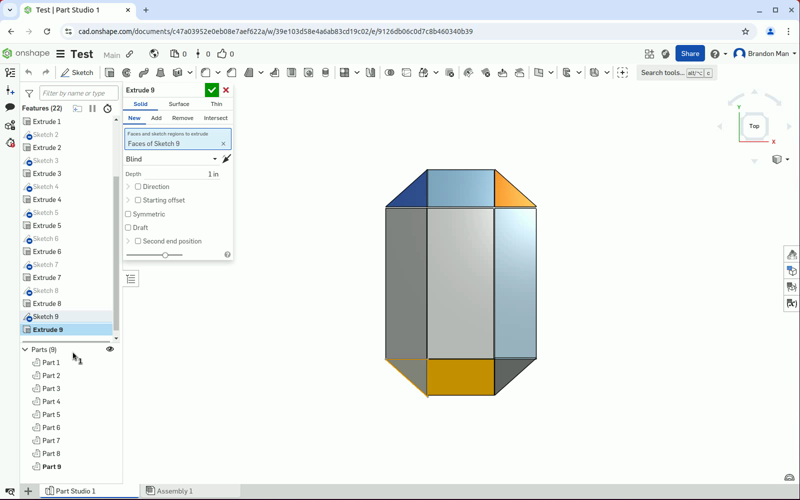
mouse_move(143, 106)
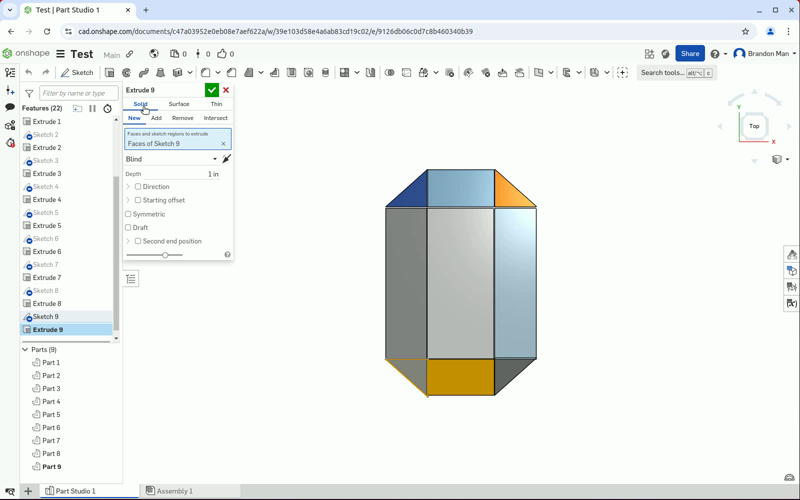
click(143, 106)
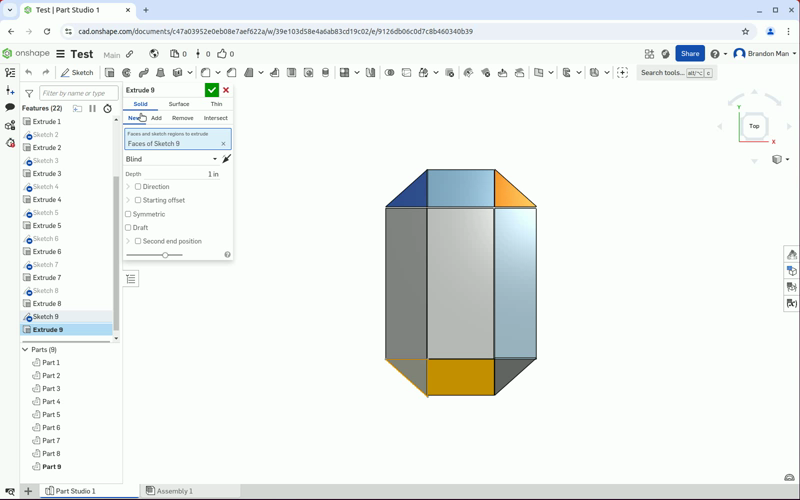
mouse_move(137, 120)
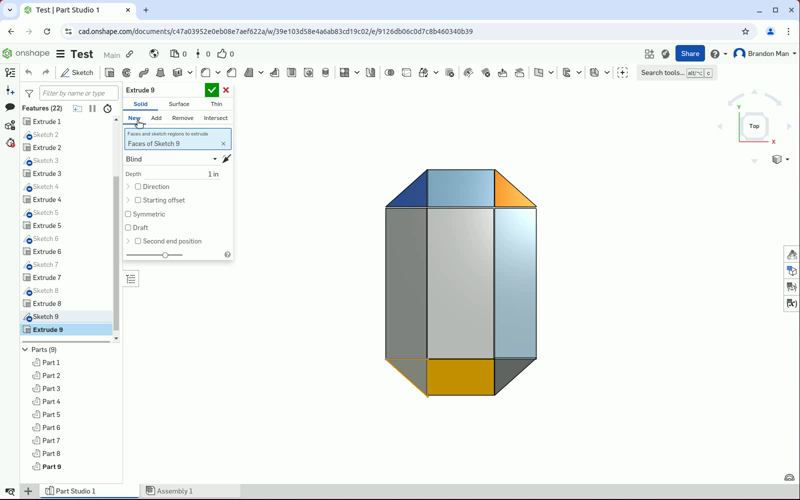
click(137, 120)
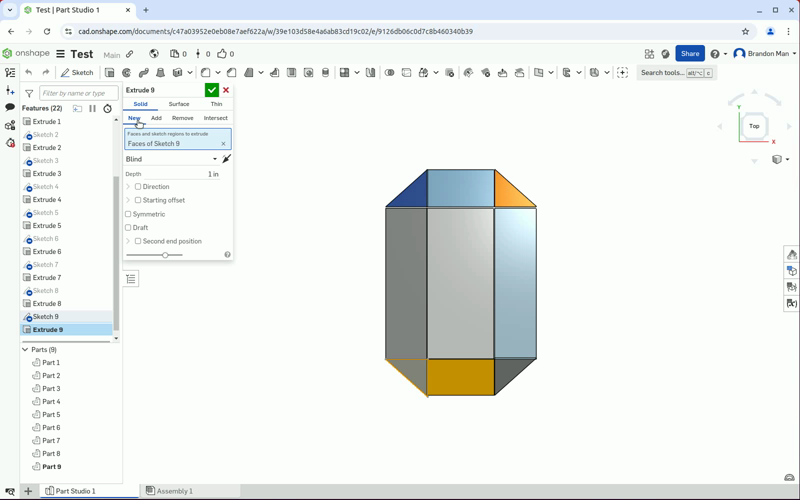
key(tab, 4)
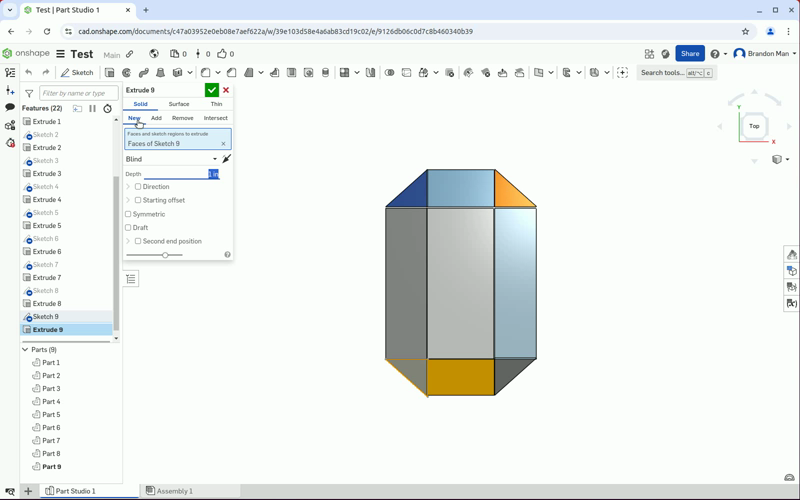
text(4.332)
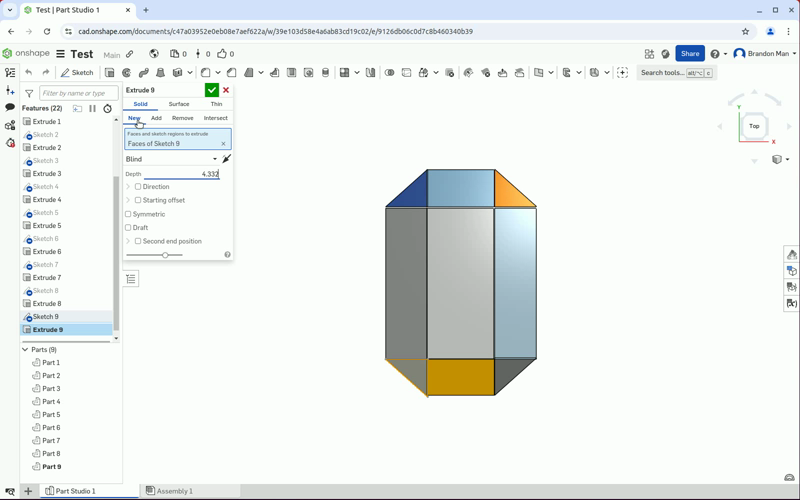
key(tab, 3)
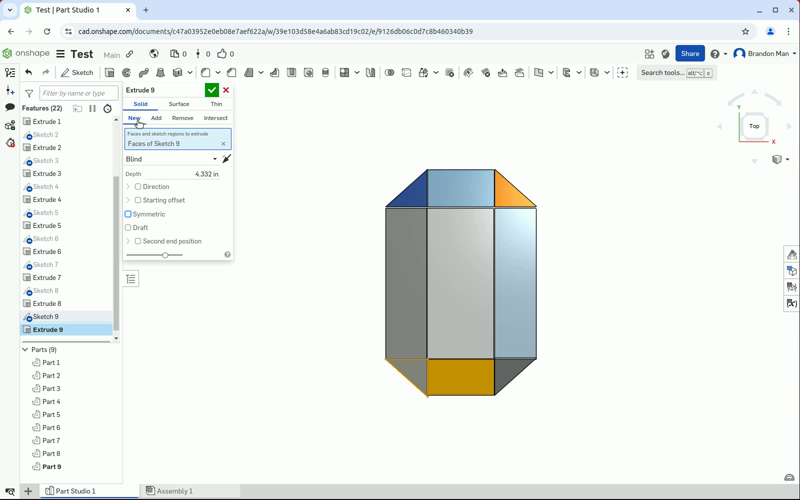
key(space)
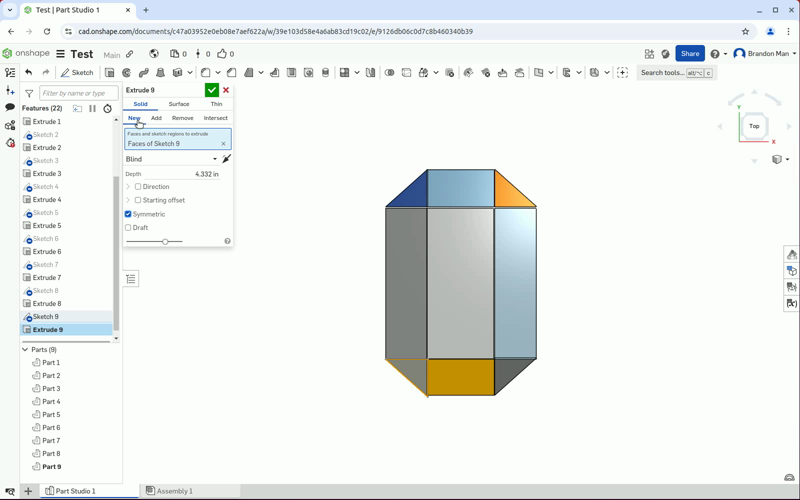
key(enter)
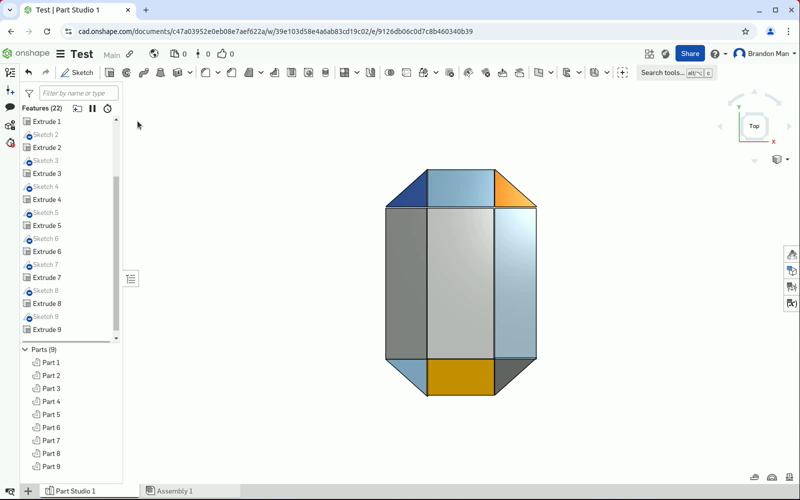
key(shift+h)
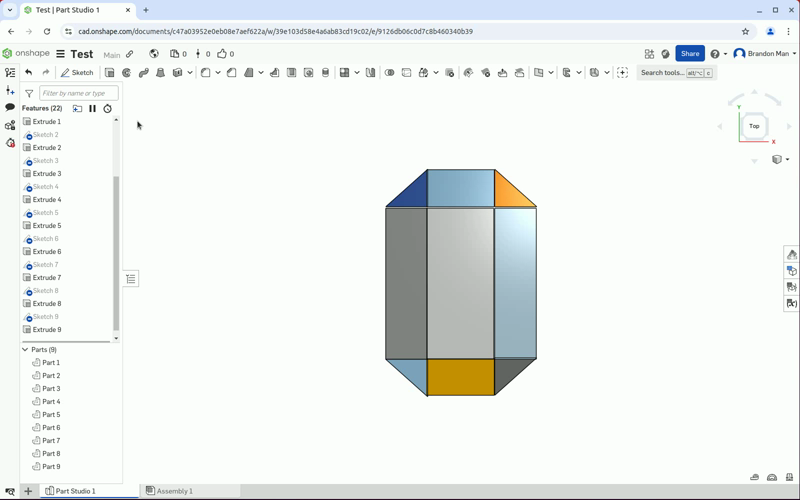
key(shift+h)
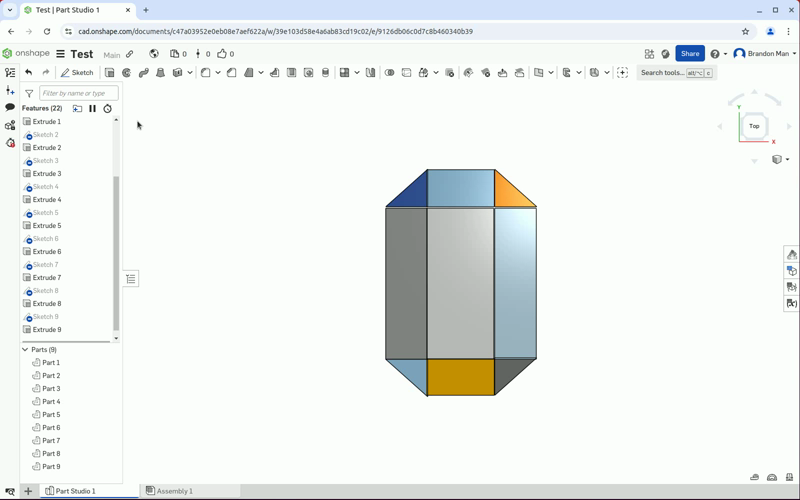
mouse_move(69, 111)
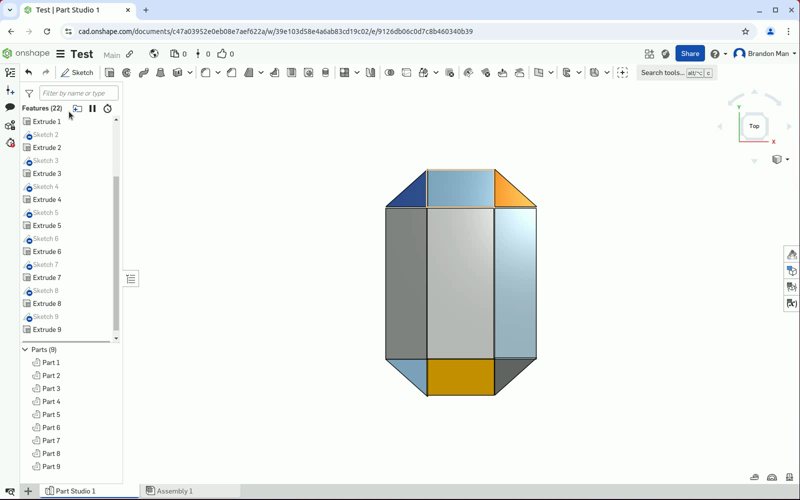
click(69, 111)
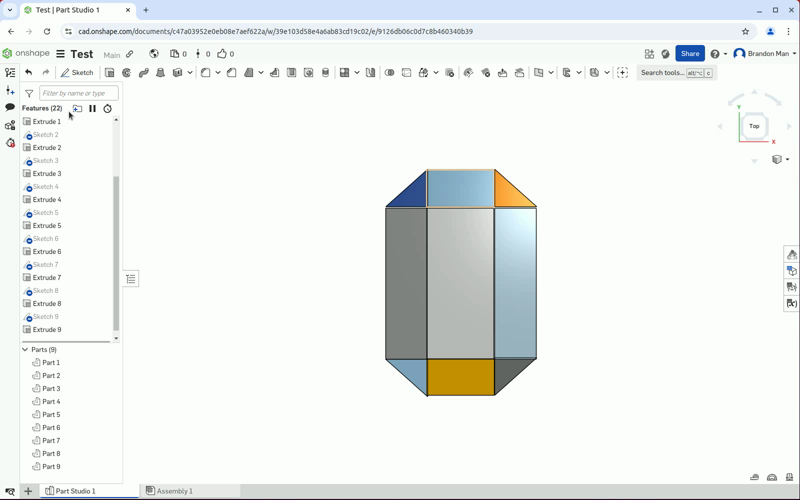
key(shift+s)
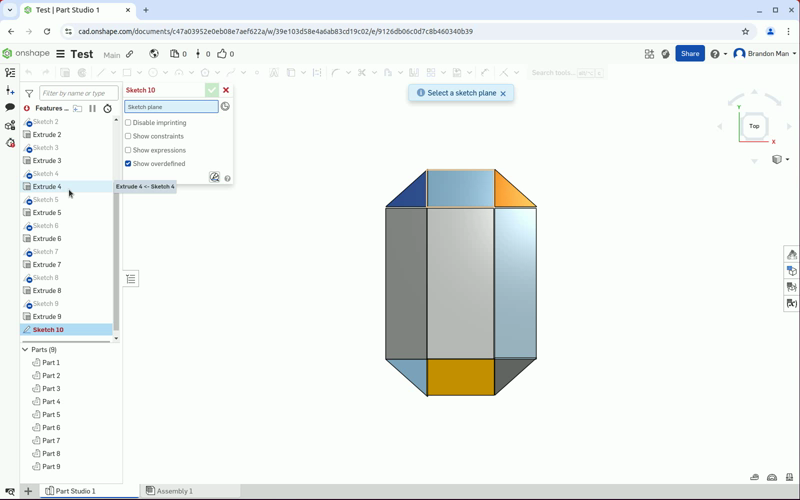
scroll(3)
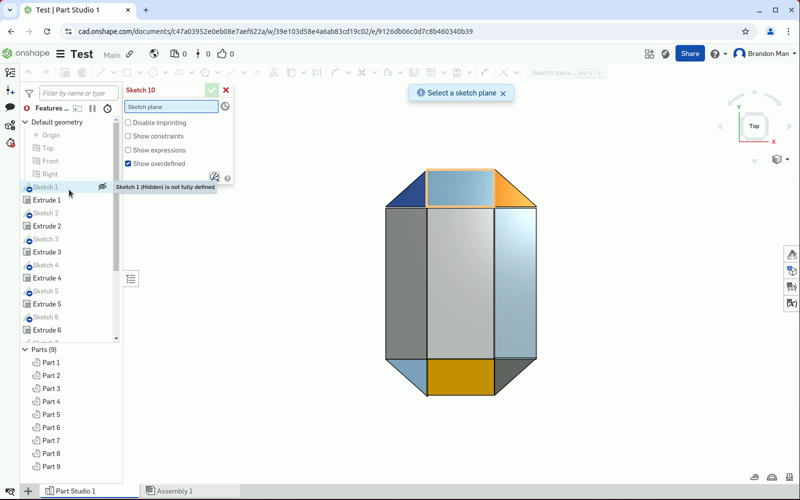
mouse_move(69, 150)
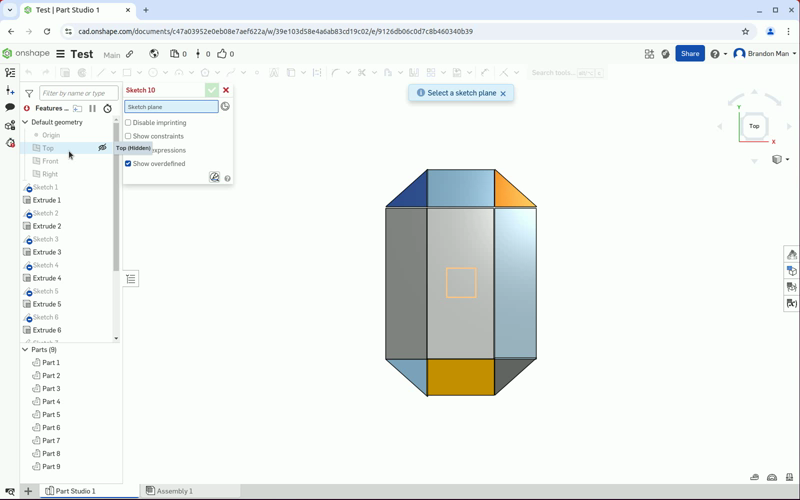
click(69, 150)
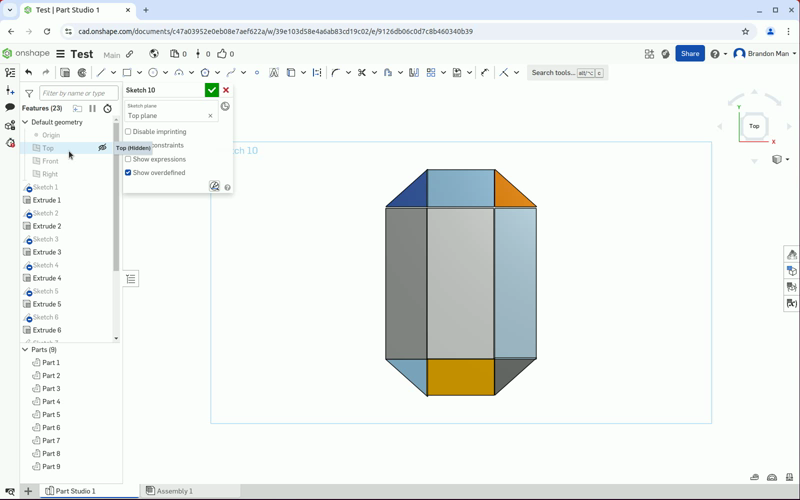
mouse_move(73, 352)
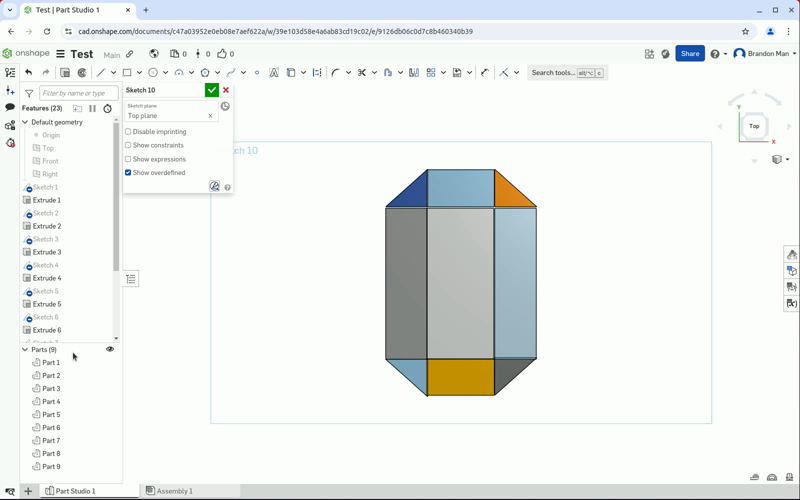
key(y)
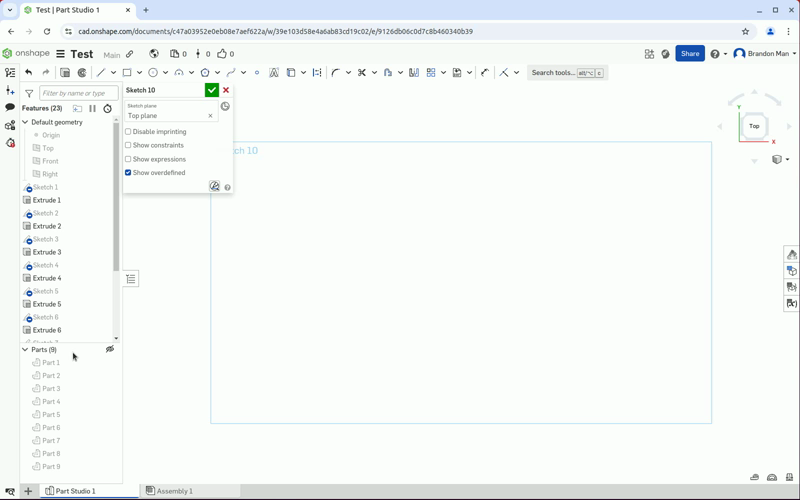
key(l)
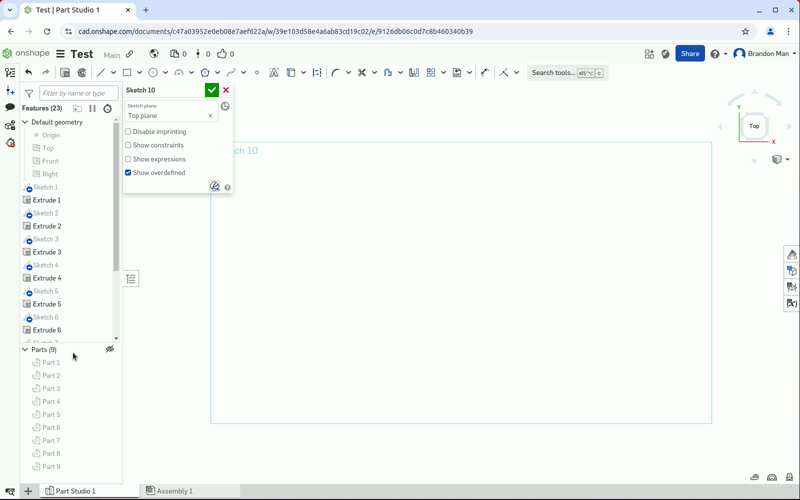
key_down(shift)
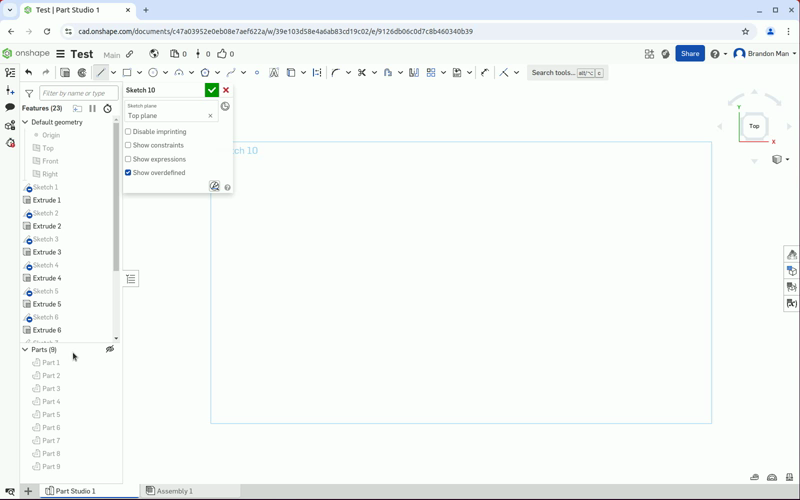
mouse_move(449, 395)
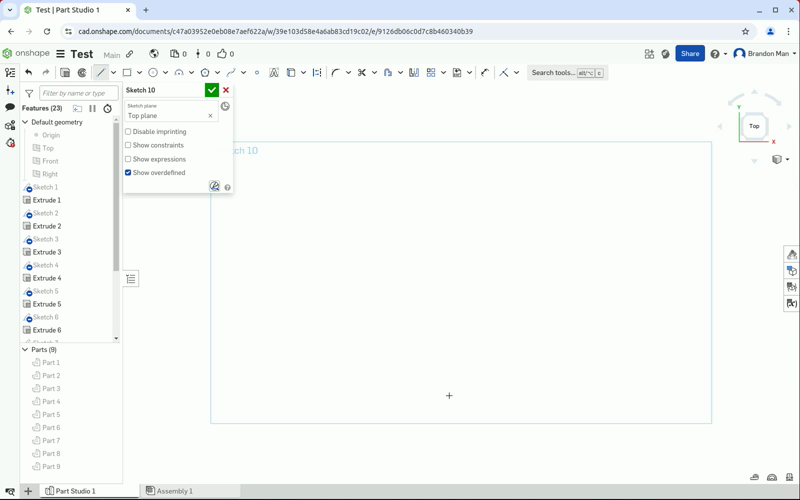
click(449, 395)
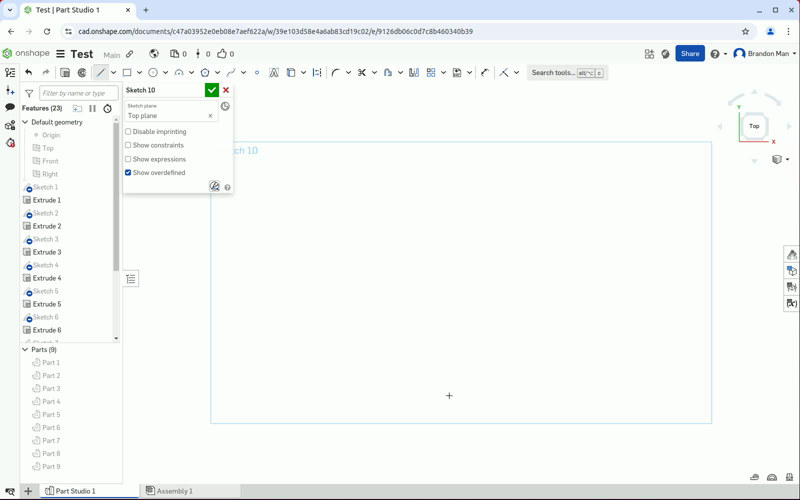
key_up(shift)
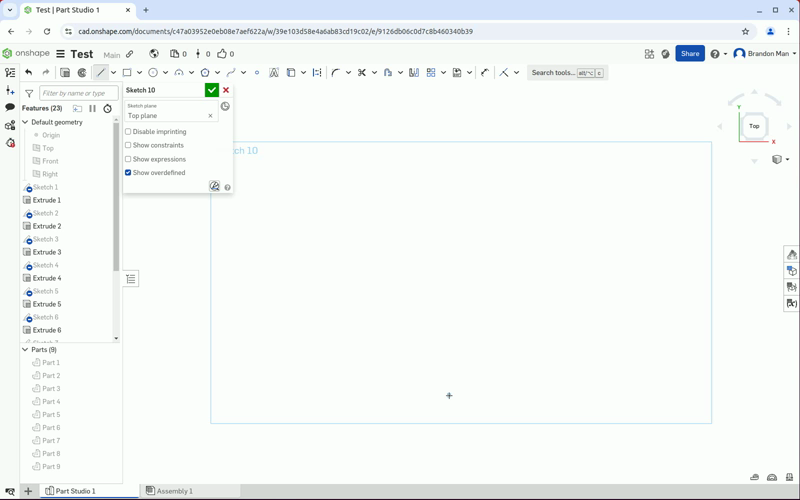
key_down(shift)
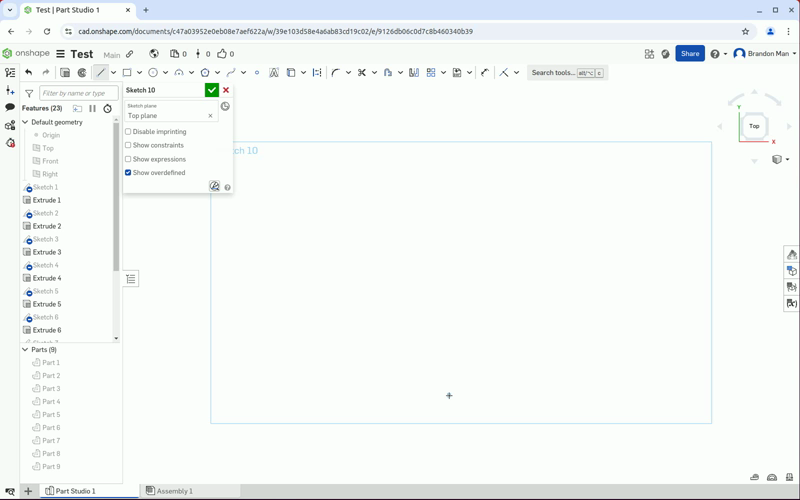
mouse_move(479, 395)
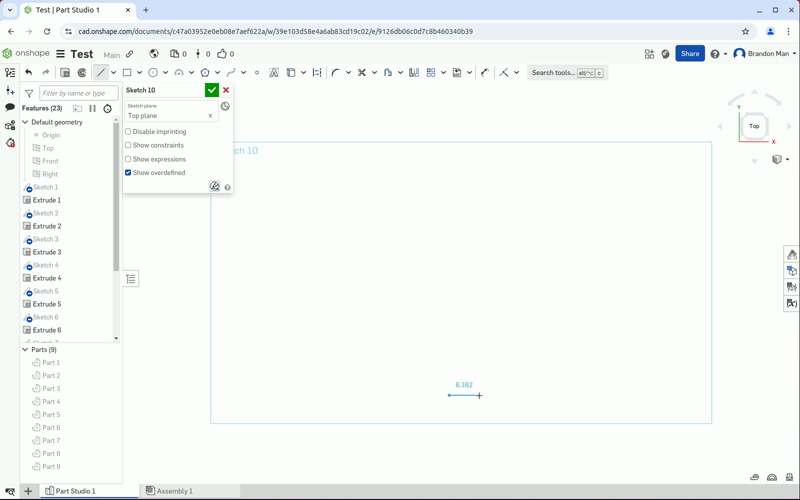
mouse_move(473, 395)
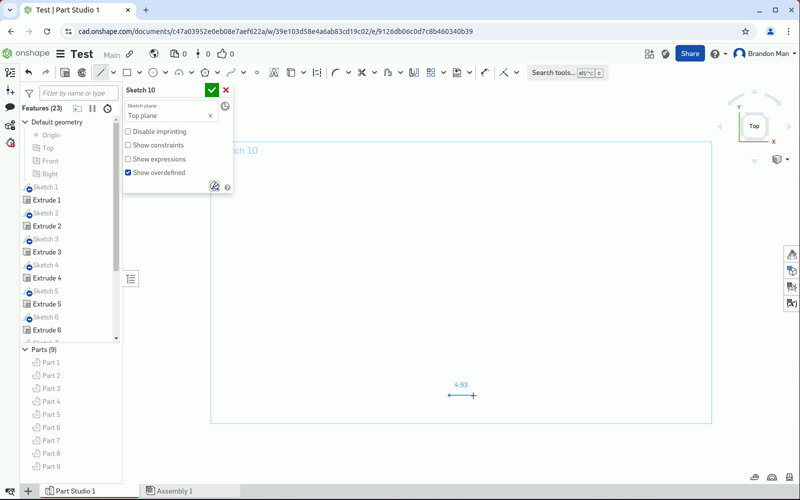
click(473, 395)
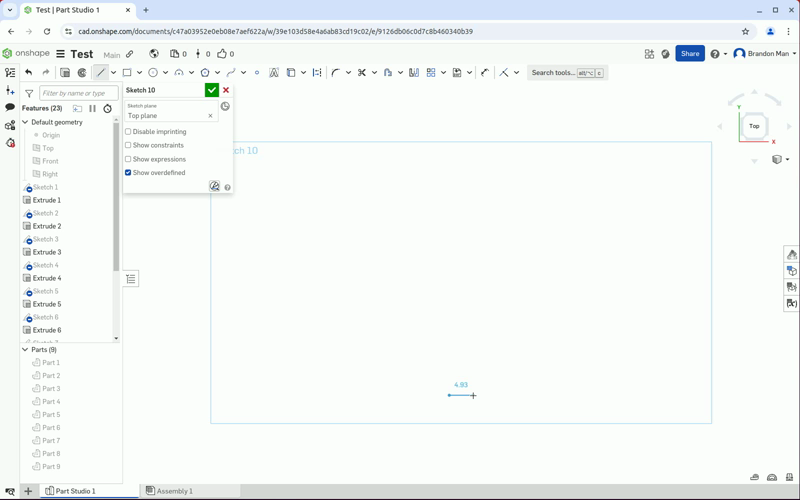
key_up(shift)
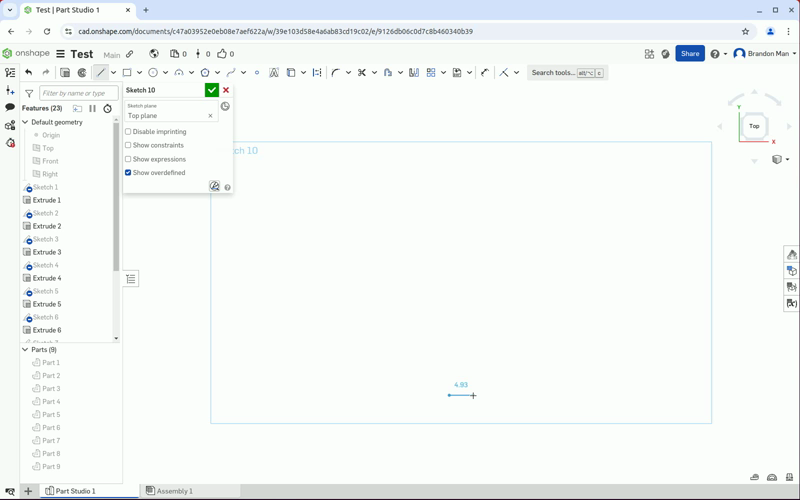
key_down(shift)
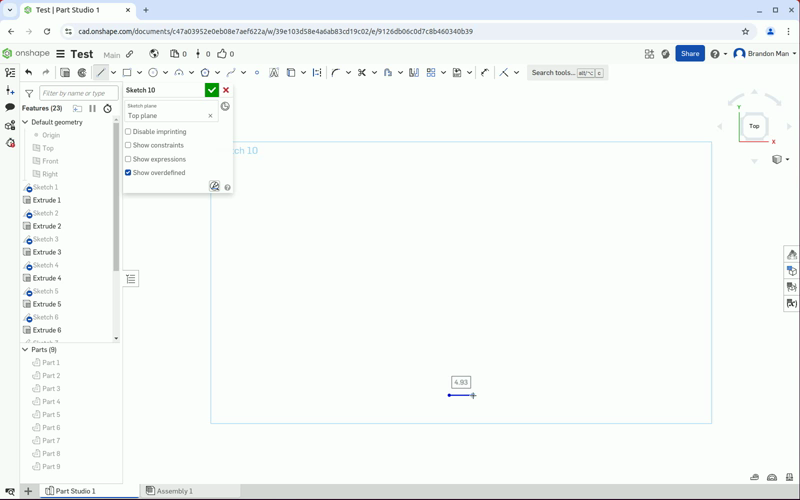
mouse_move(473, 285)
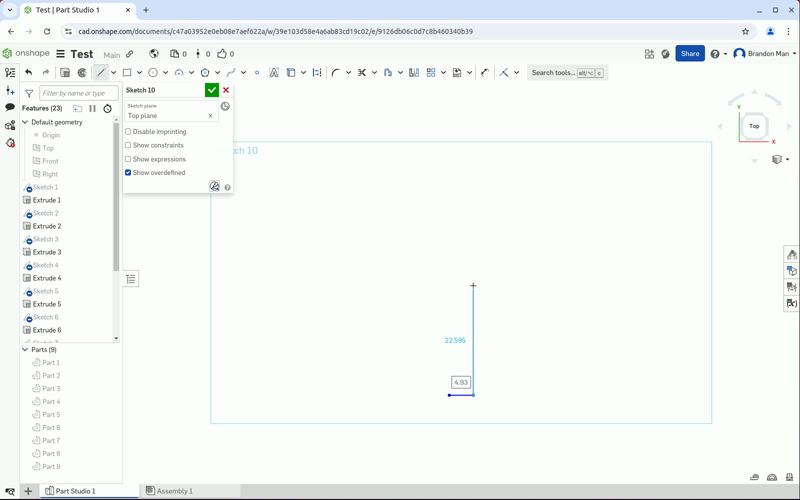
click(473, 285)
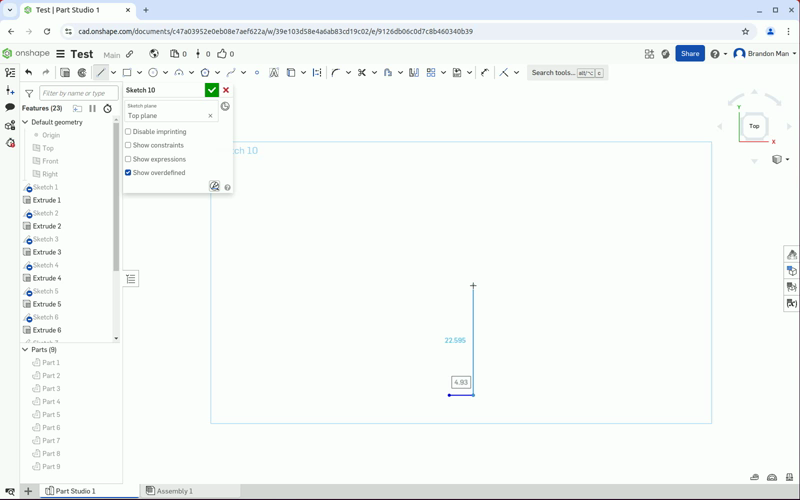
key_up(shift)
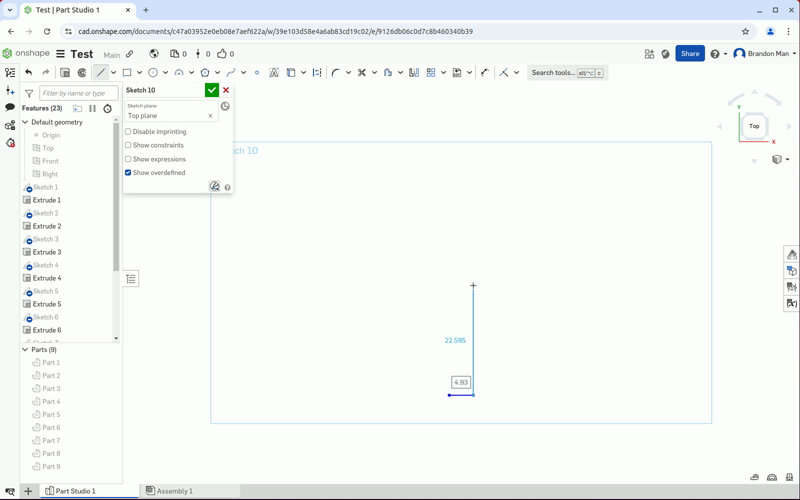
key_down(shift)
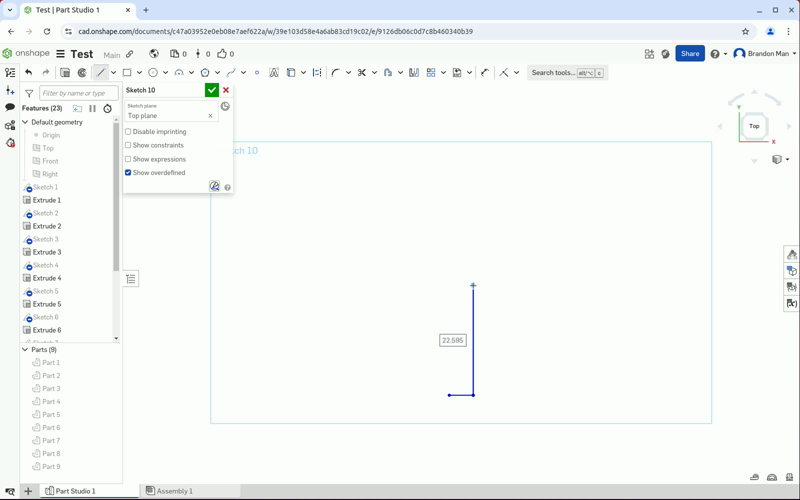
mouse_move(503, 285)
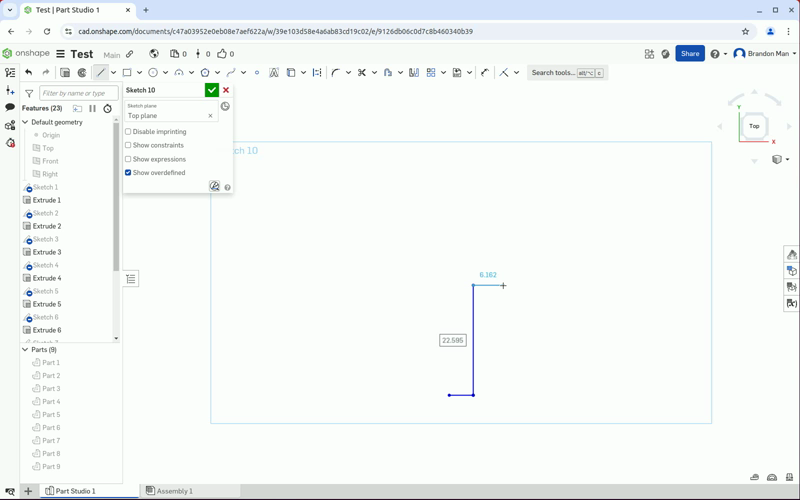
mouse_move(449, 285)
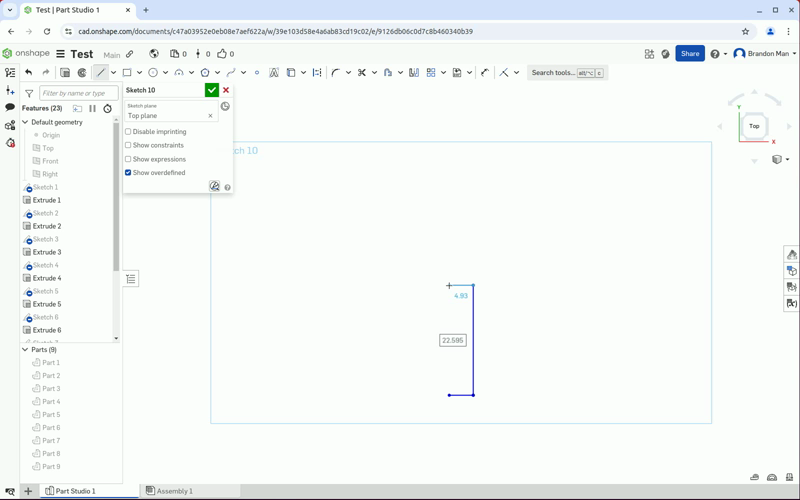
click(449, 285)
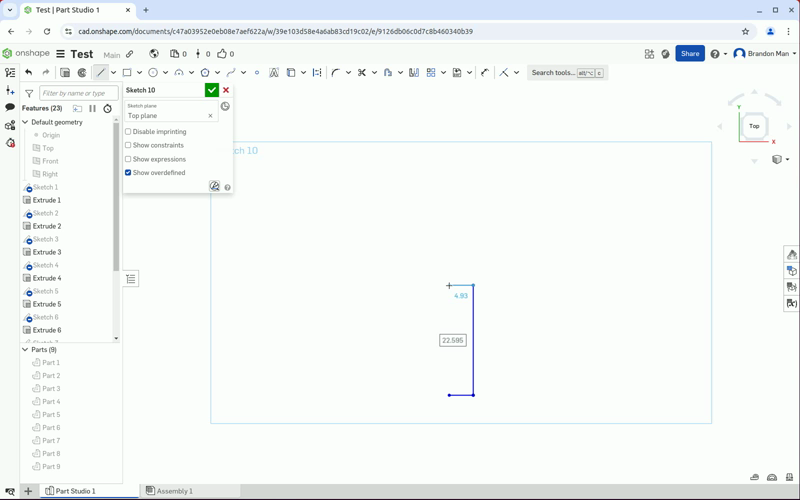
key_up(shift)
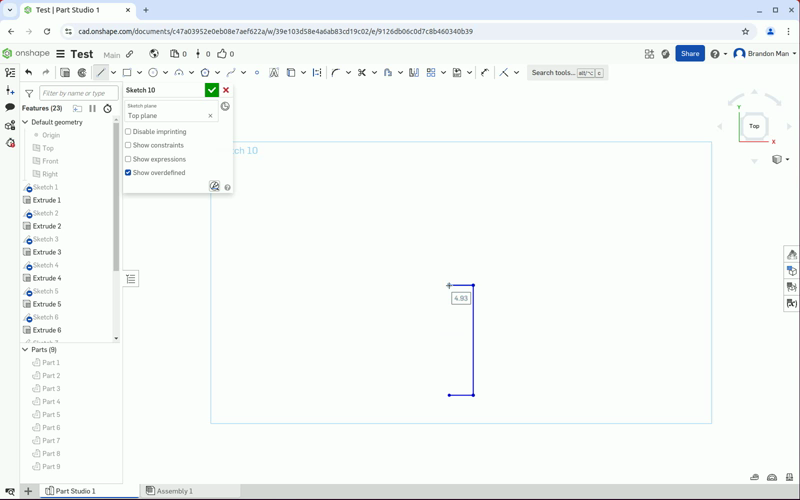
key_down(shift)
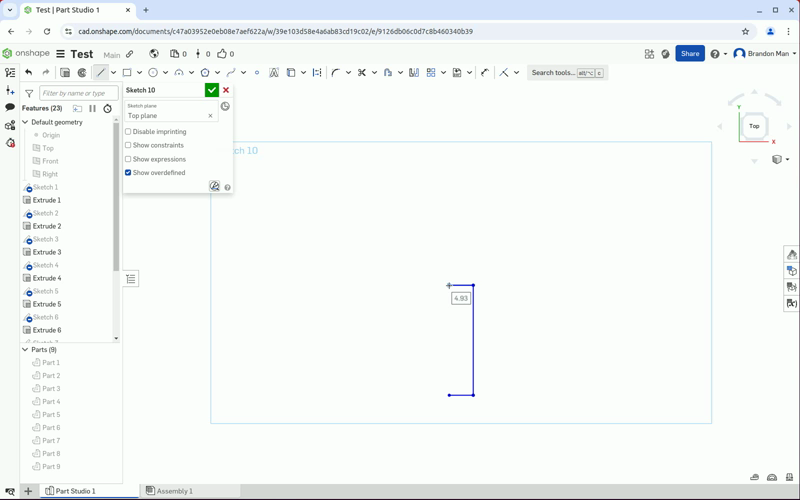
mouse_move(449, 395)
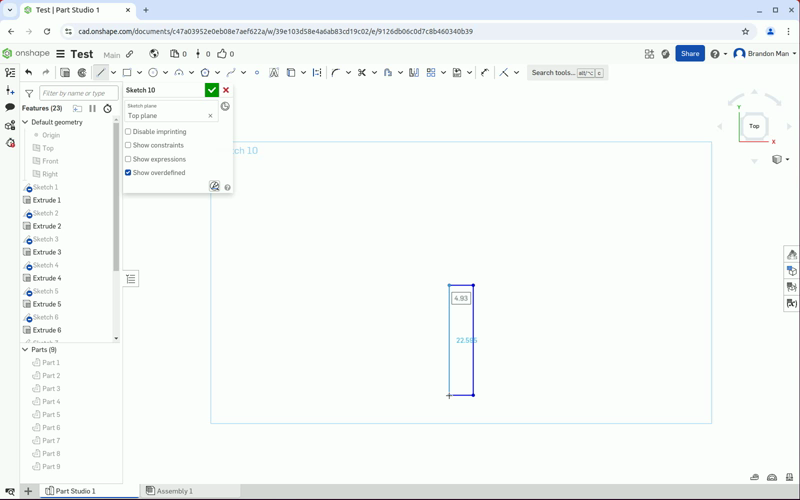
key_up(shift)
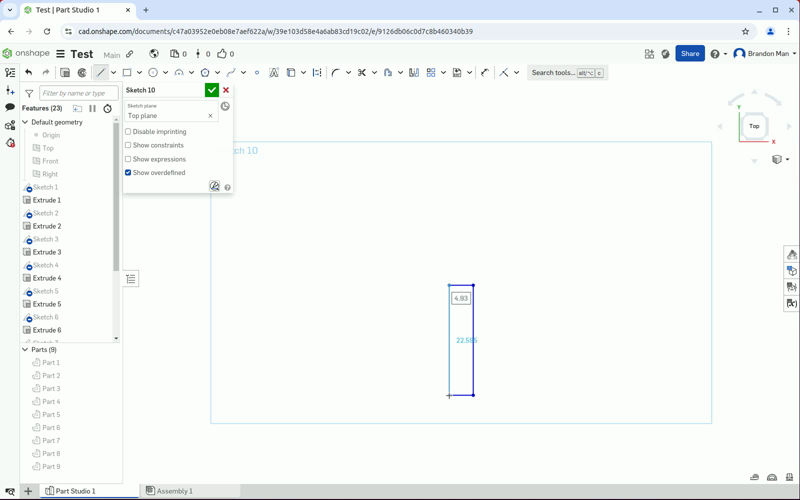
click(449, 395)
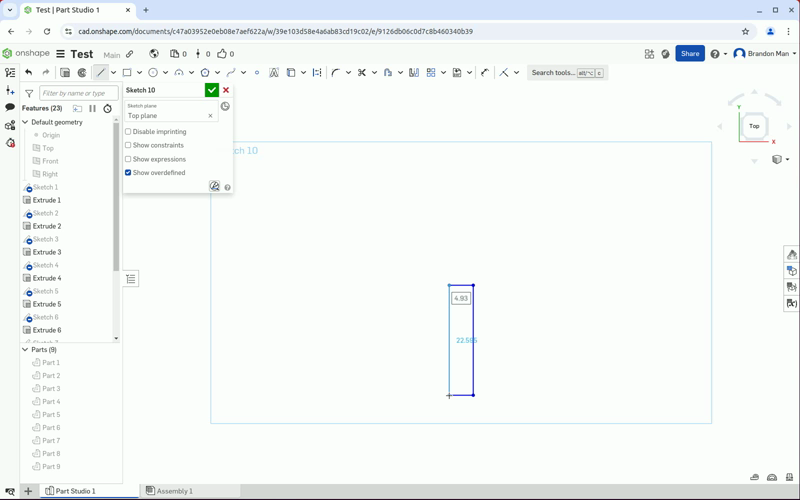
key(esc)
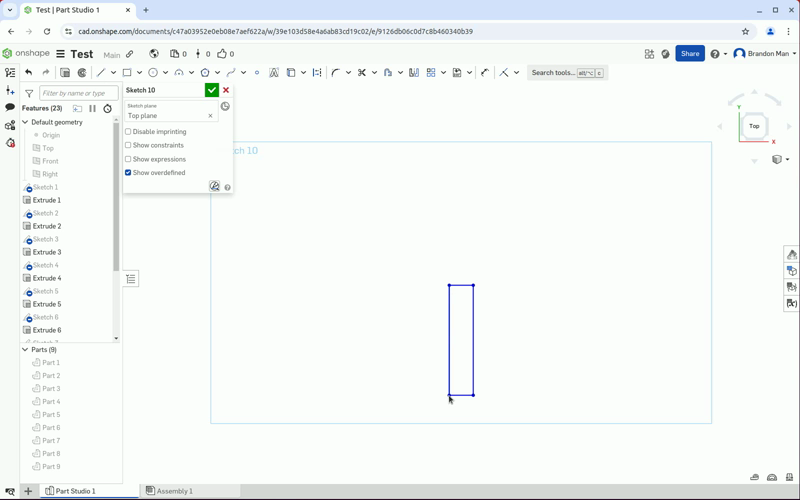
mouse_move(456, 364)
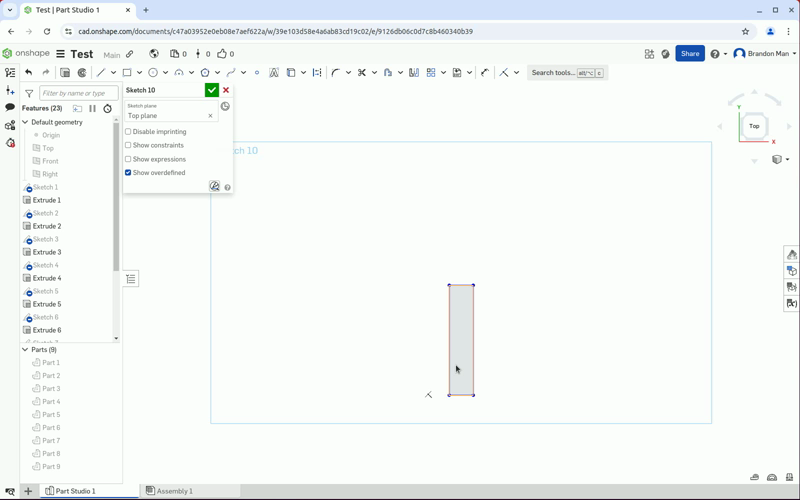
click(456, 364)
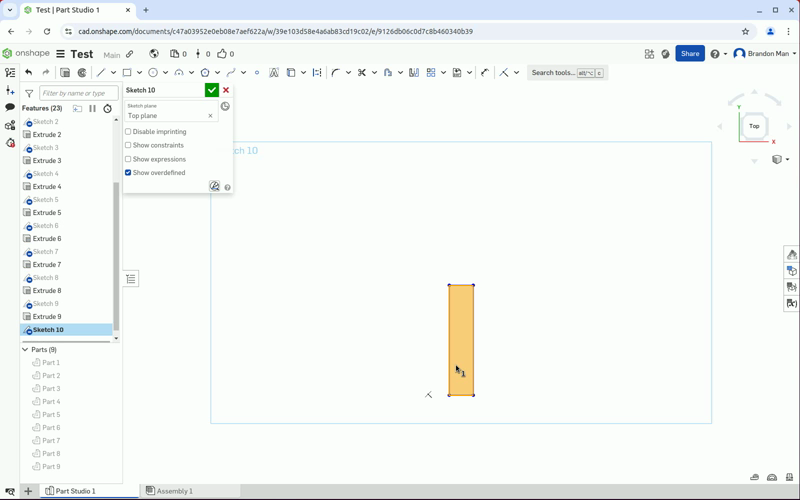
mouse_move(73, 352)
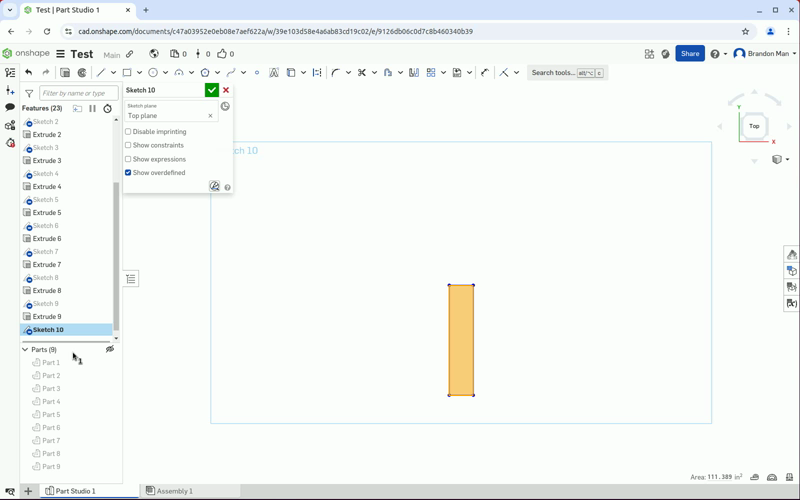
key(shift+y)
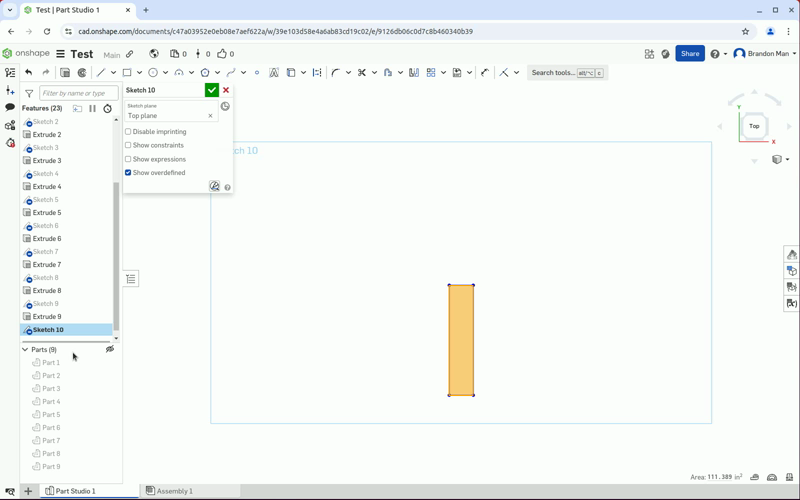
key(shift+e)
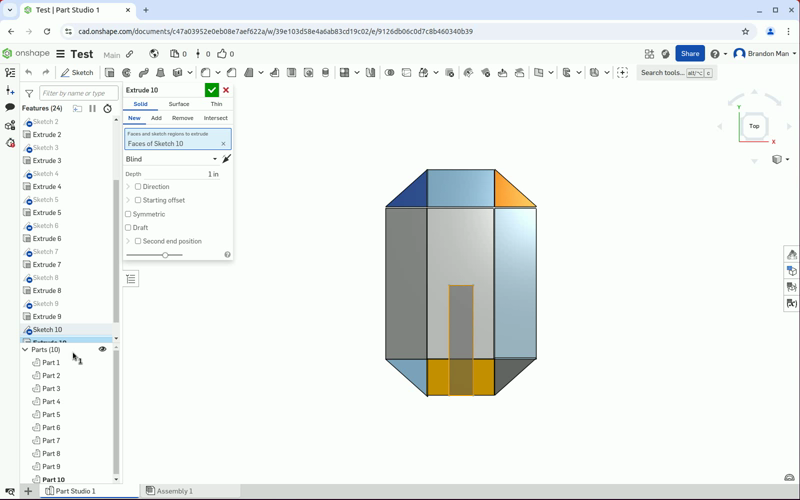
mouse_move(143, 106)
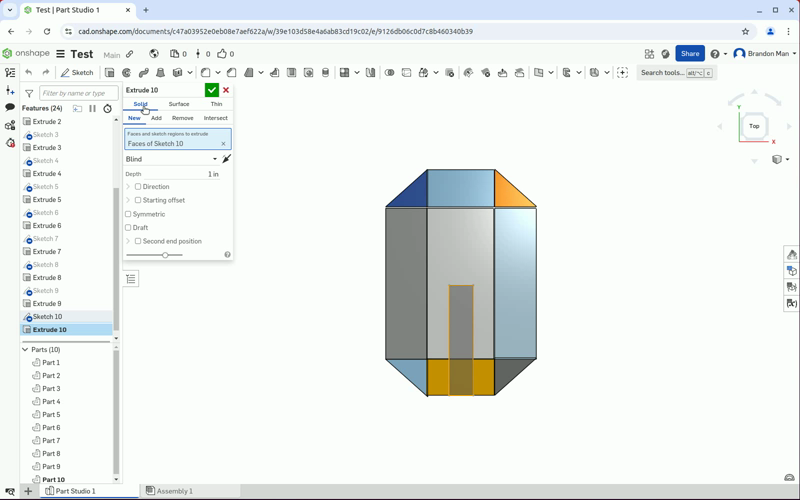
click(143, 106)
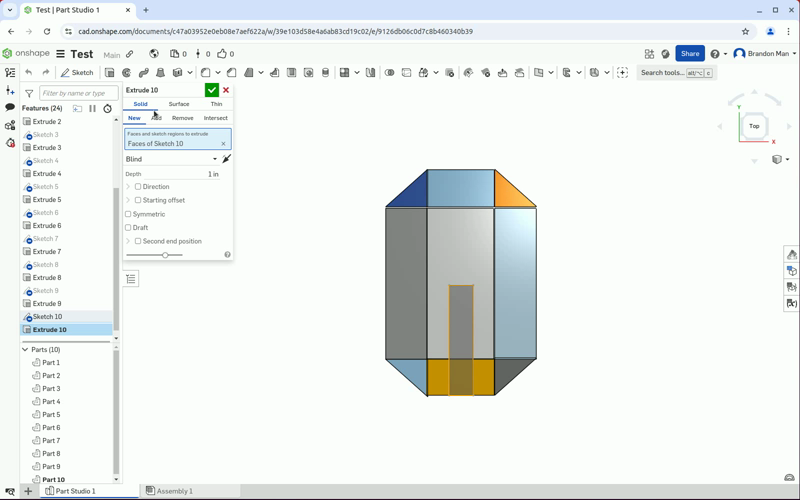
mouse_move(186, 120)
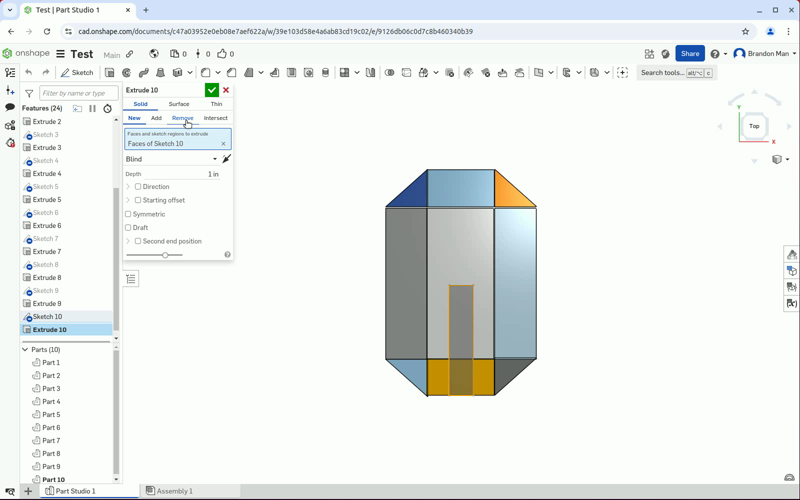
click(186, 120)
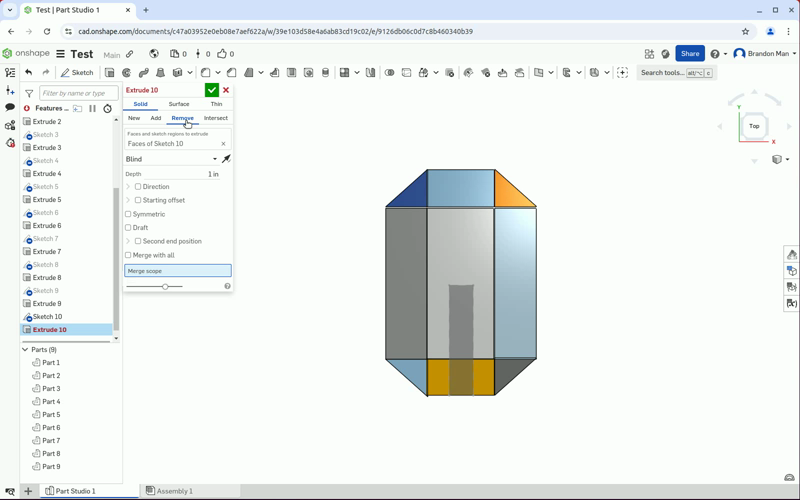
key(tab, 4)
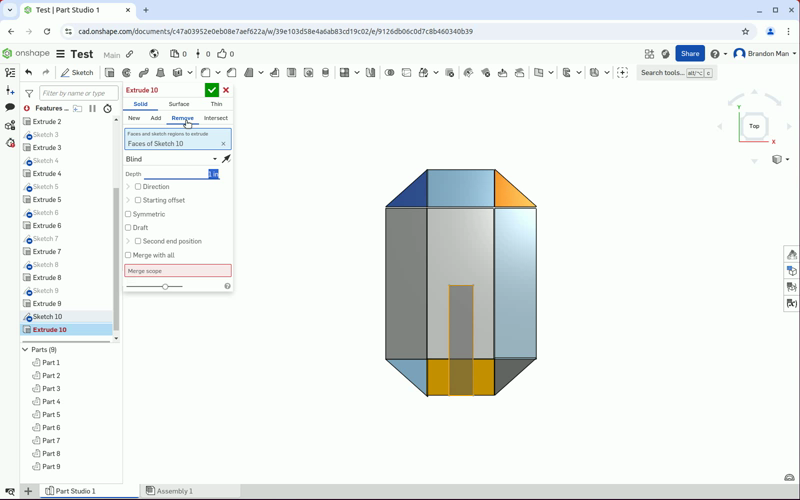
text(4.332)
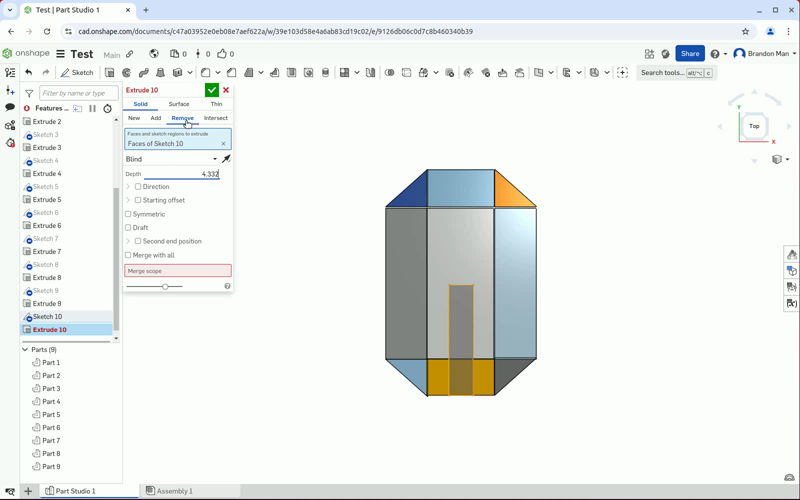
key(tab, 3)
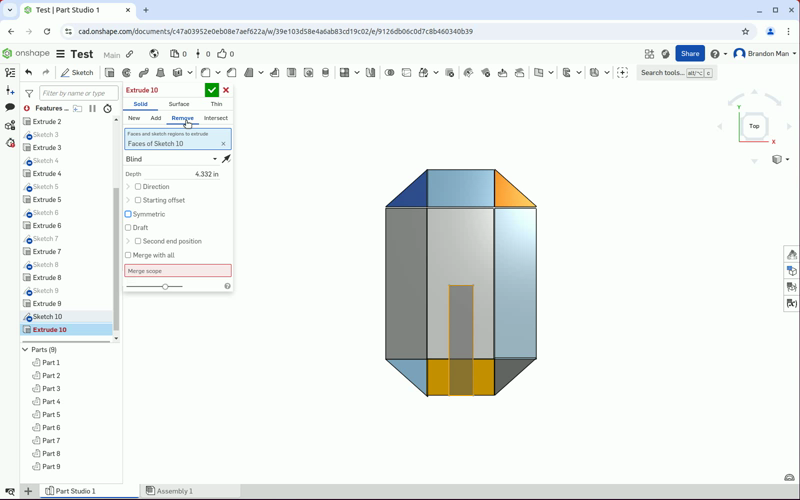
key(space)
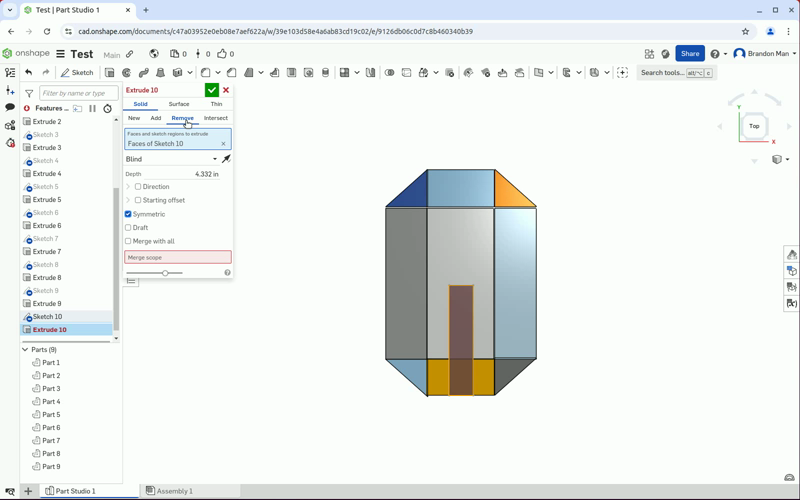
key(tab, 2)
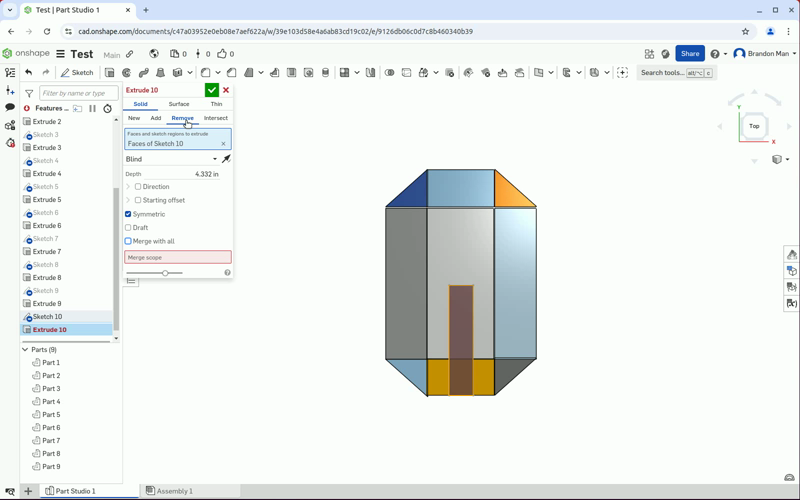
key(space)
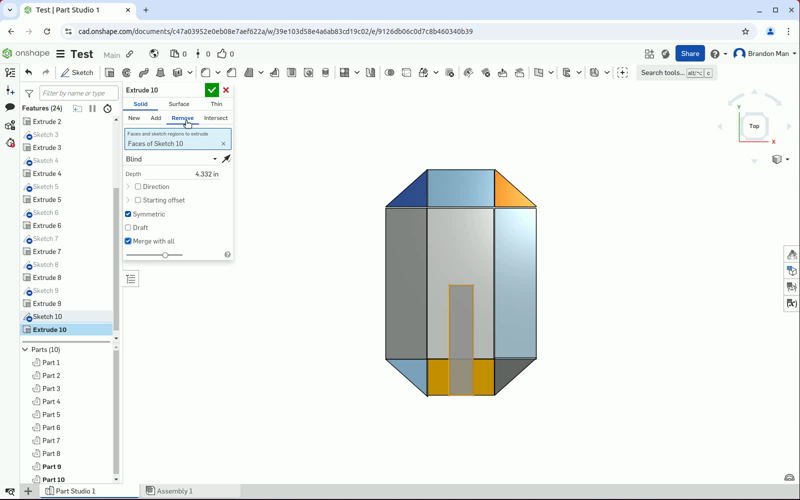
key(enter)
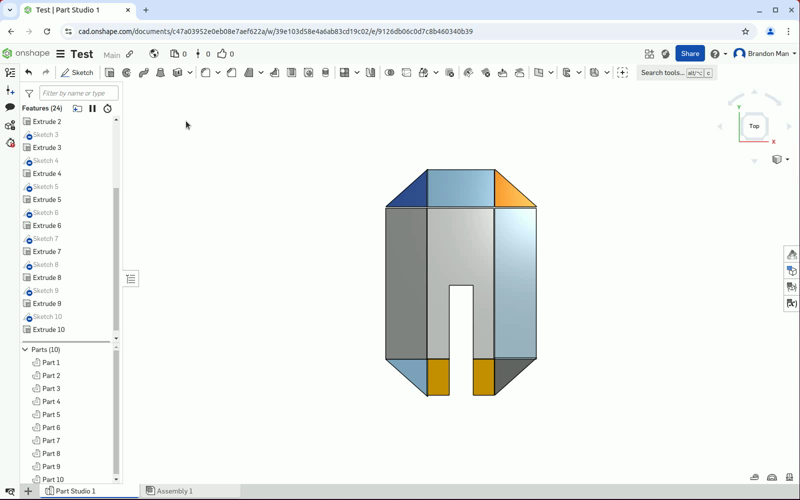
key(shift+h)
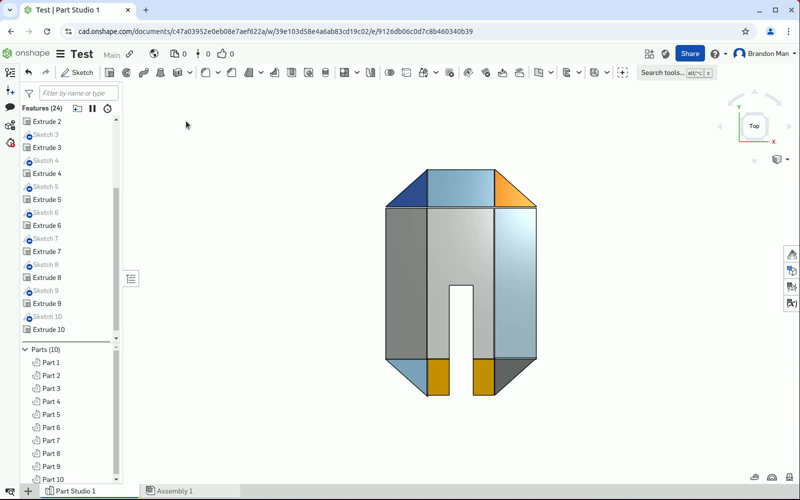
key(shift+h)
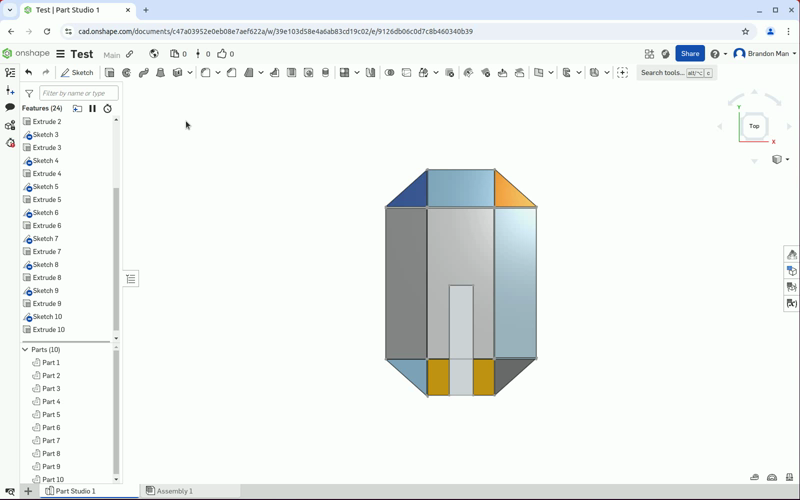
key(shift+7)
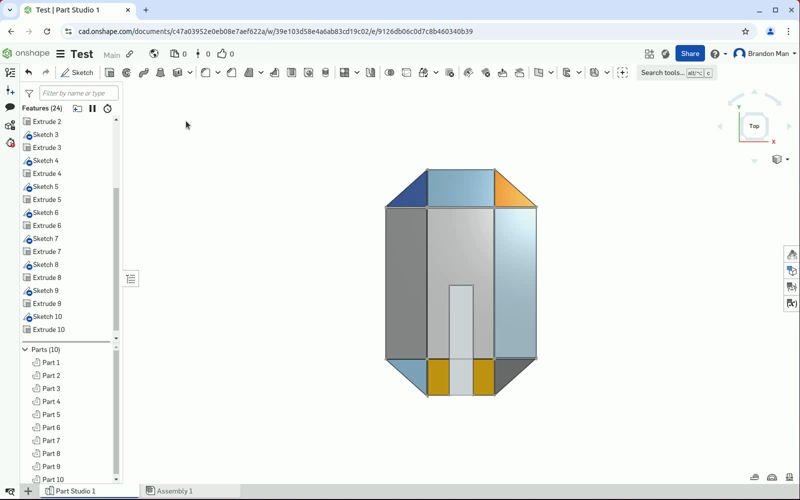
key(up, 3)
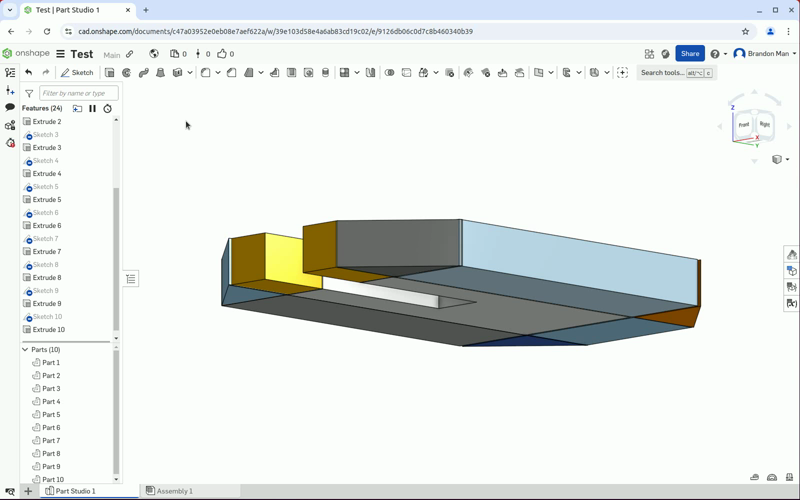
key(left, 3)
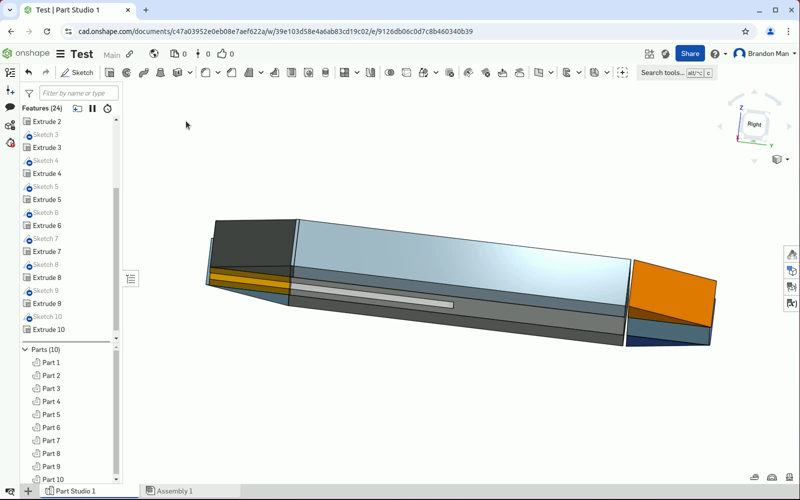
key(right, 3)
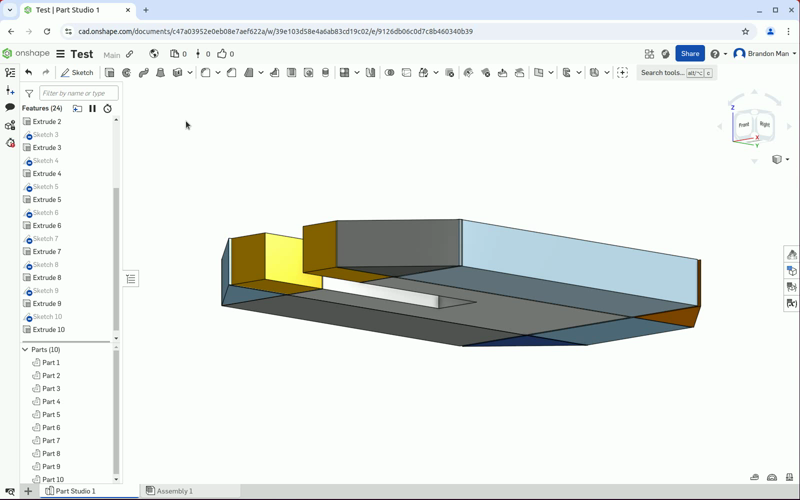
key(down, 3)
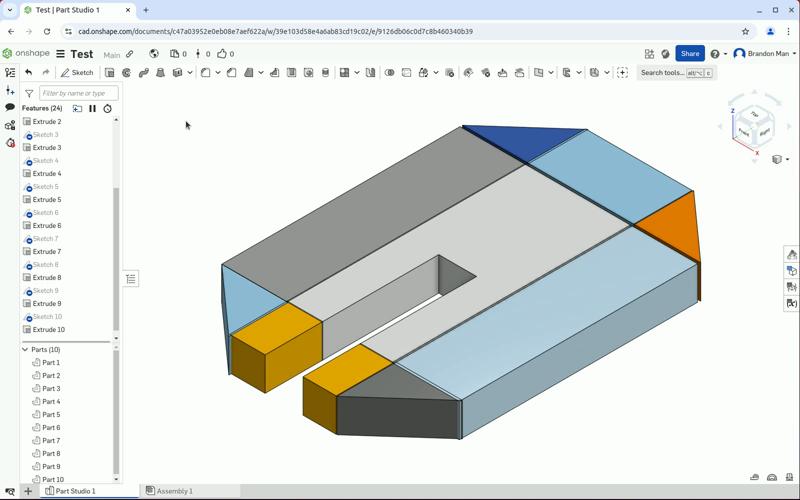
mouse_move(69, 85)
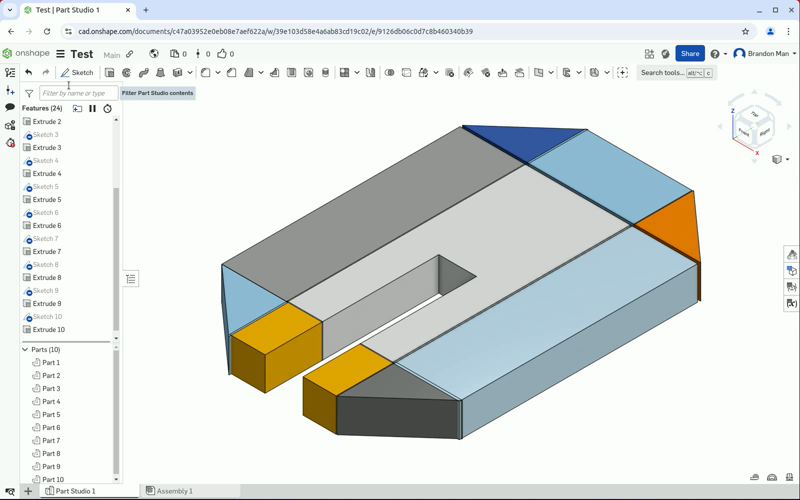
click(69, 85)